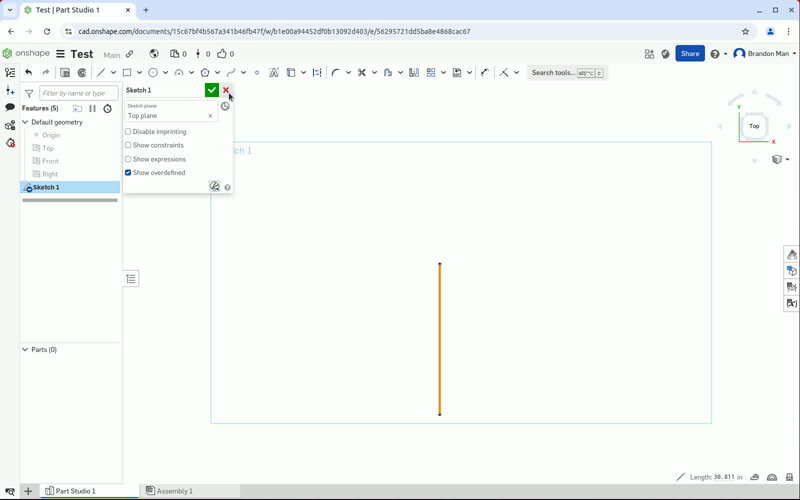
key(shift+h)
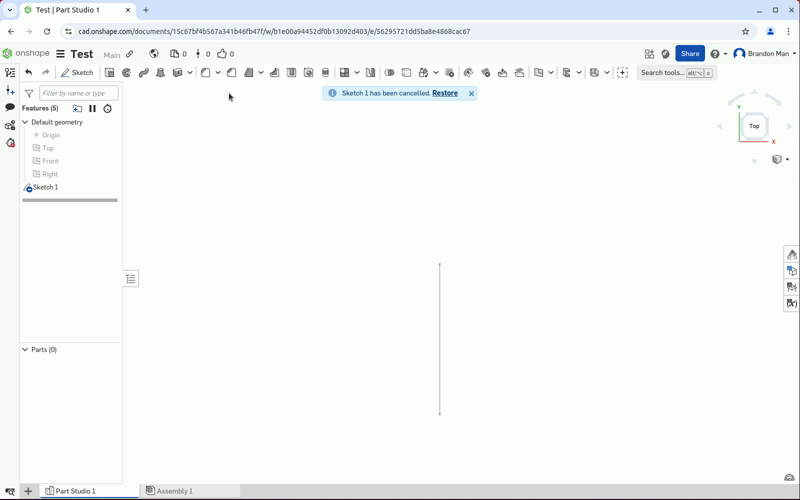
mouse_move(73, 352)
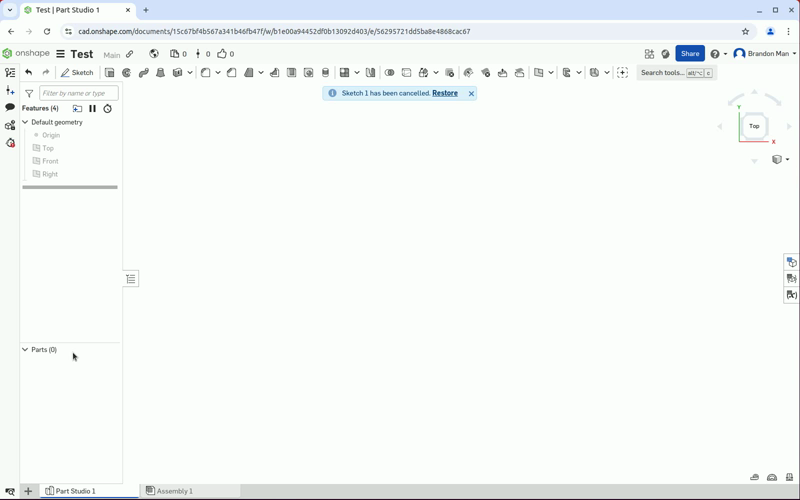
key(y)
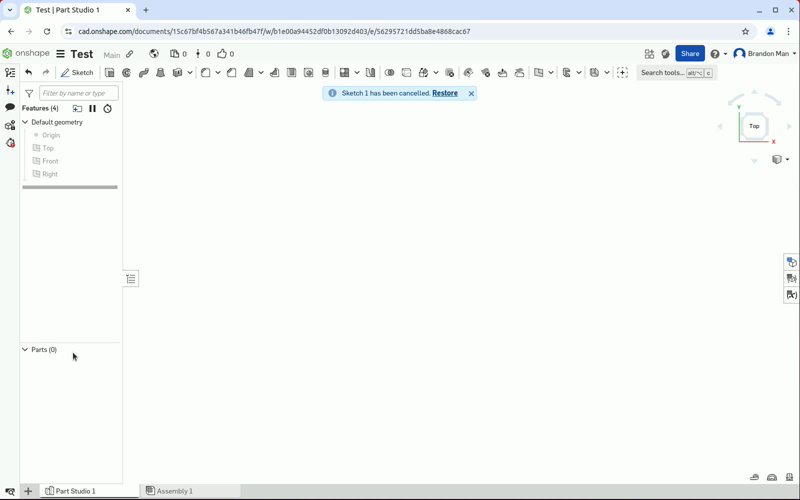
key(shift+p)
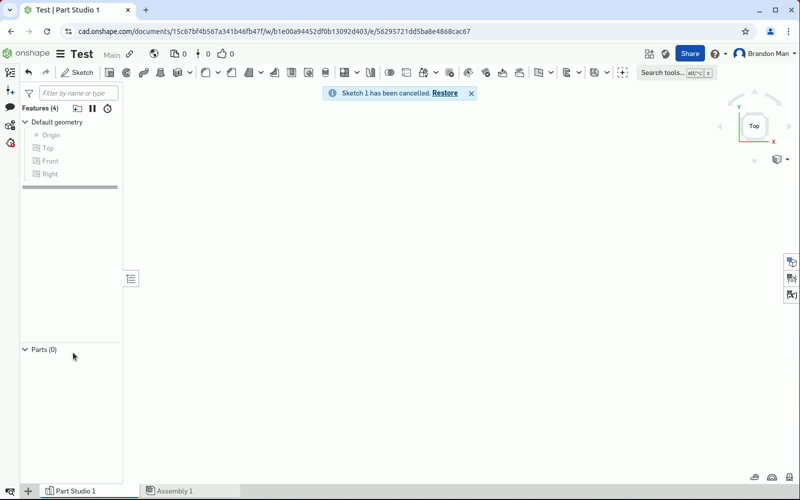
key(space)
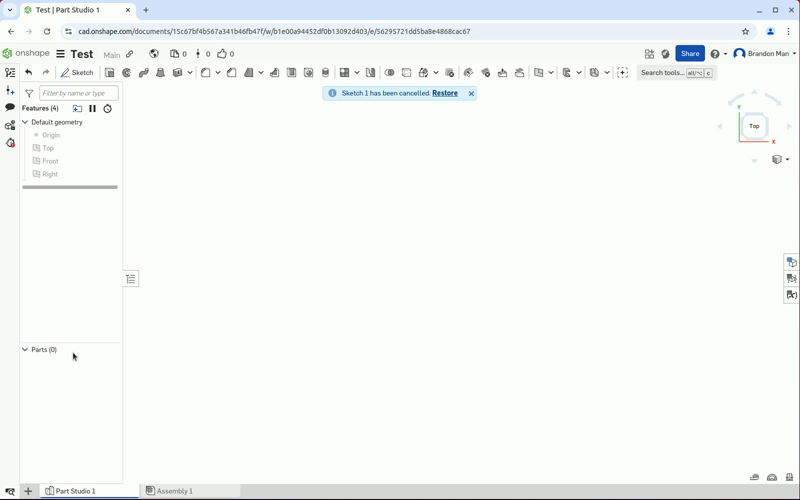
key_down(shift)
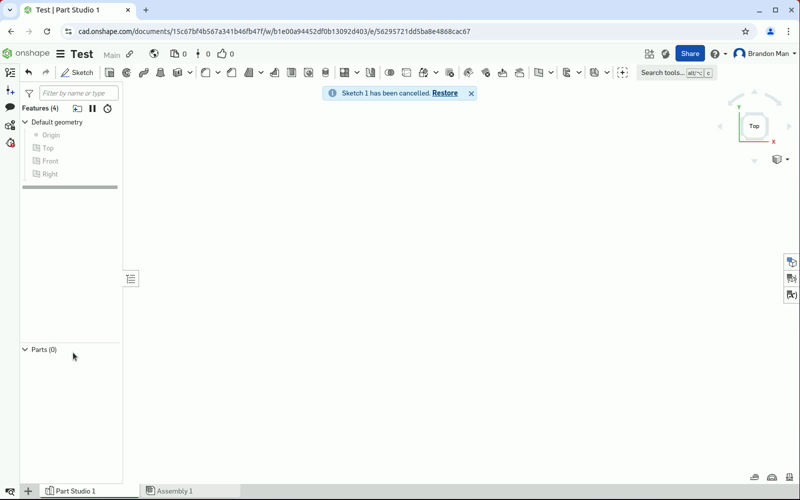
key(up)
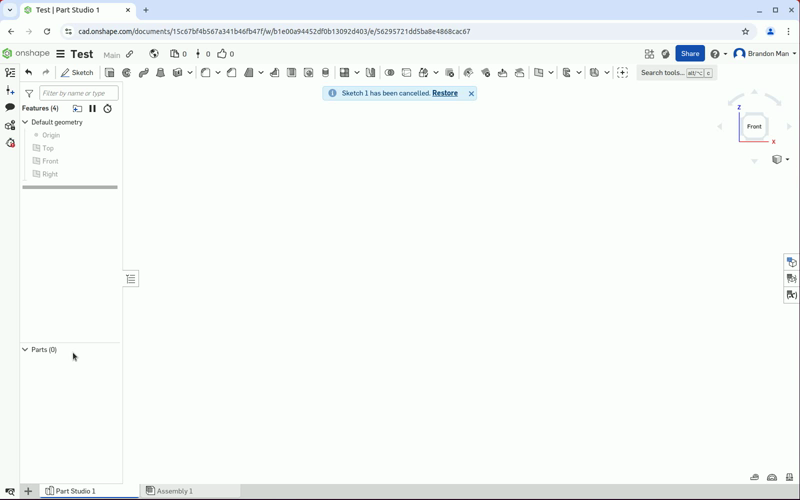
key_up(shift)
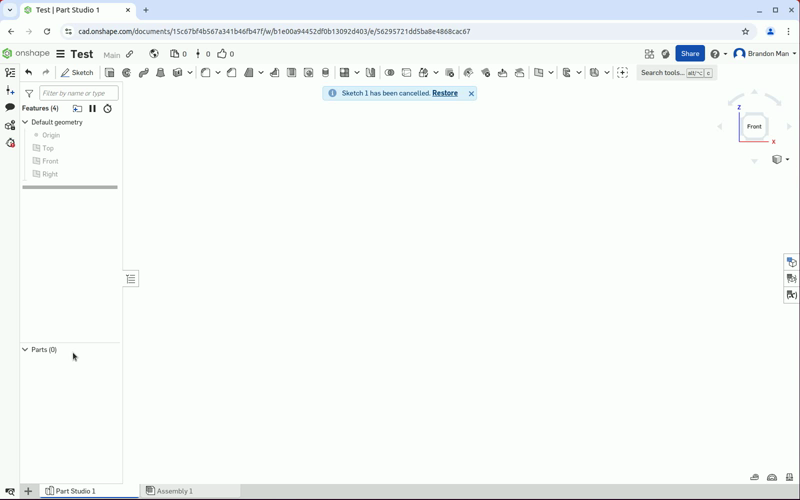
mouse_move(73, 352)
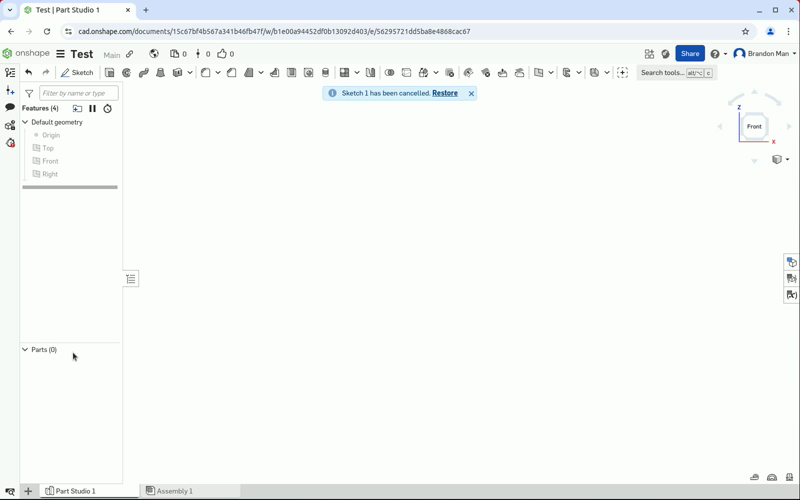
key(shift+y)
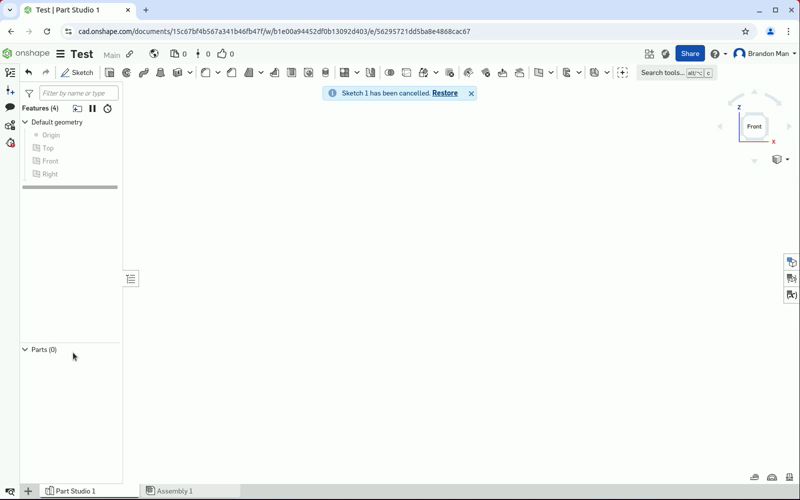
key(shift+s)
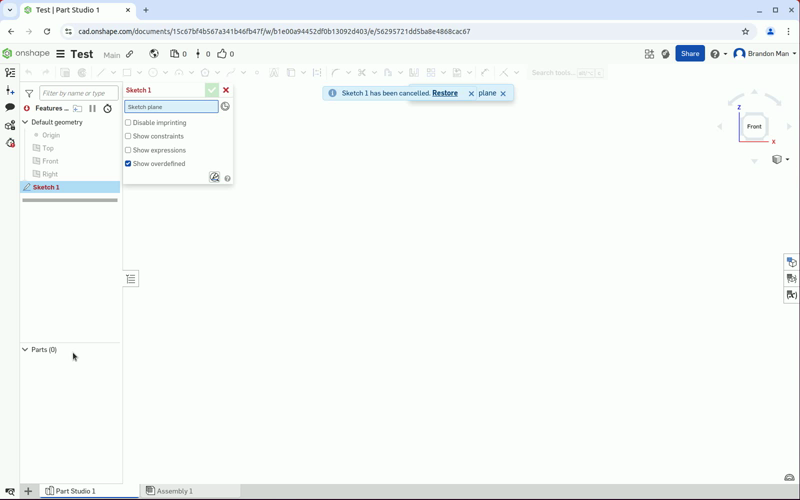
mouse_move(73, 163)
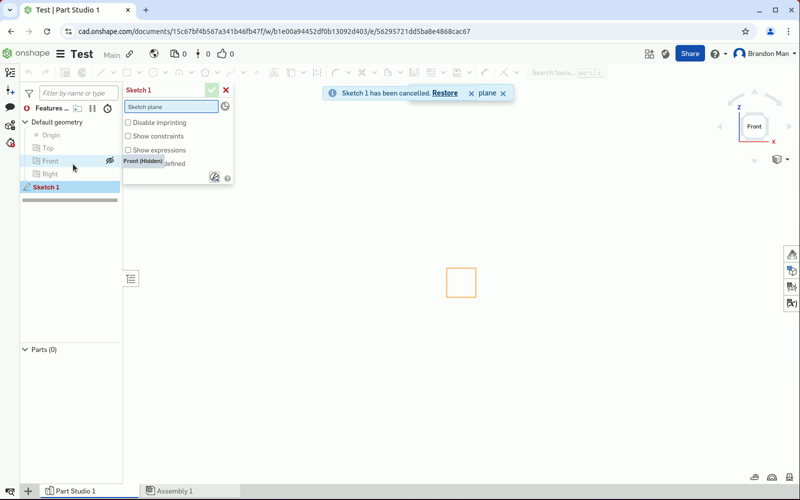
click(73, 163)
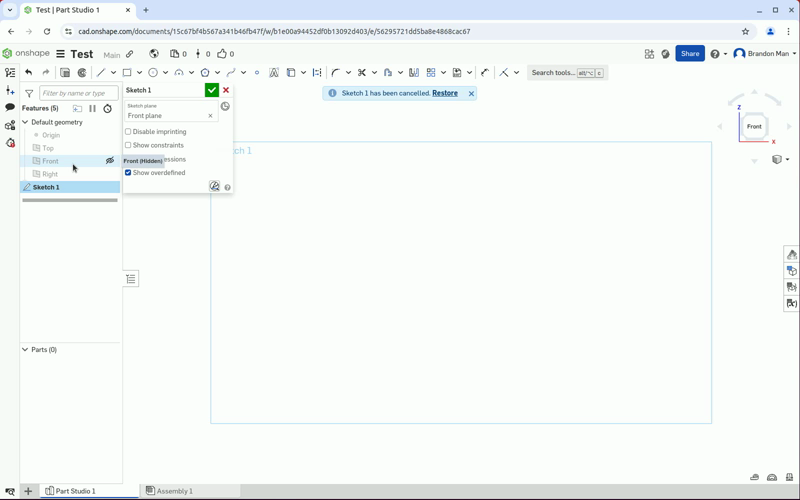
mouse_move(73, 352)
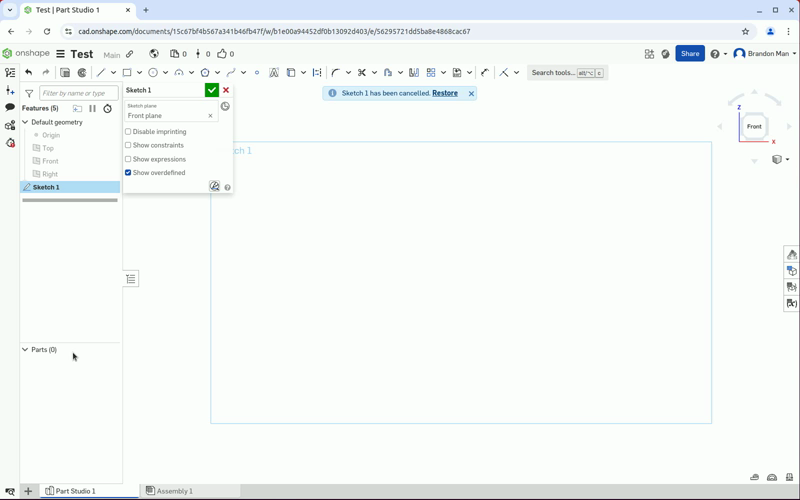
key(y)
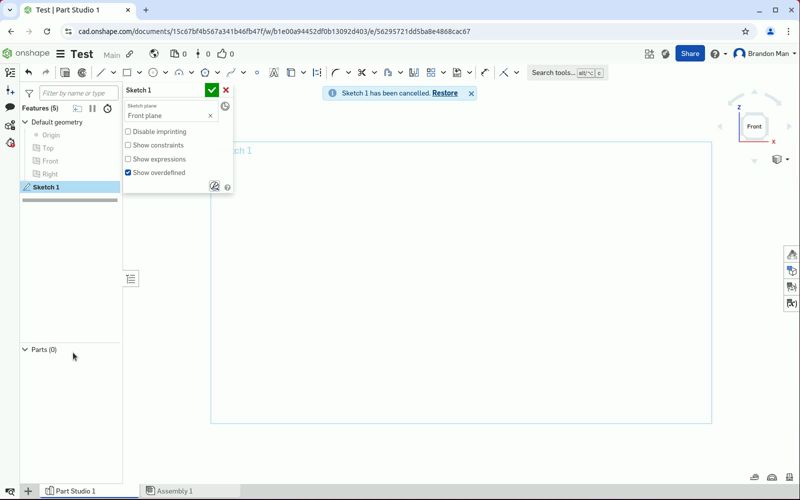
key(l)
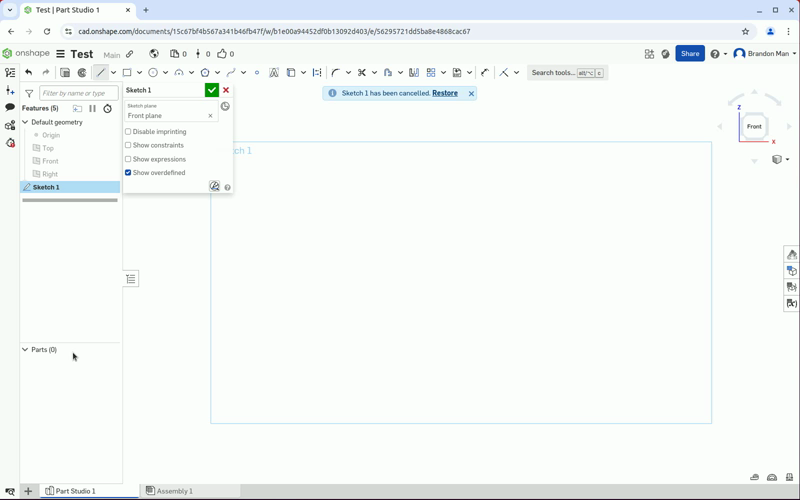
key_down(shift)
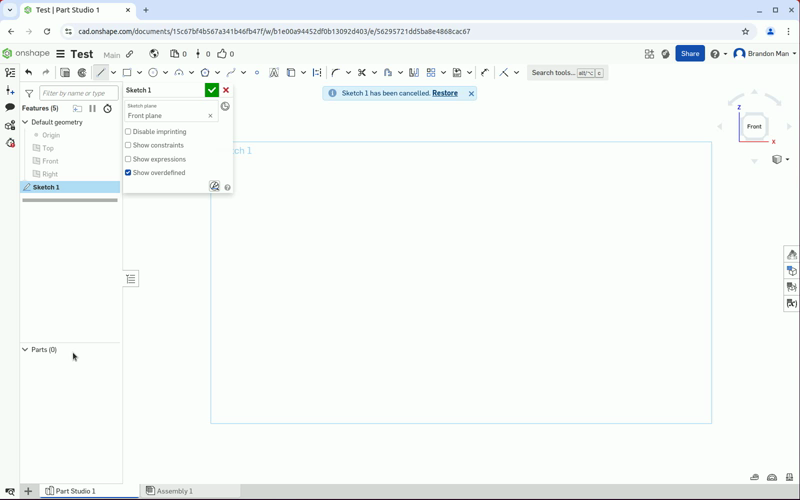
mouse_move(359, 266)
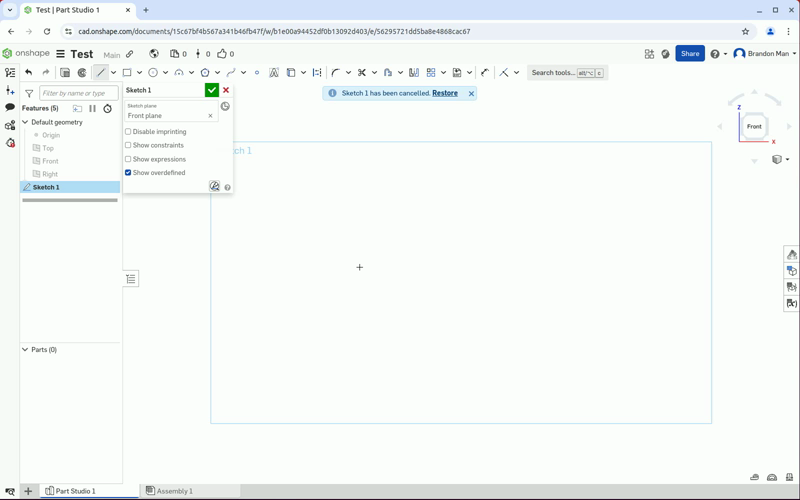
click(359, 266)
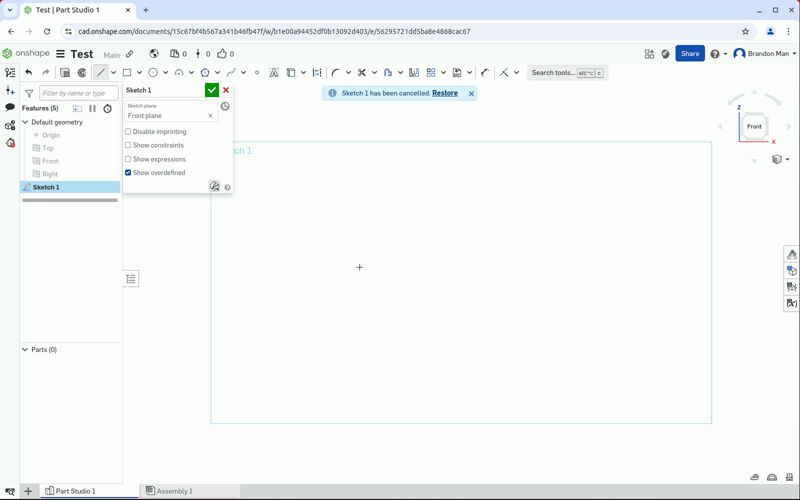
key_up(shift)
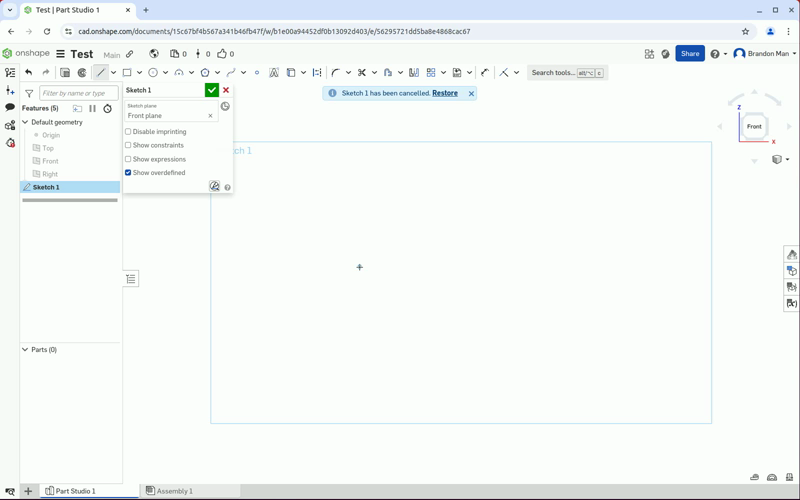
key_down(shift)
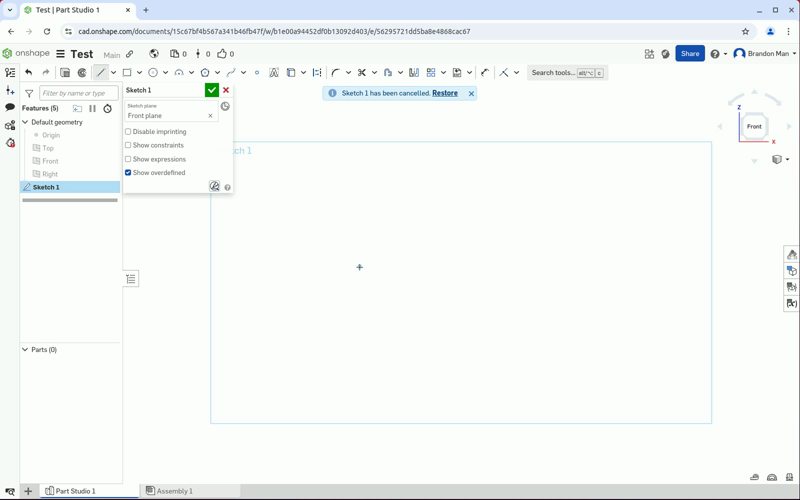
mouse_move(448, 266)
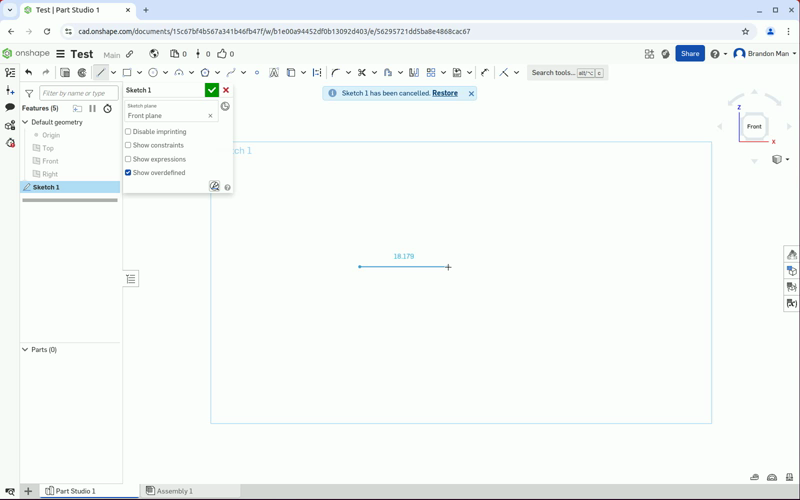
click(448, 266)
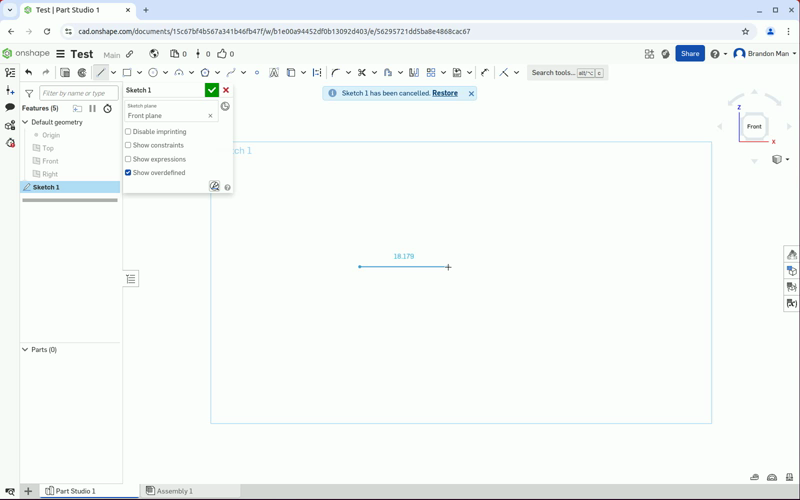
key_up(shift)
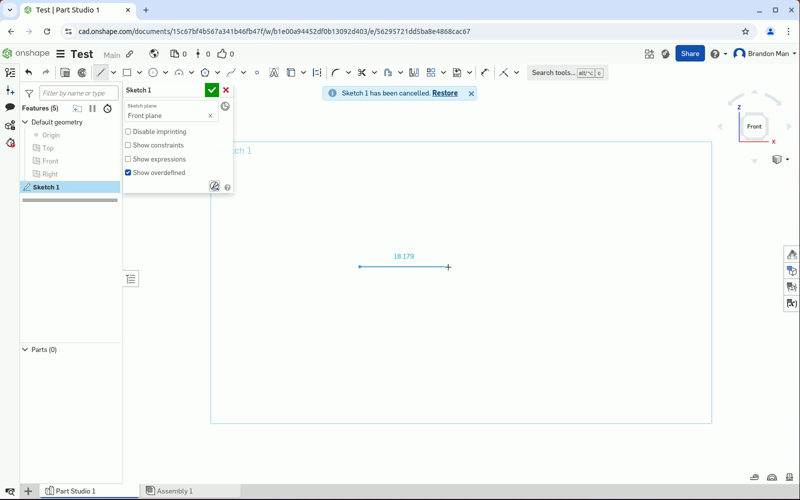
key_down(shift)
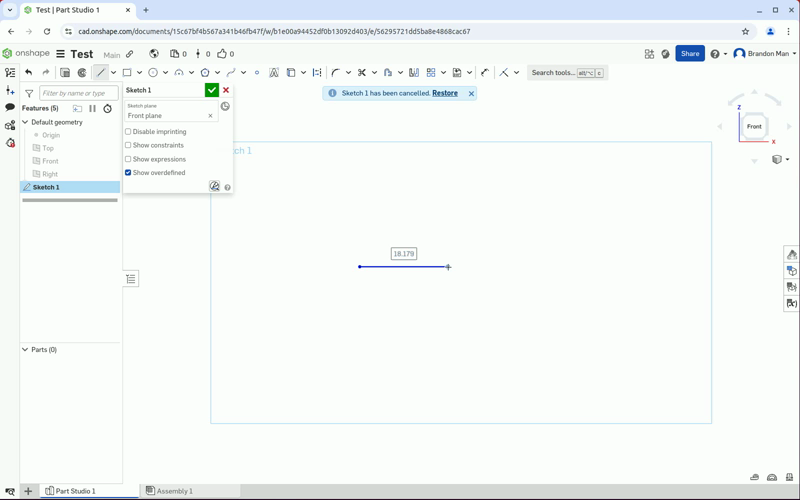
mouse_move(448, 178)
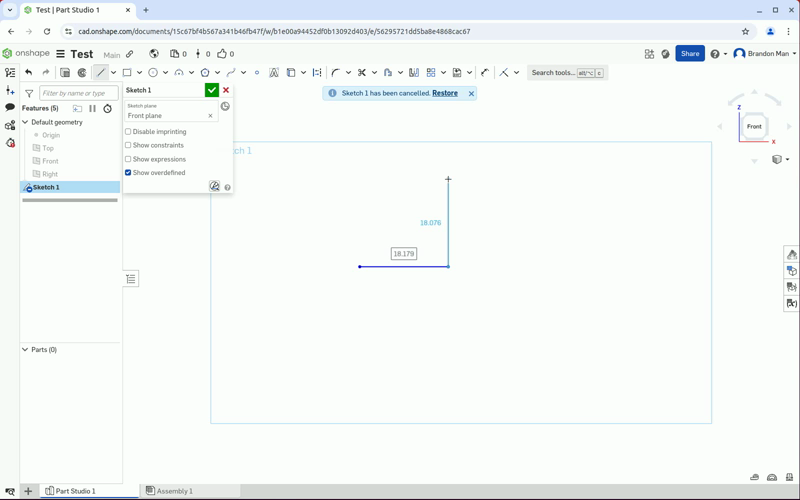
click(448, 178)
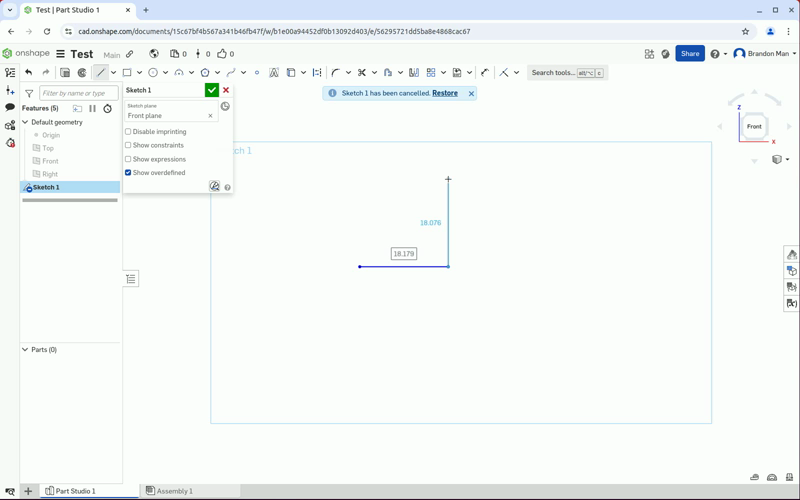
key_up(shift)
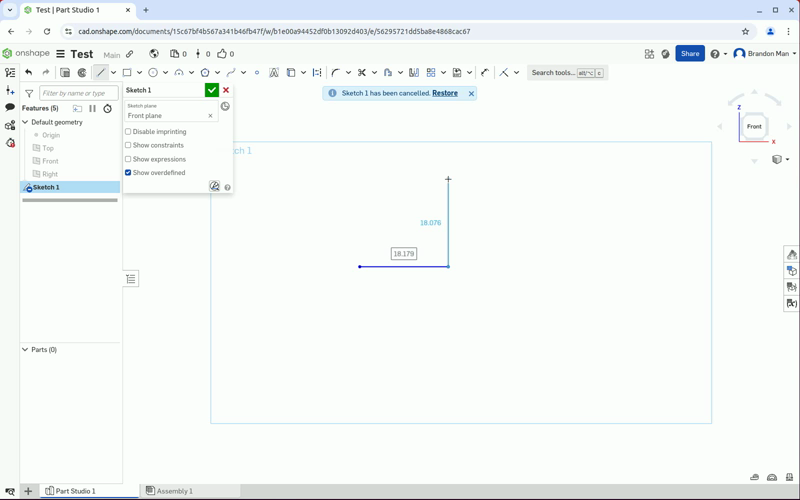
key_down(shift)
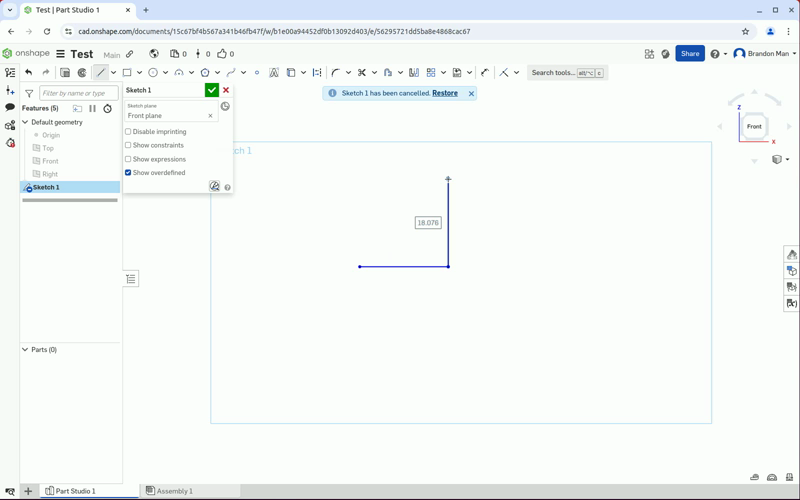
mouse_move(359, 178)
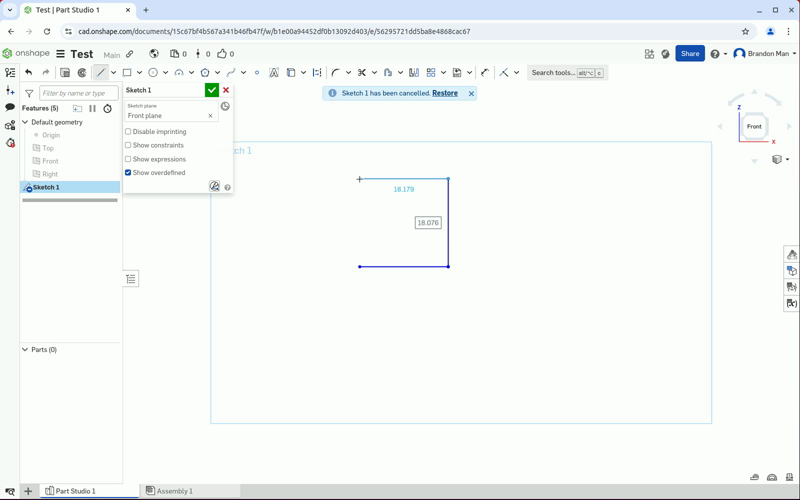
click(359, 178)
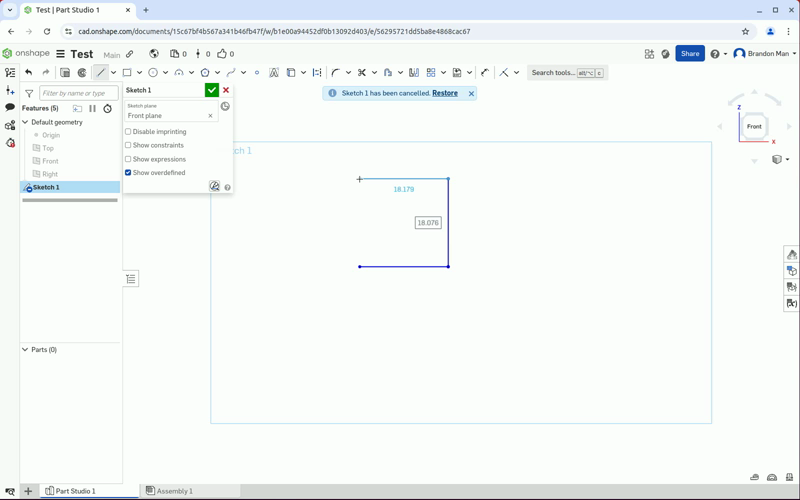
key_up(shift)
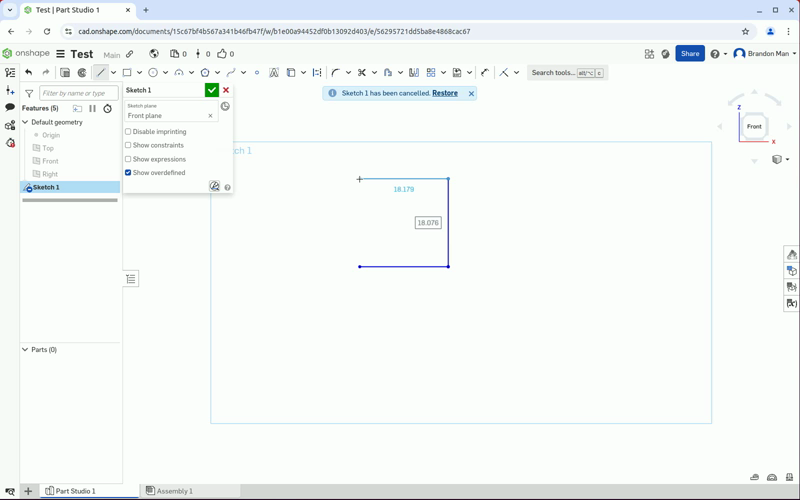
key_down(shift)
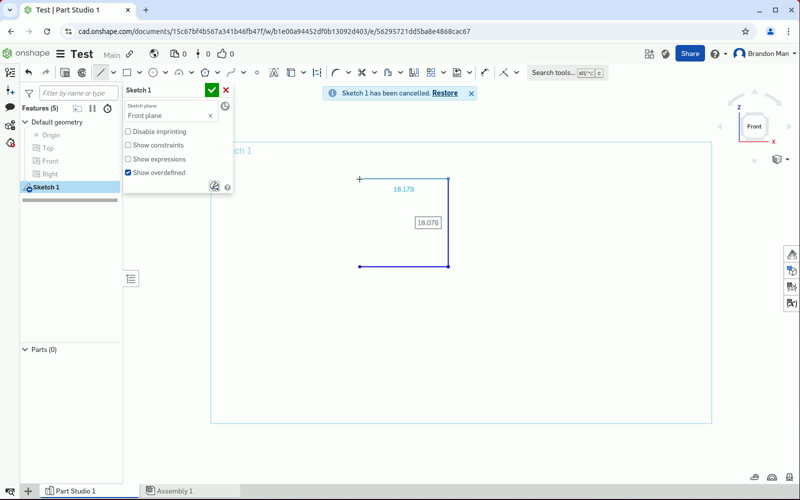
mouse_move(359, 266)
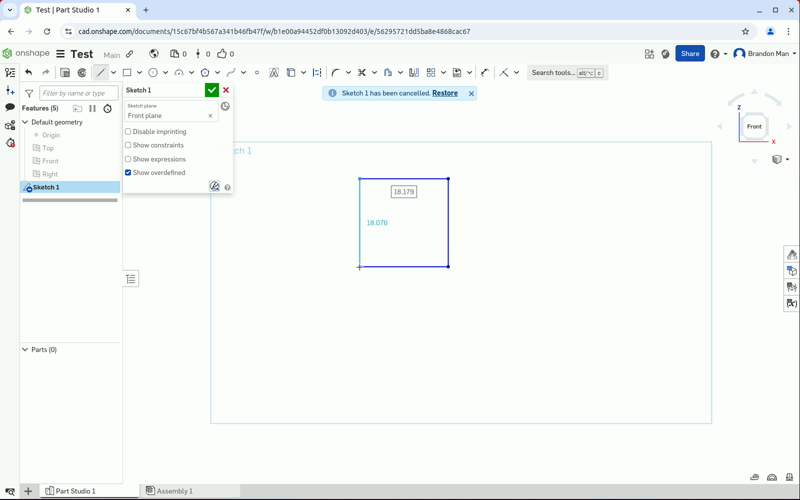
key_up(shift)
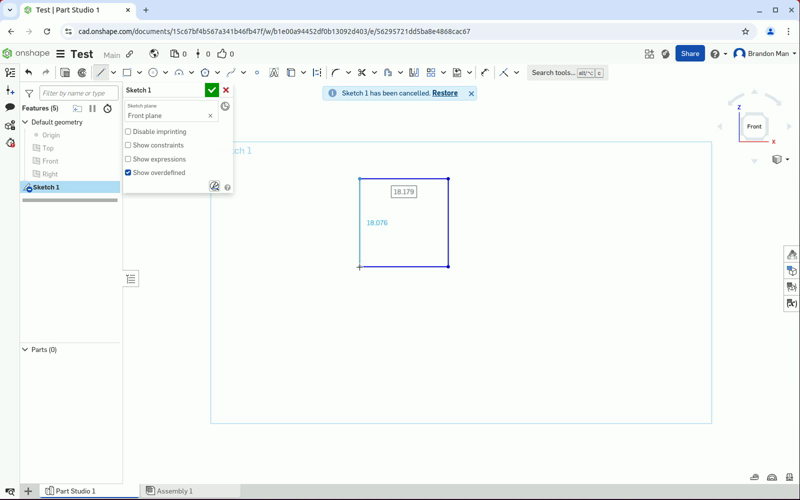
click(359, 266)
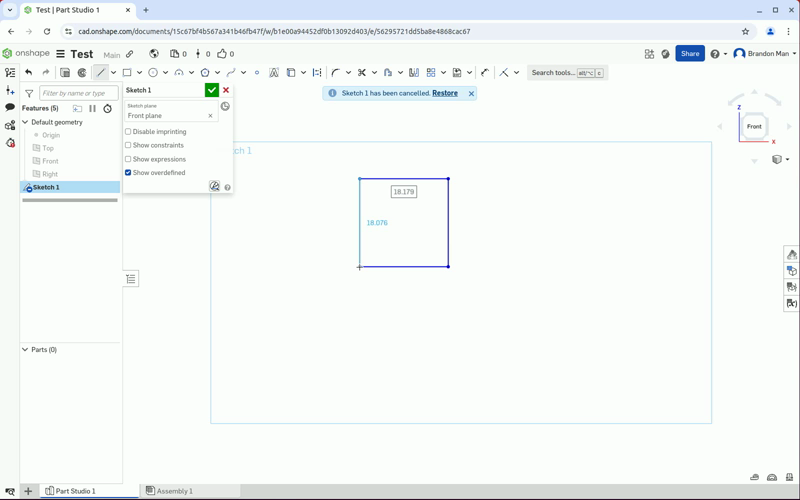
key(esc)
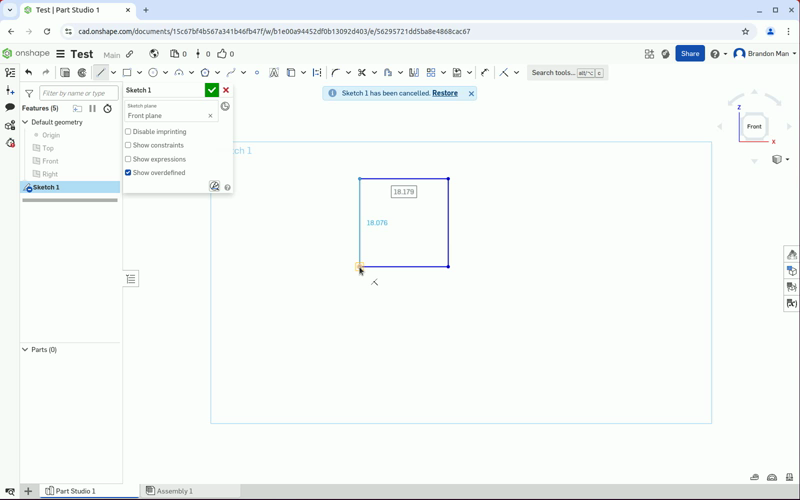
key(l)
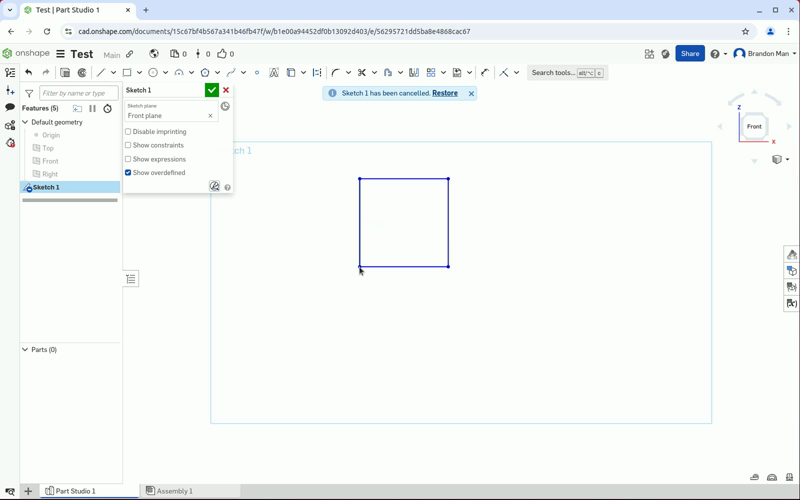
key_down(shift)
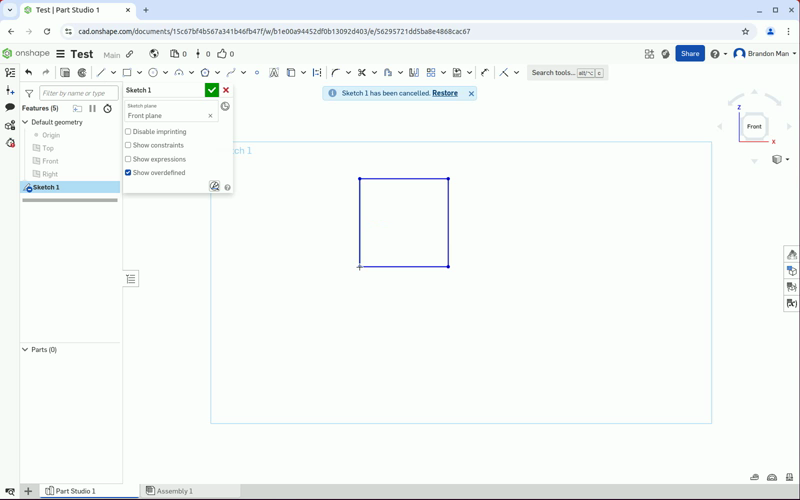
mouse_move(376, 249)
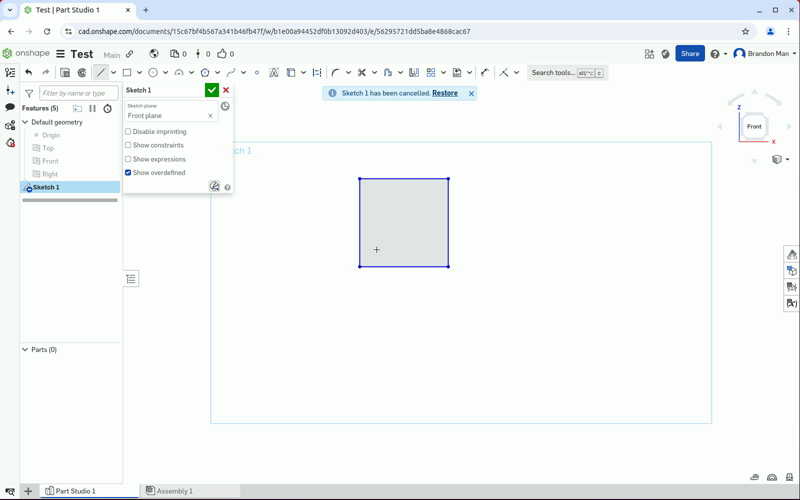
click(376, 249)
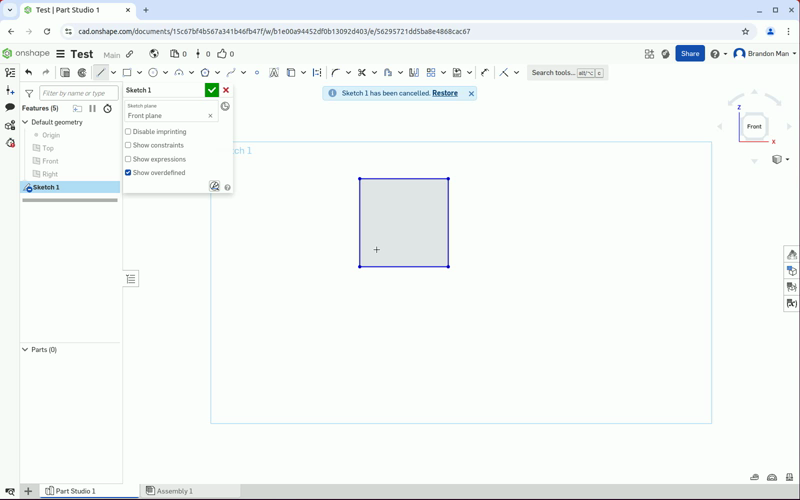
key_up(shift)
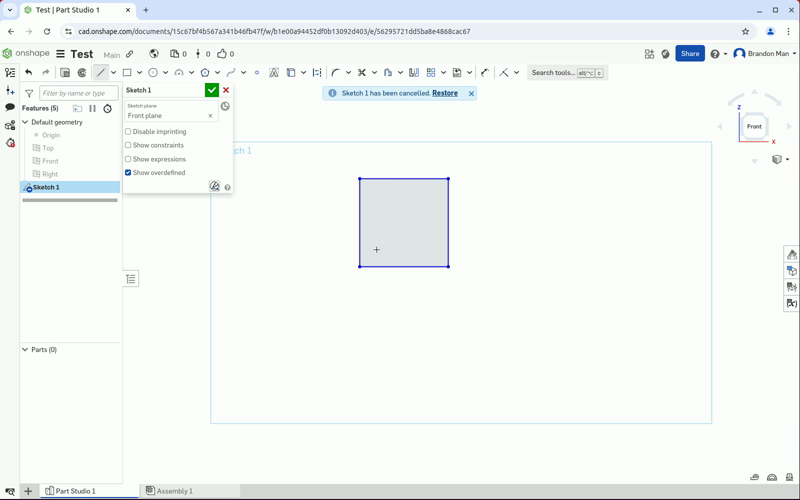
key_down(shift)
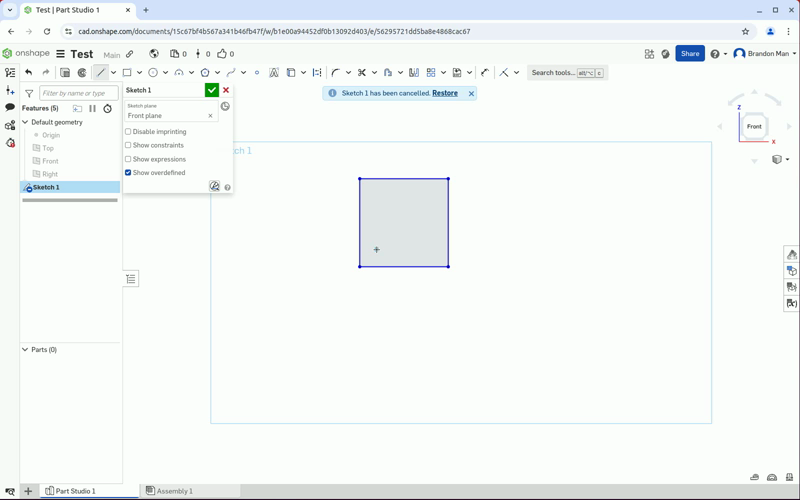
mouse_move(406, 249)
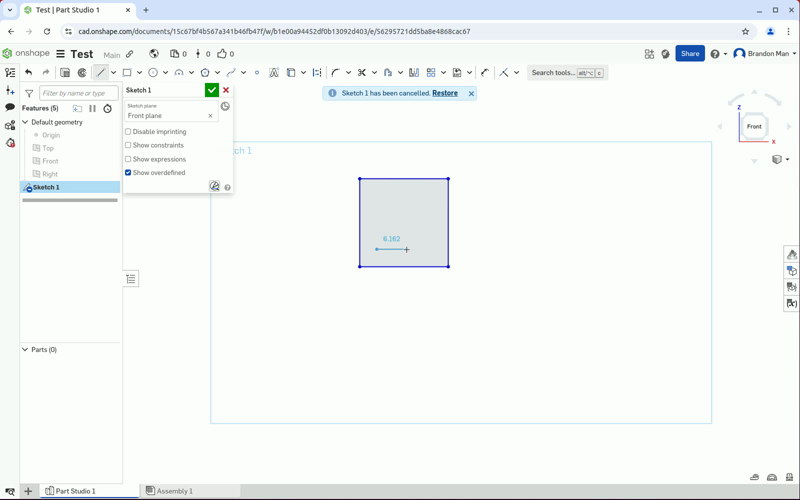
mouse_move(431, 249)
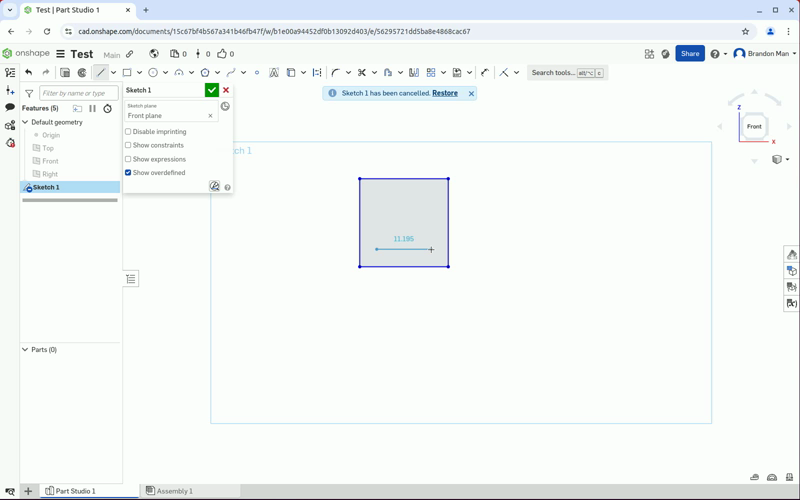
click(431, 249)
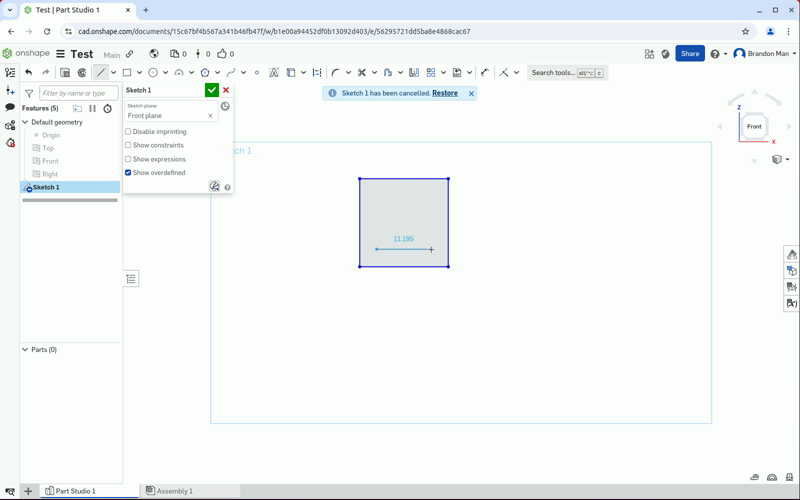
key_up(shift)
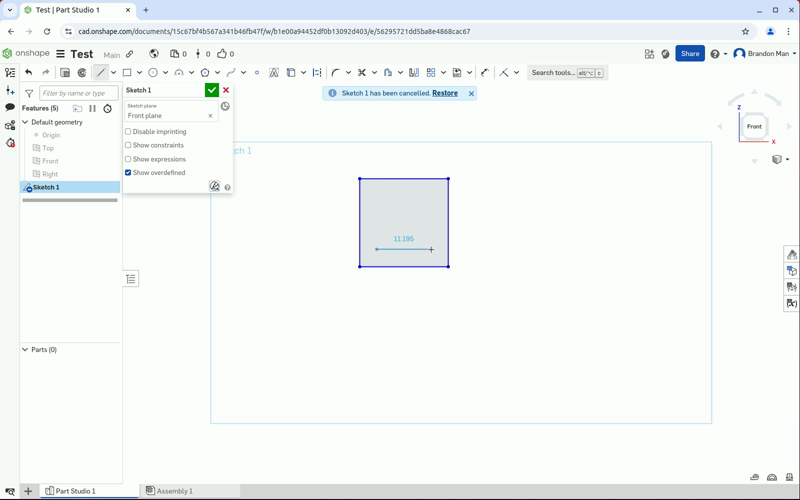
key_down(shift)
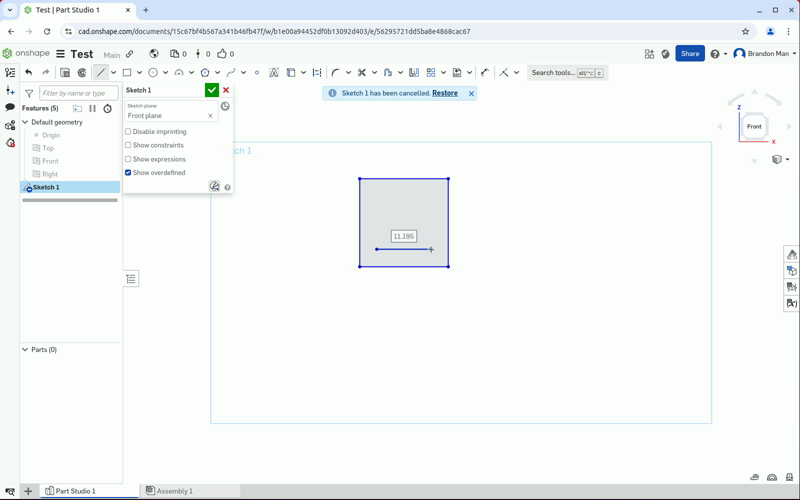
mouse_move(461, 249)
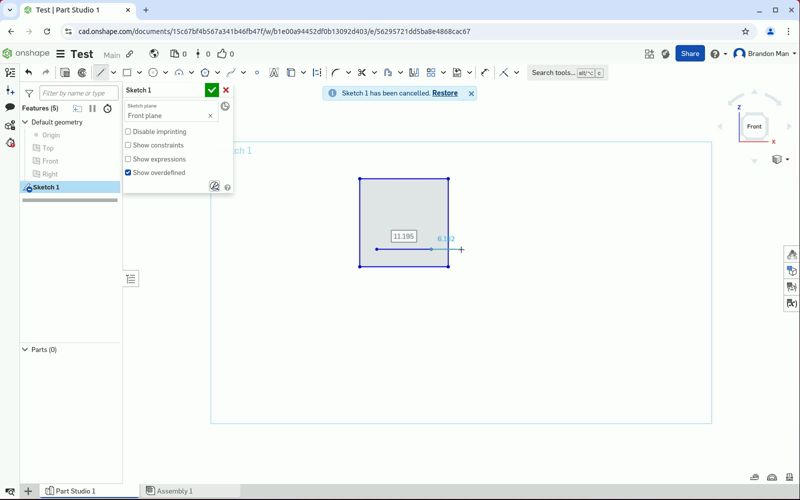
mouse_move(431, 226)
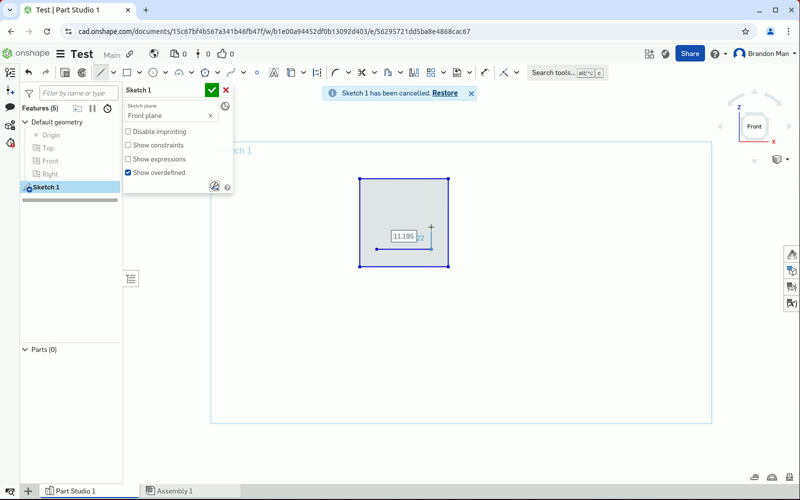
click(431, 226)
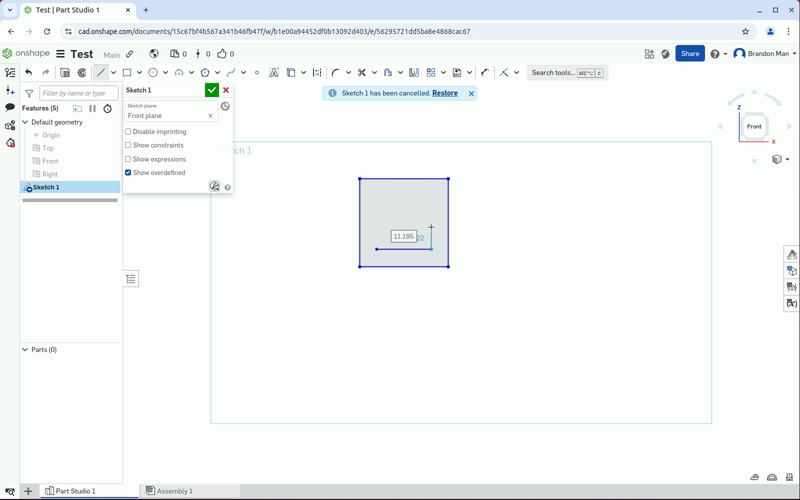
key_up(shift)
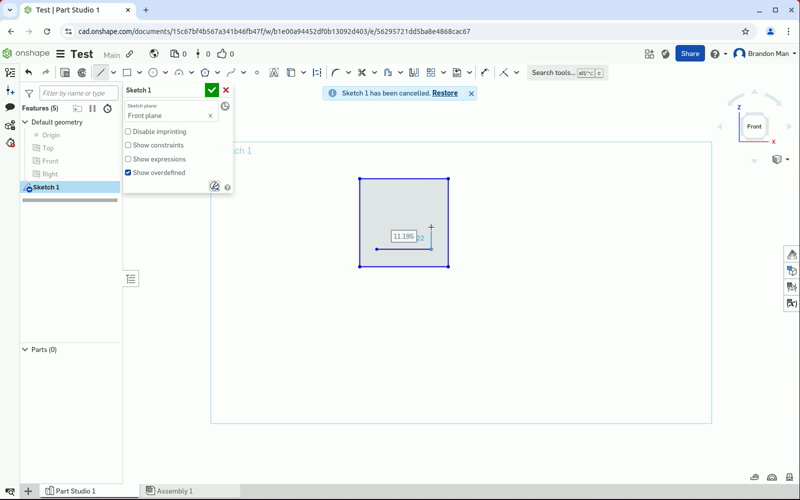
key(esc)
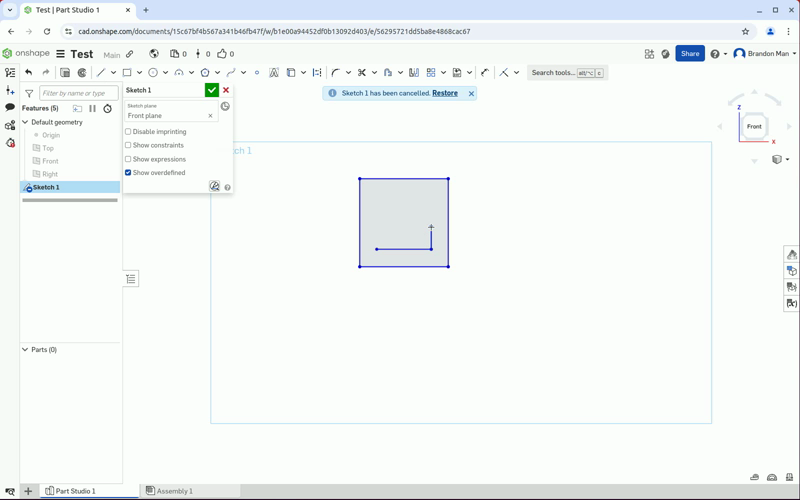
key(a)
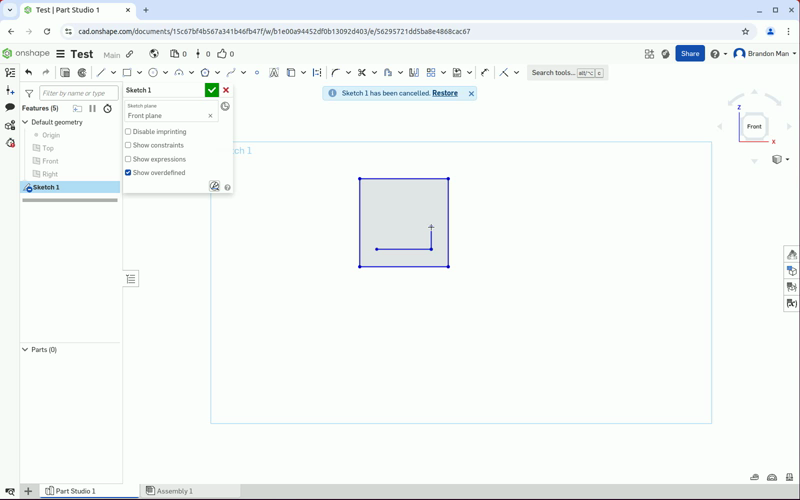
mouse_move(431, 226)
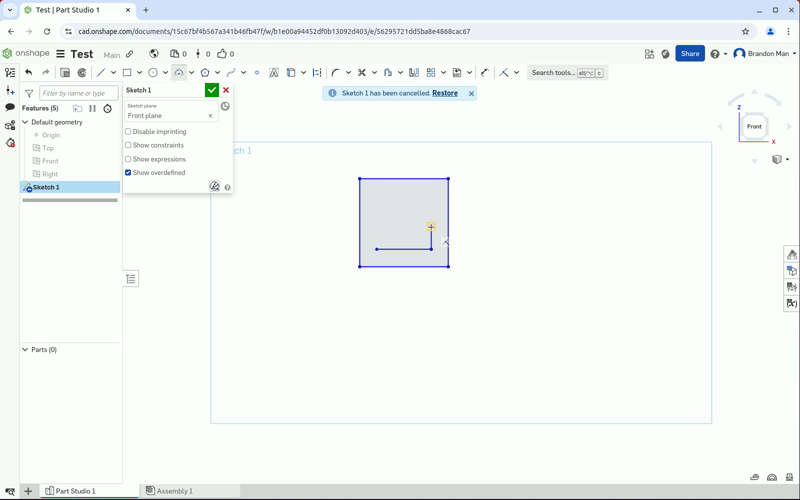
click(431, 226)
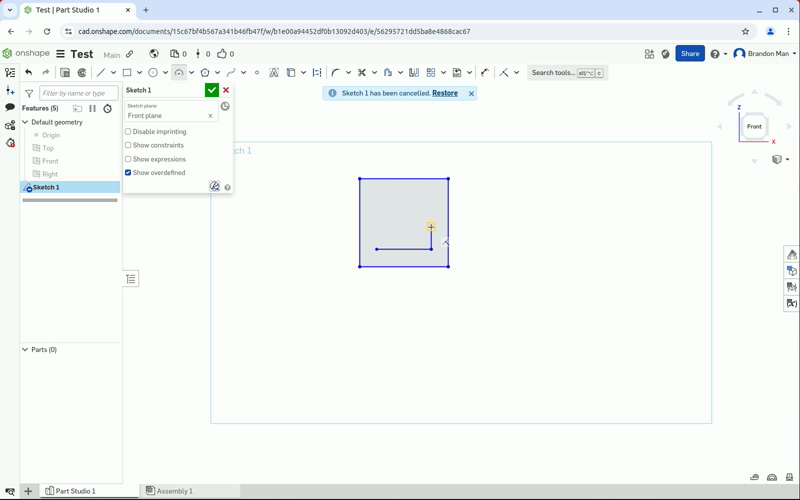
key_down(shift)
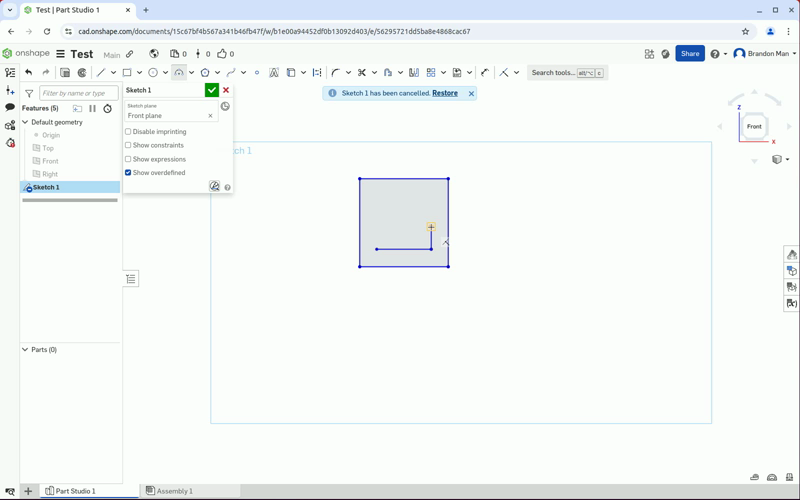
mouse_move(420, 215)
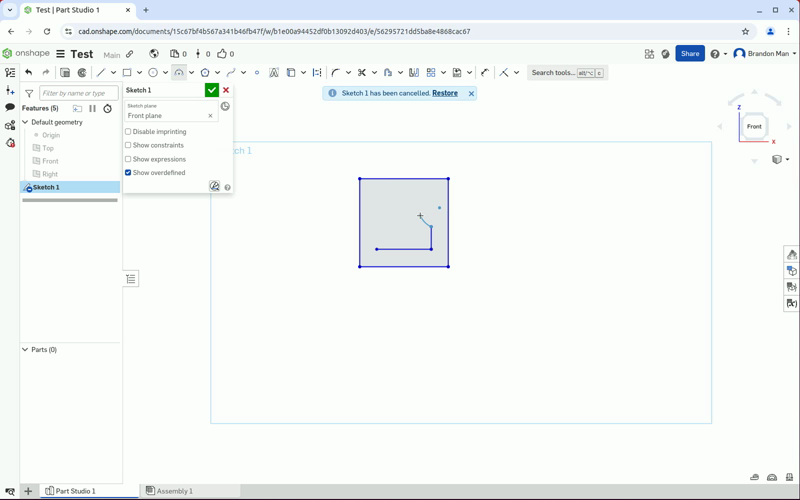
click(420, 215)
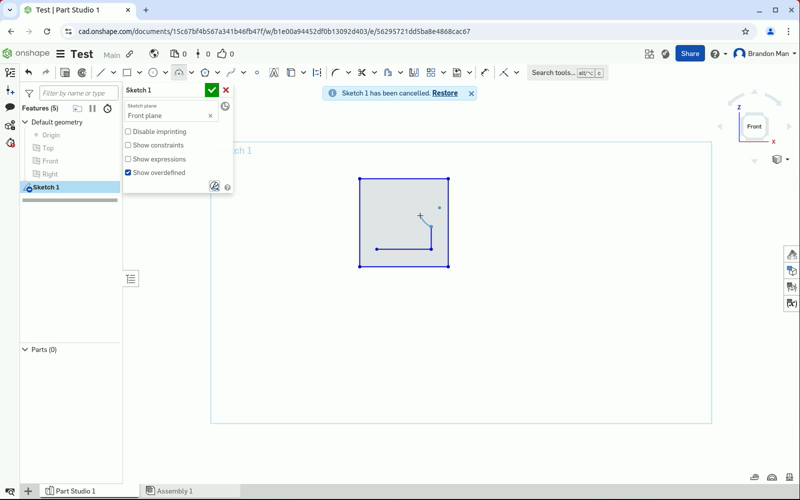
mouse_move(428, 218)
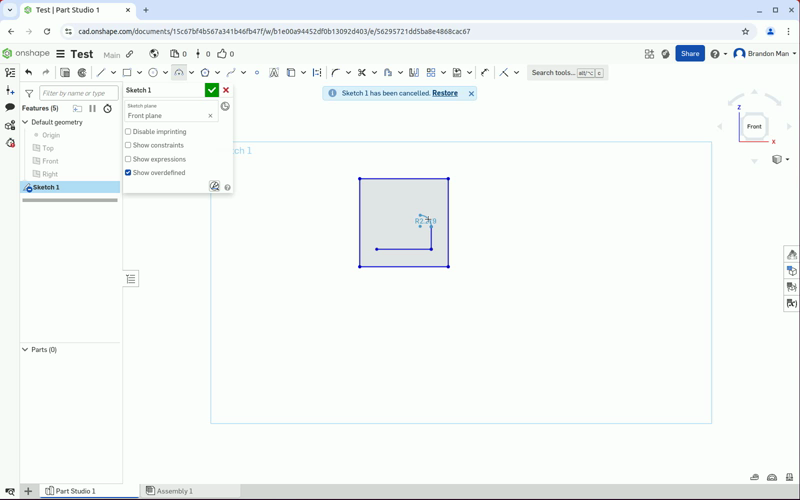
click(428, 218)
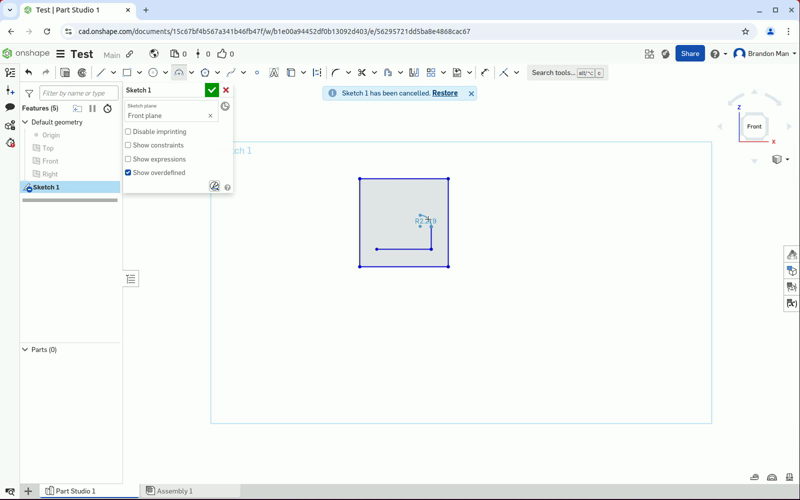
key_up(shift)
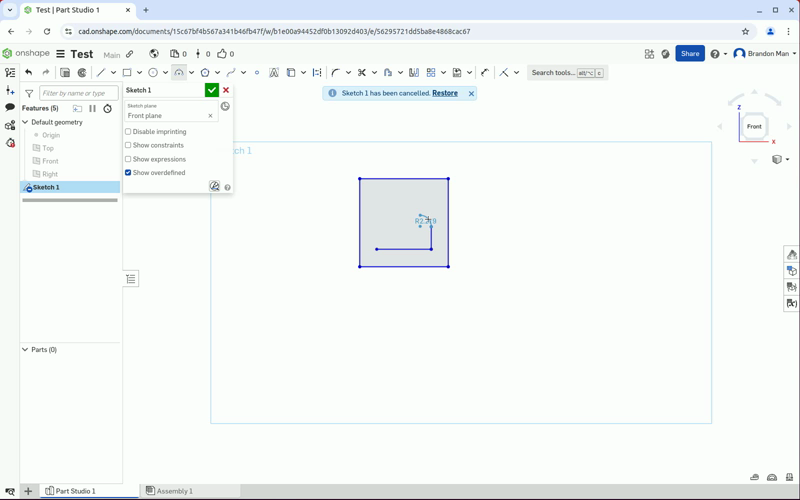
key(esc)
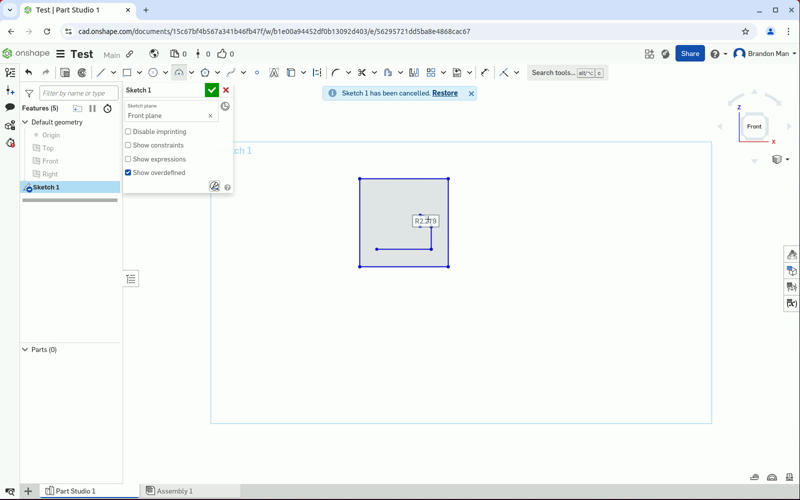
key(l)
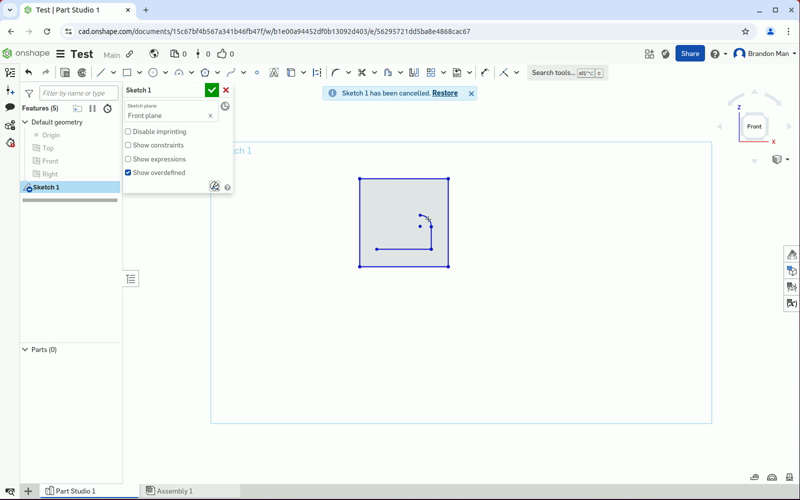
mouse_move(420, 215)
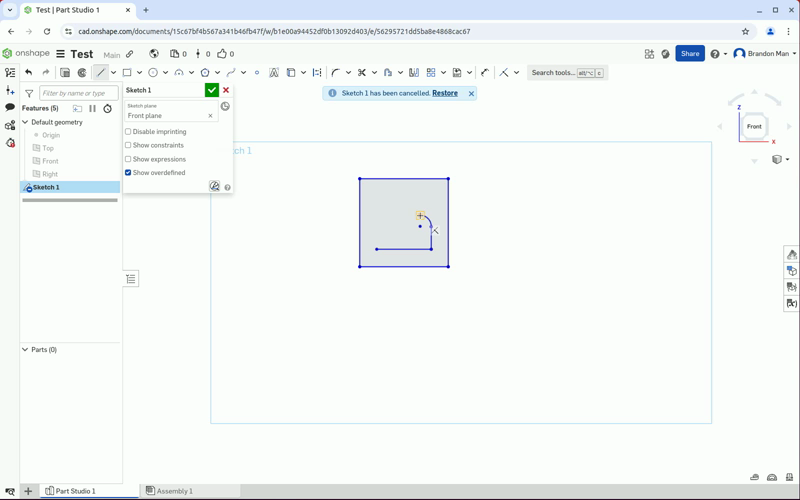
click(420, 215)
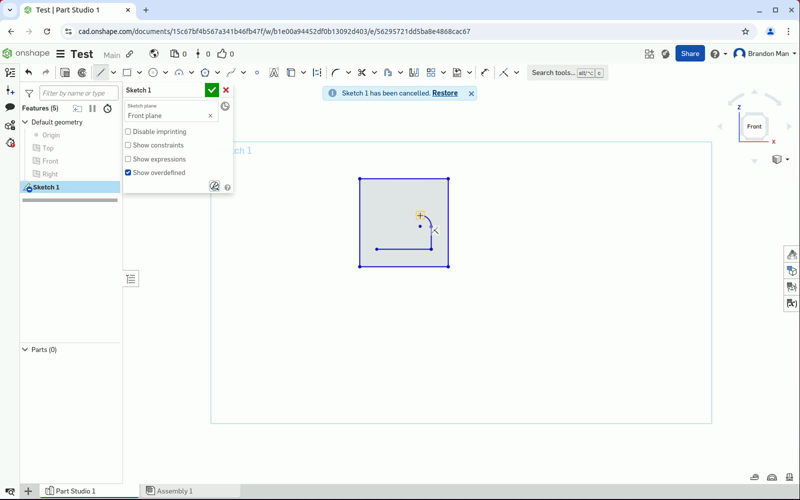
key_down(shift)
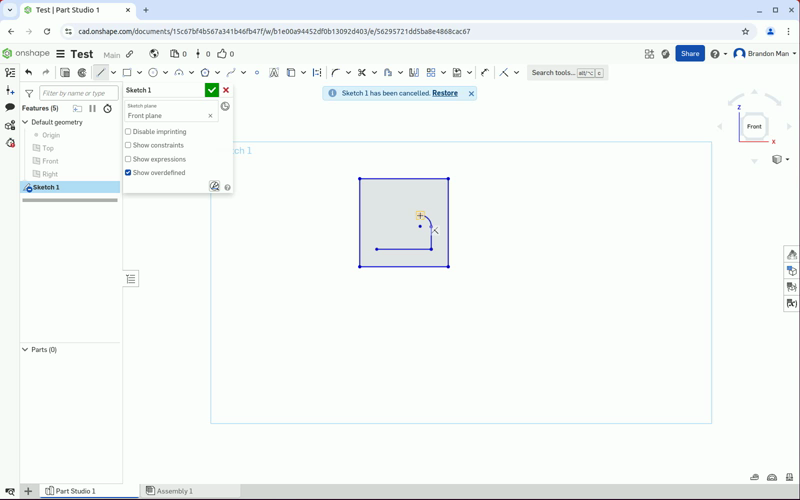
mouse_move(450, 215)
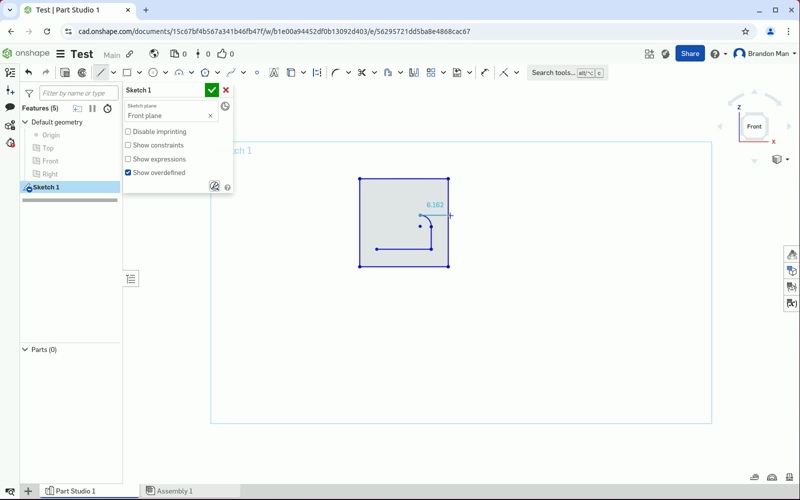
mouse_move(387, 215)
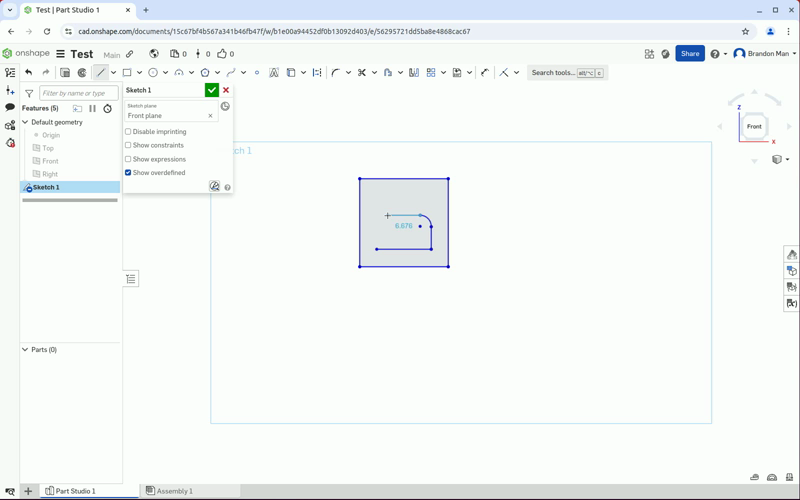
click(387, 215)
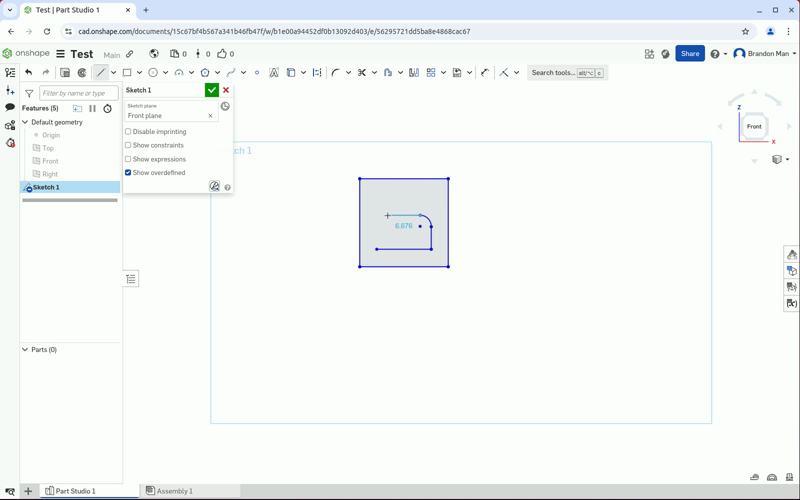
key_up(shift)
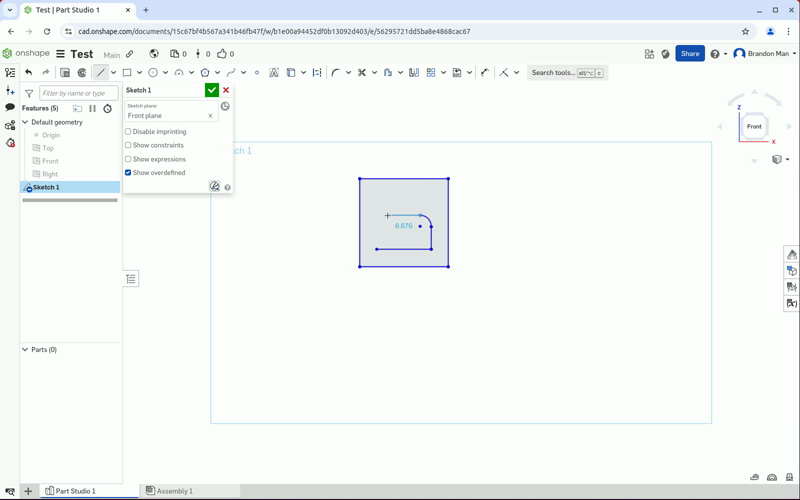
key(esc)
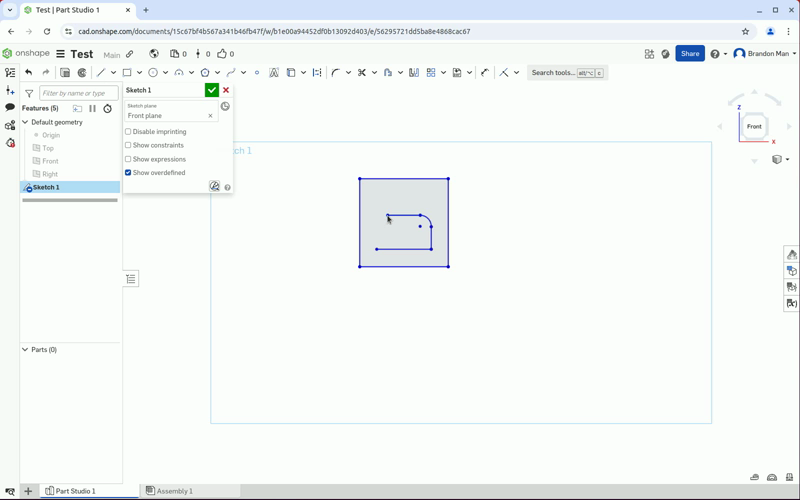
key(a)
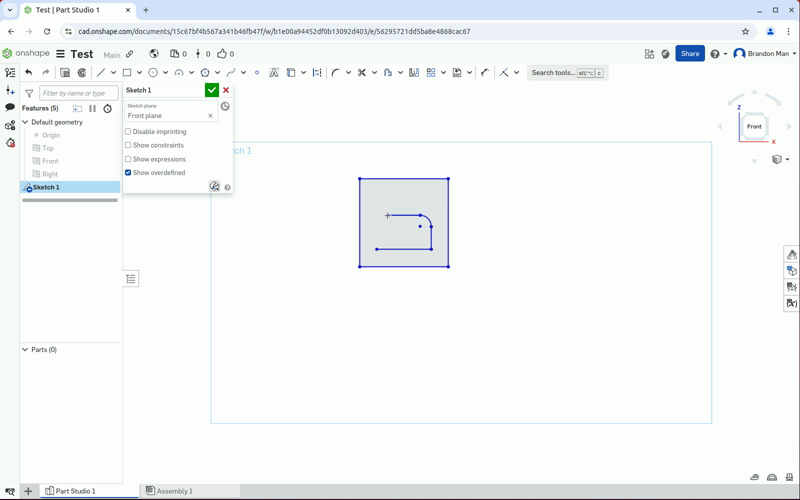
mouse_move(387, 215)
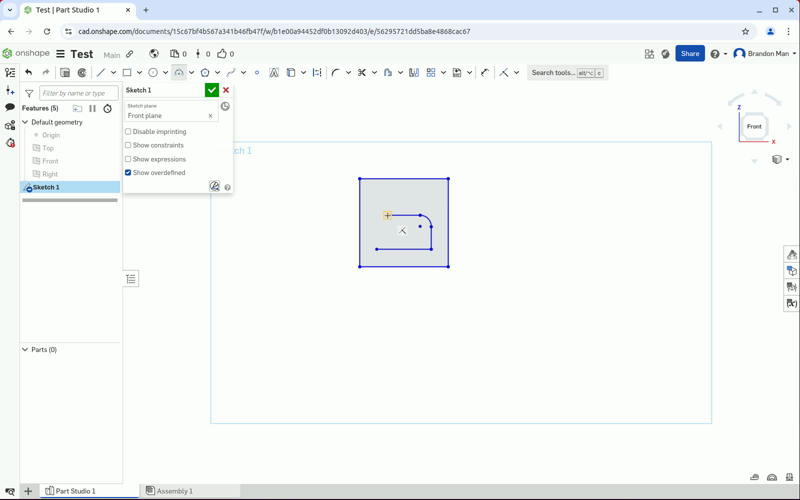
click(387, 215)
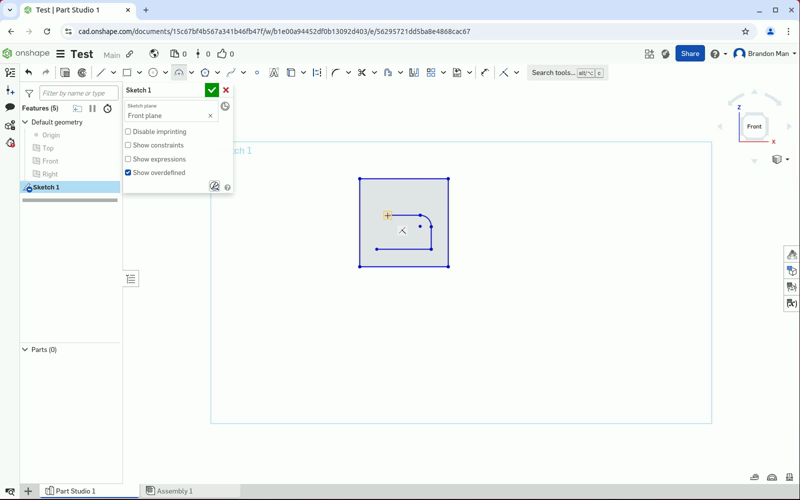
key_down(shift)
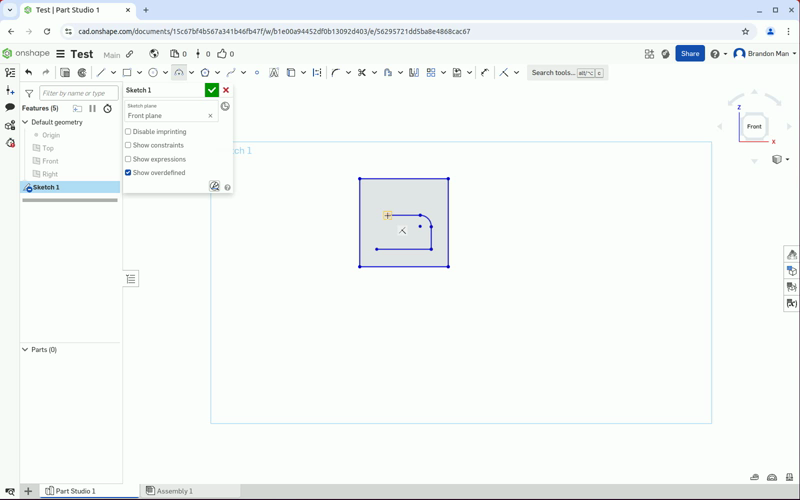
mouse_move(376, 226)
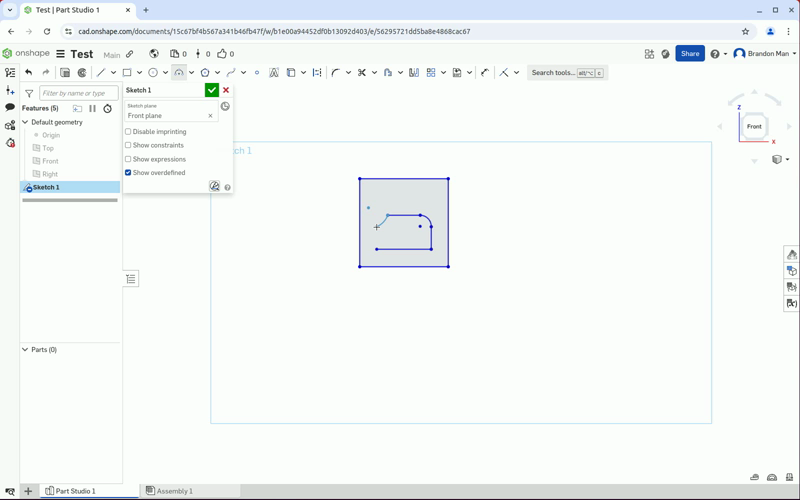
click(376, 226)
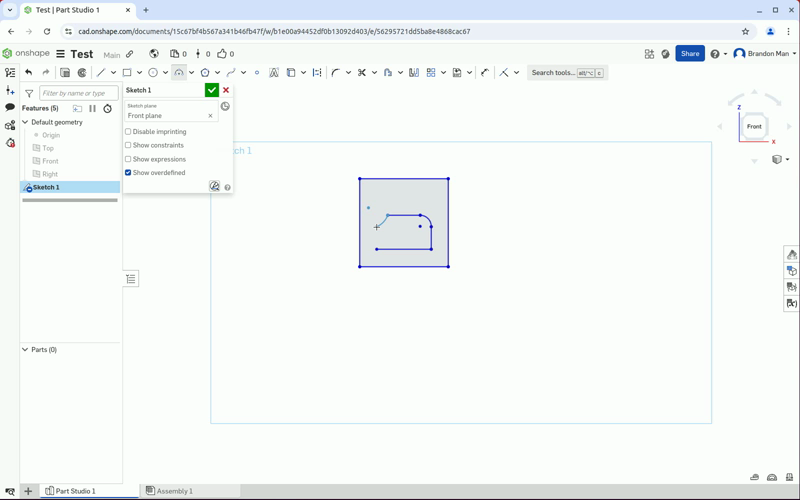
mouse_move(380, 218)
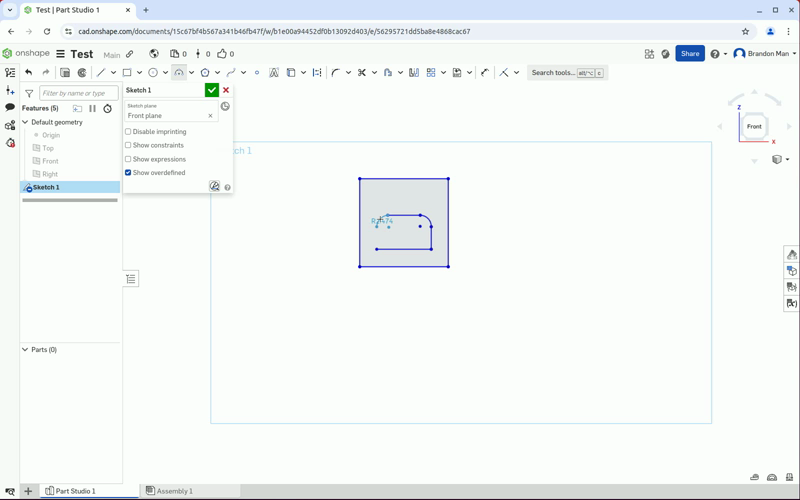
click(380, 218)
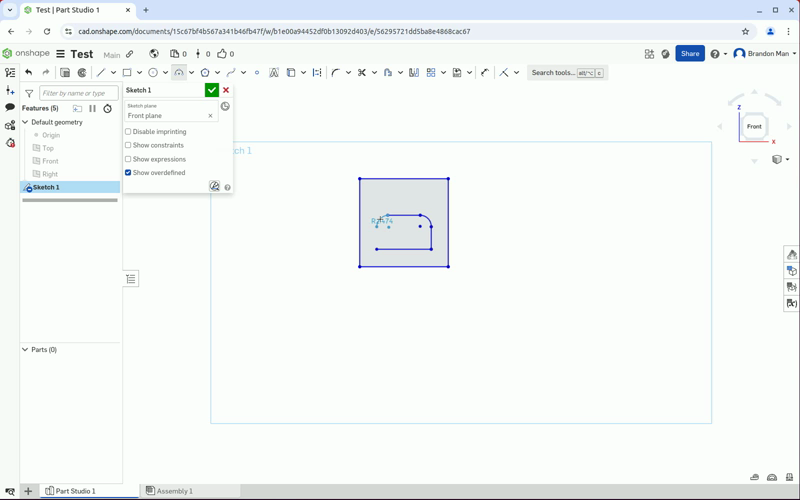
key_up(shift)
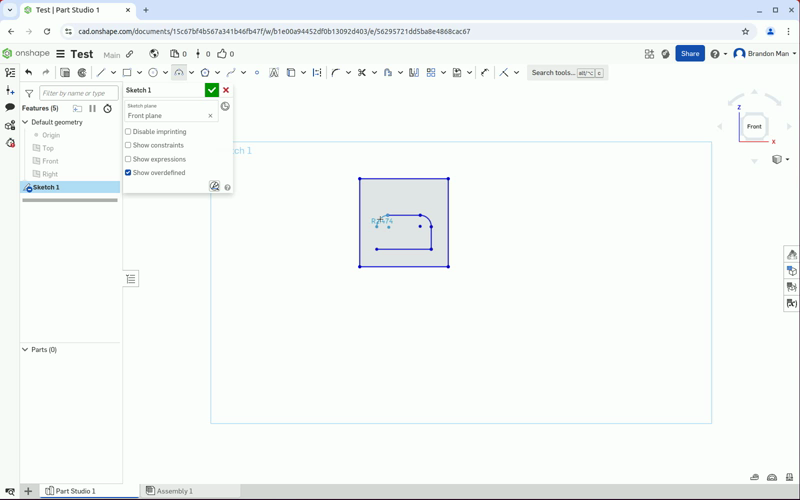
key(esc)
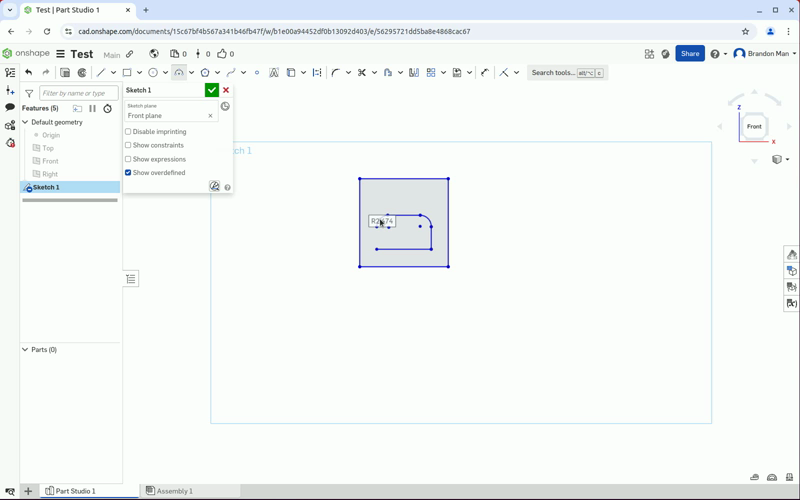
key(l)
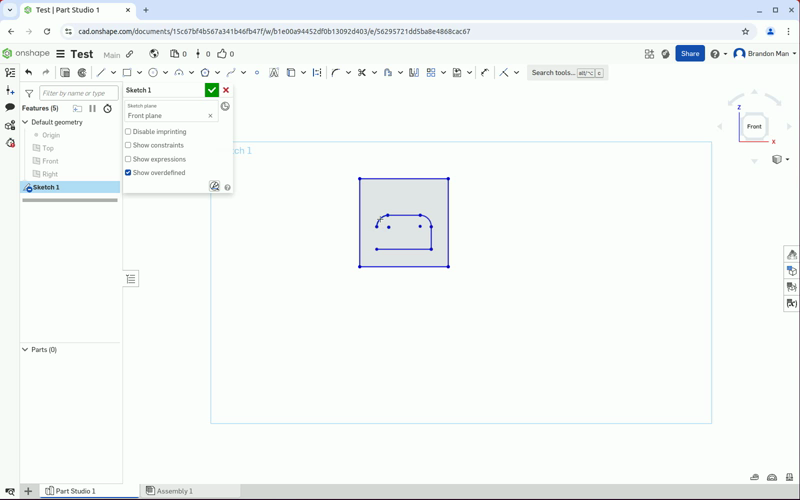
mouse_move(376, 226)
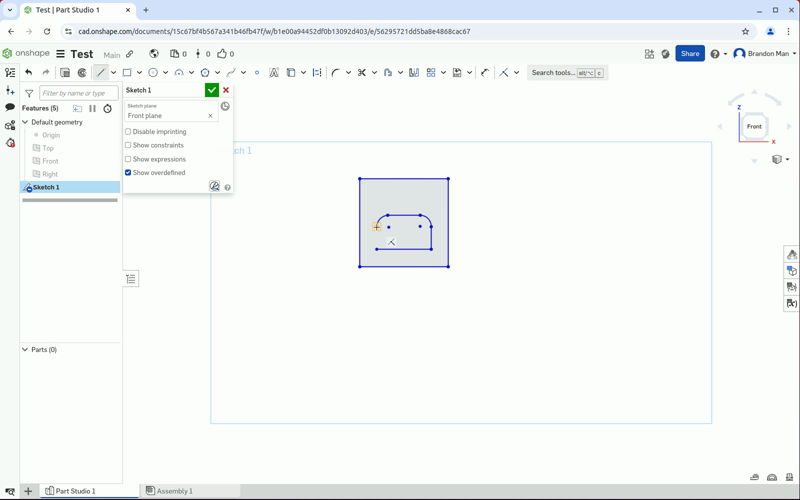
click(376, 226)
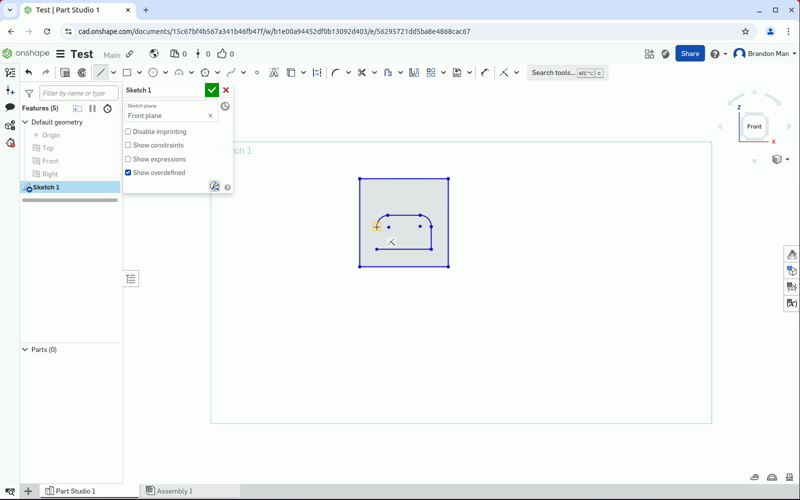
mouse_move(406, 226)
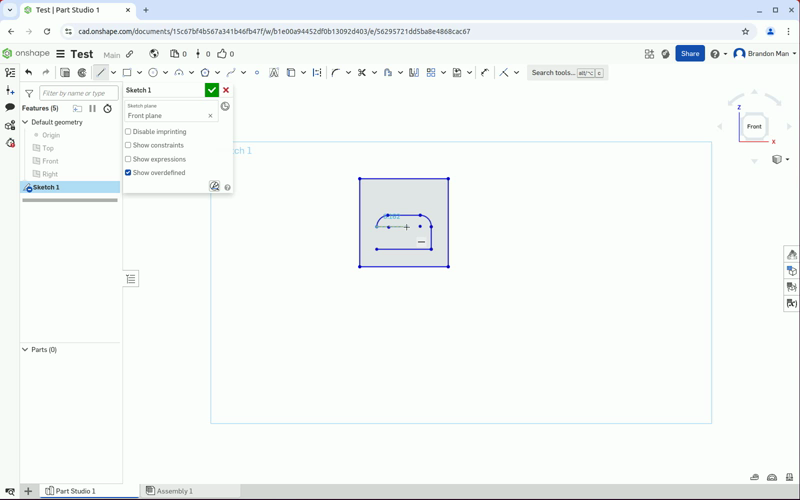
key_down(shift)
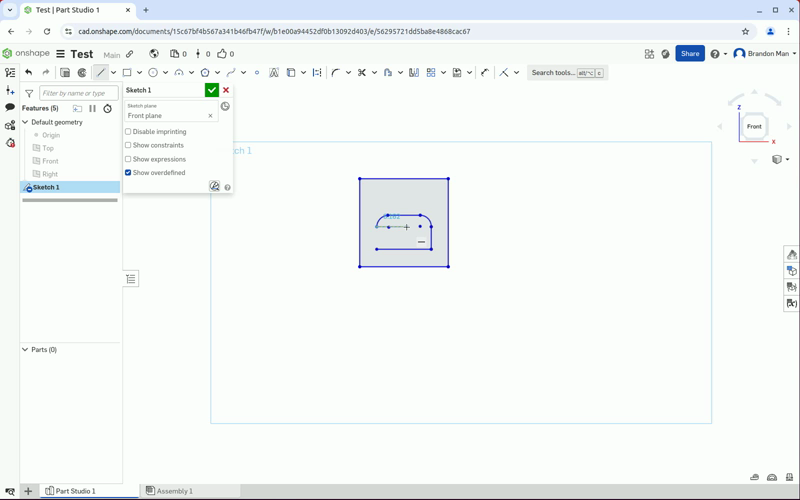
mouse_move(376, 249)
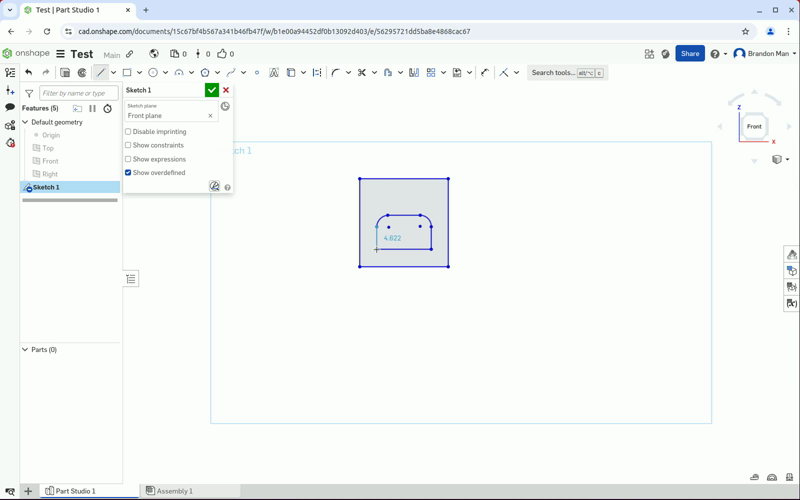
key_up(shift)
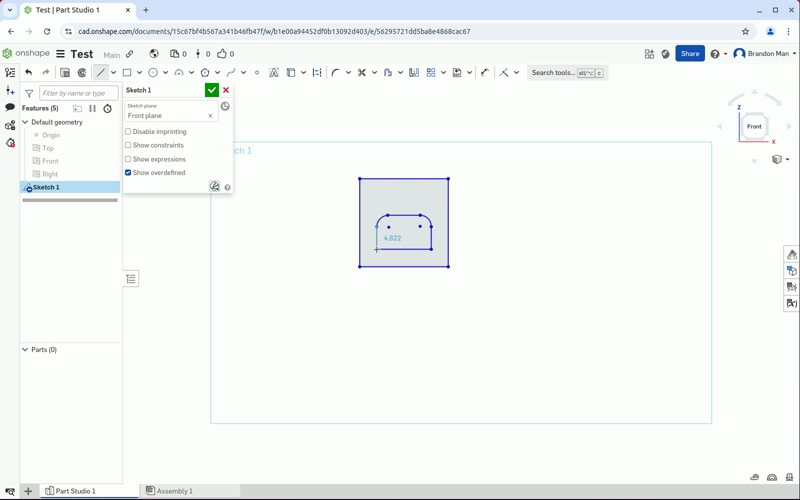
click(376, 249)
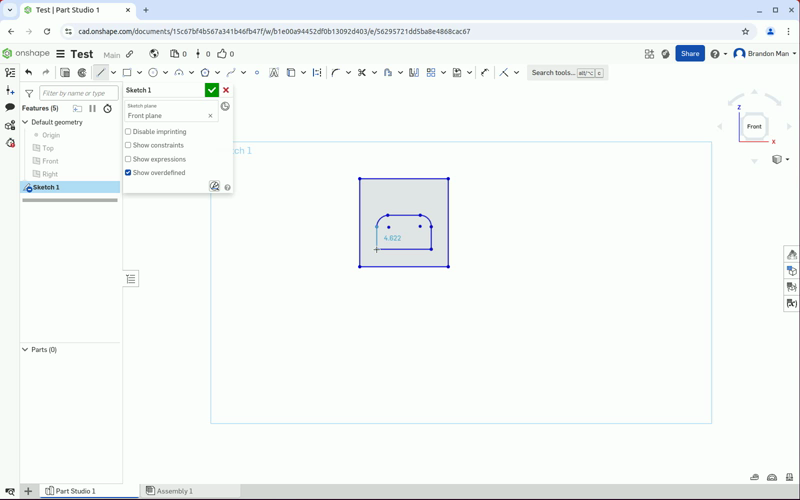
key(esc)
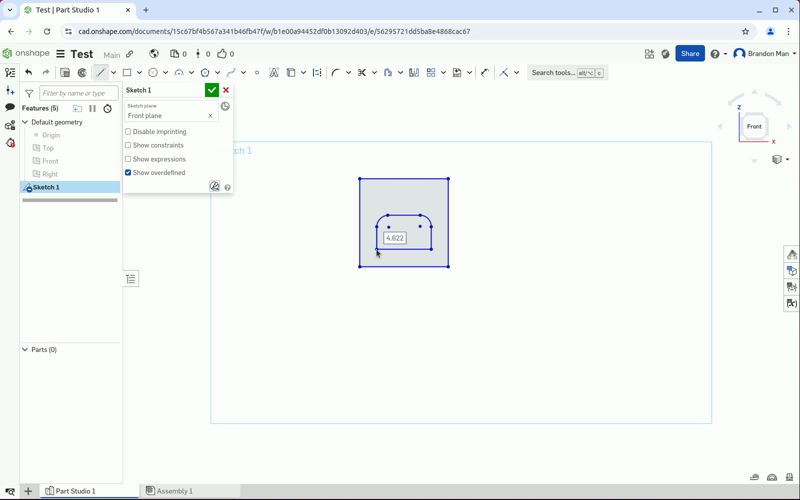
key(c)
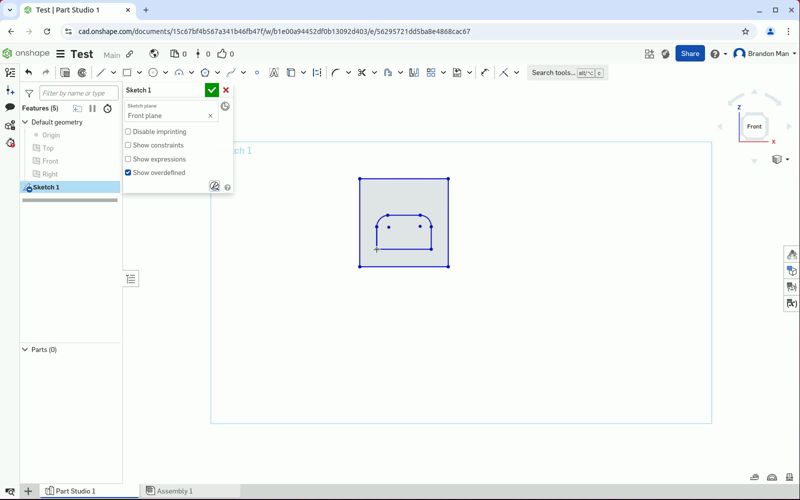
key_down(shift)
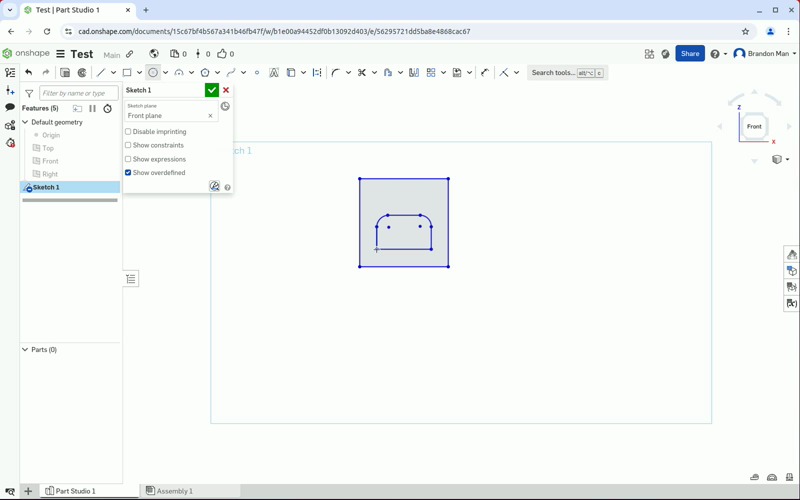
mouse_move(404, 200)
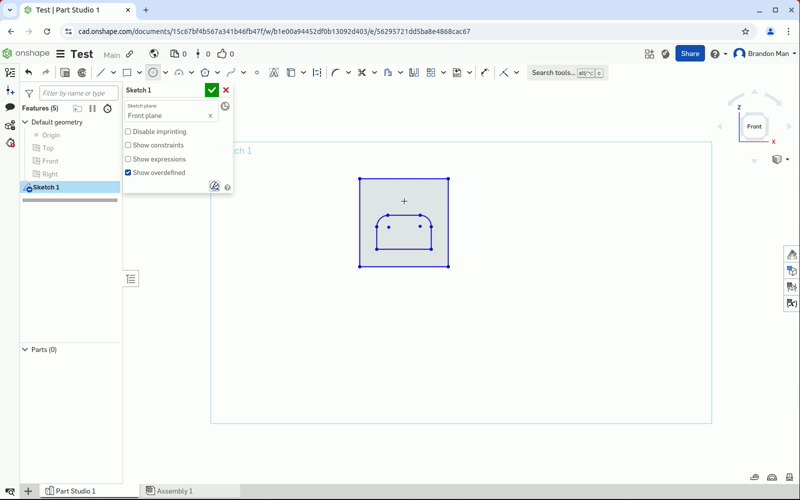
click(404, 200)
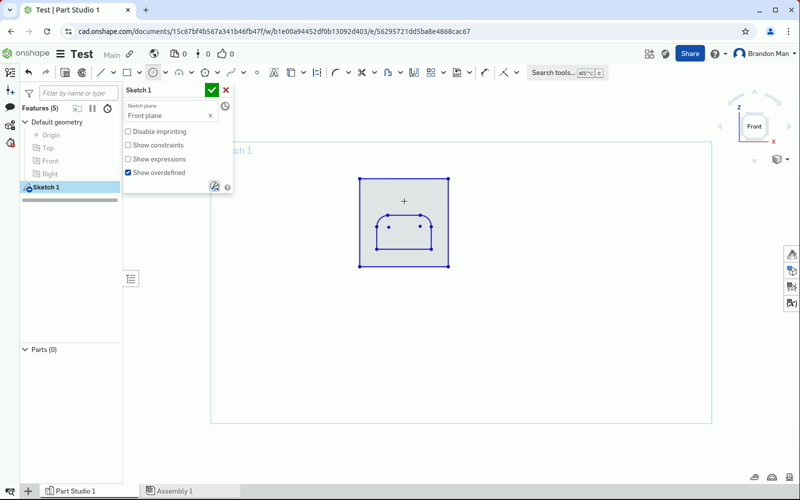
key_up(shift)
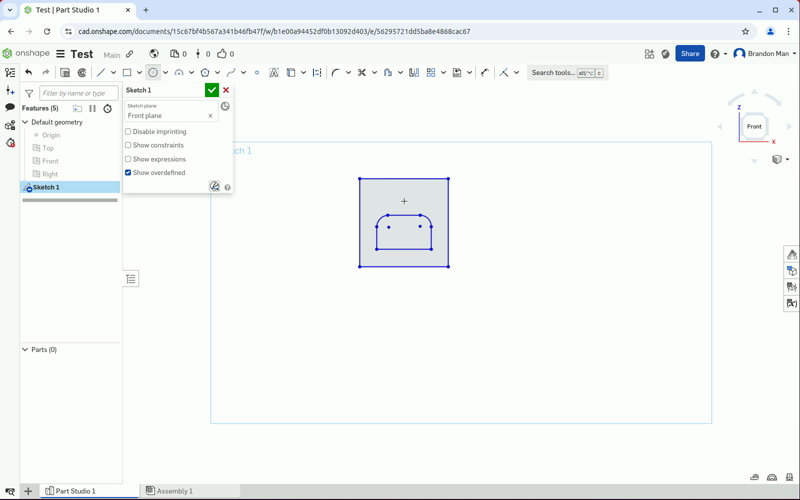
mouse_move(417, 200)
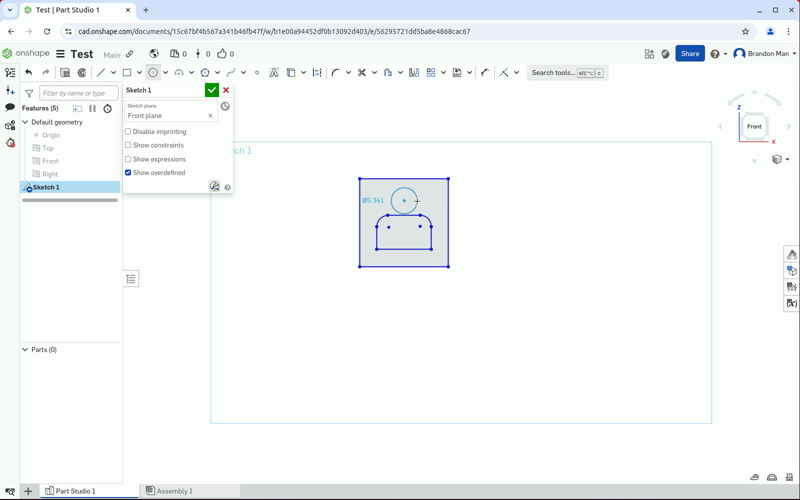
click(417, 200)
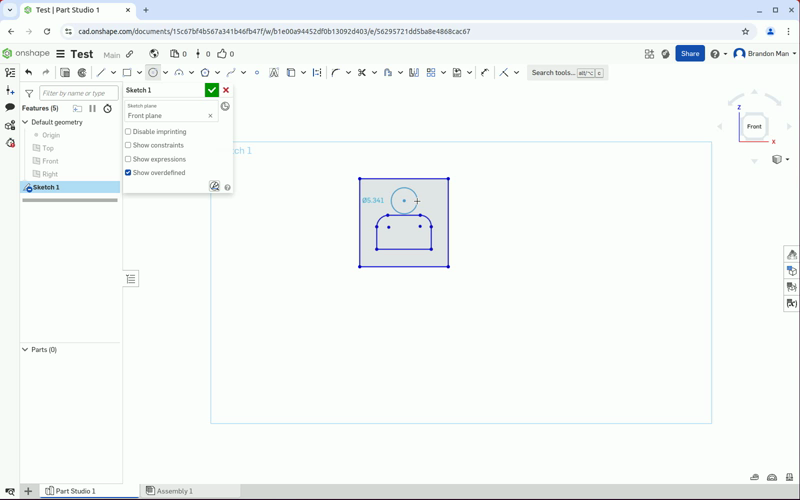
key(esc)
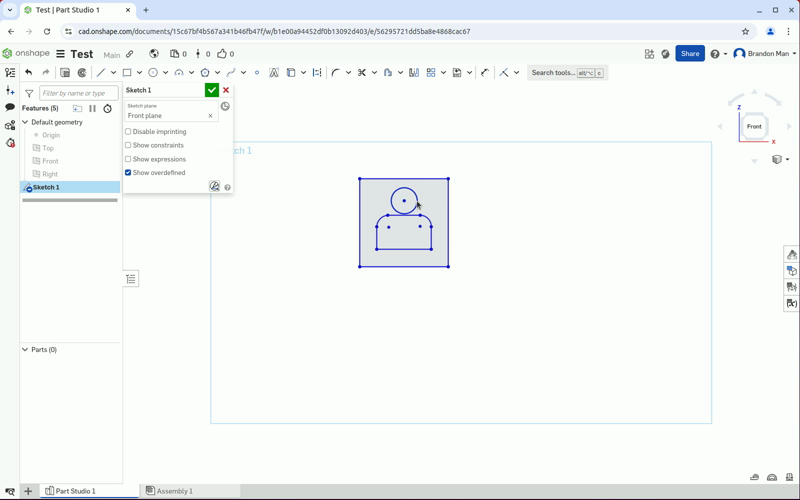
mouse_move(437, 232)
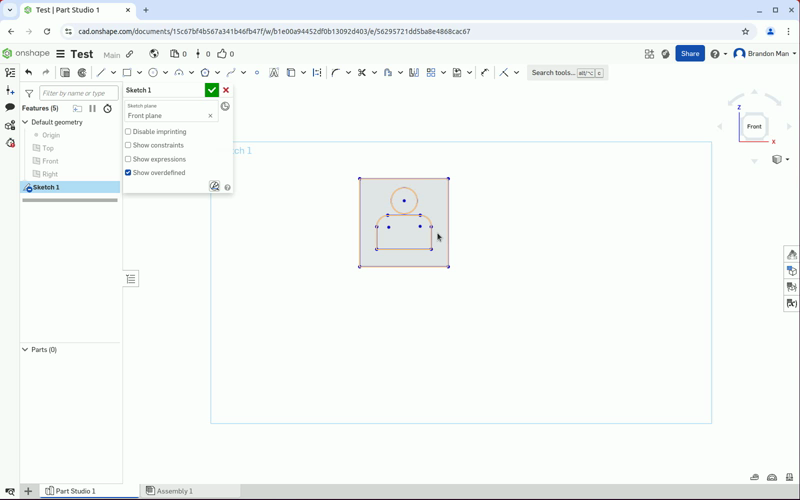
click(437, 232)
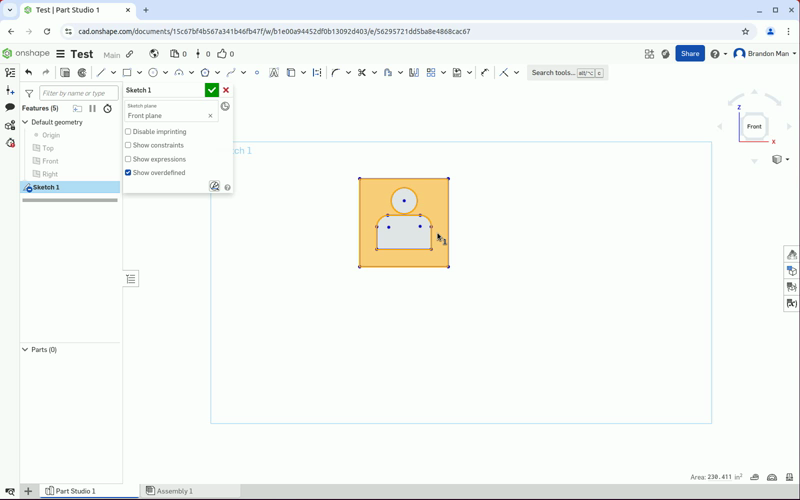
mouse_move(73, 352)
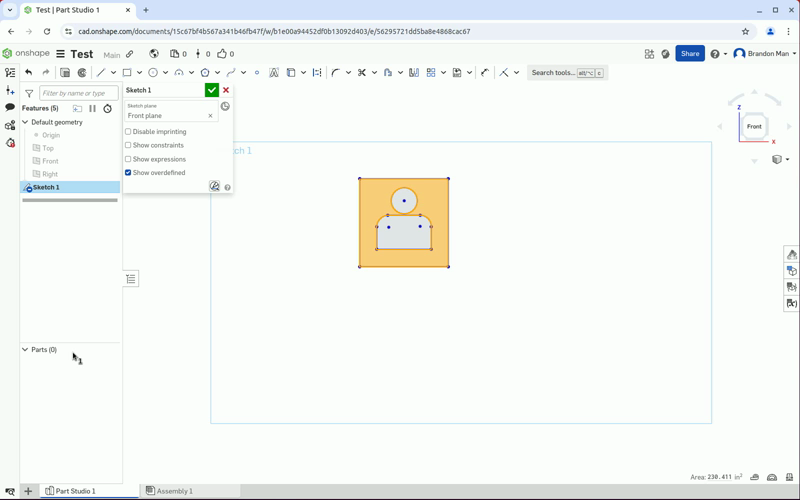
key(shift+y)
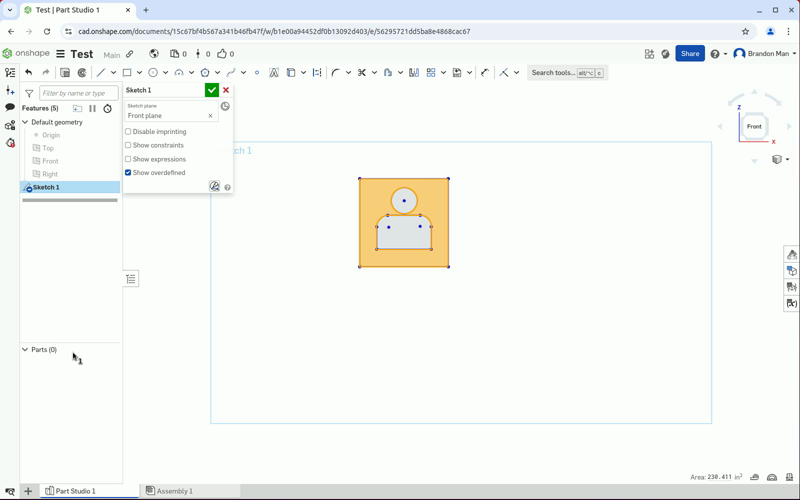
key(shift+e)
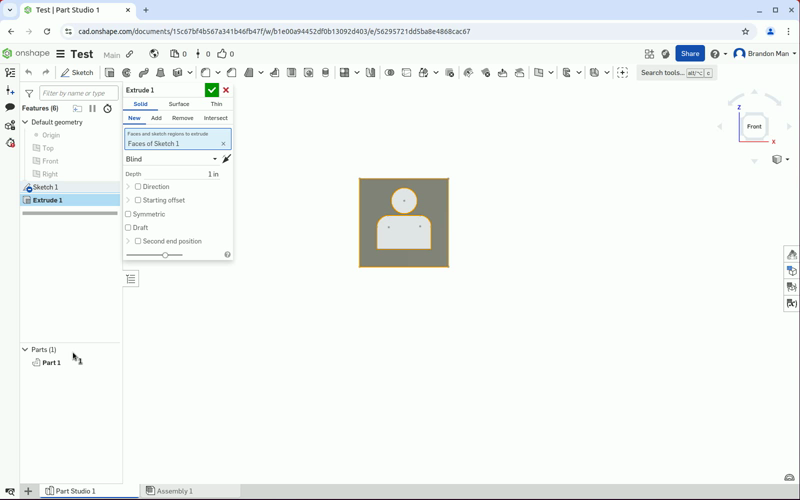
mouse_move(143, 106)
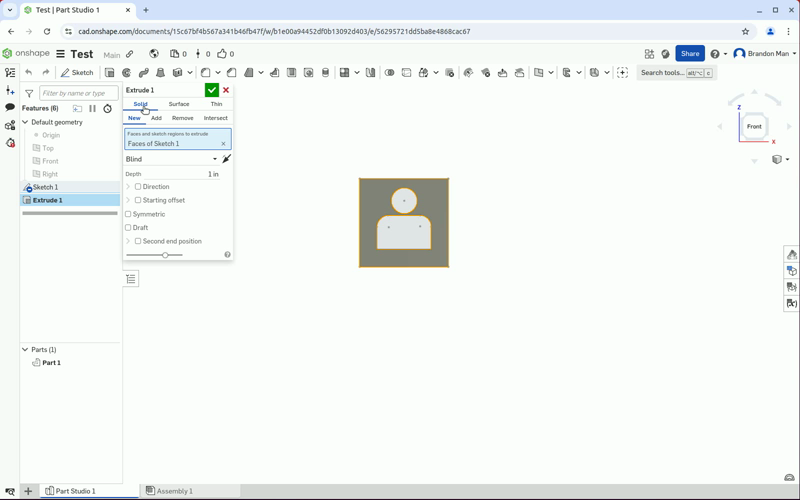
click(143, 106)
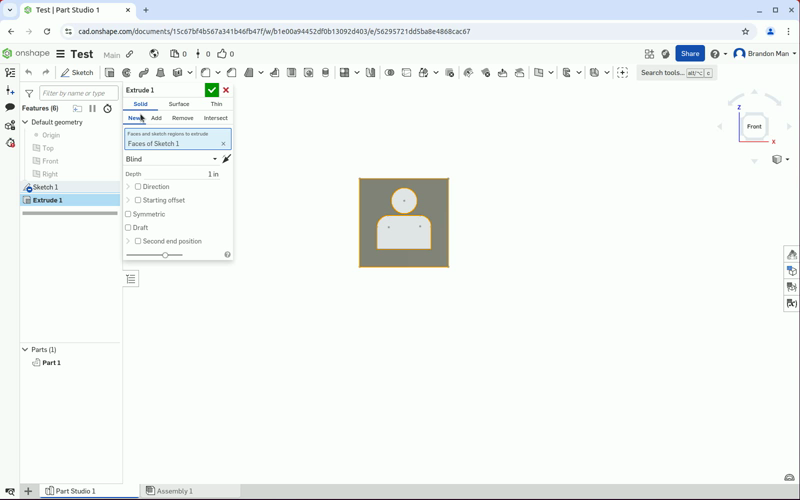
mouse_move(137, 120)
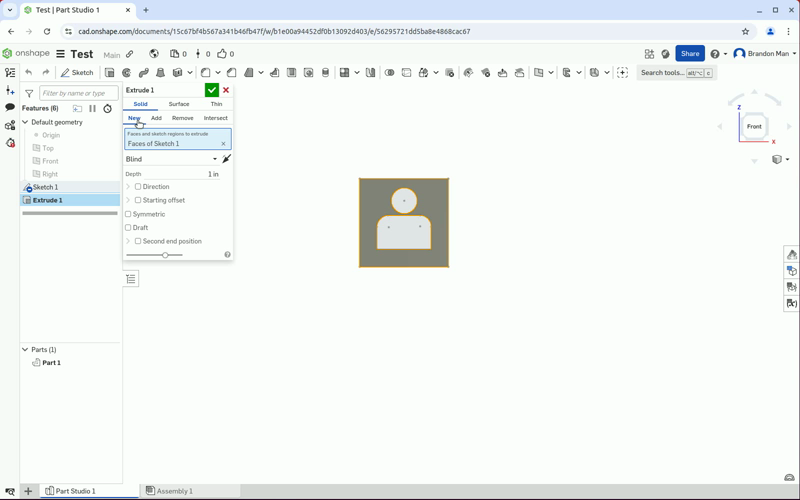
click(137, 120)
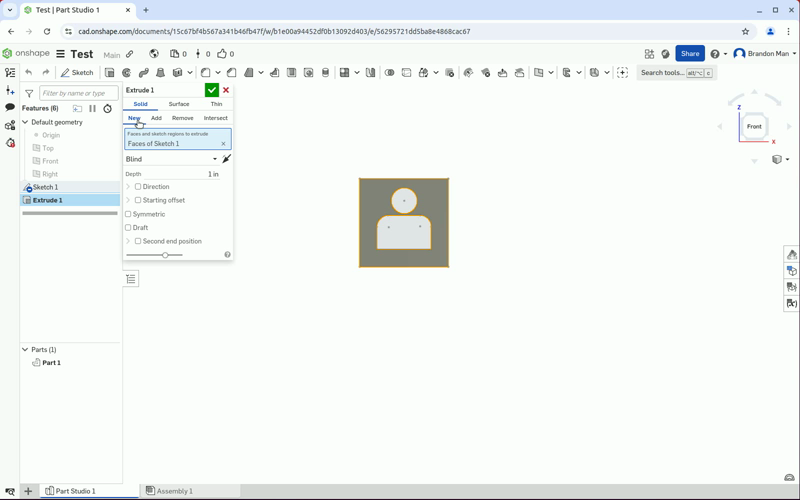
key(tab, 4)
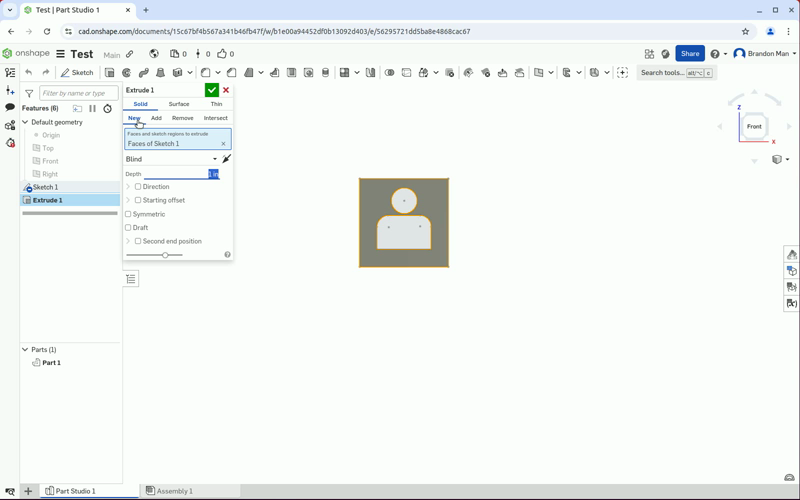
text(2.166)
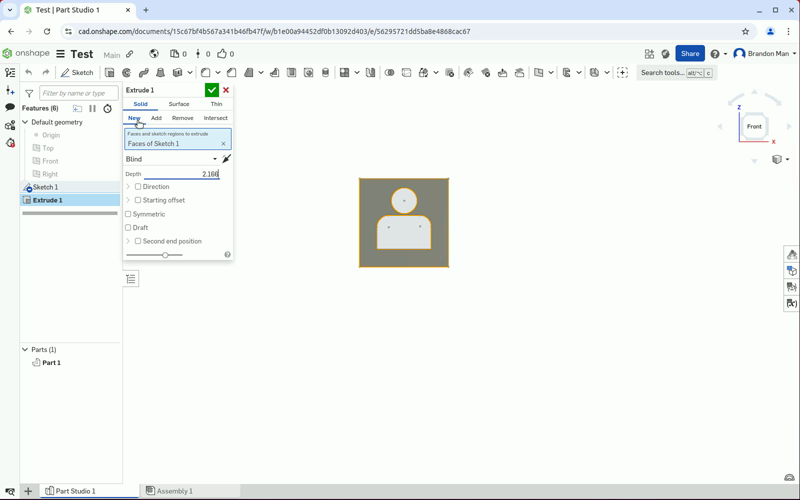
key(enter)
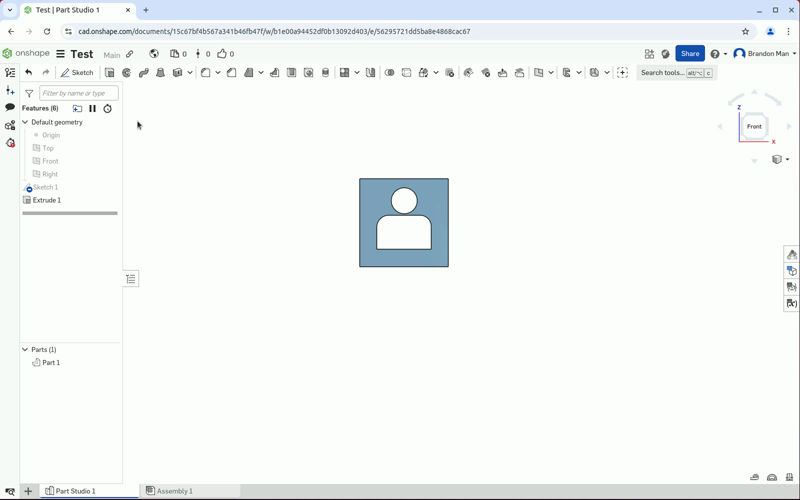
key(shift+h)
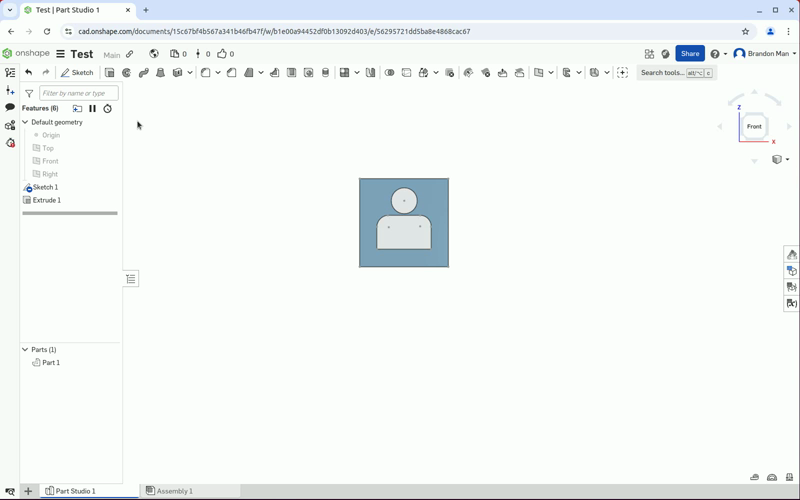
key(shift+h)
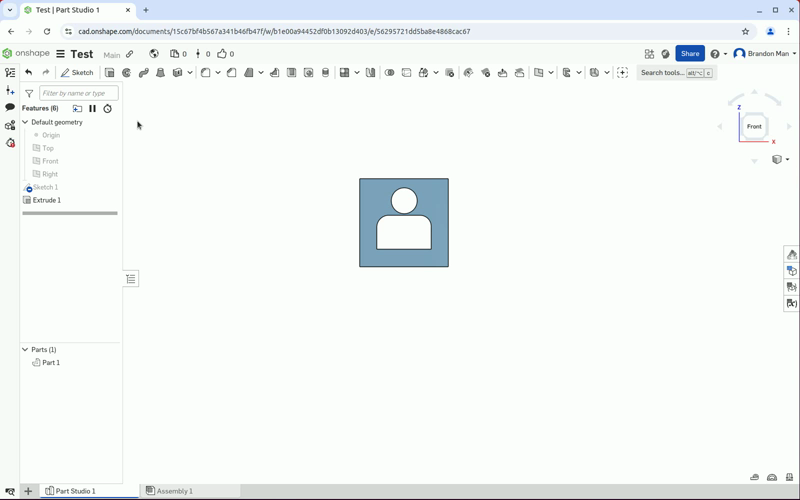
mouse_move(73, 189)
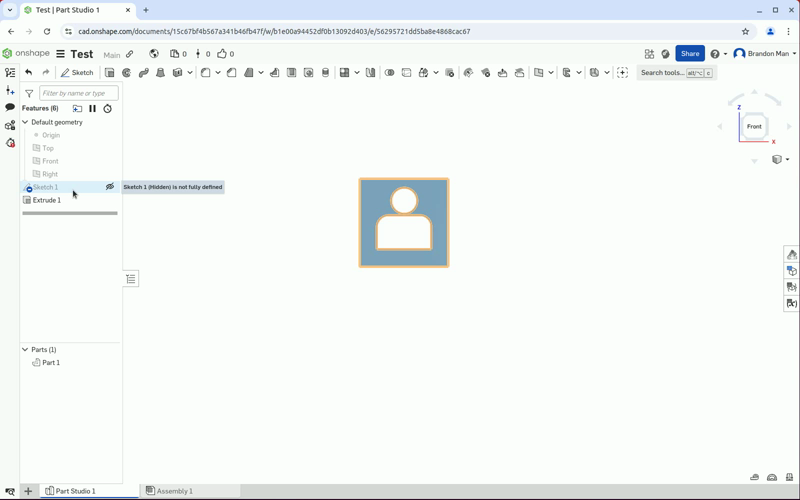
click(73, 189)
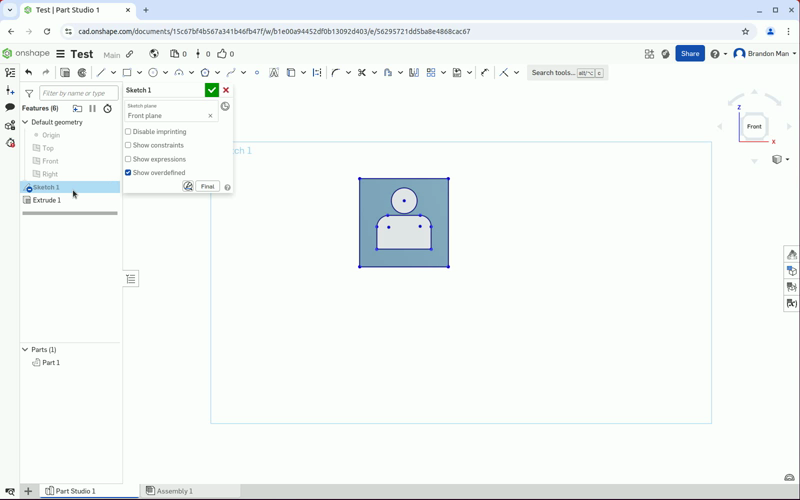
mouse_move(229, 92)
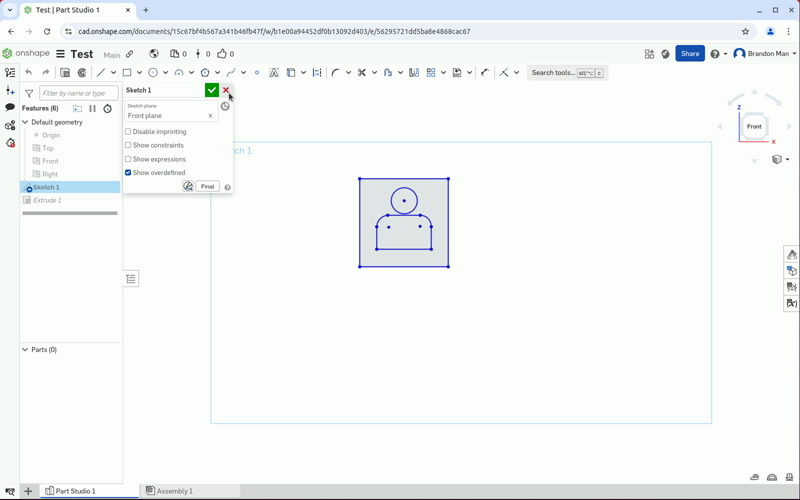
click(229, 92)
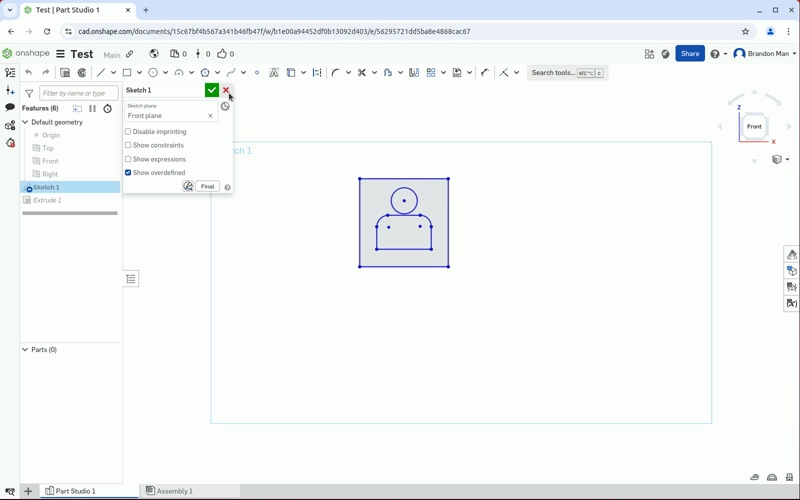
key(shift+s)
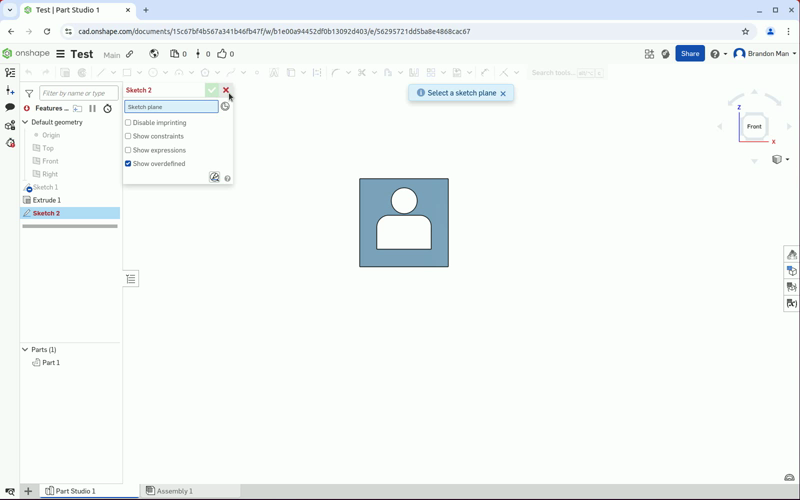
mouse_move(73, 163)
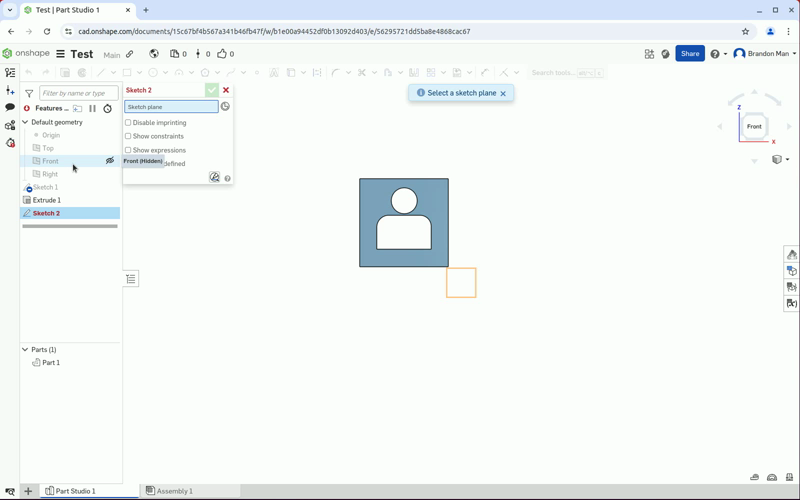
click(73, 163)
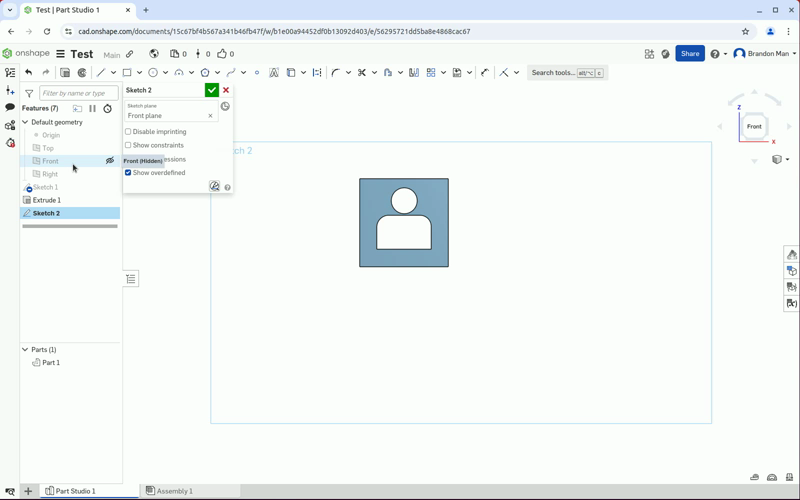
mouse_move(73, 352)
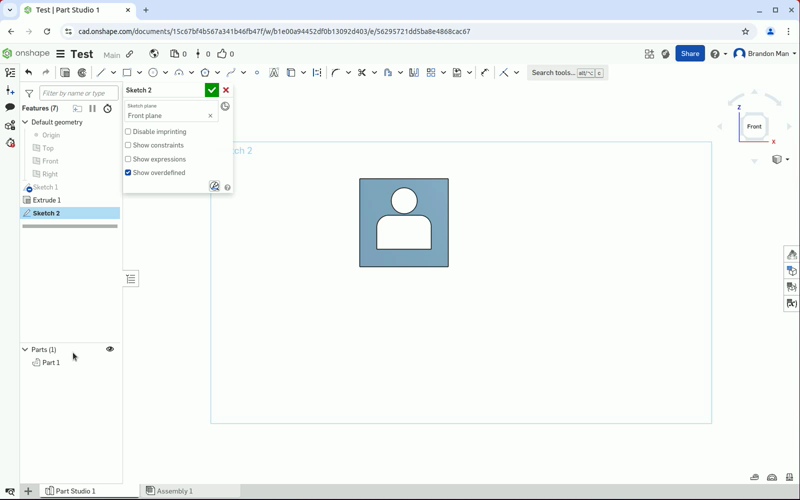
key(y)
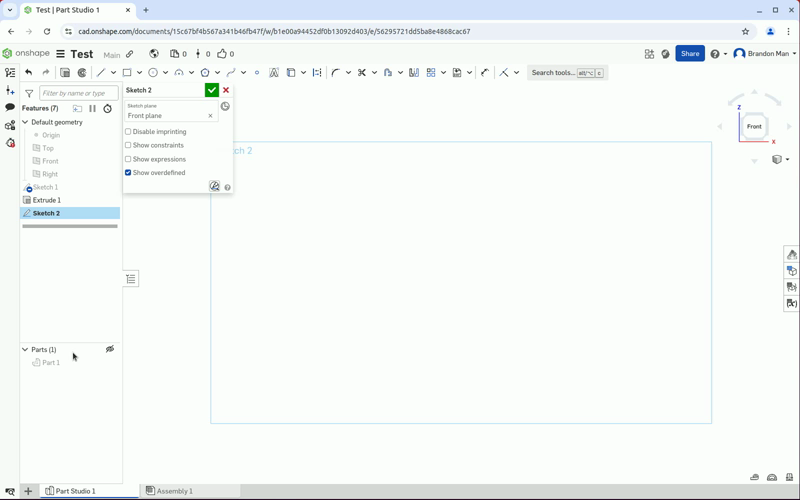
key(l)
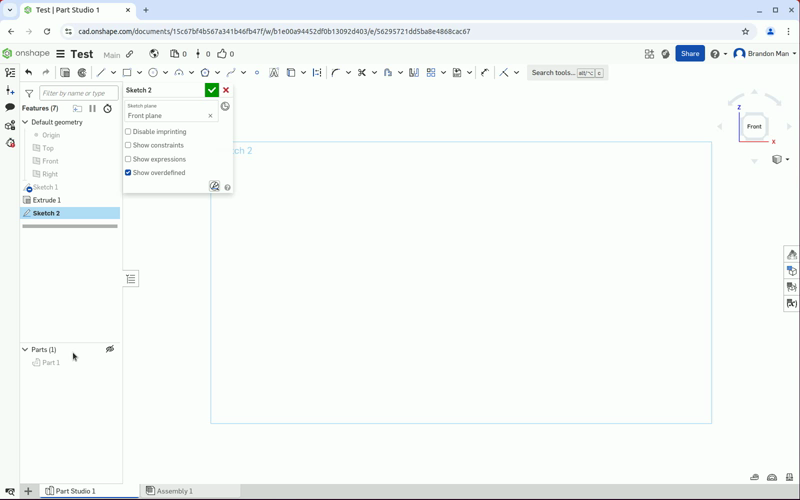
key_down(shift)
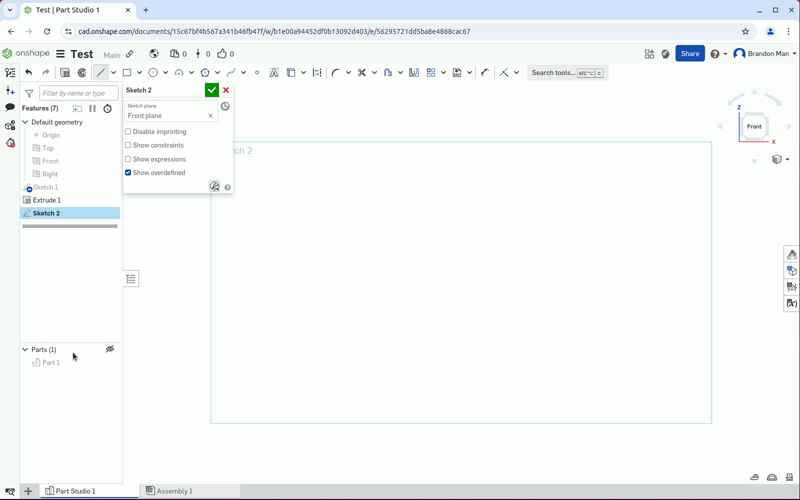
mouse_move(507, 272)
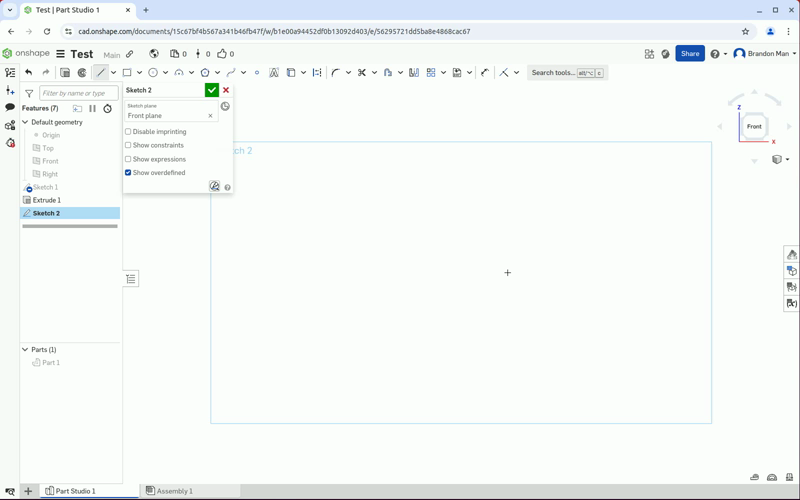
click(507, 272)
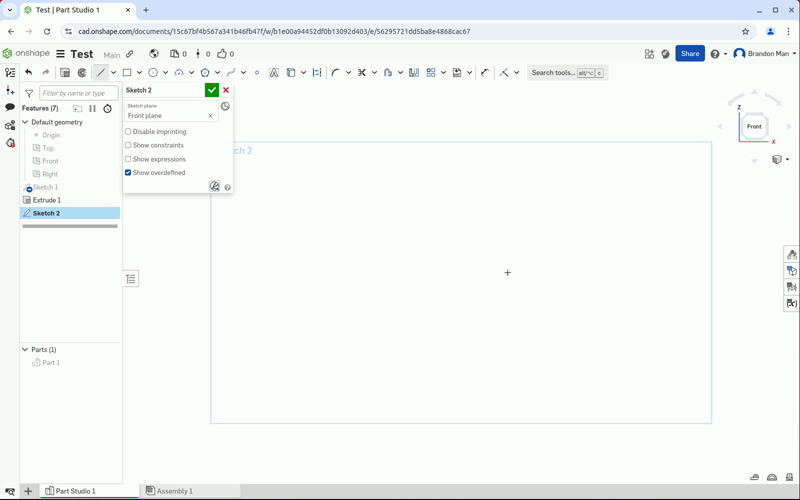
key_up(shift)
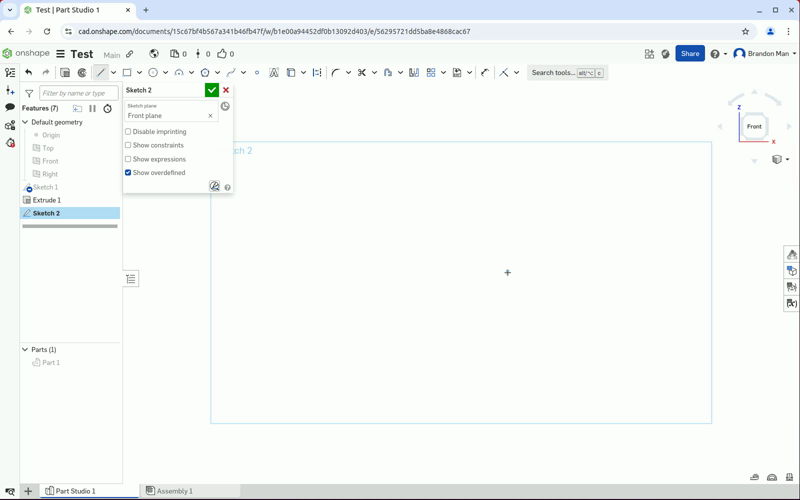
key_down(shift)
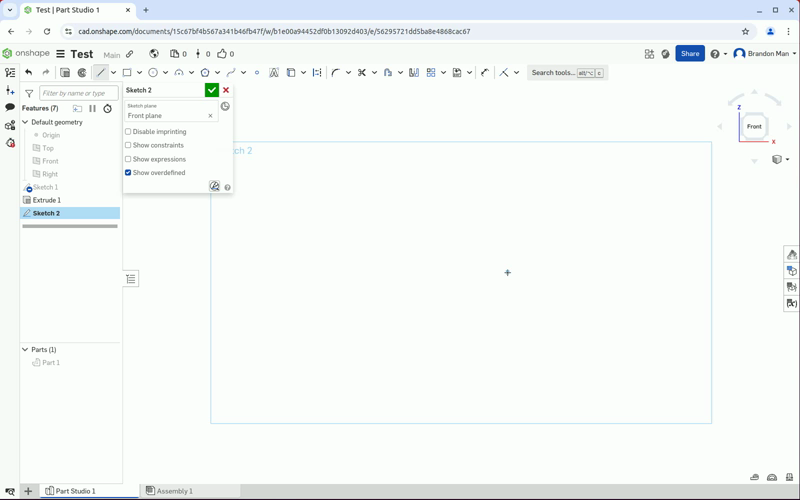
mouse_move(573, 272)
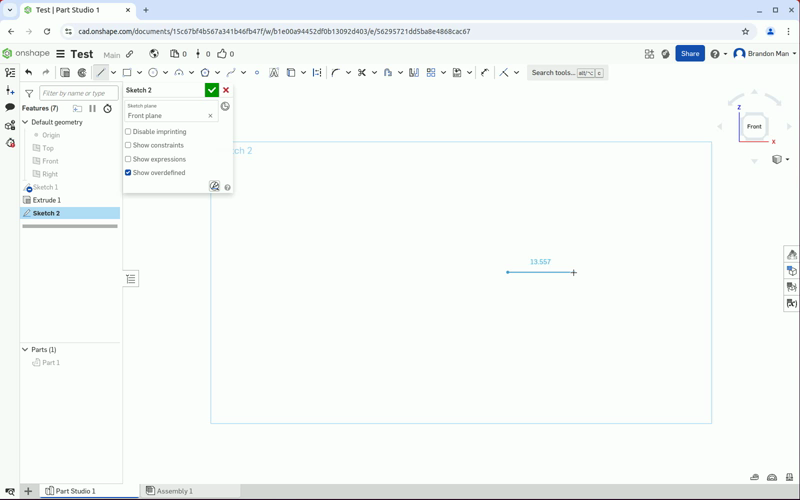
click(573, 272)
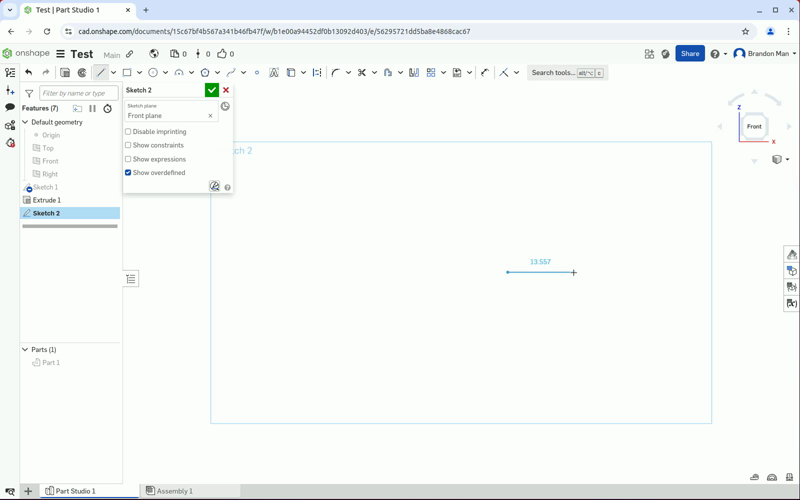
key_up(shift)
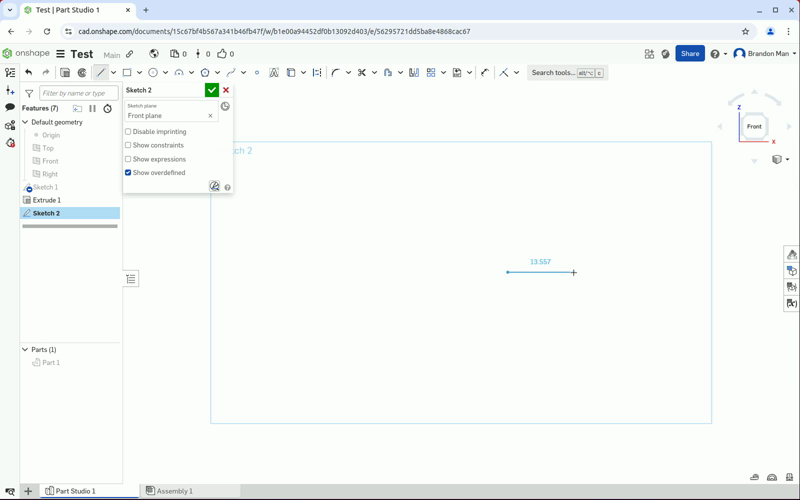
key_down(shift)
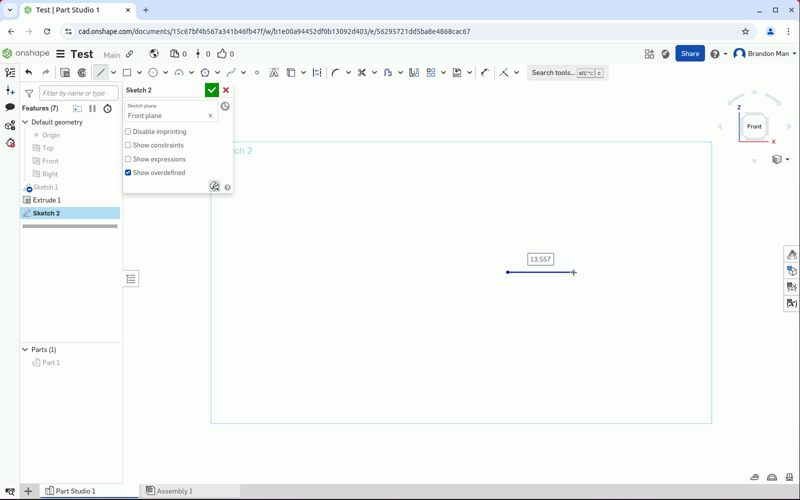
mouse_move(573, 206)
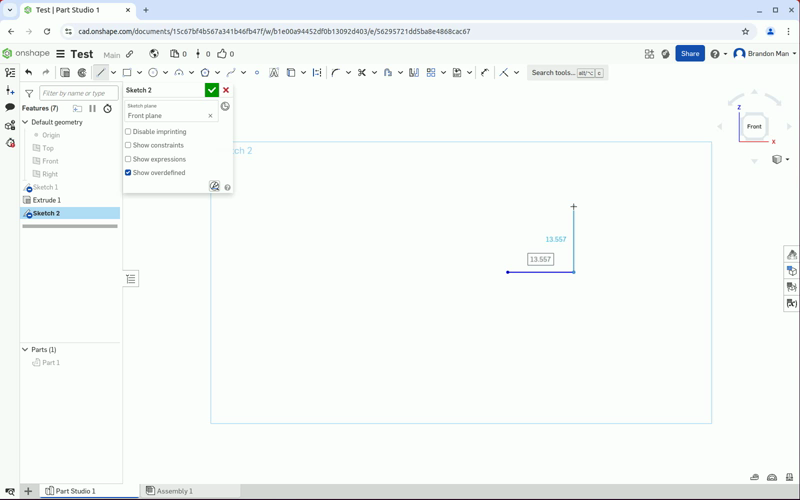
click(573, 206)
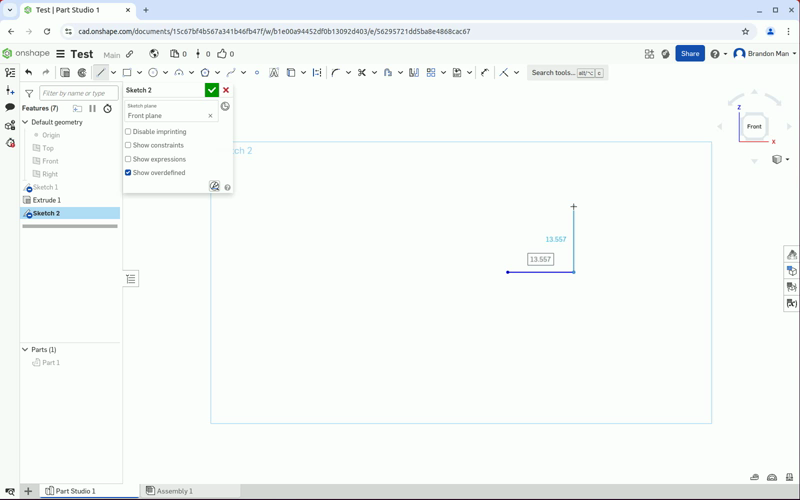
key_up(shift)
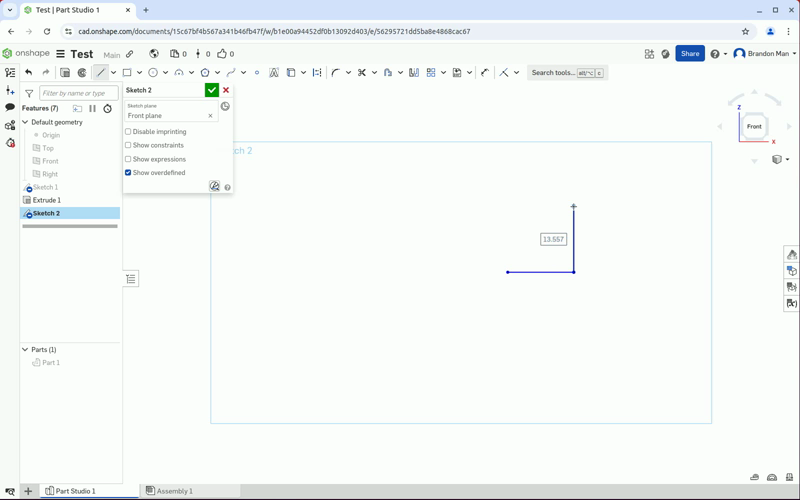
key_down(shift)
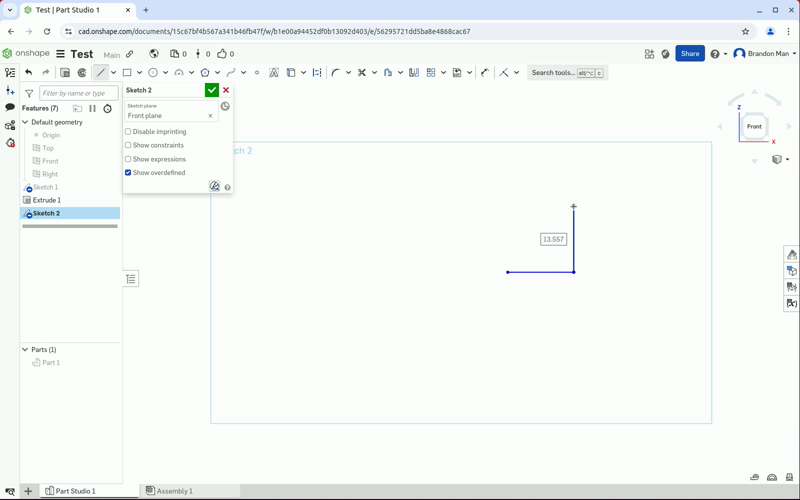
mouse_move(589, 206)
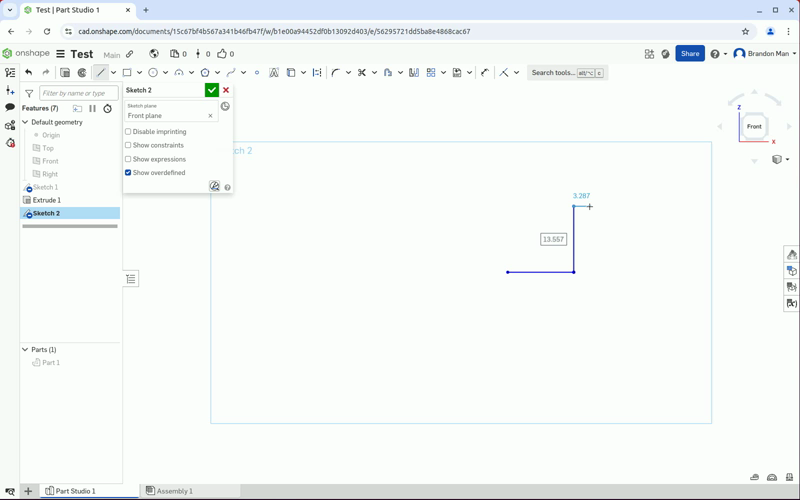
mouse_move(518, 206)
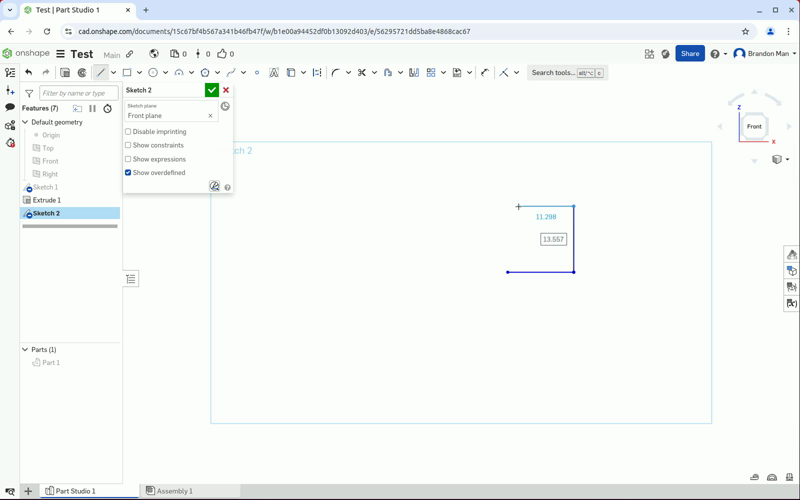
click(518, 206)
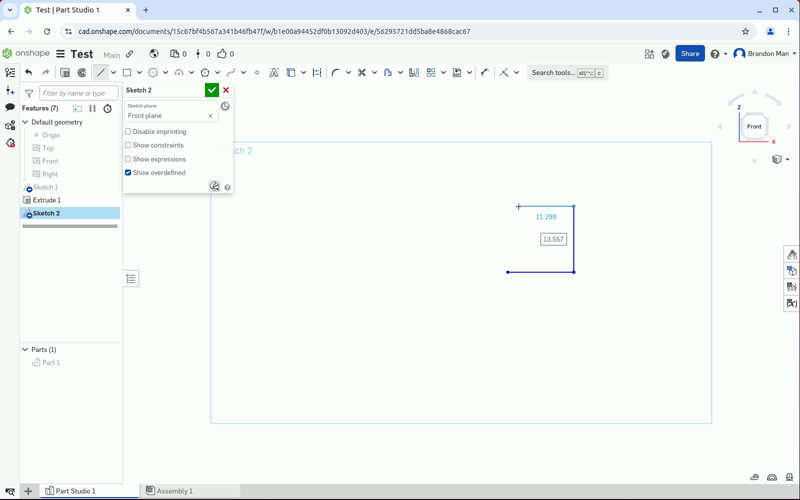
key_up(shift)
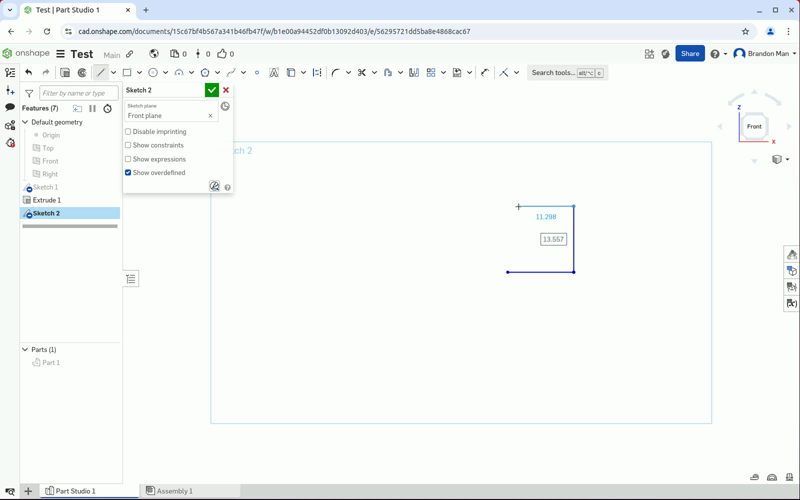
key_down(shift)
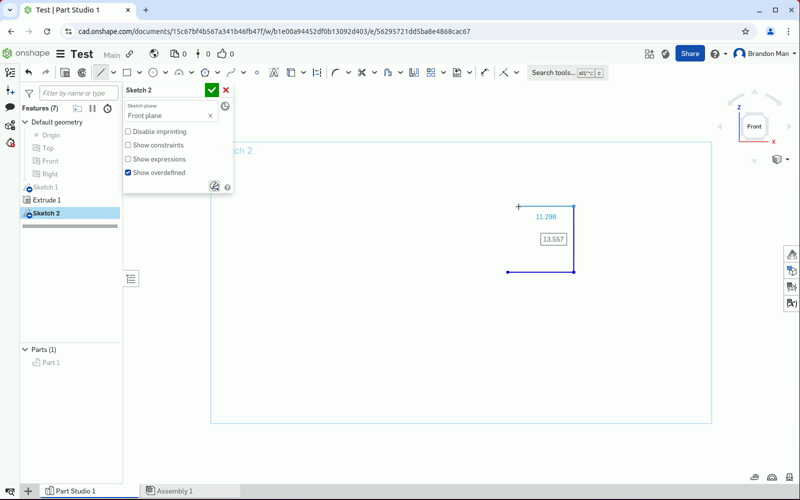
mouse_move(548, 206)
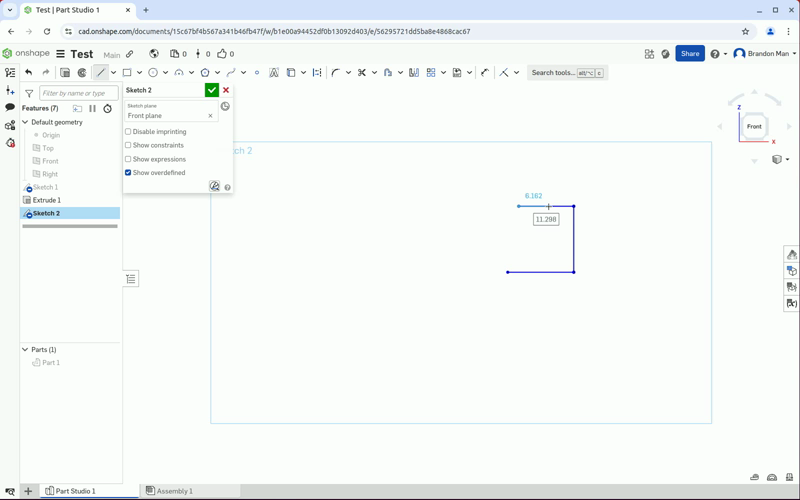
mouse_move(518, 217)
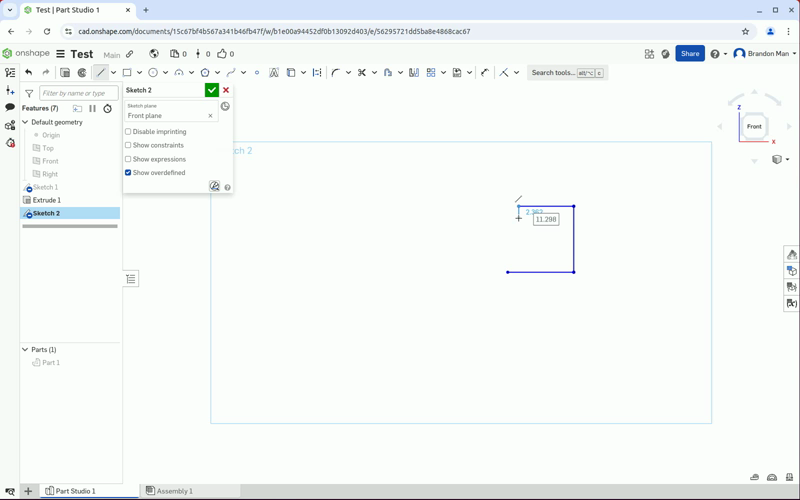
click(518, 217)
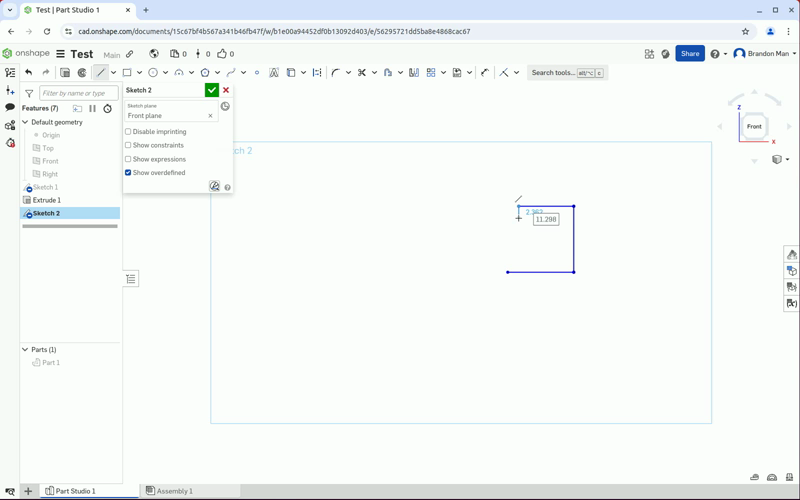
key_up(shift)
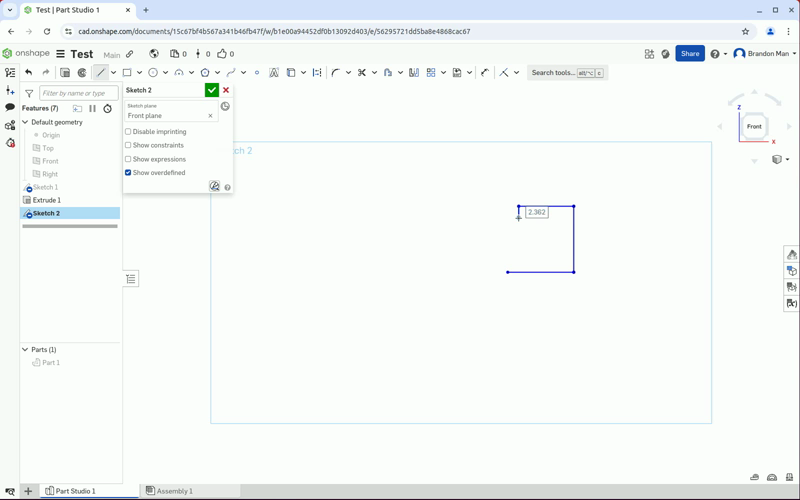
key_down(shift)
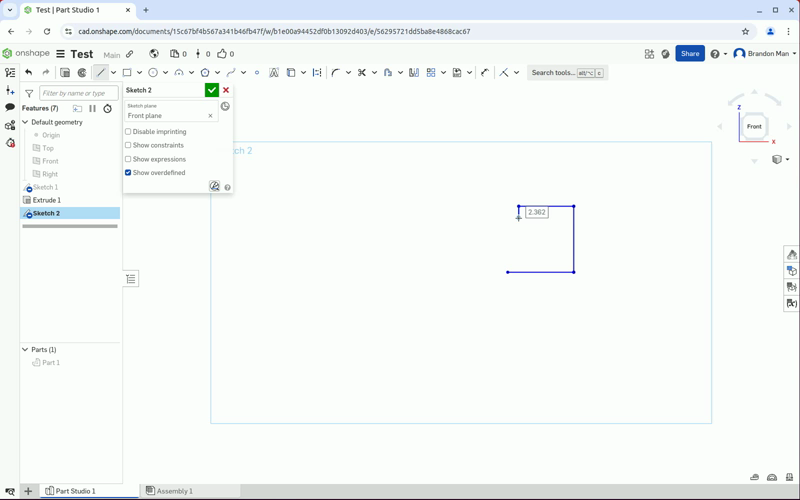
mouse_move(548, 217)
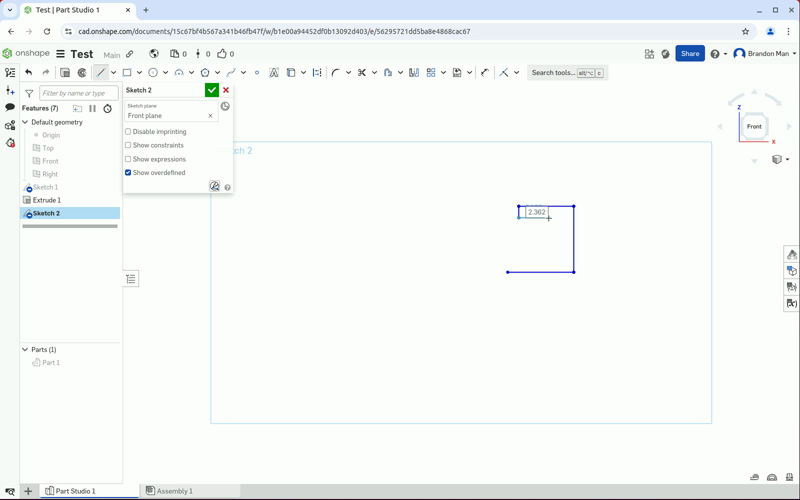
mouse_move(507, 217)
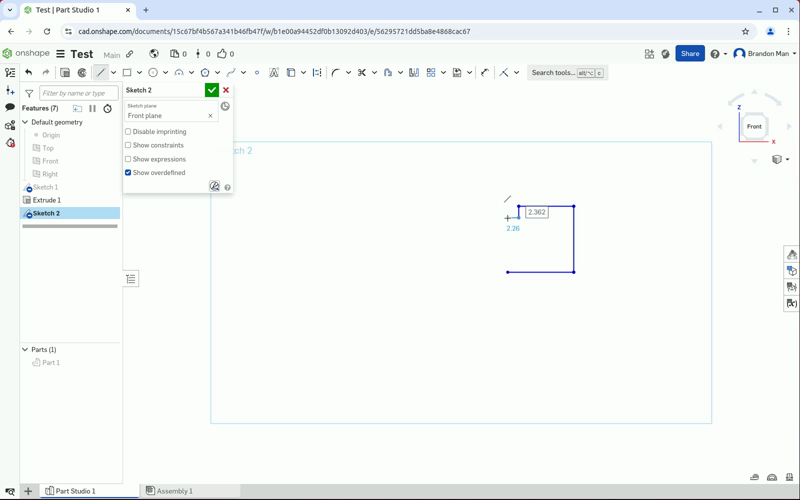
click(507, 217)
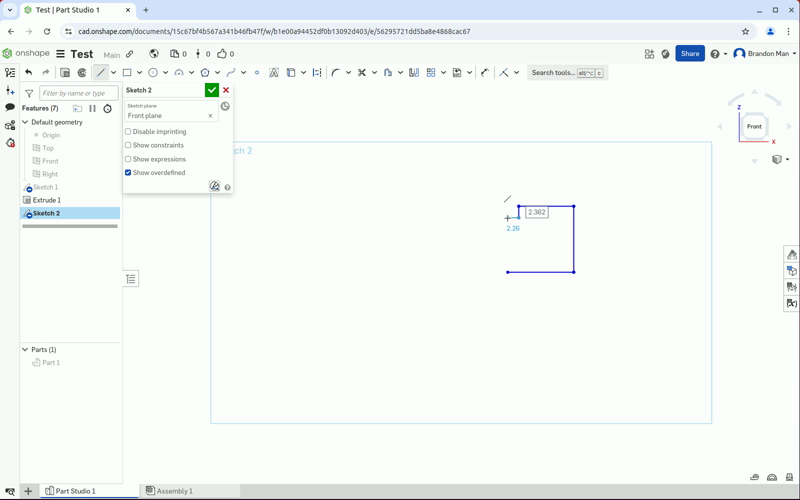
key_up(shift)
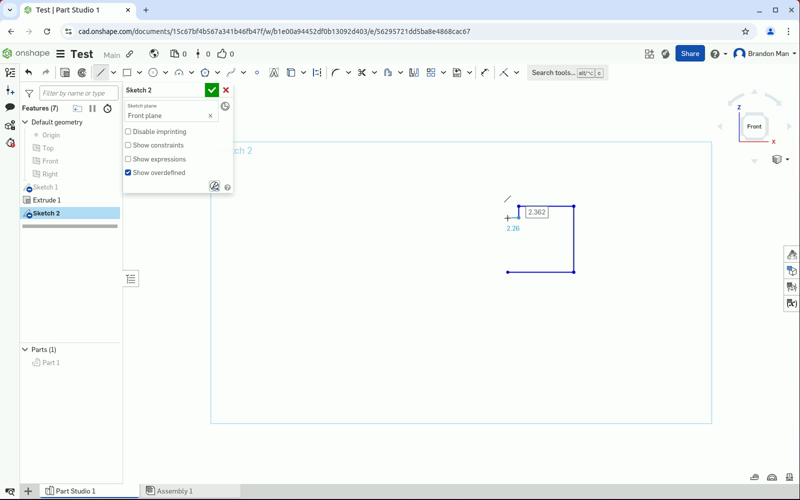
mouse_move(537, 217)
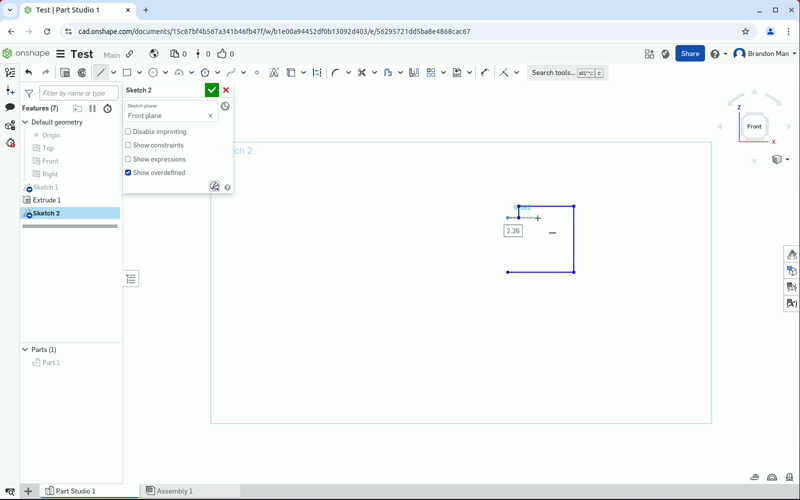
key_down(shift)
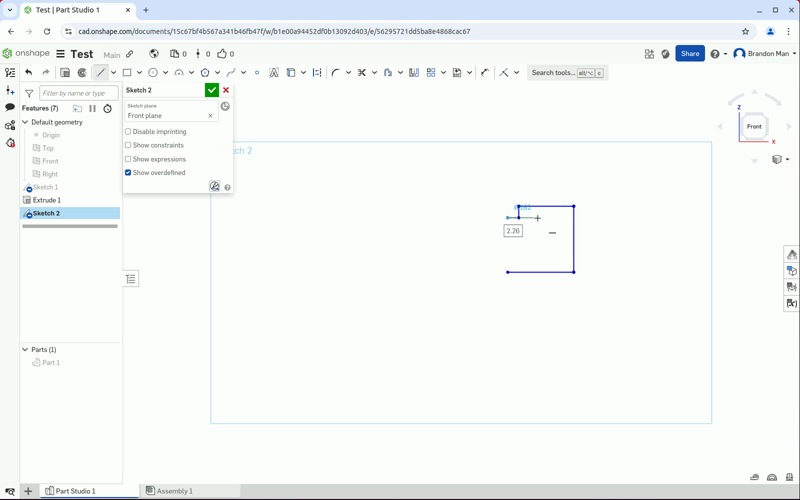
mouse_move(507, 272)
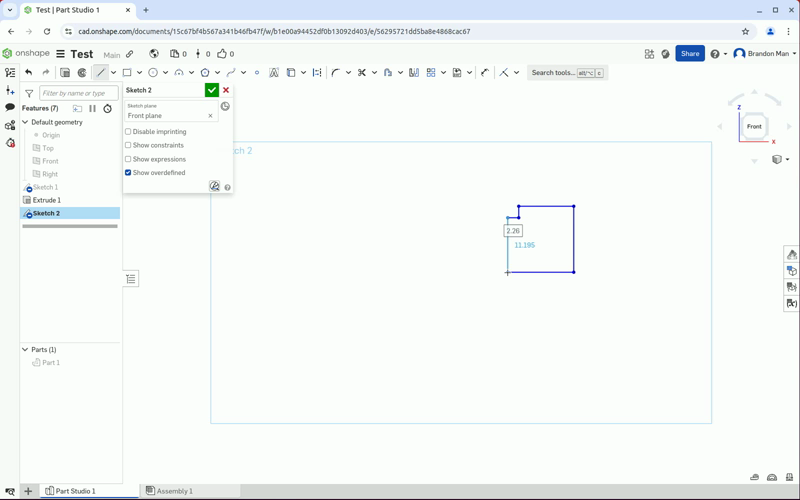
key_up(shift)
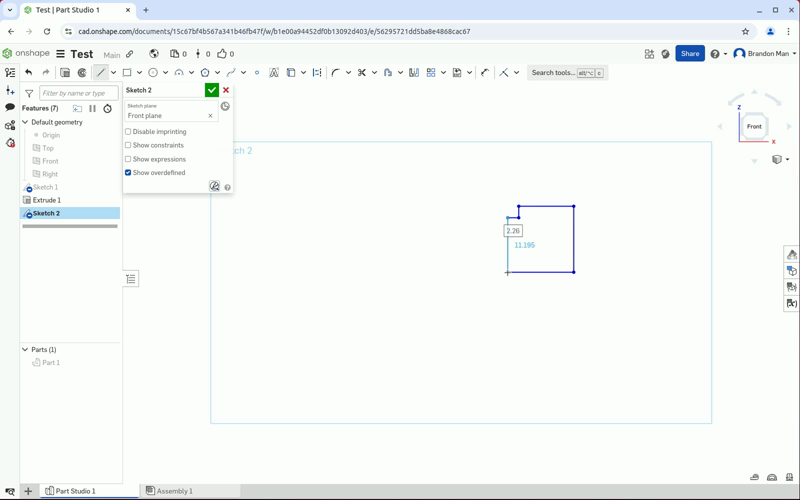
click(507, 272)
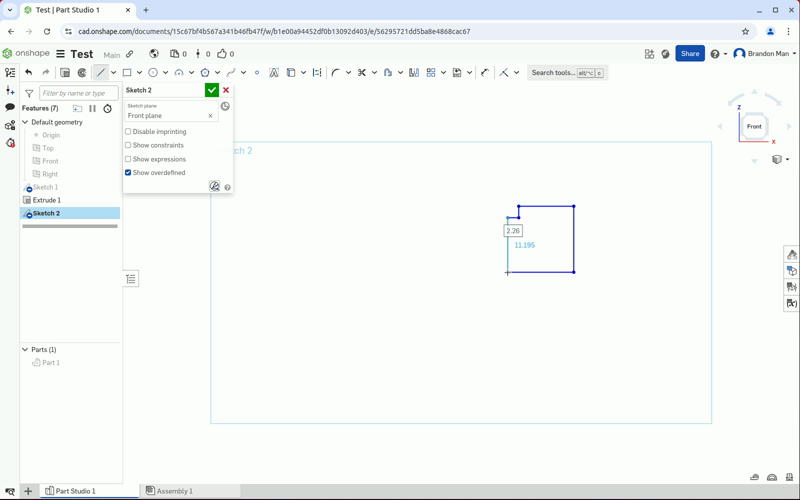
key(esc)
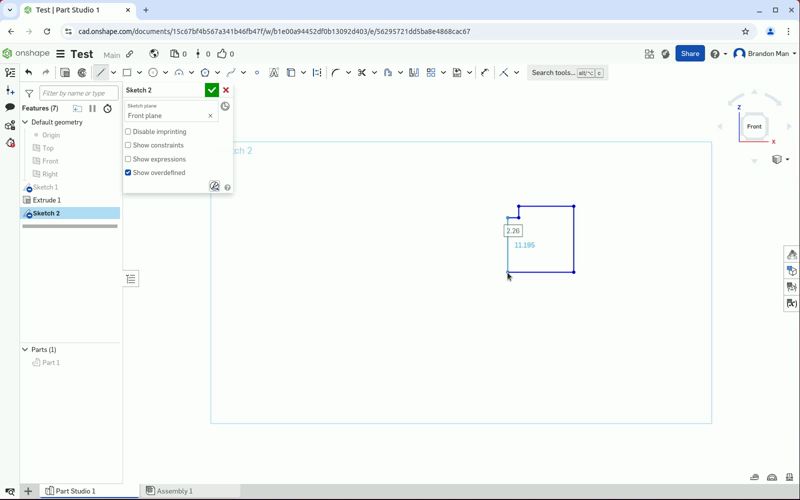
key(l)
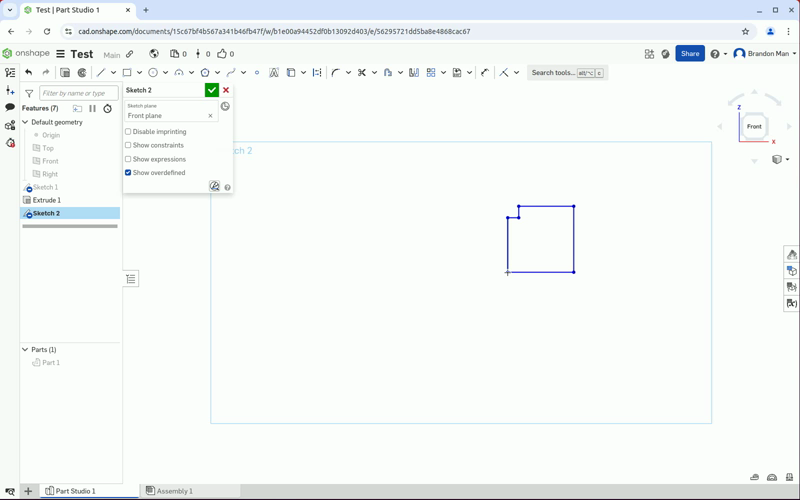
key_down(shift)
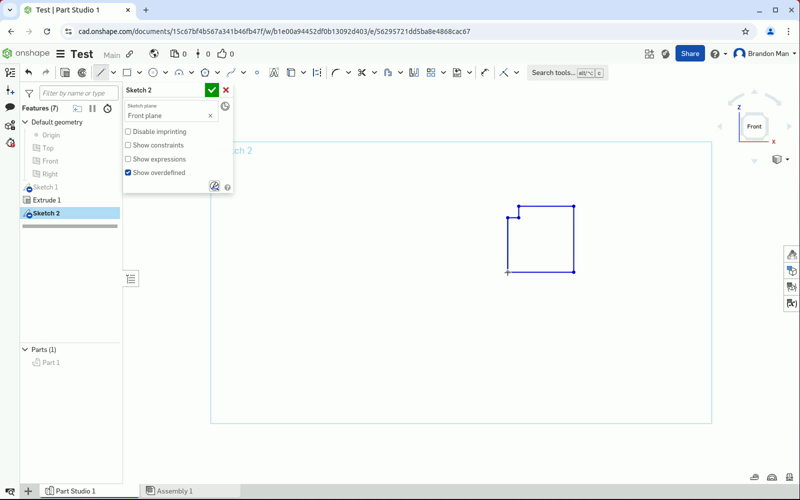
mouse_move(520, 259)
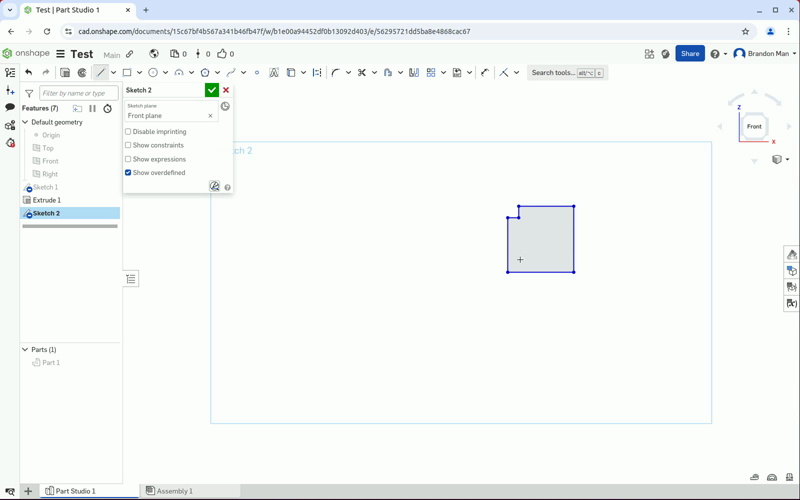
click(520, 259)
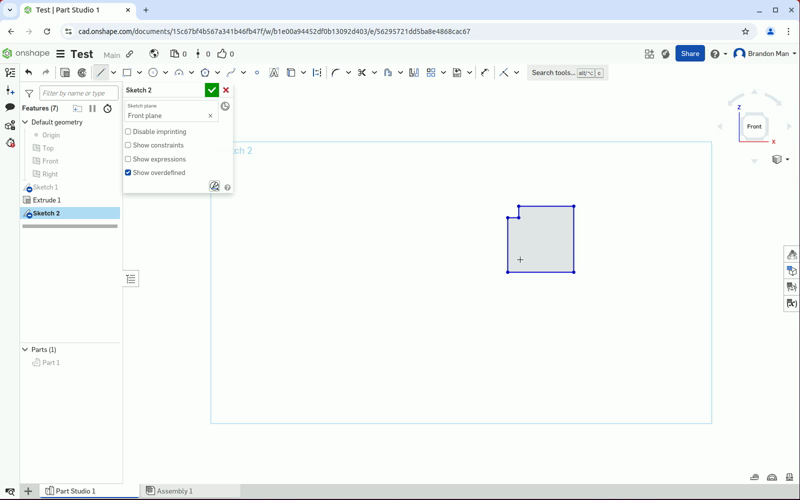
key_up(shift)
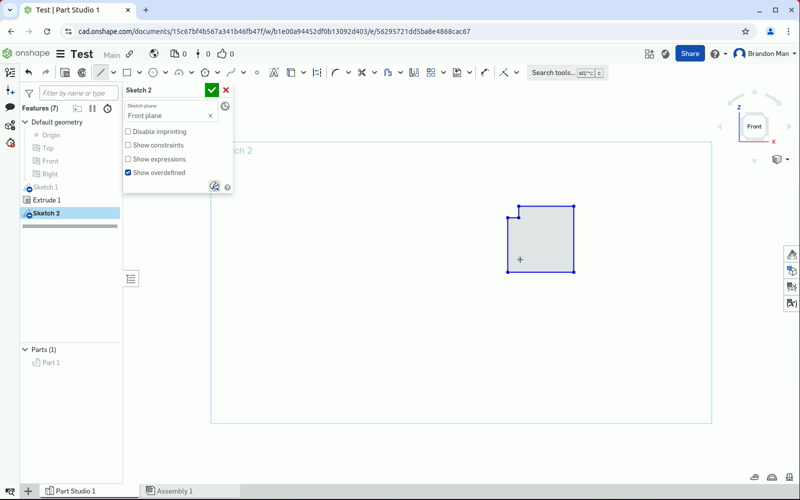
key_down(shift)
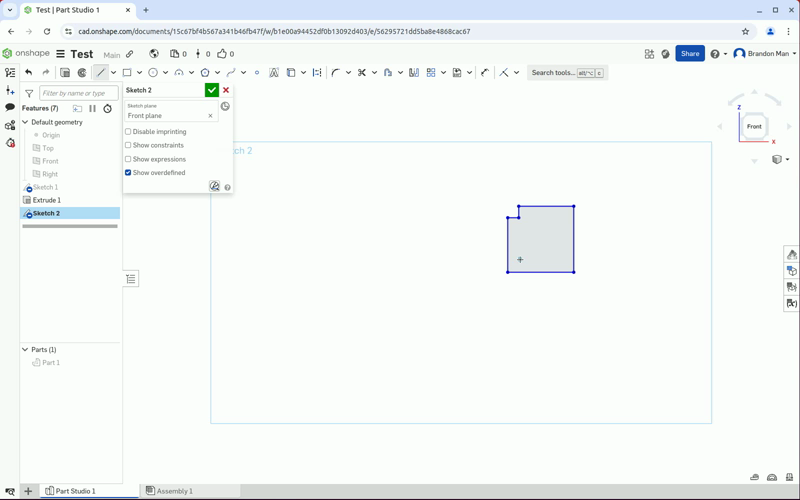
mouse_move(550, 259)
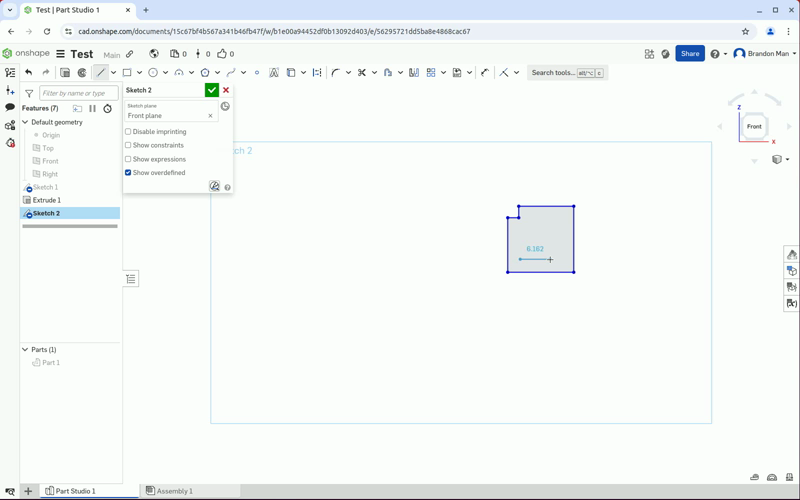
mouse_move(561, 259)
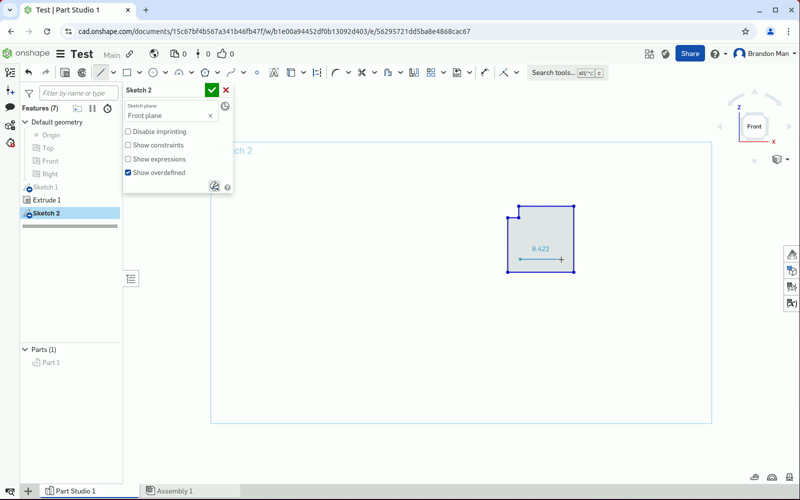
click(561, 259)
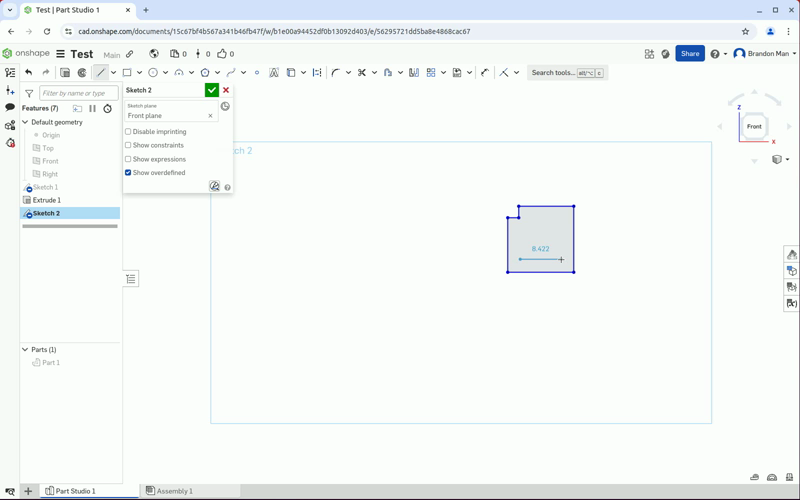
key_up(shift)
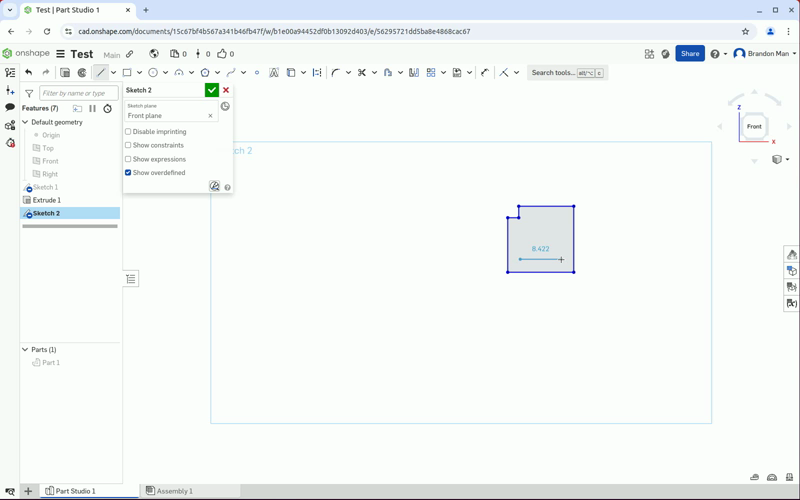
key_down(shift)
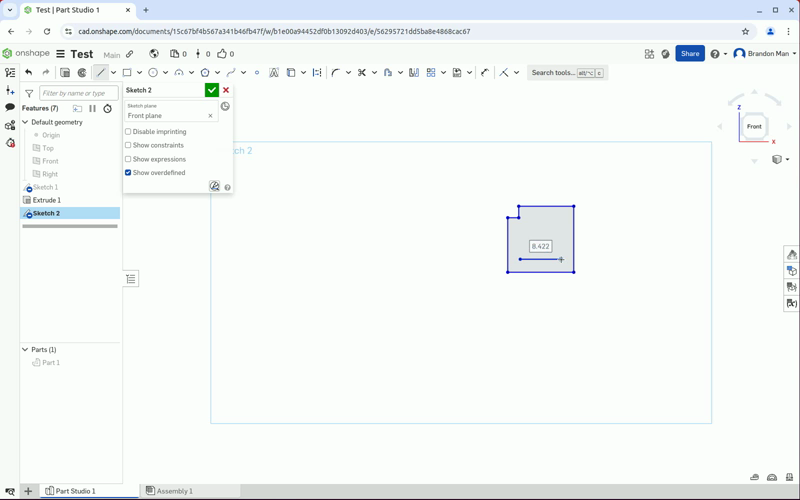
mouse_move(589, 259)
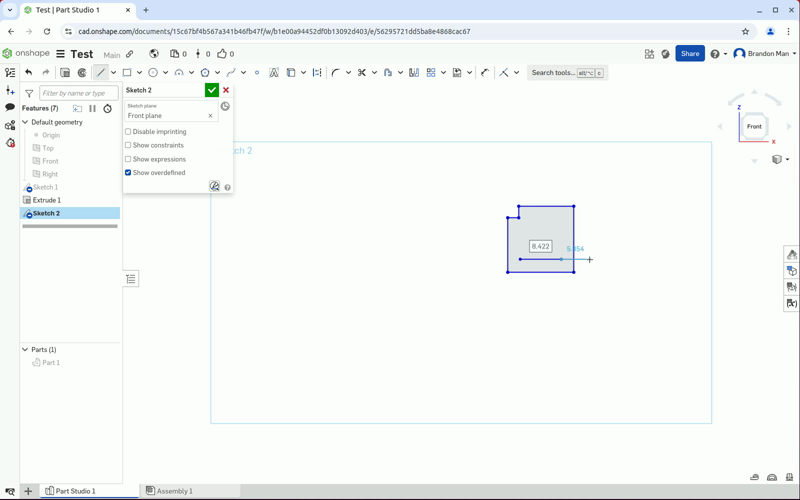
mouse_move(561, 245)
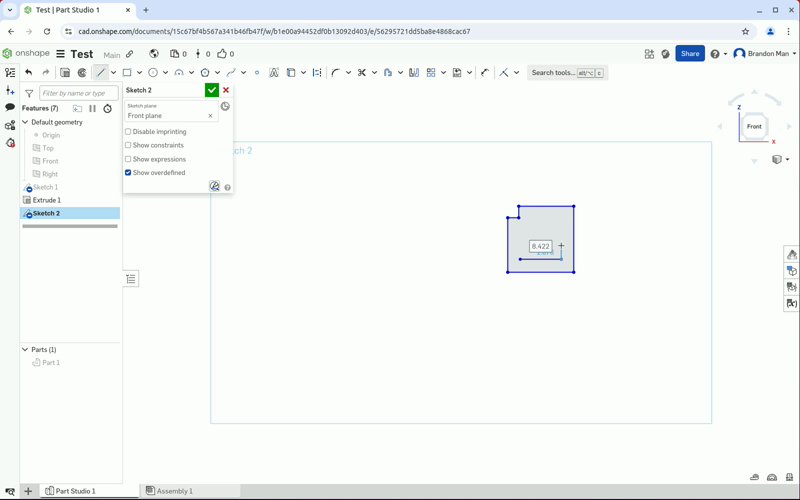
click(561, 245)
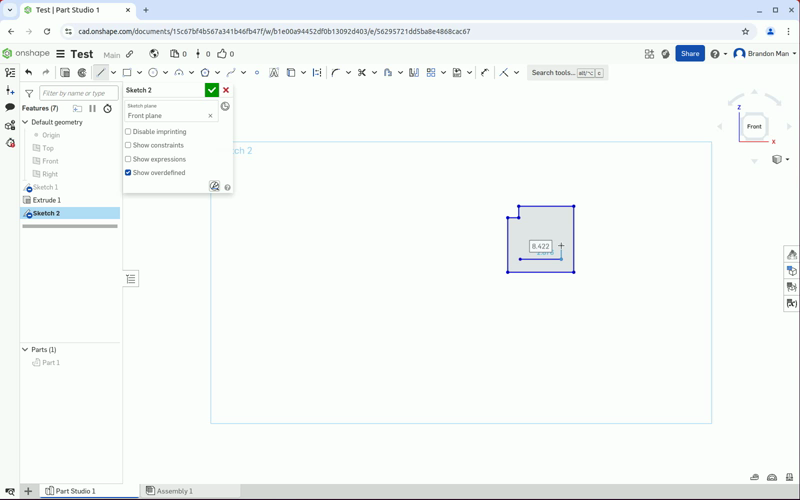
key_up(shift)
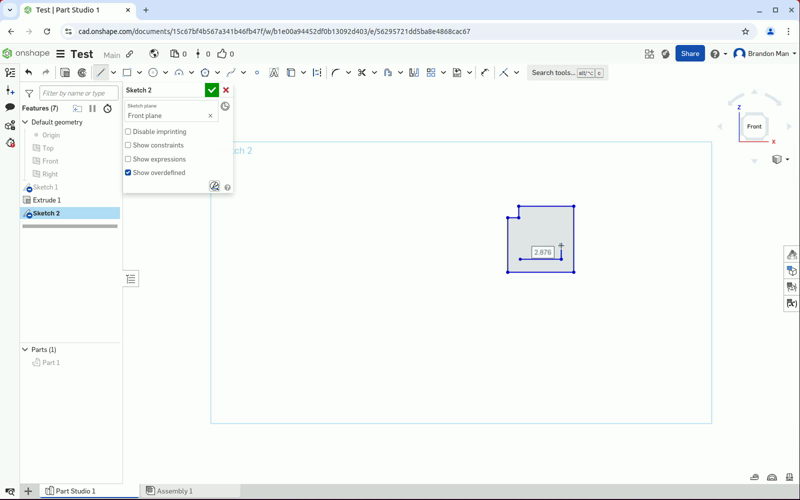
key(esc)
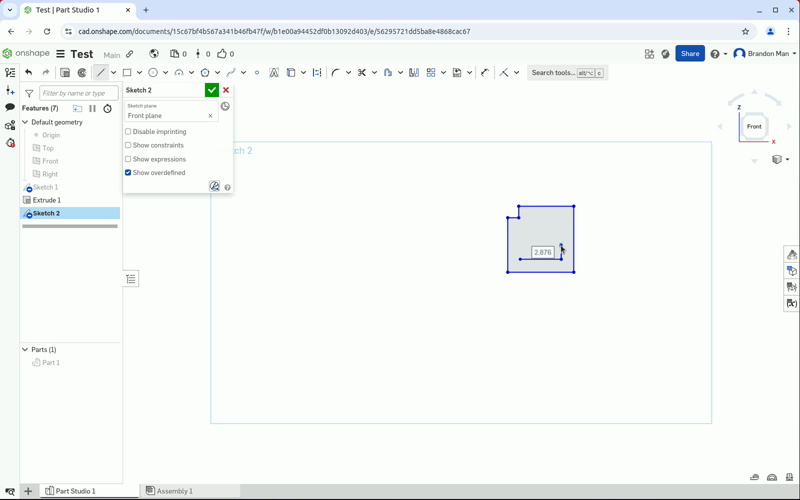
key(a)
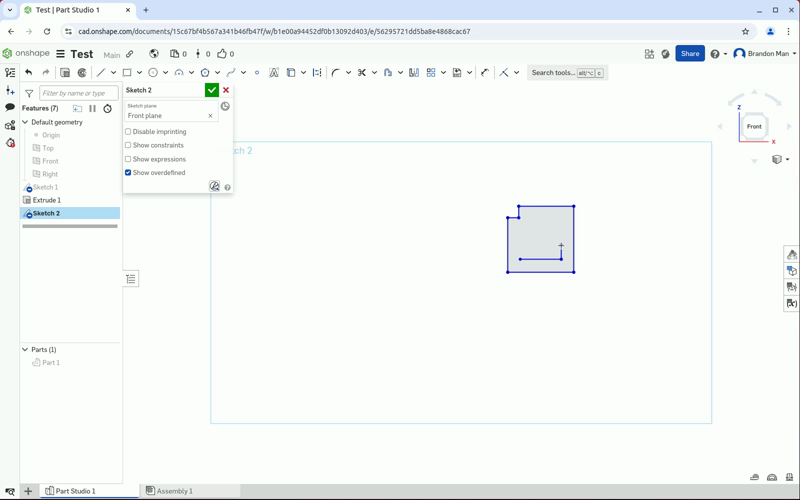
mouse_move(561, 245)
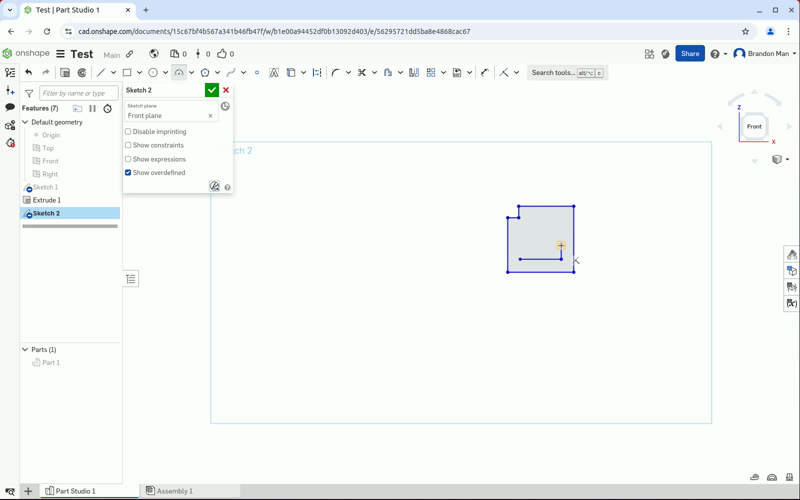
click(561, 245)
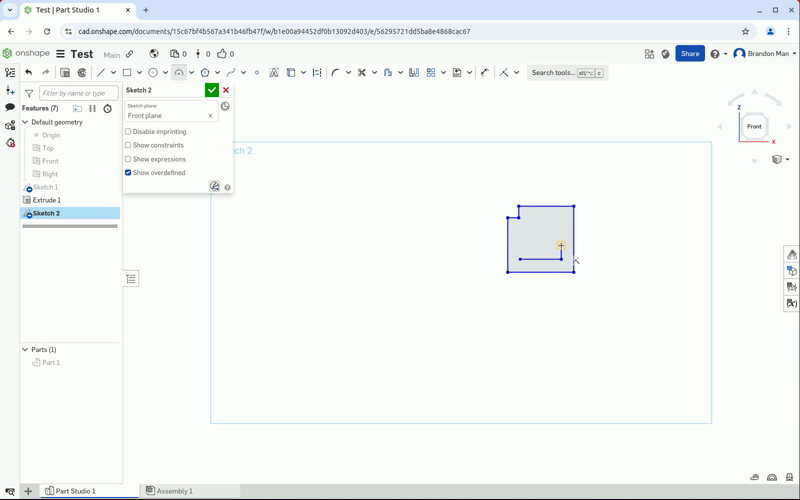
key_down(shift)
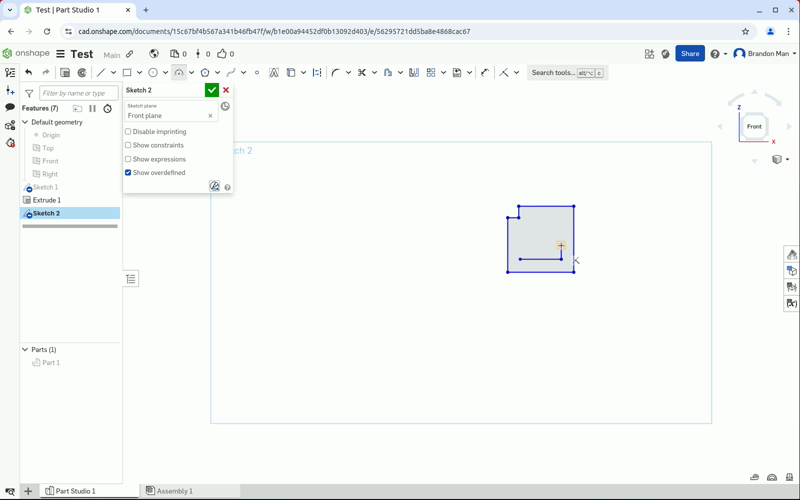
mouse_move(549, 234)
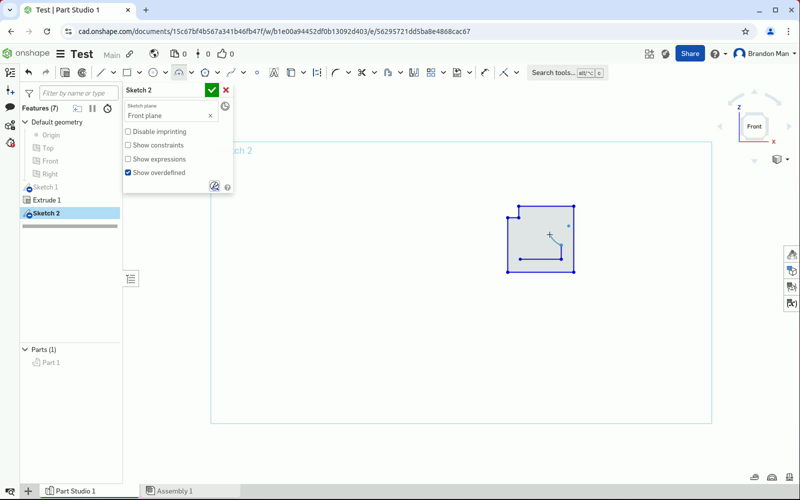
click(549, 234)
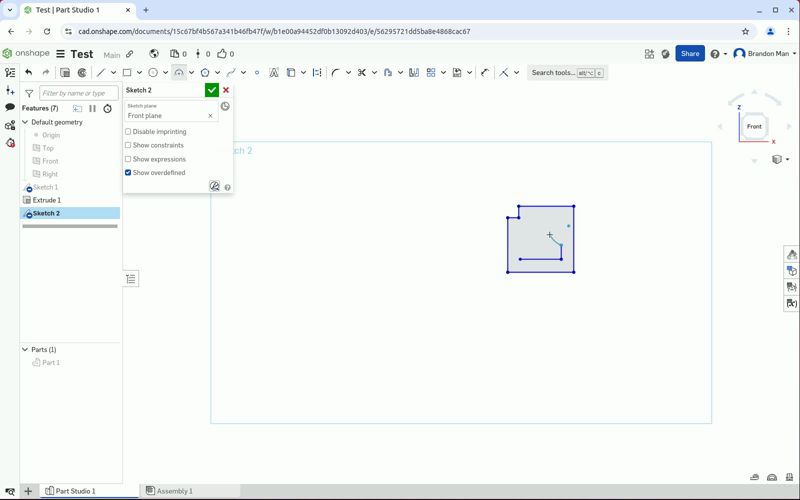
mouse_move(558, 237)
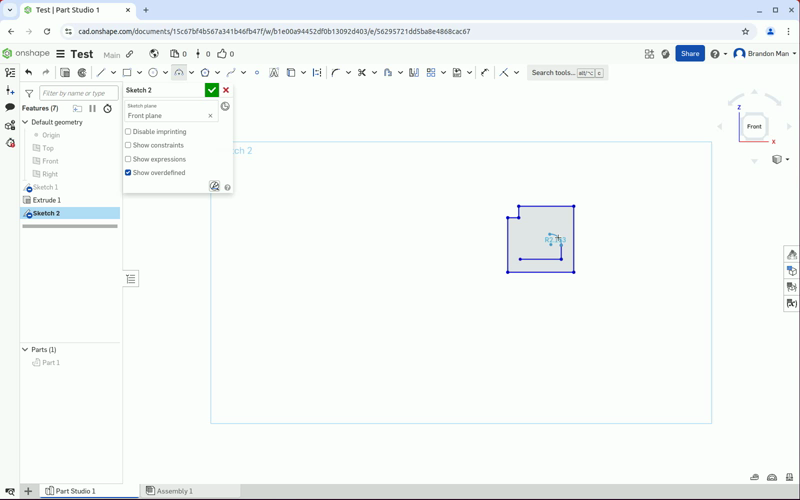
click(558, 237)
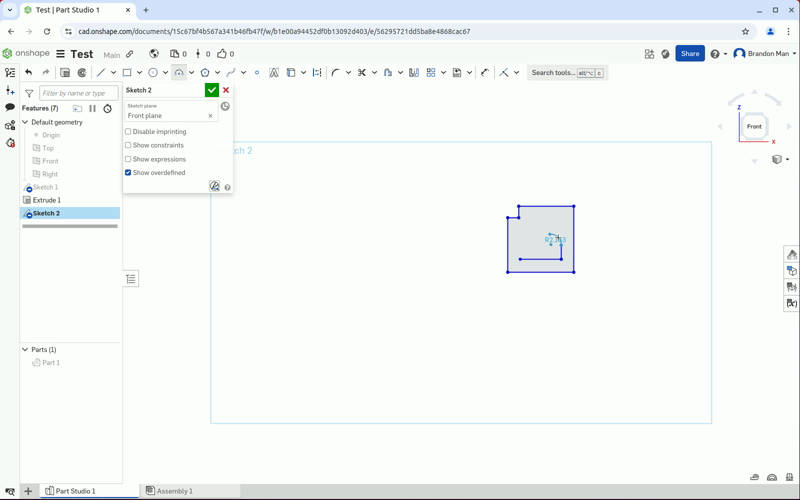
key_up(shift)
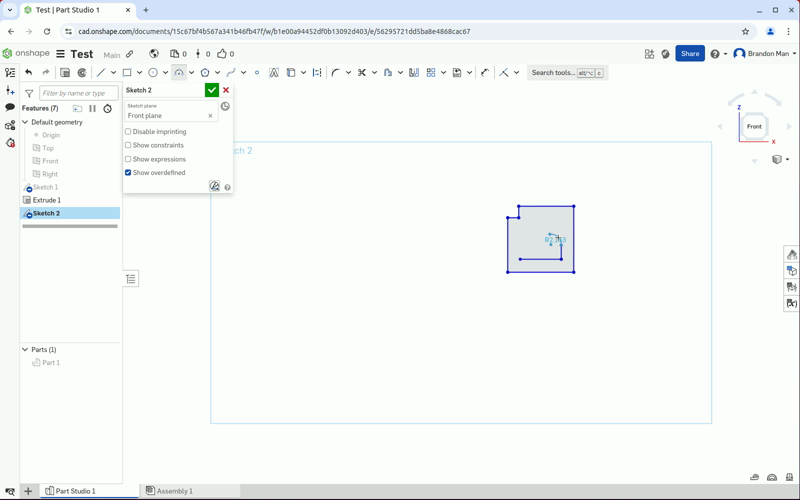
key(esc)
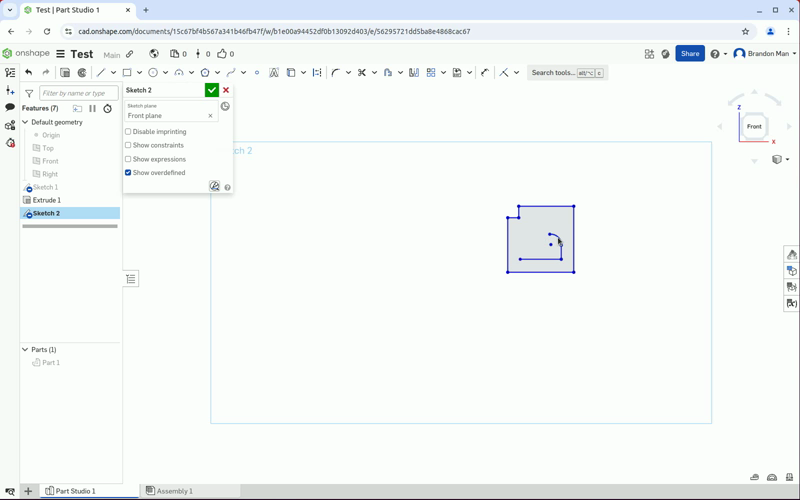
key(l)
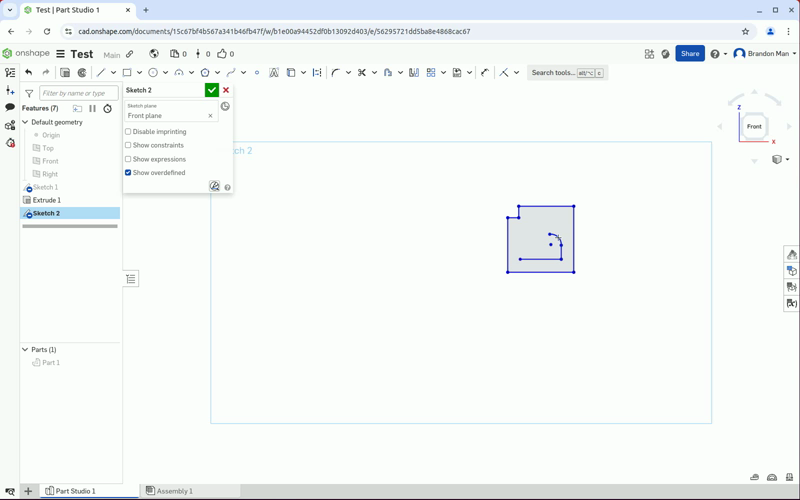
mouse_move(549, 234)
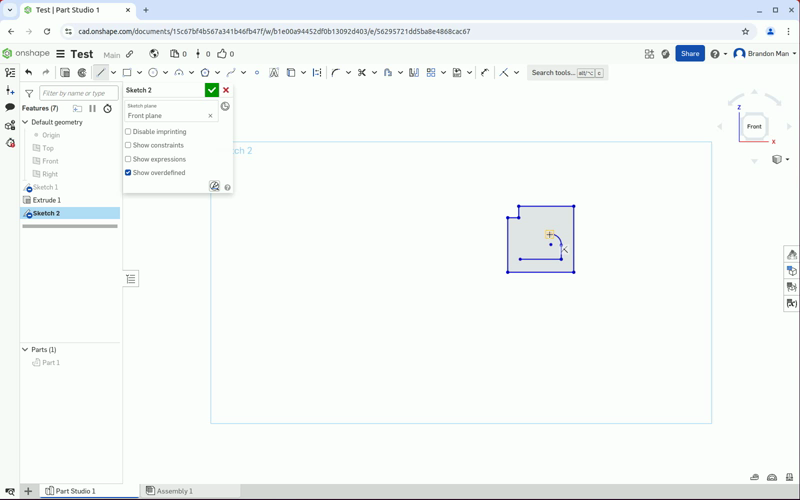
click(549, 234)
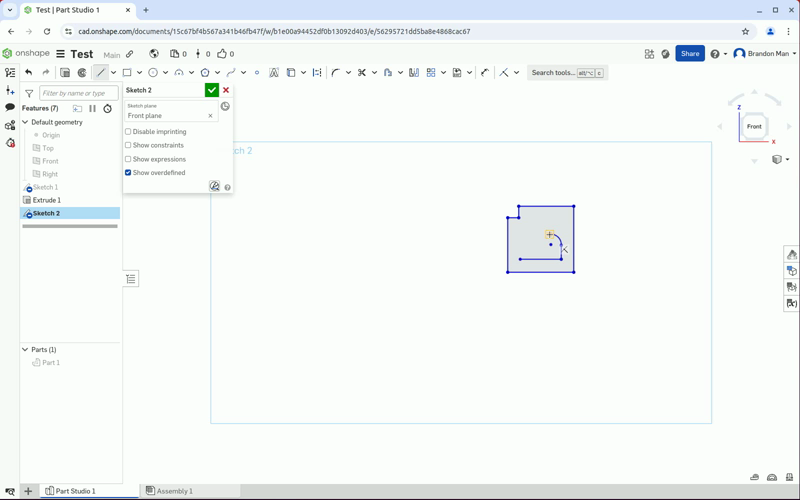
key_down(shift)
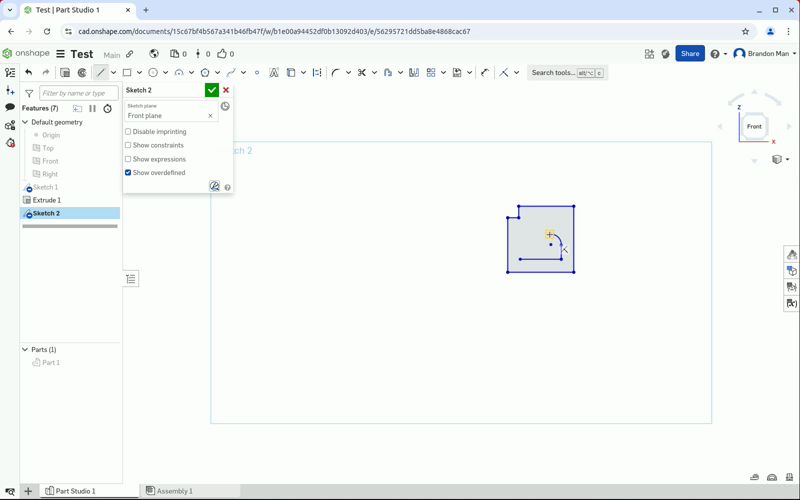
mouse_move(579, 234)
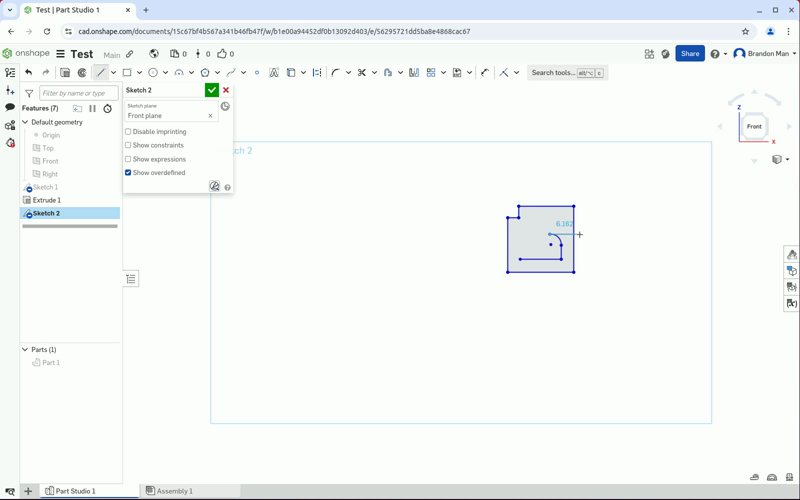
mouse_move(531, 234)
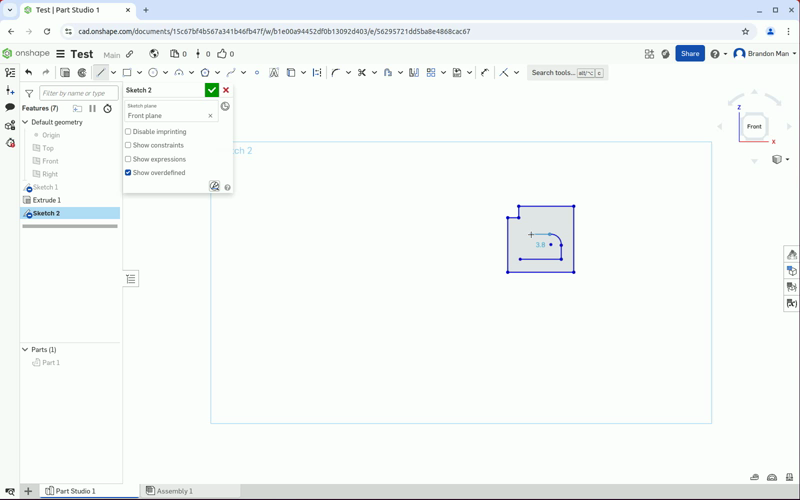
click(531, 234)
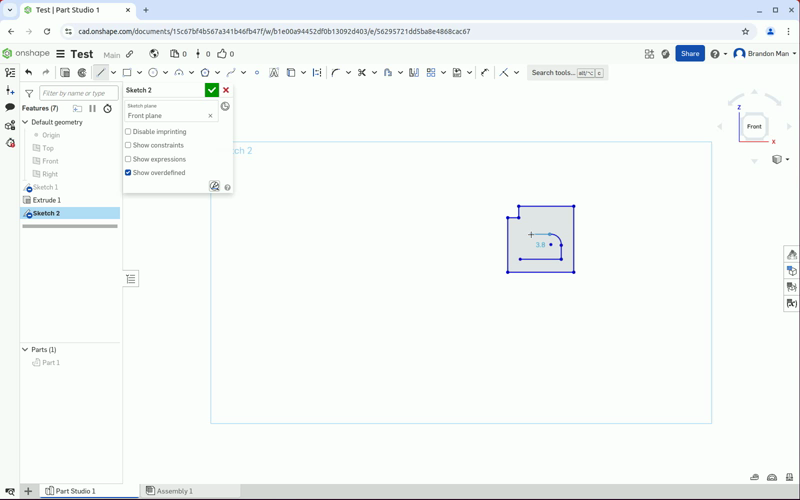
key_up(shift)
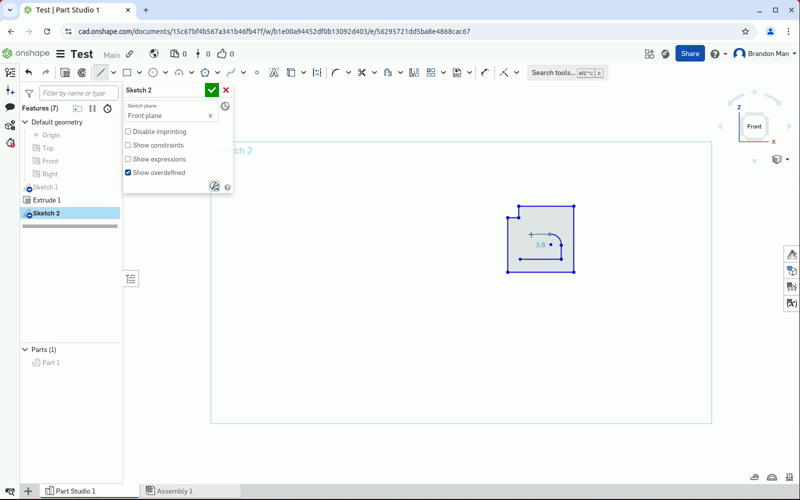
key(esc)
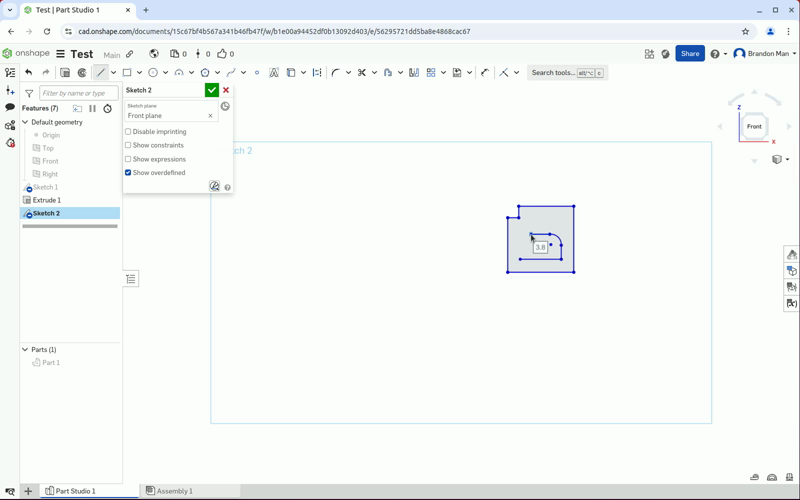
key(a)
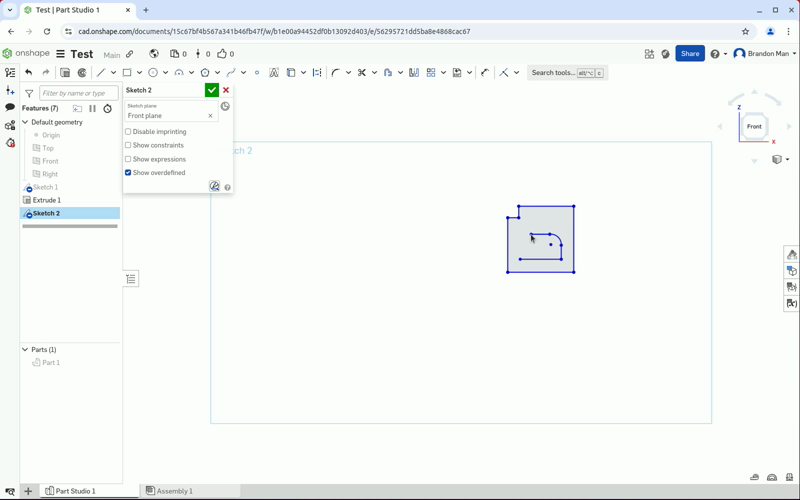
mouse_move(531, 234)
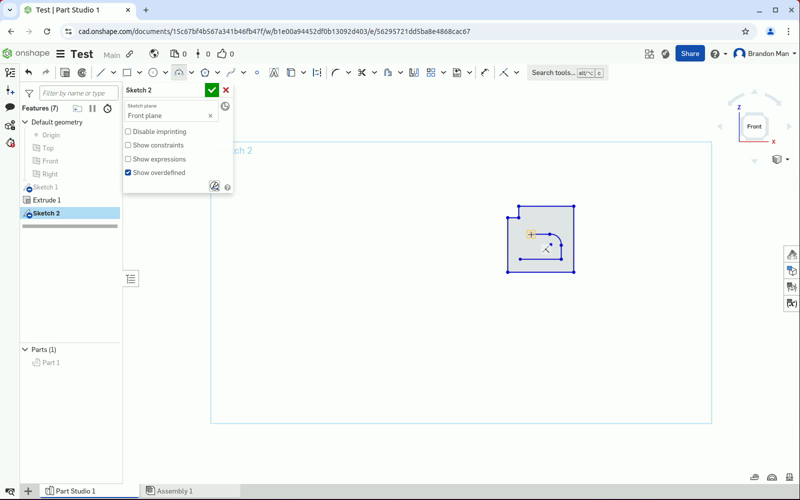
click(531, 234)
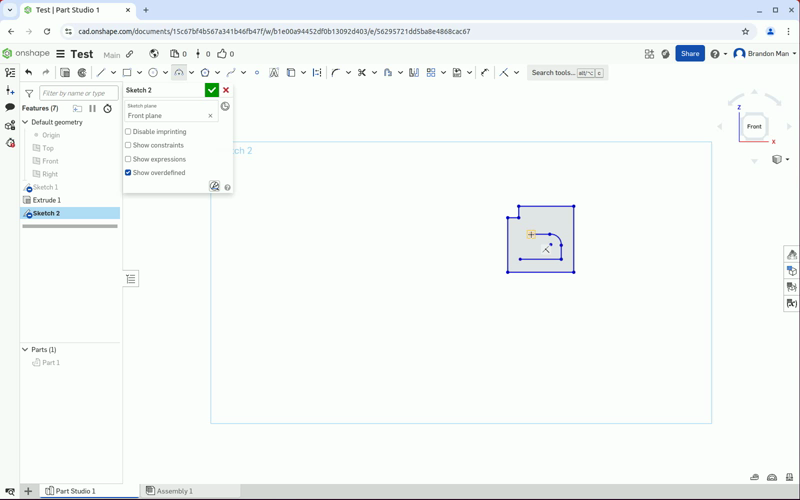
key_down(shift)
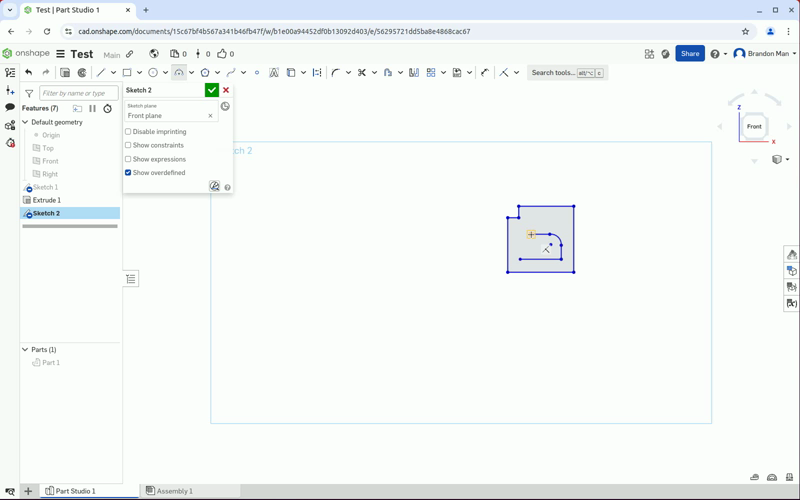
mouse_move(520, 245)
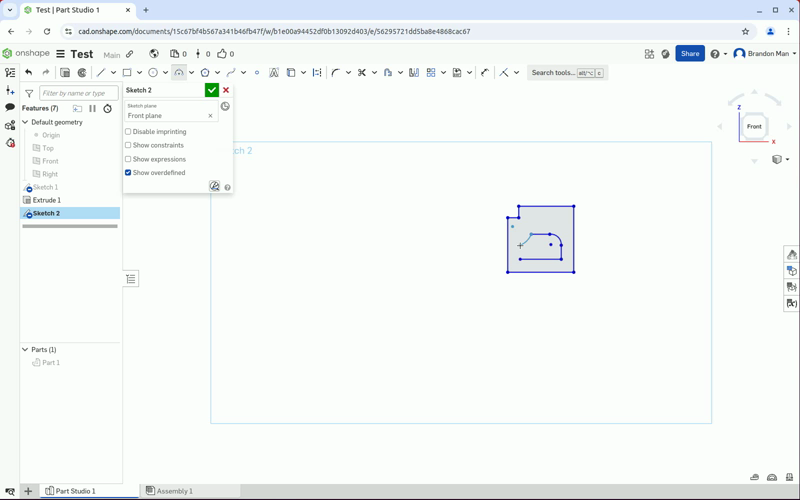
click(520, 245)
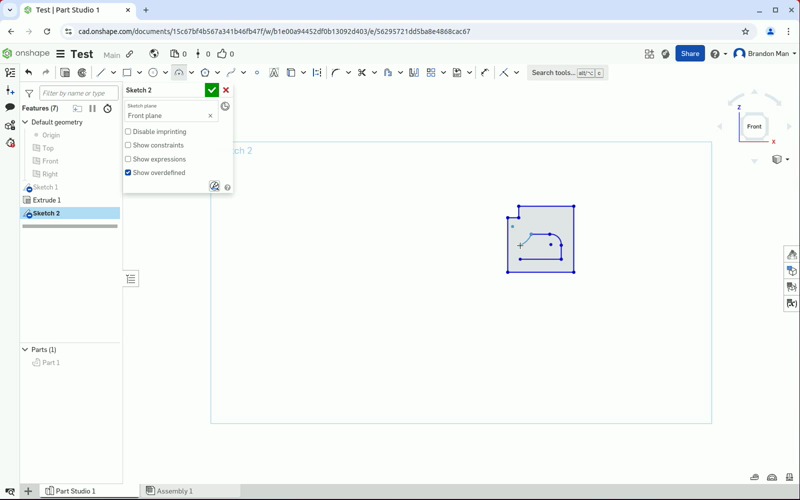
mouse_move(523, 237)
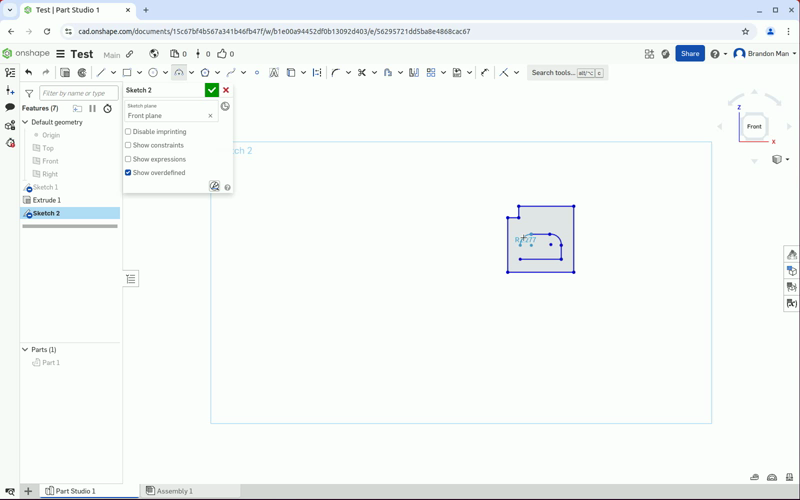
click(523, 237)
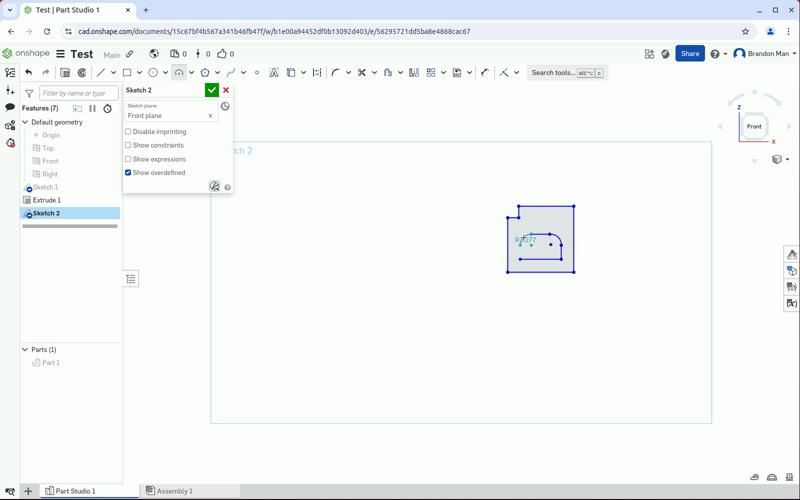
key_up(shift)
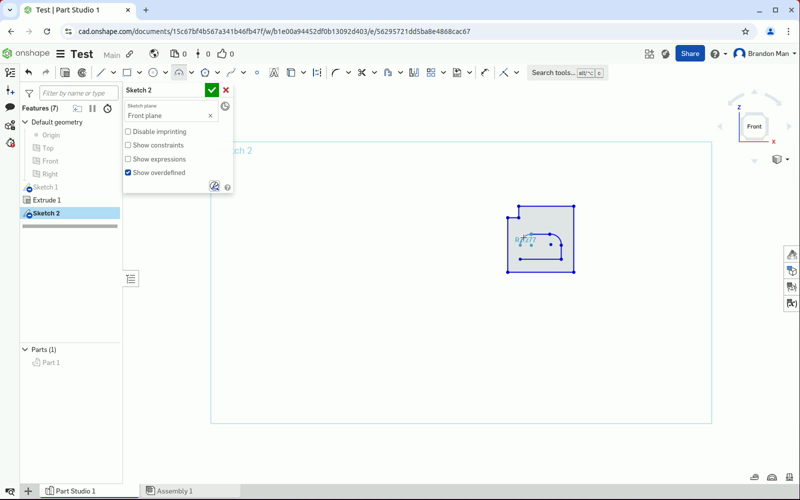
key(esc)
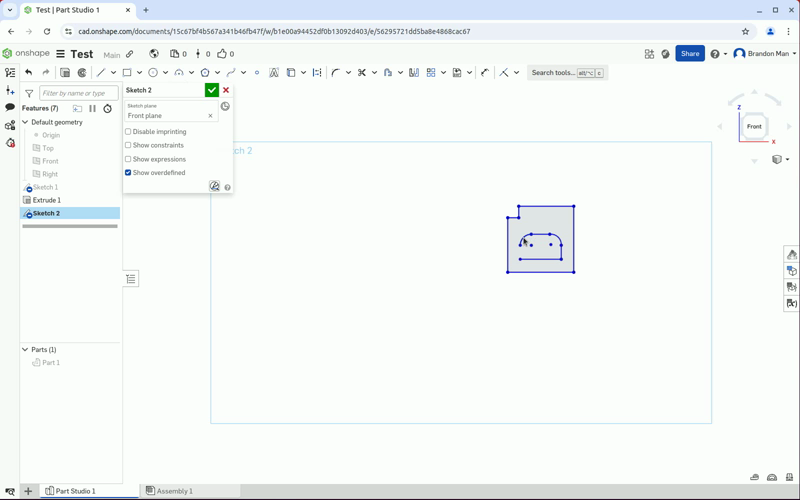
key(l)
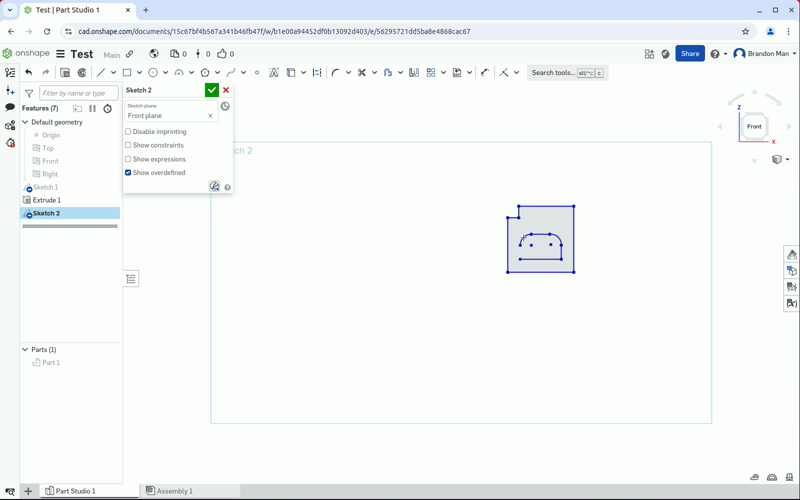
mouse_move(520, 245)
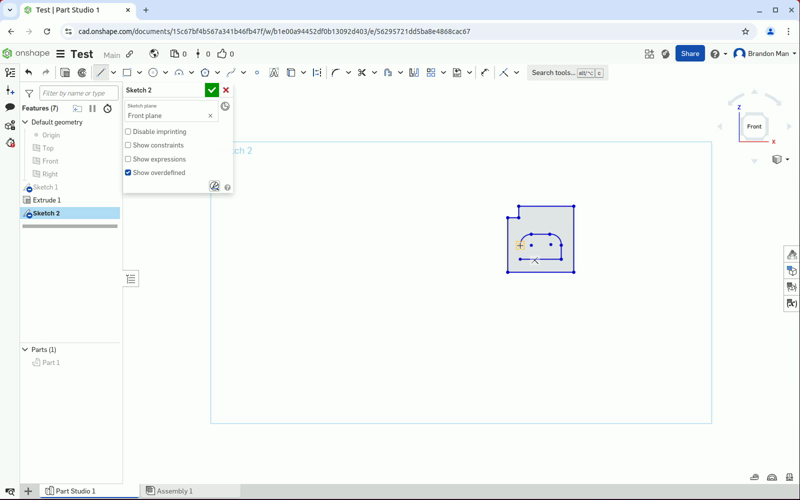
click(520, 245)
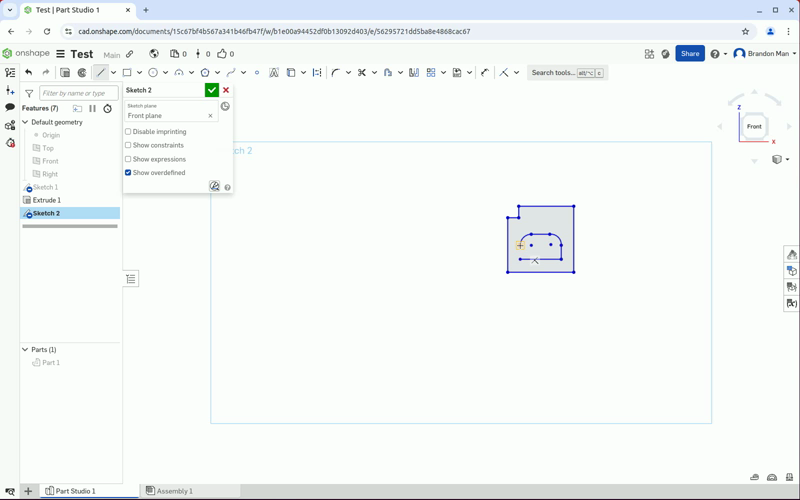
mouse_move(550, 245)
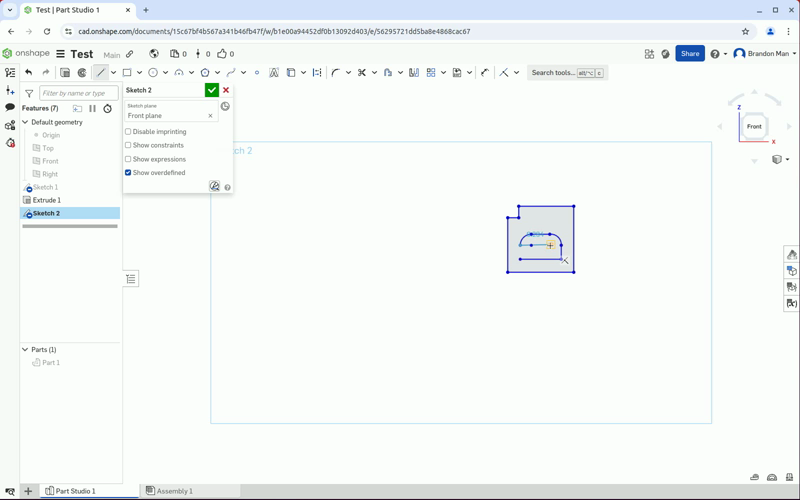
key_down(shift)
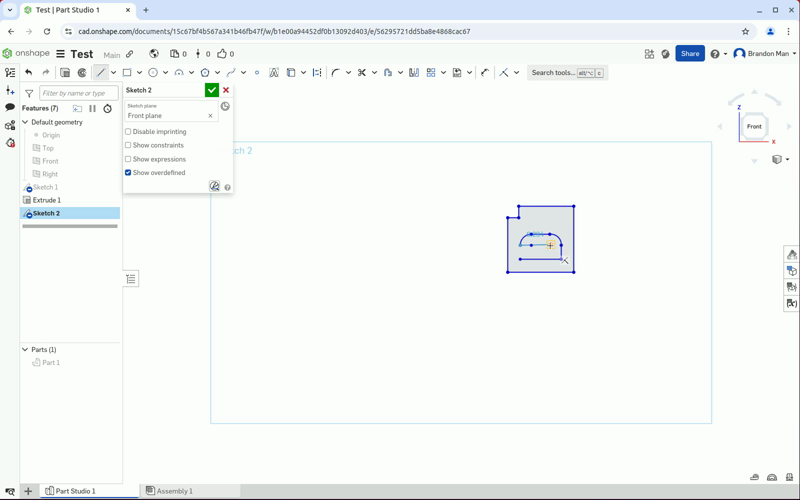
mouse_move(520, 259)
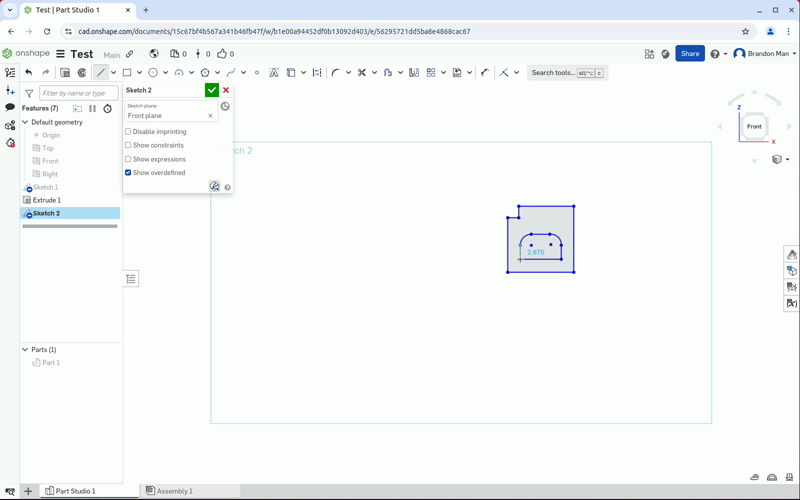
key_up(shift)
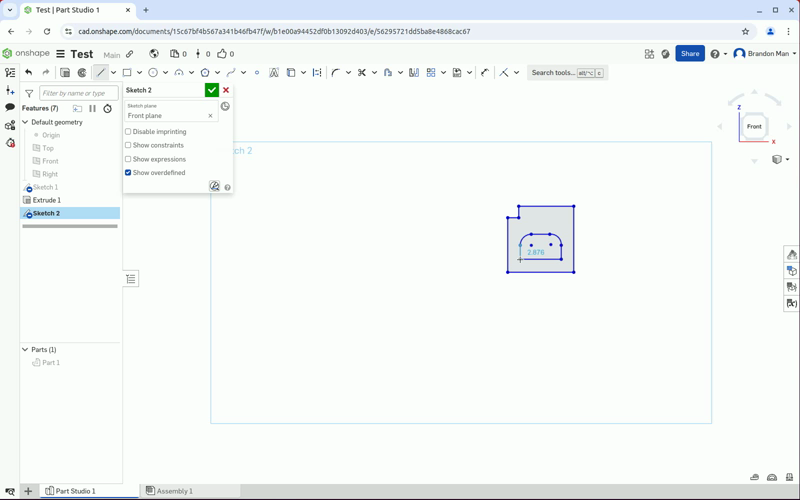
click(520, 259)
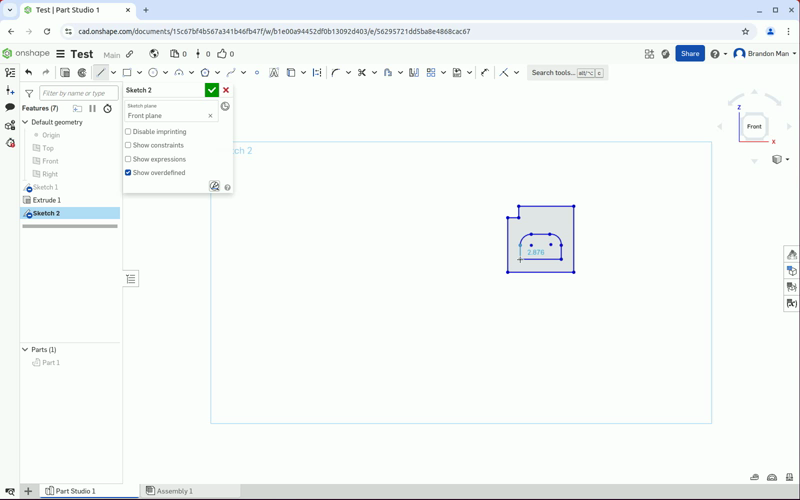
key(esc)
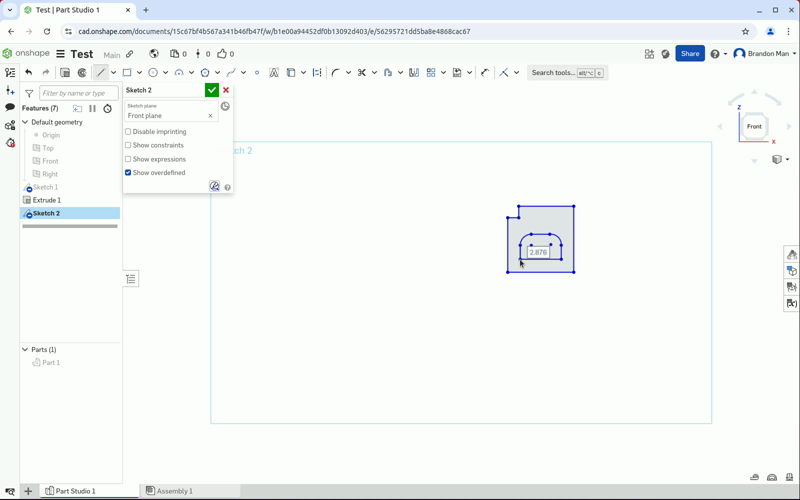
key(c)
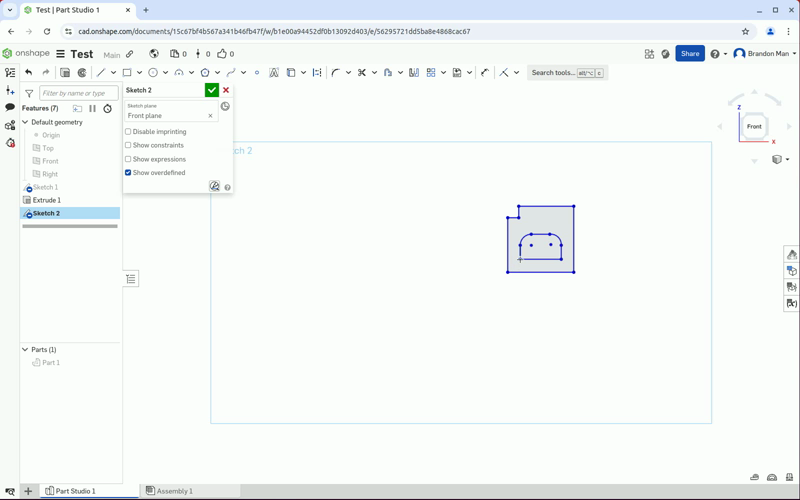
key_down(shift)
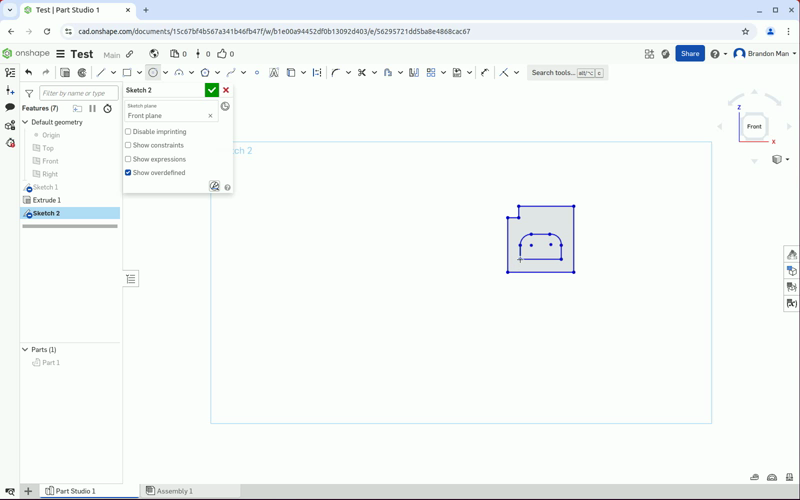
mouse_move(540, 222)
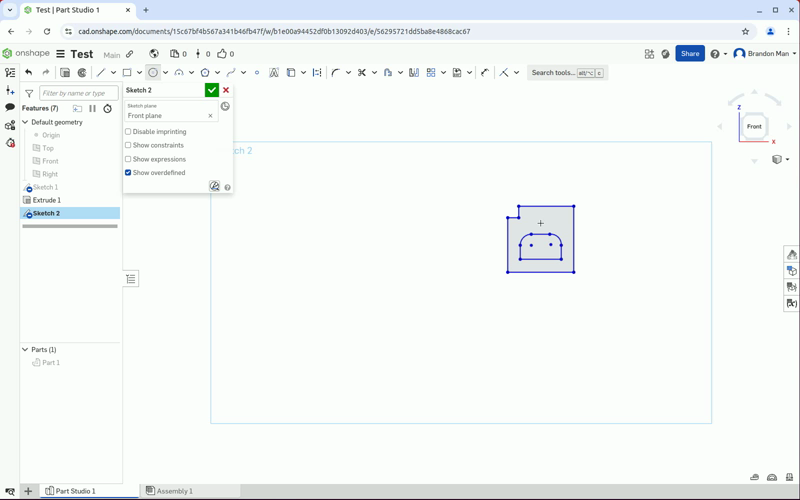
click(540, 222)
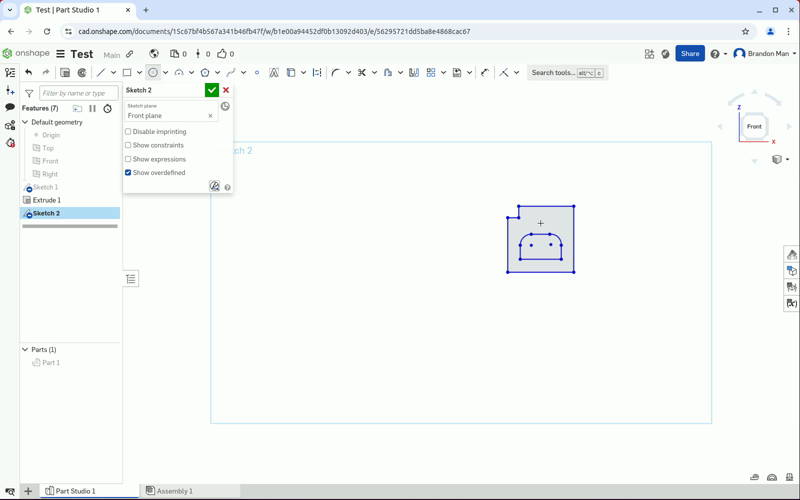
key_up(shift)
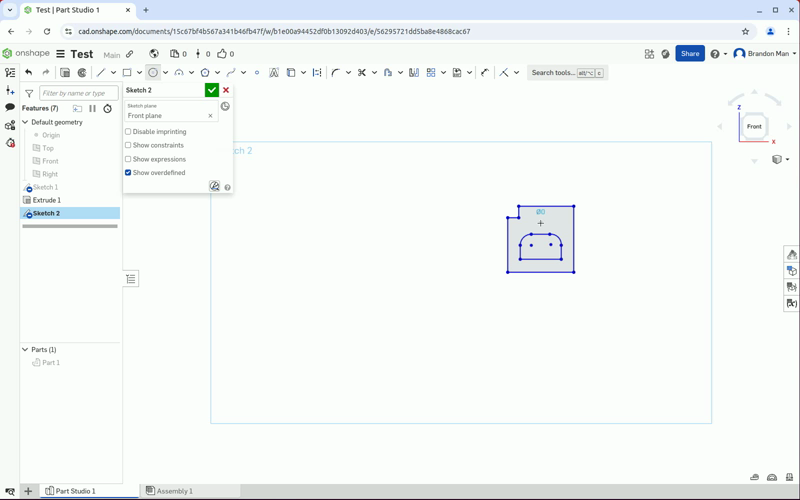
mouse_move(550, 222)
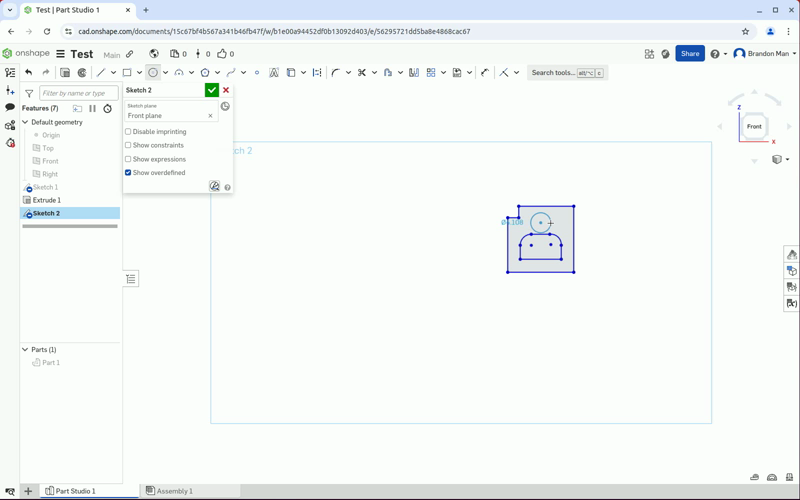
click(550, 222)
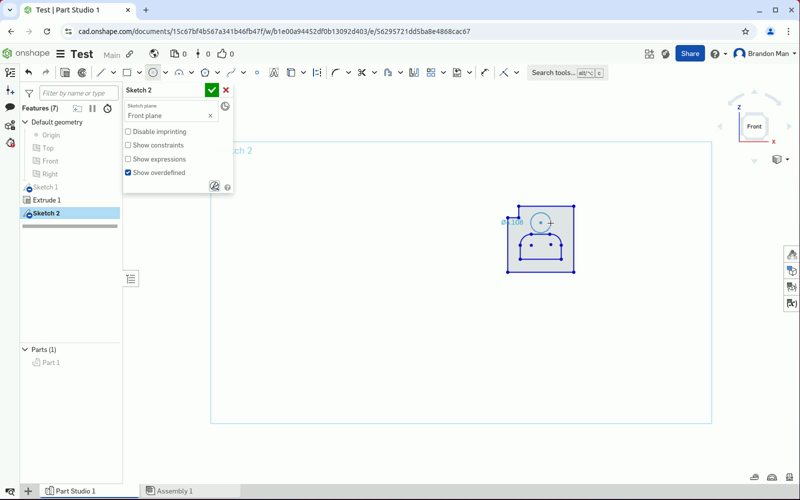
key(esc)
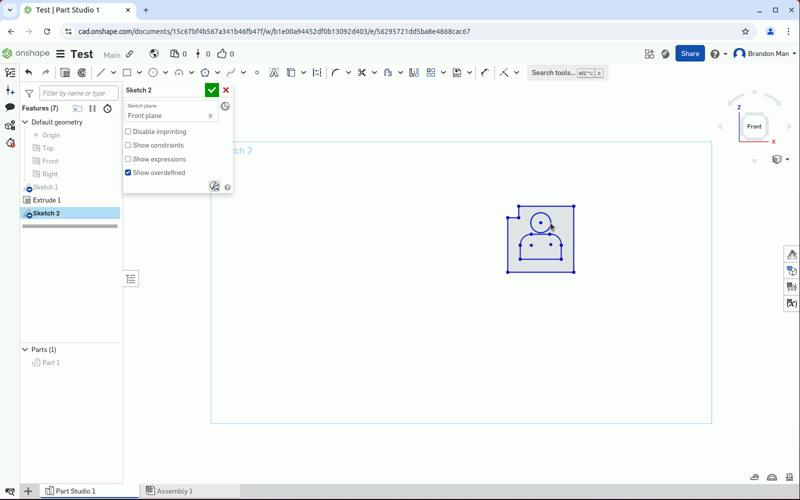
mouse_move(544, 269)
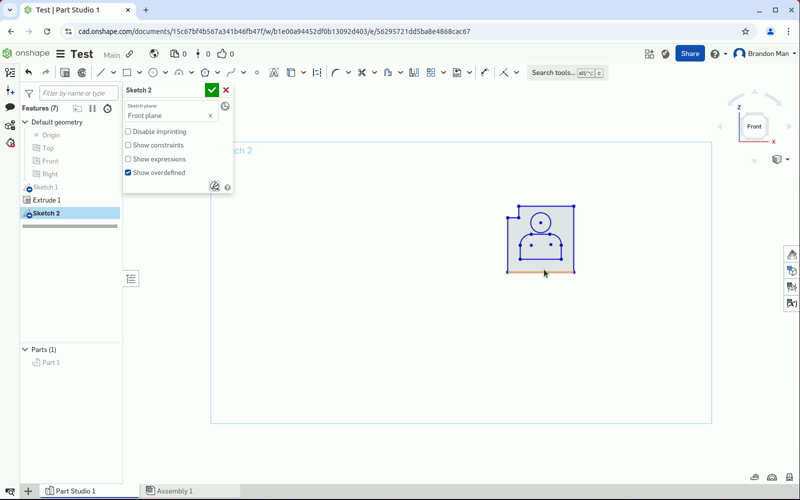
click(544, 269)
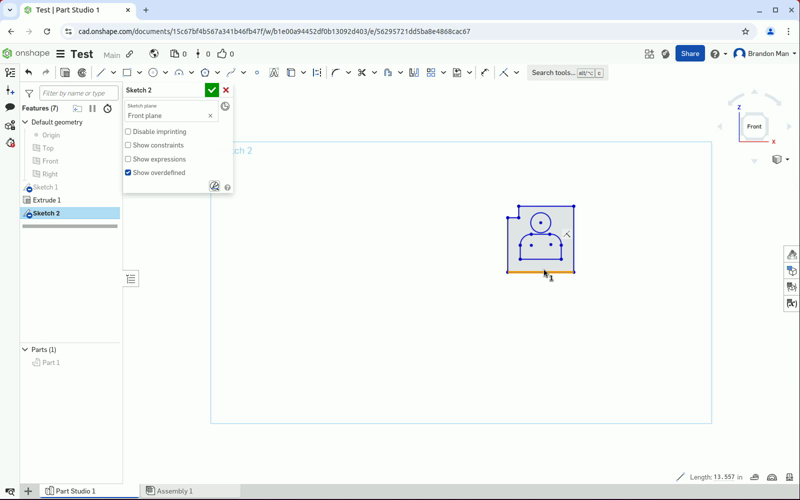
mouse_move(73, 352)
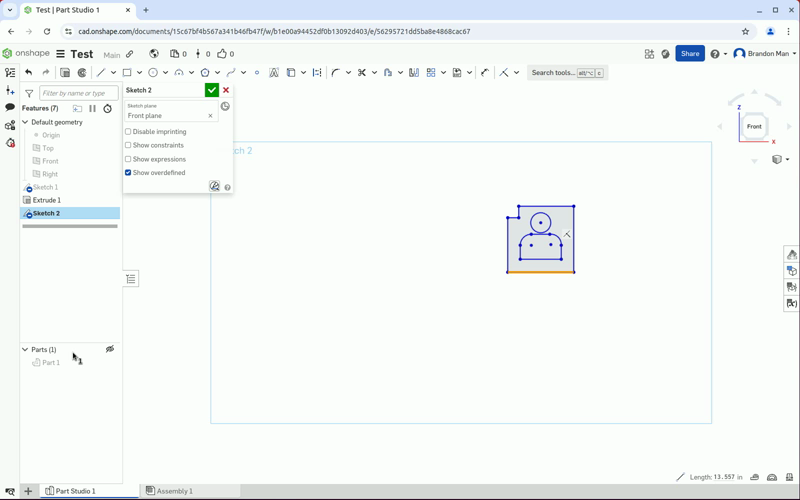
key(shift+y)
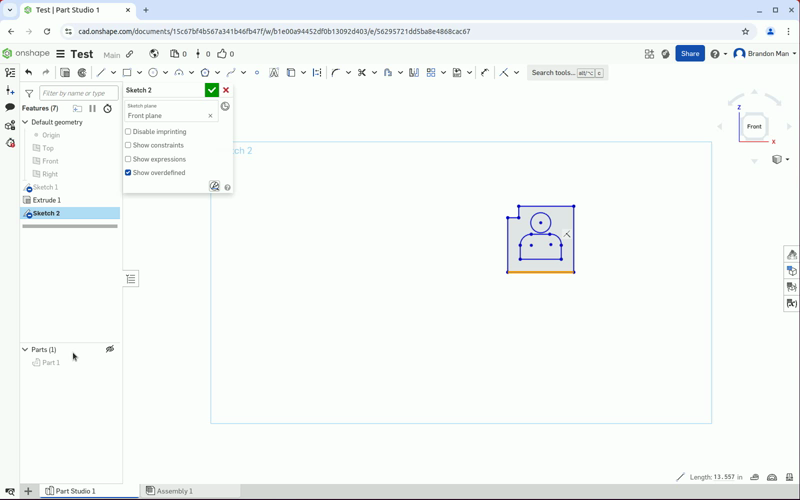
key(shift+e)
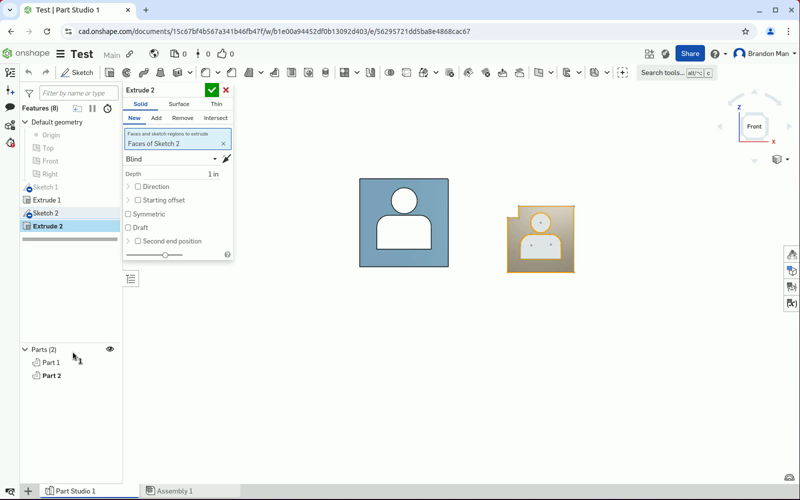
mouse_move(143, 106)
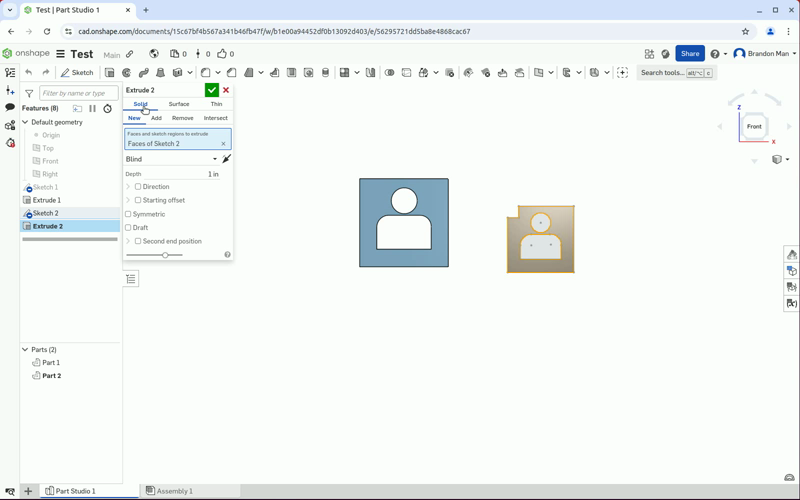
click(143, 106)
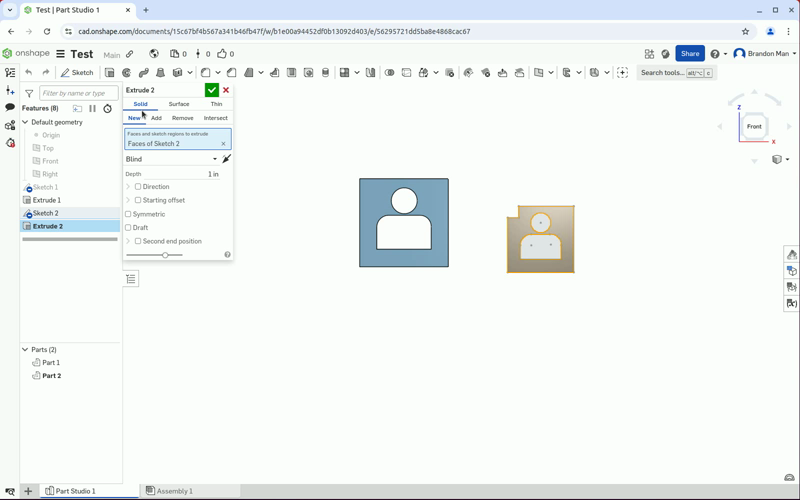
mouse_move(137, 120)
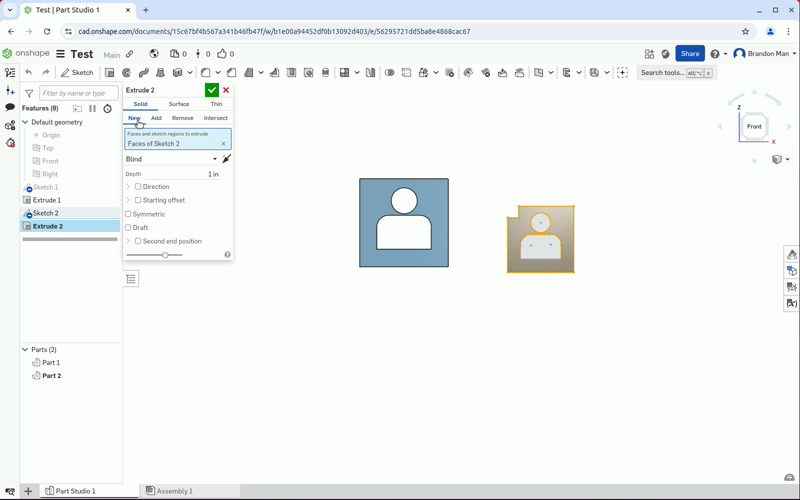
click(137, 120)
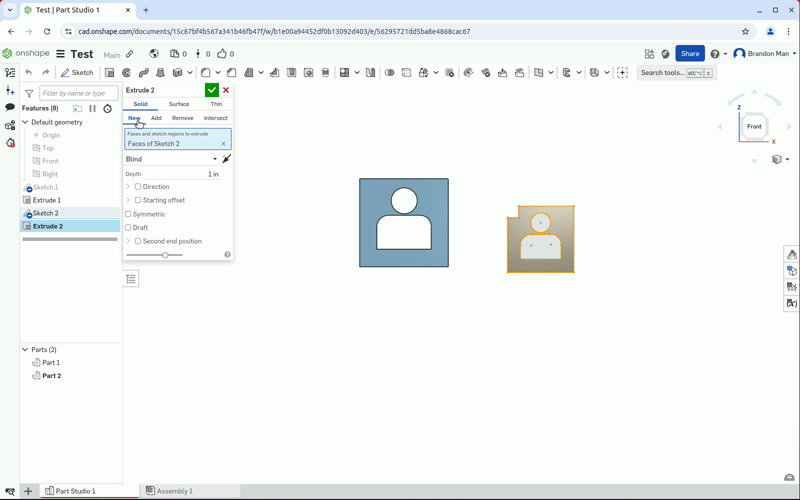
key(tab, 4)
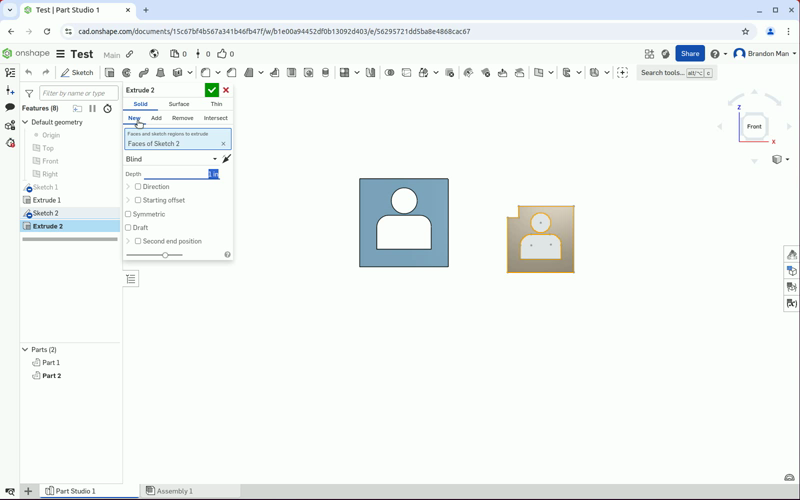
text(2.166)
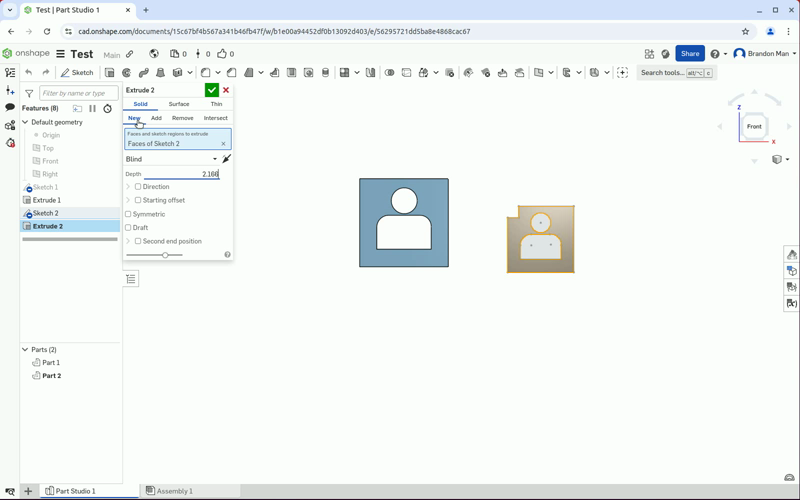
key(enter)
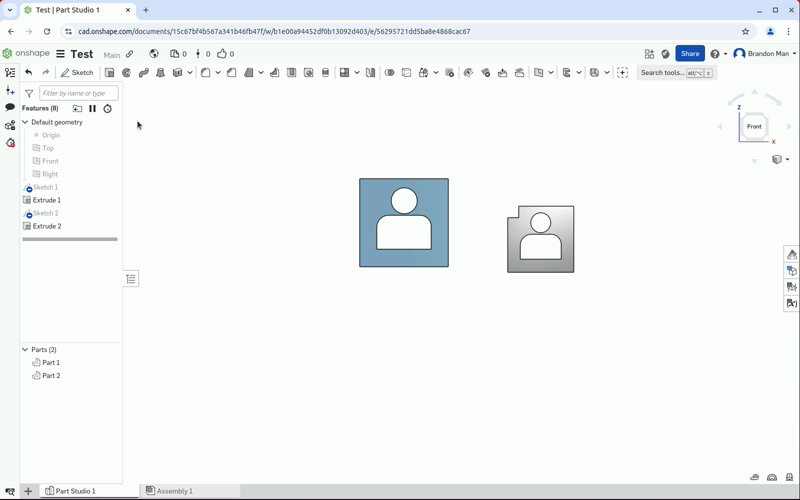
key(shift+h)
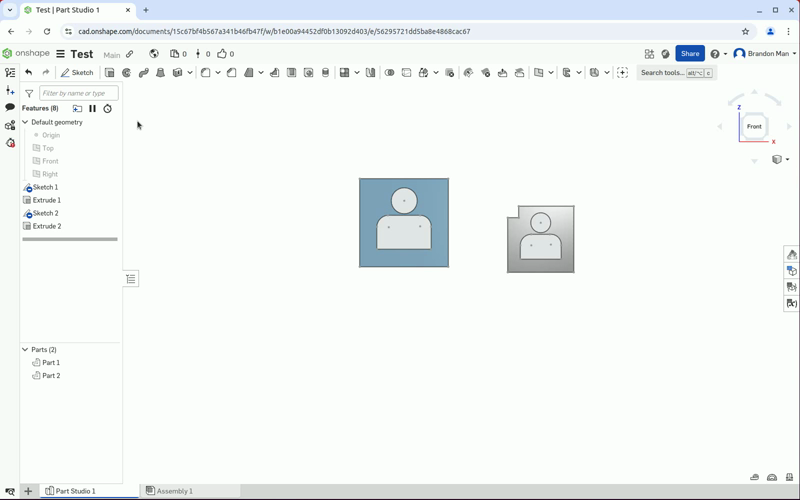
key(shift+h)
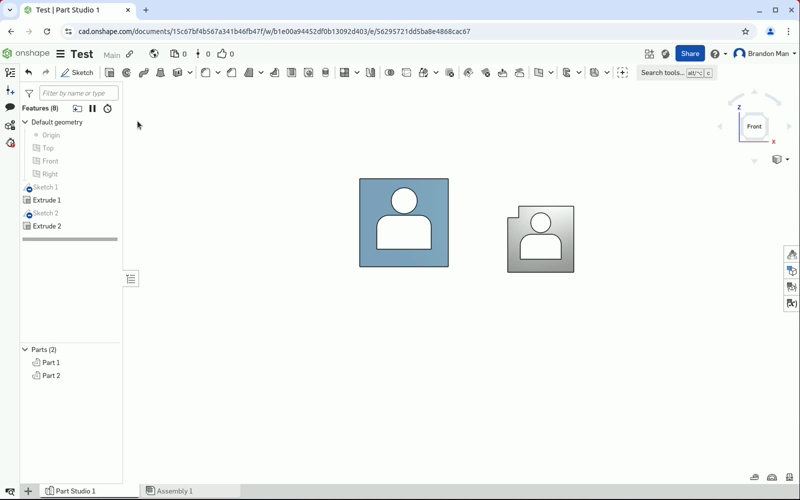
mouse_move(73, 189)
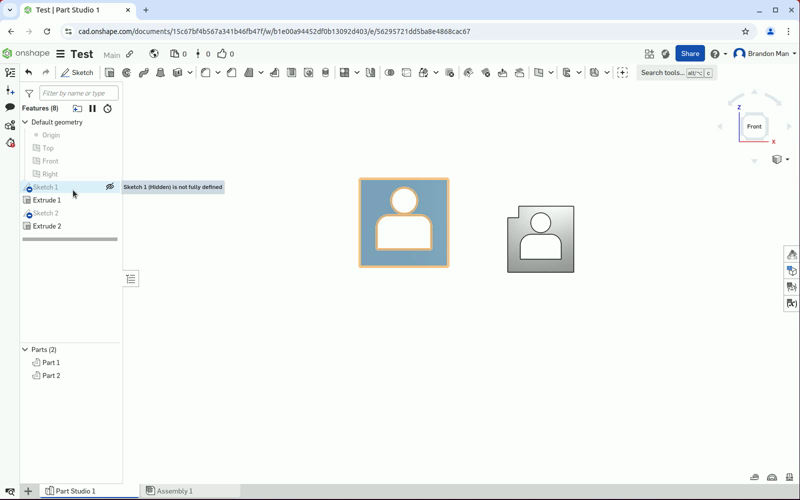
click(73, 189)
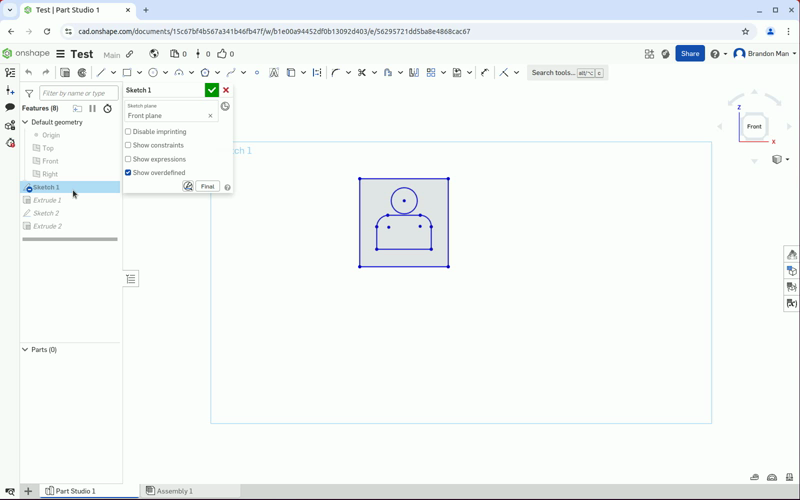
mouse_move(229, 92)
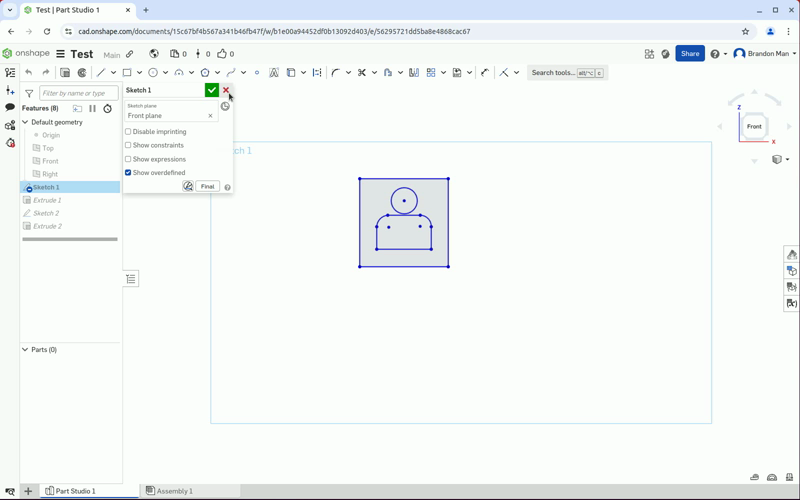
click(229, 92)
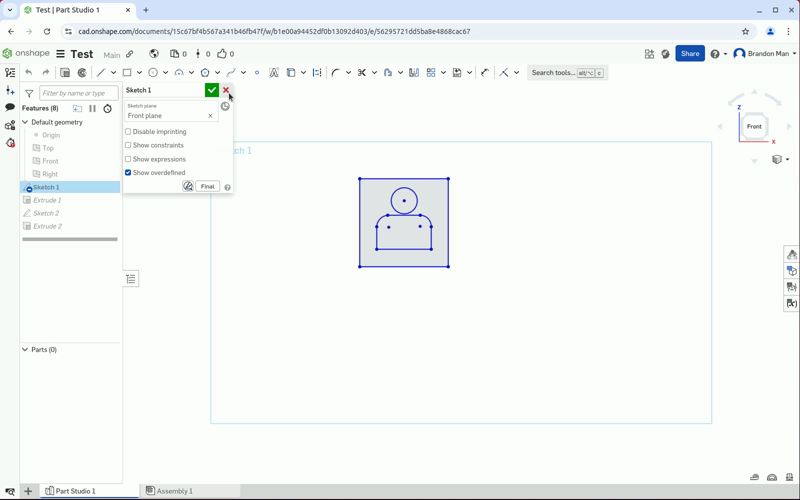
key(shift+s)
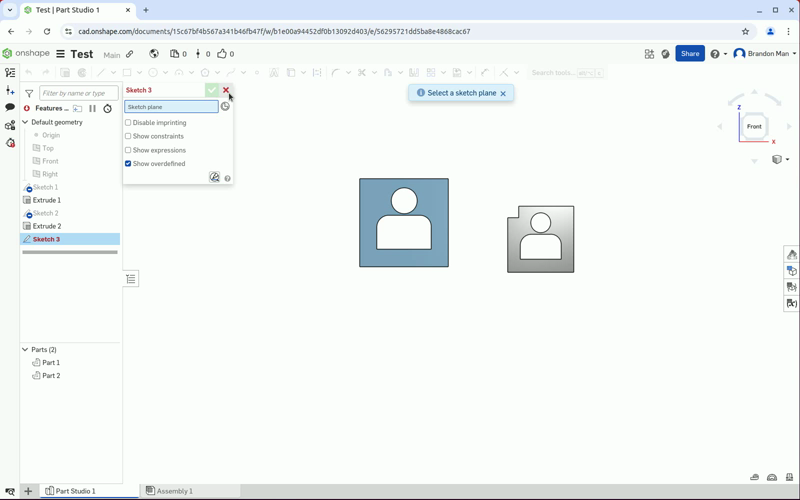
mouse_move(73, 163)
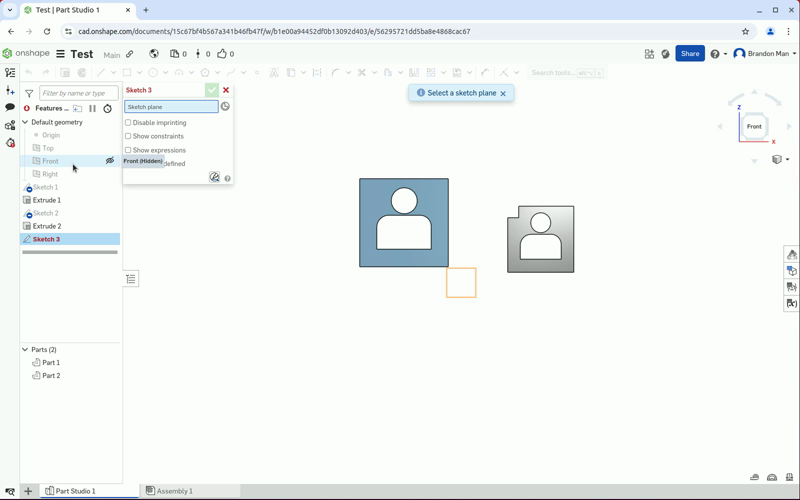
click(73, 163)
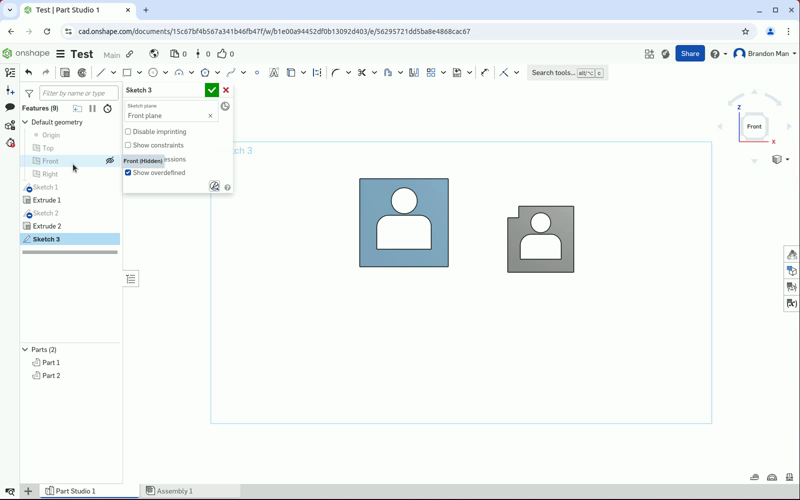
mouse_move(73, 352)
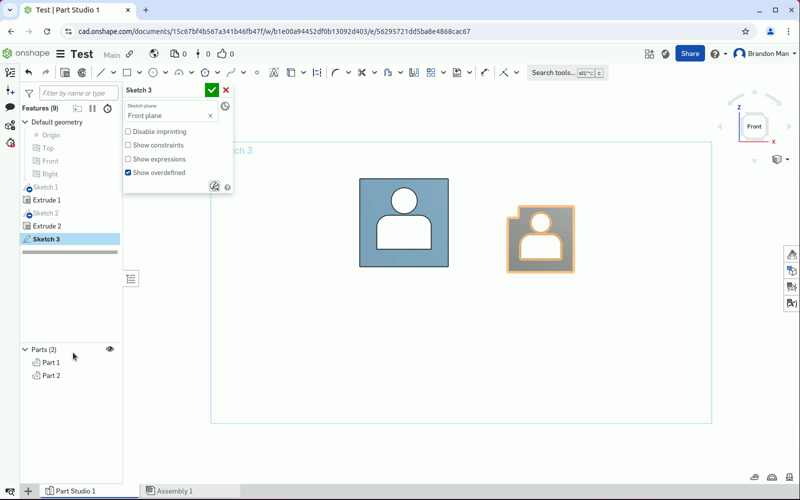
key(y)
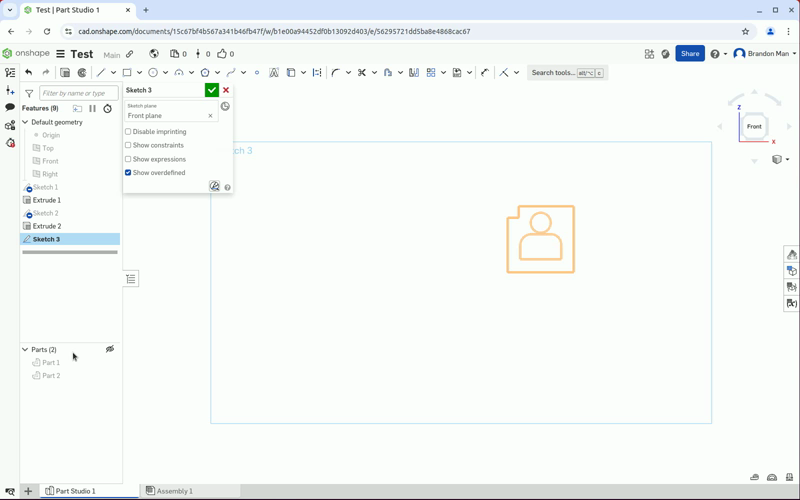
key(l)
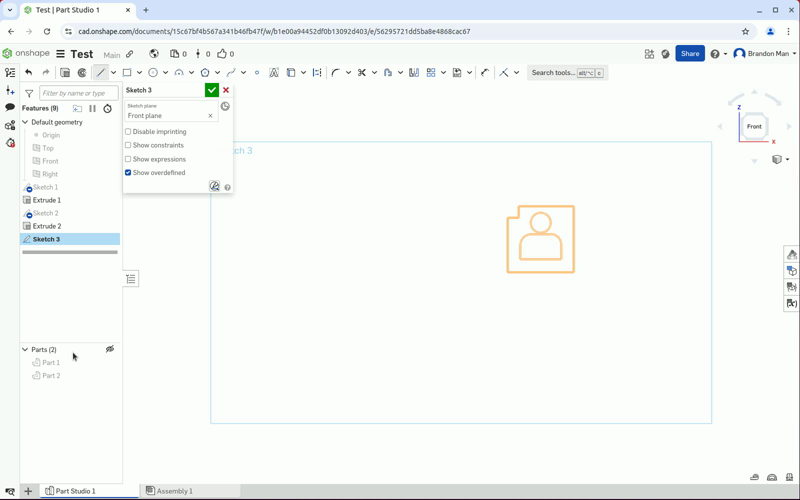
key_down(shift)
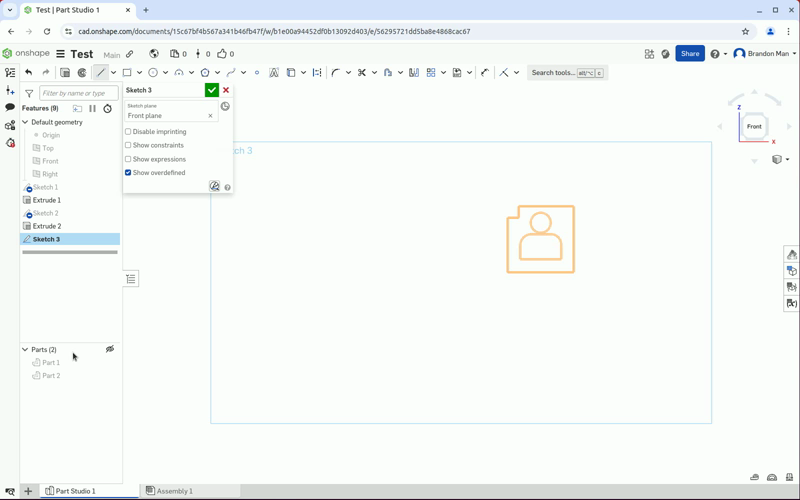
mouse_move(358, 359)
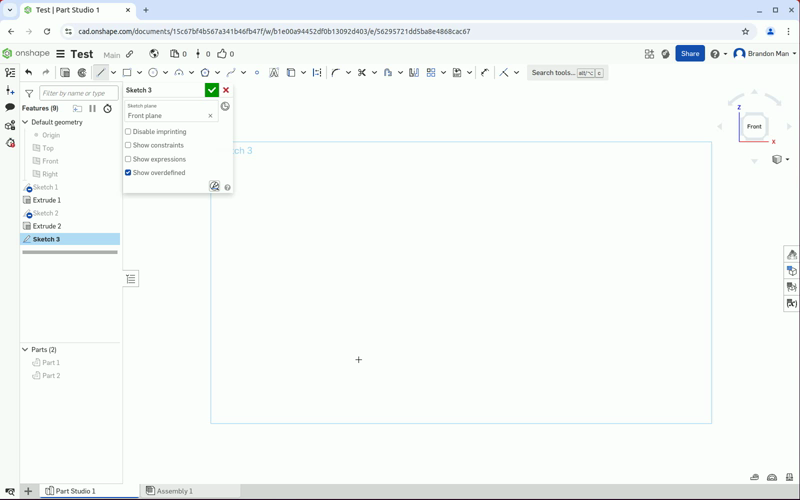
click(358, 359)
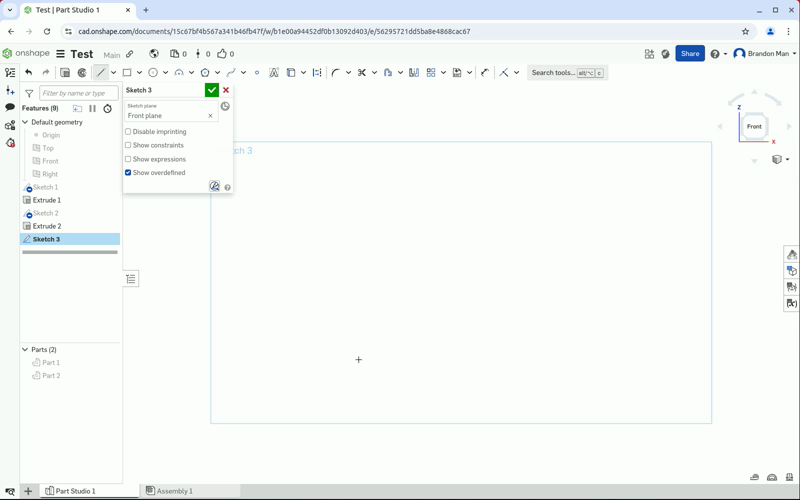
key_up(shift)
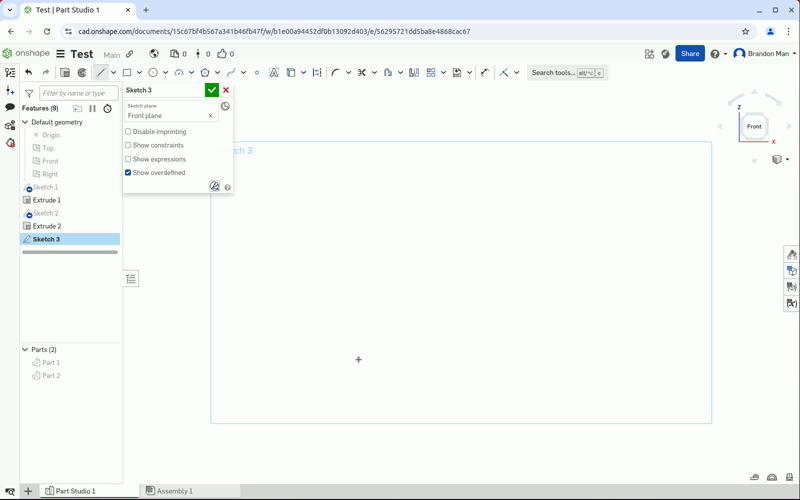
key_down(shift)
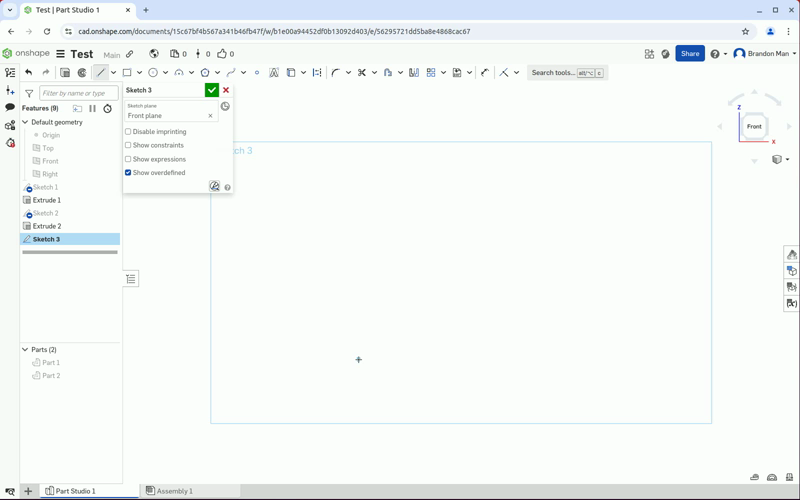
mouse_move(388, 359)
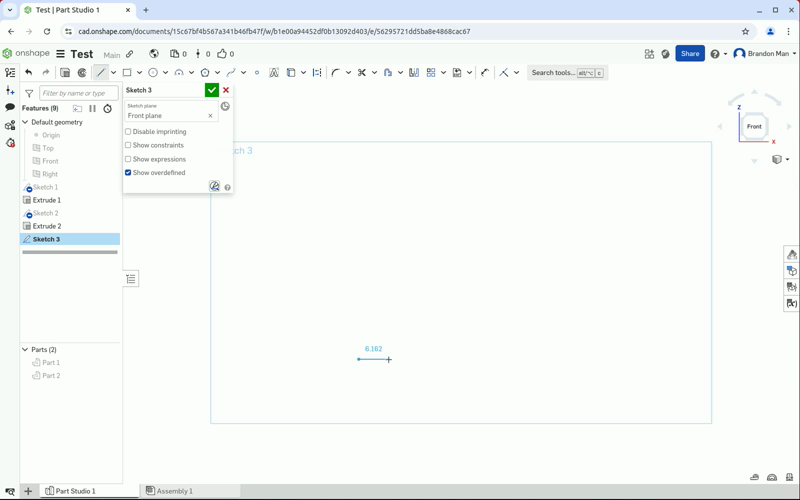
mouse_move(413, 359)
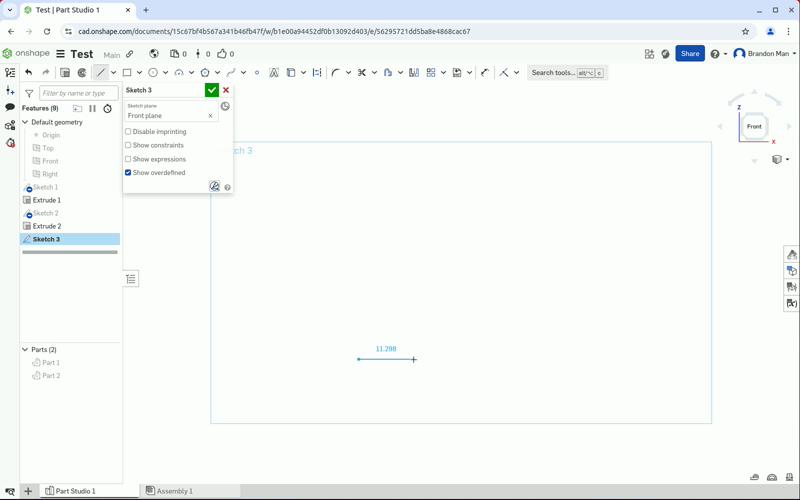
click(413, 359)
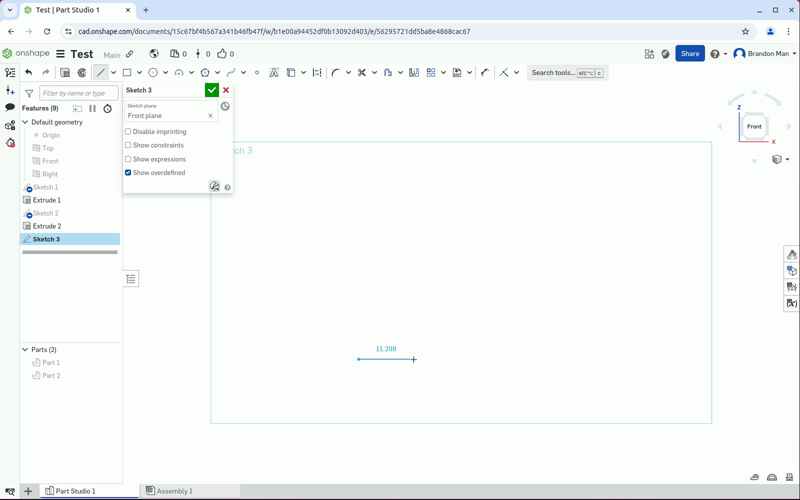
key_up(shift)
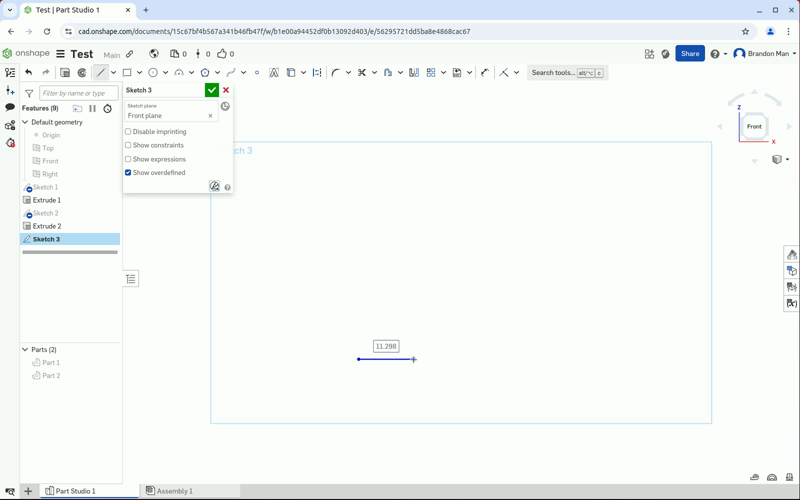
key_down(shift)
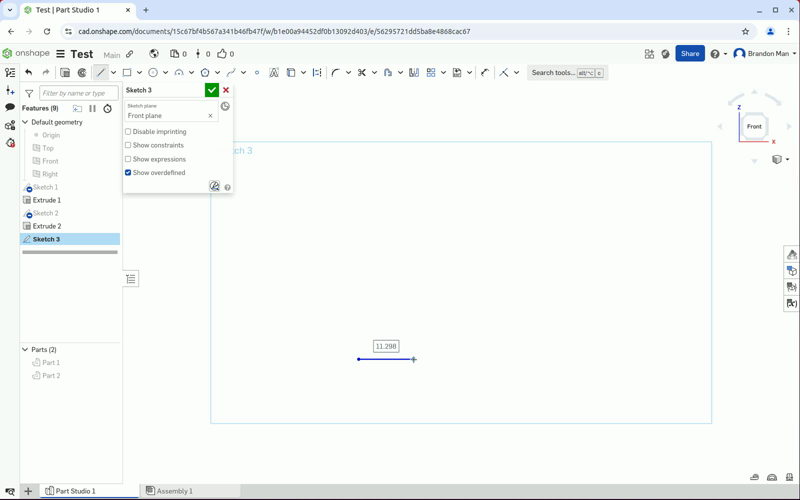
mouse_move(443, 359)
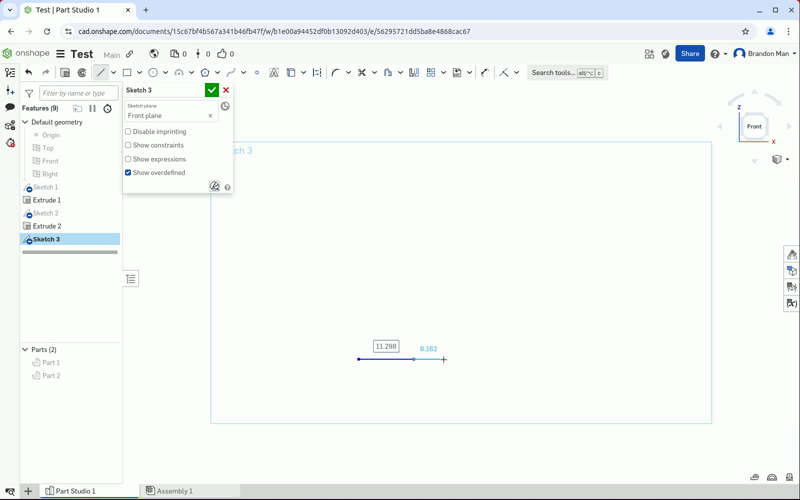
mouse_move(413, 348)
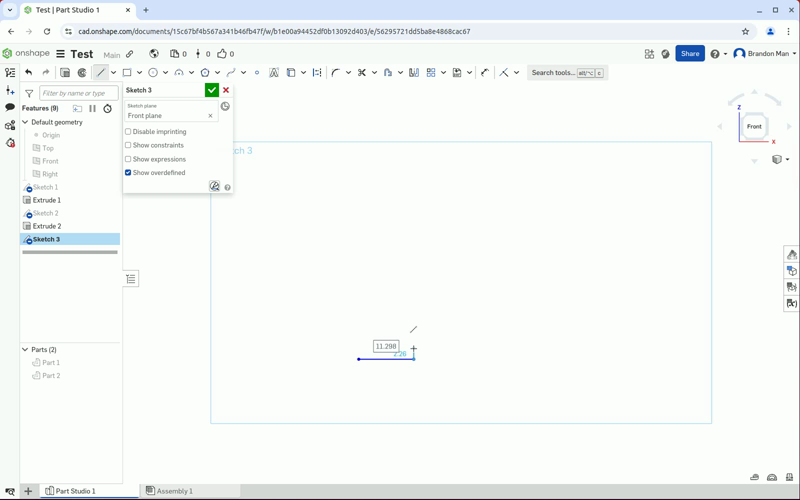
click(413, 348)
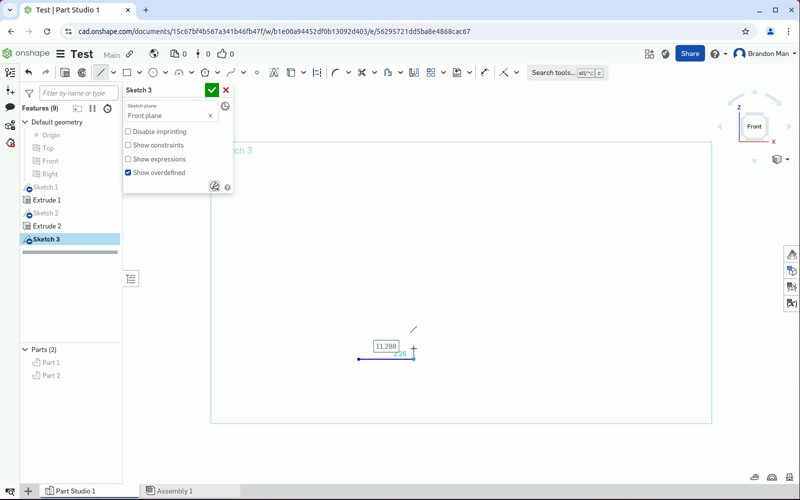
key_up(shift)
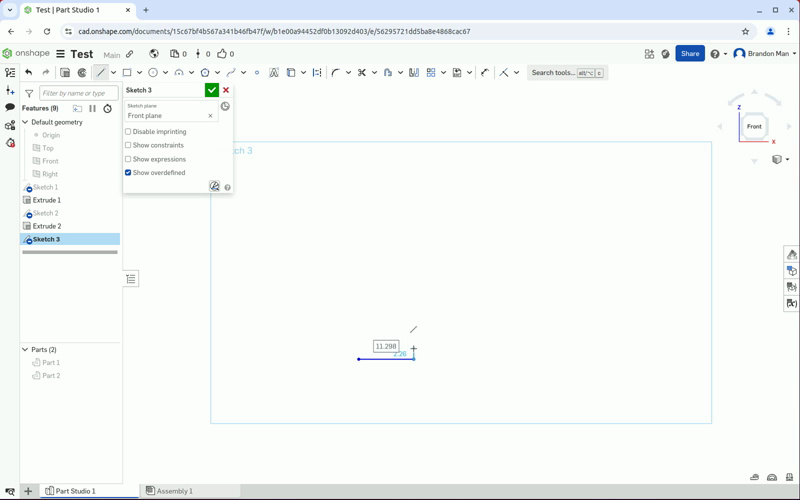
key_down(shift)
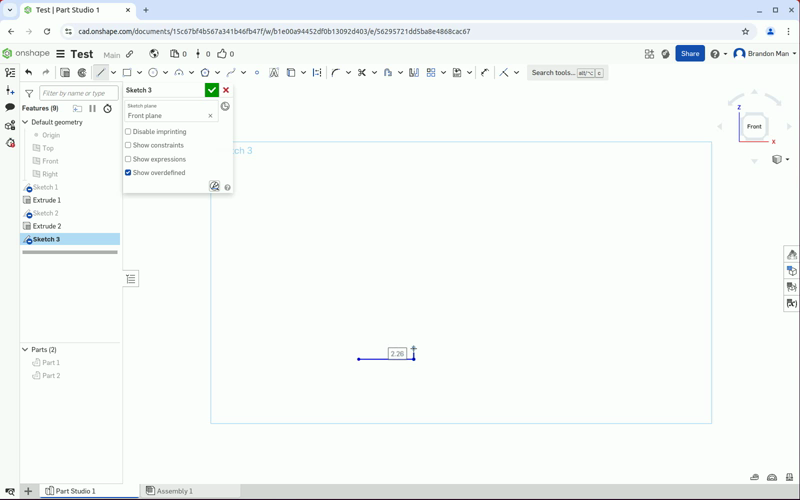
mouse_move(443, 348)
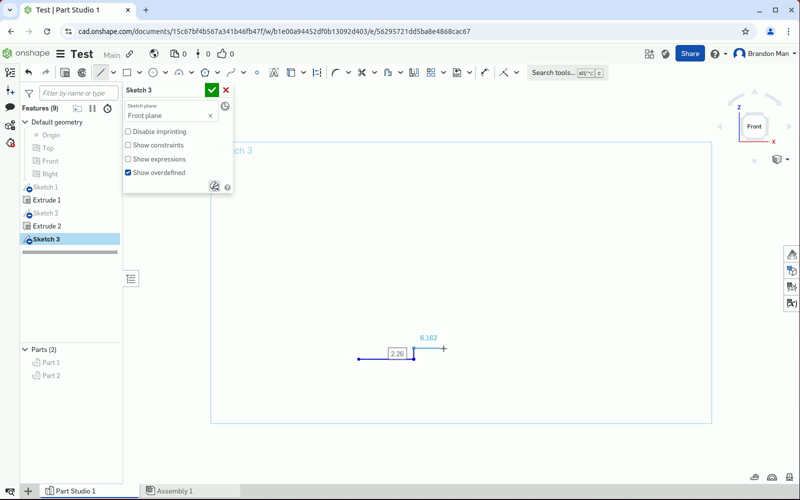
mouse_move(424, 348)
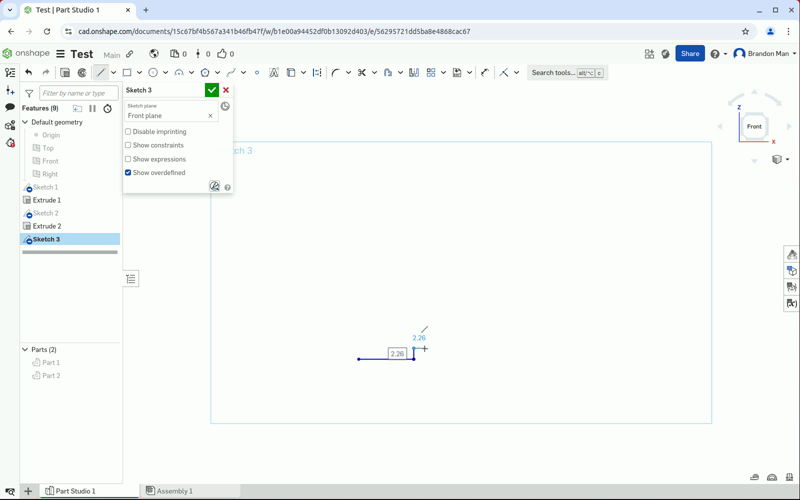
click(424, 348)
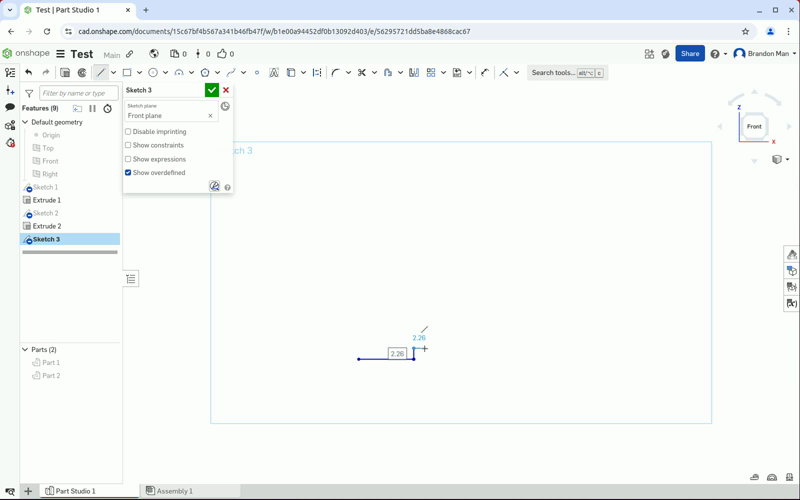
key_up(shift)
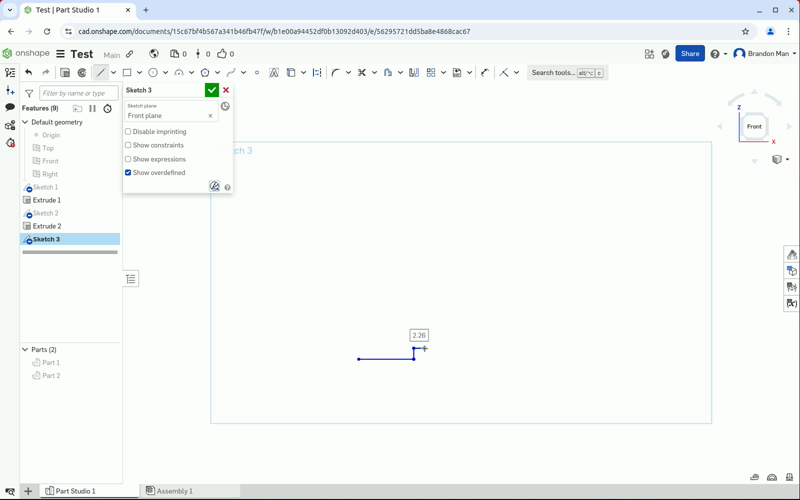
key_down(shift)
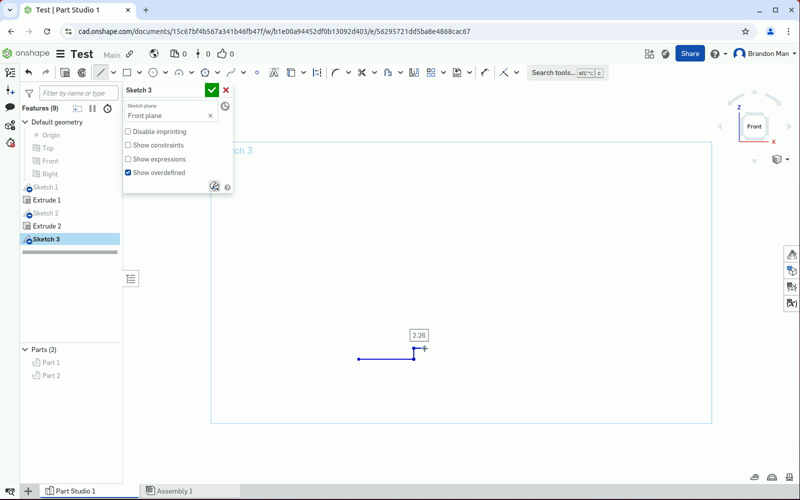
mouse_move(454, 348)
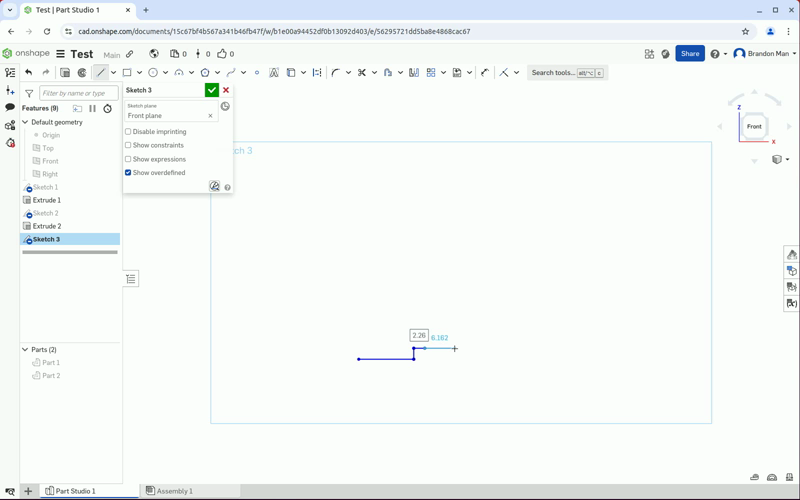
mouse_move(424, 293)
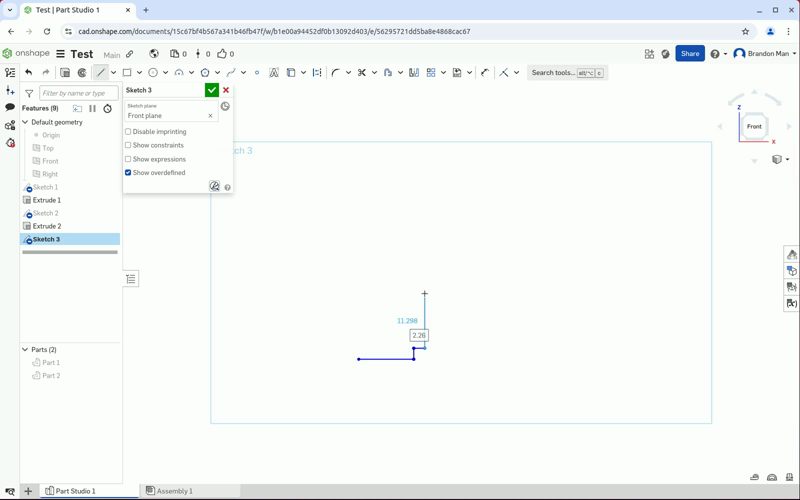
click(424, 293)
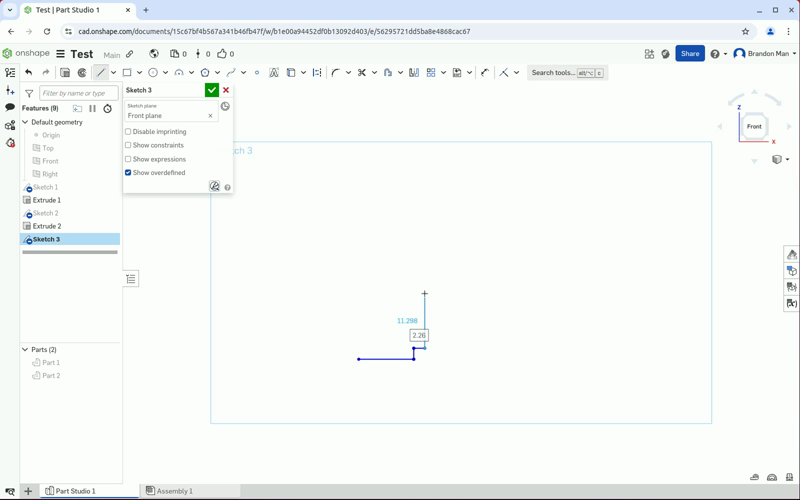
key_up(shift)
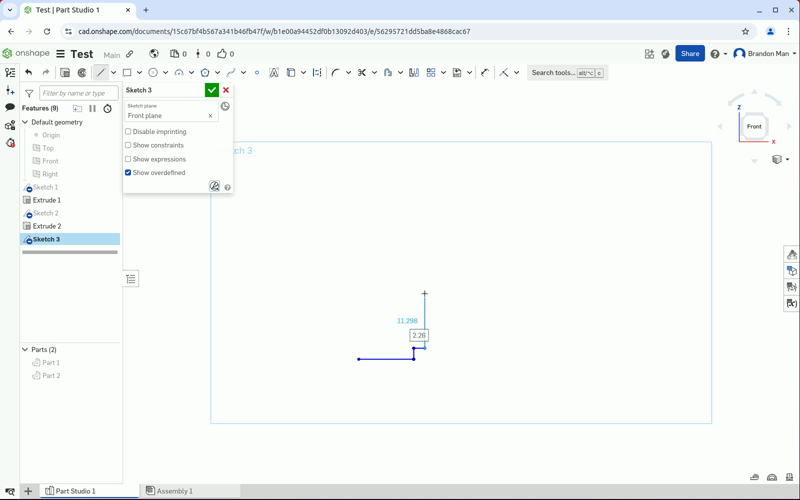
key_down(shift)
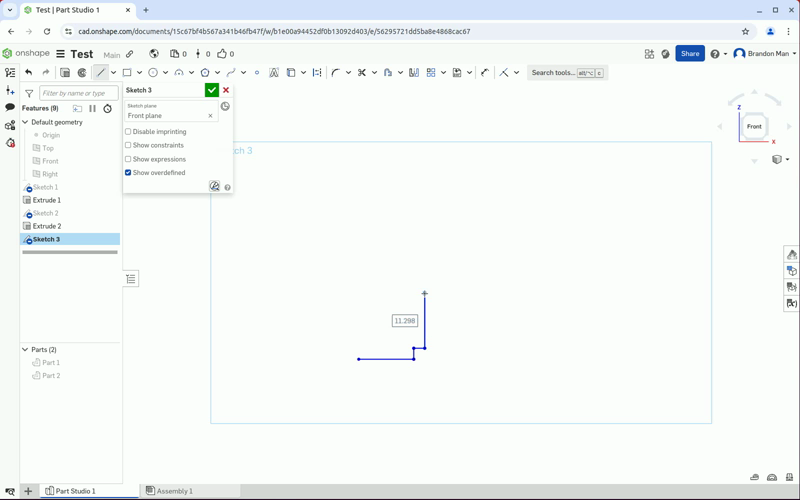
mouse_move(358, 293)
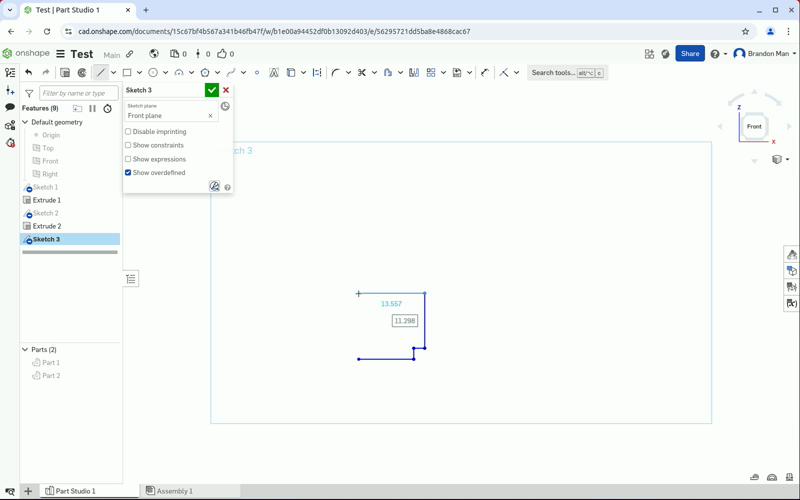
click(358, 293)
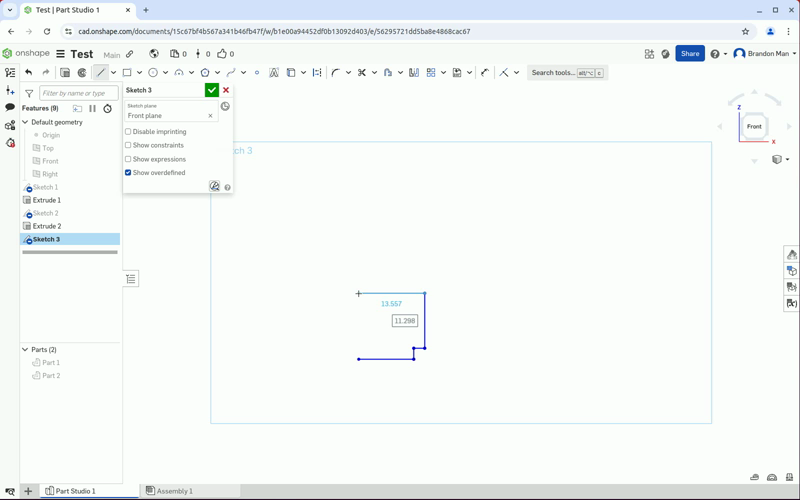
key_up(shift)
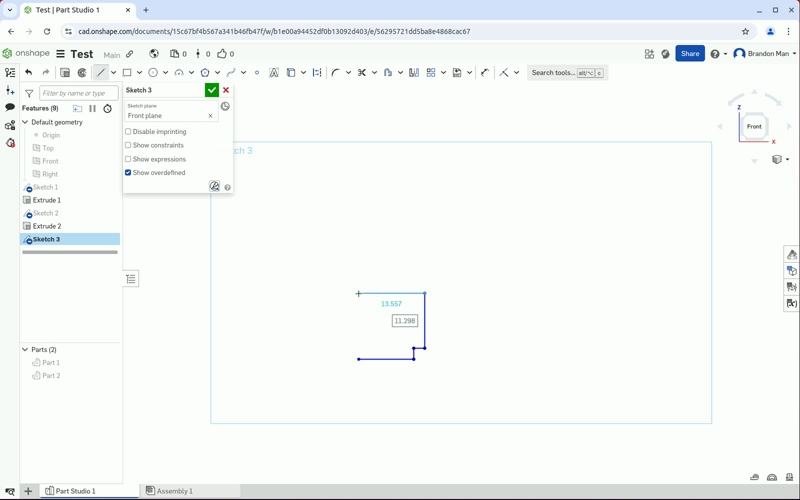
key_down(shift)
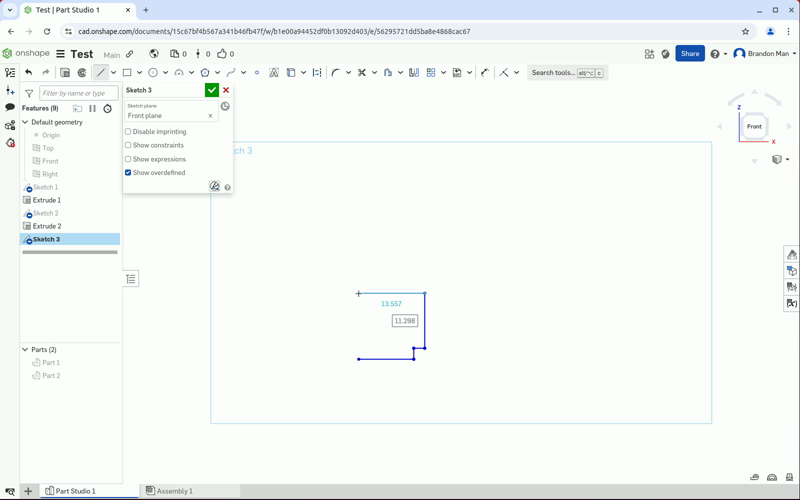
mouse_move(358, 359)
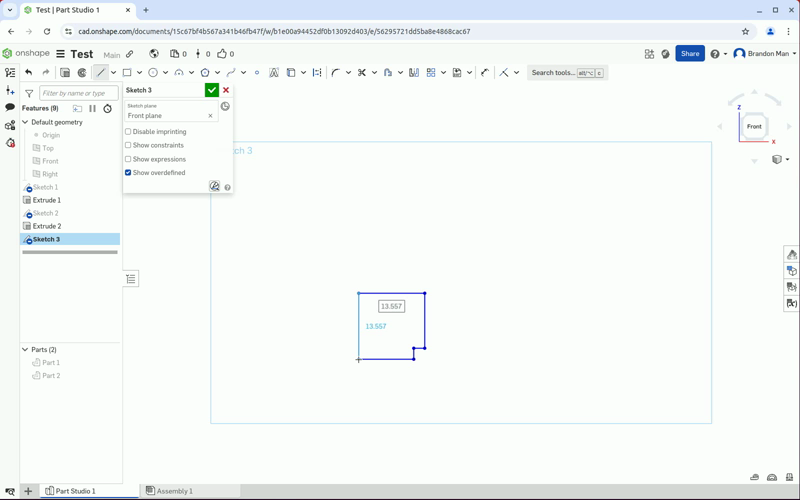
key_up(shift)
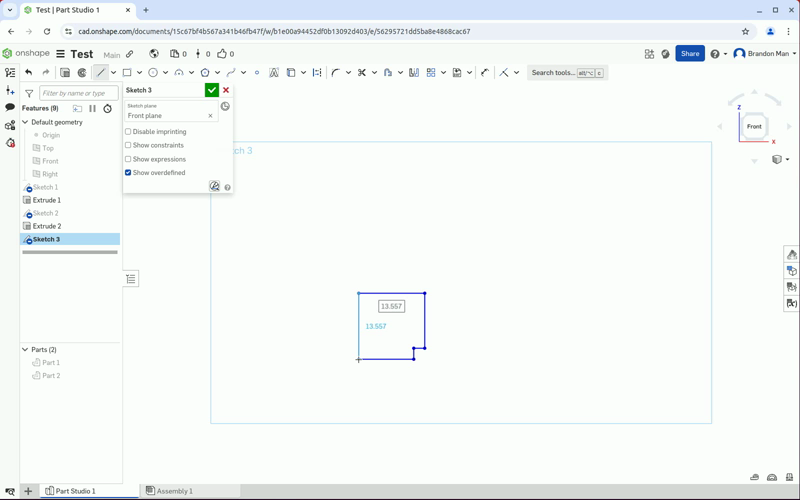
click(358, 359)
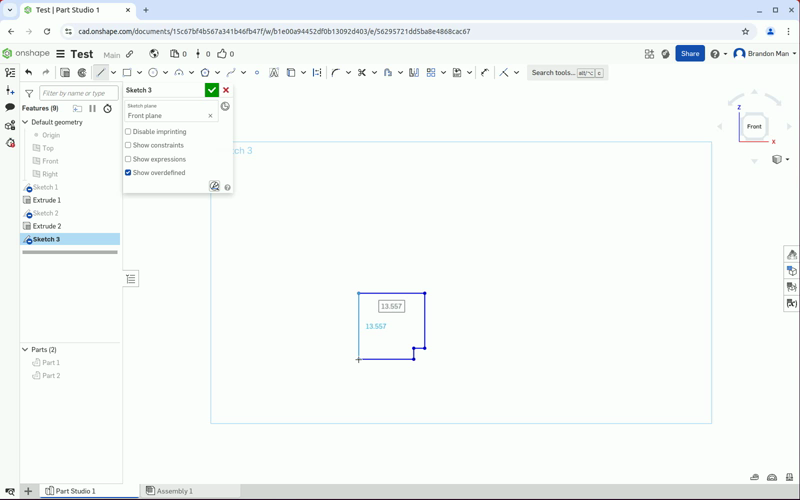
key(esc)
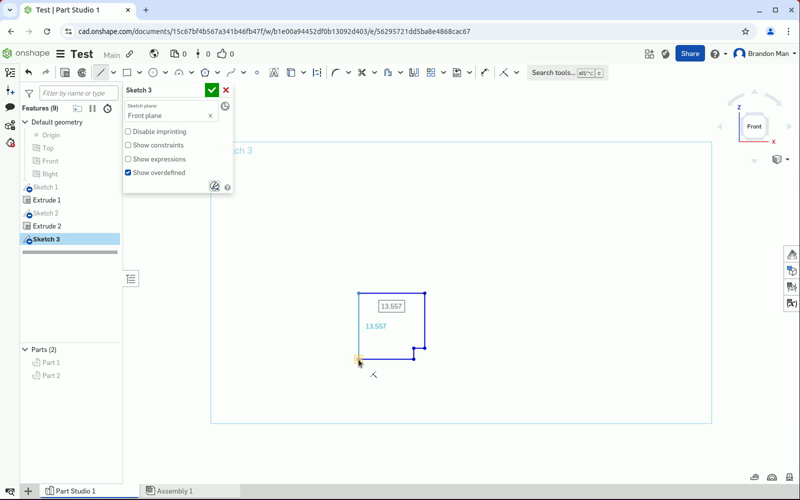
key(l)
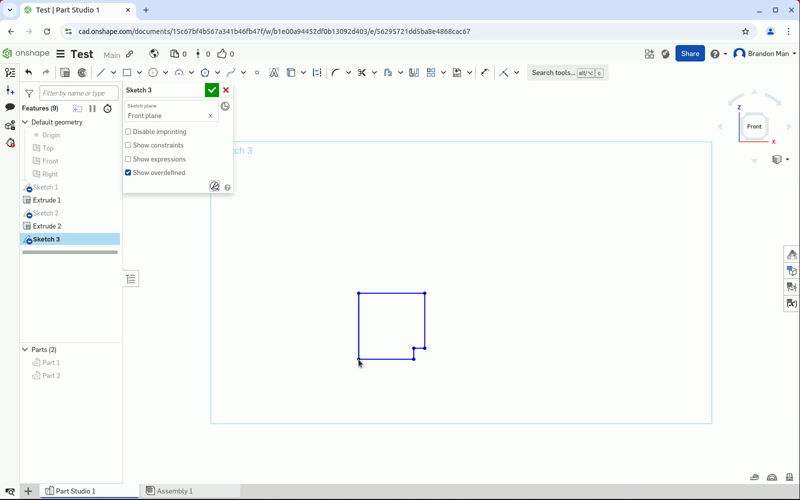
key_down(shift)
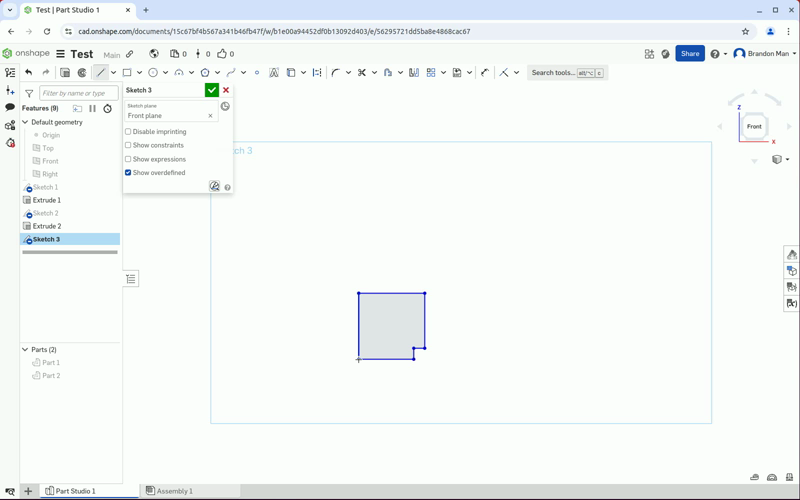
mouse_move(371, 345)
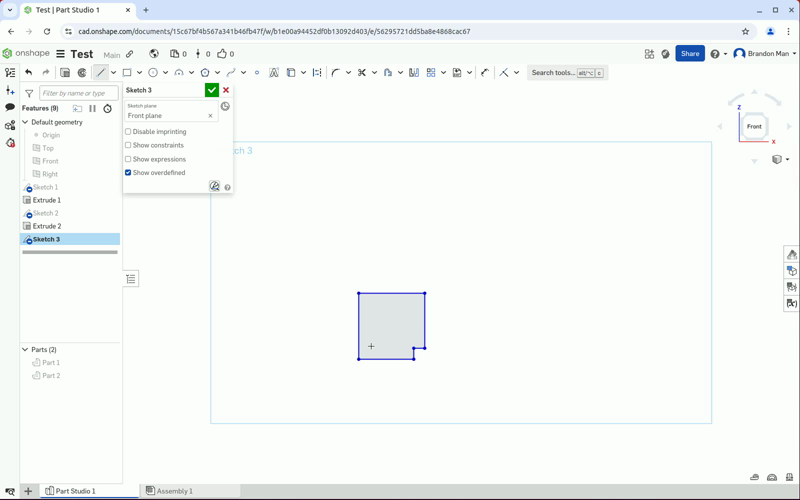
click(371, 345)
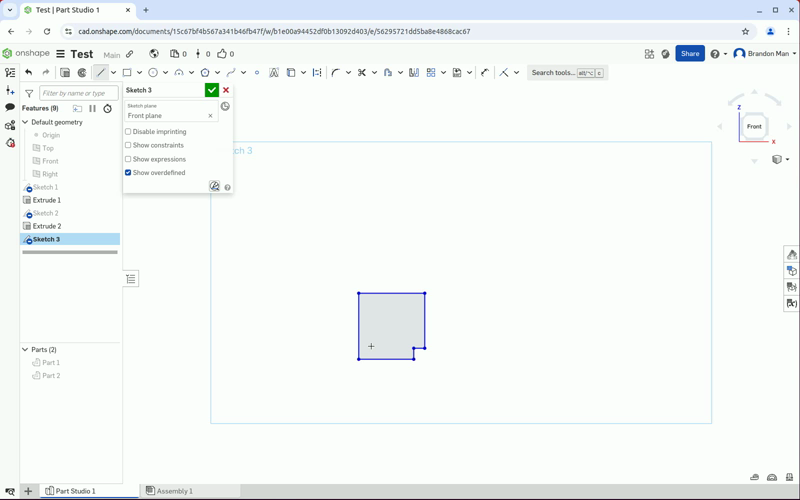
key_up(shift)
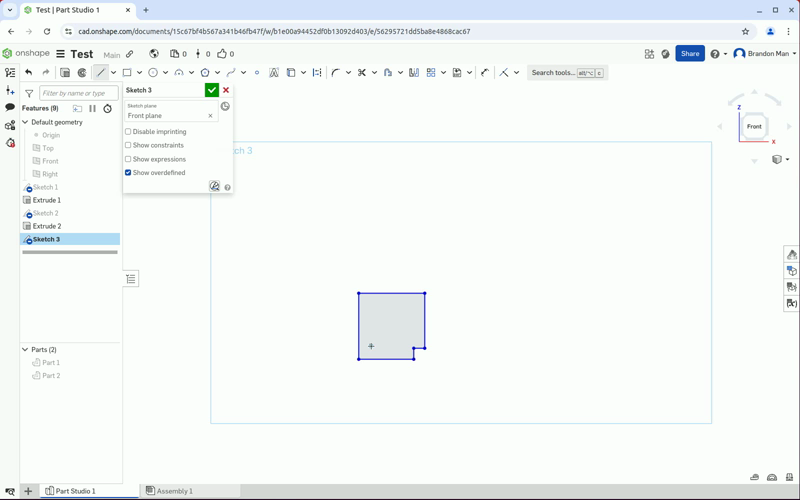
key_down(shift)
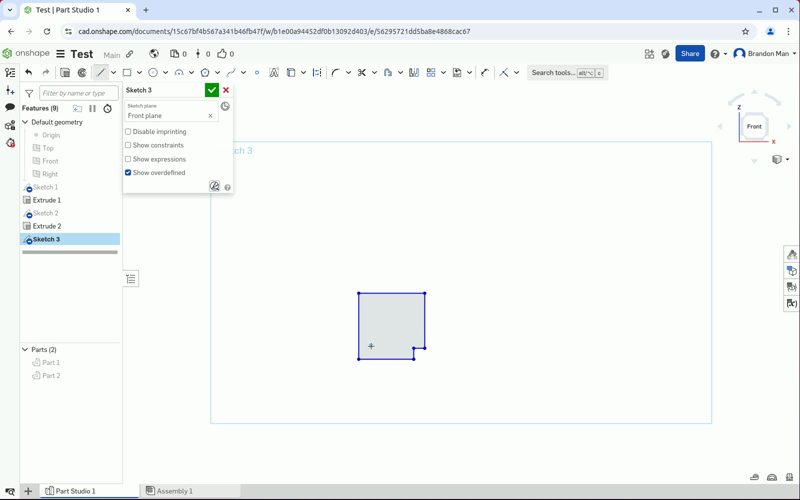
mouse_move(401, 345)
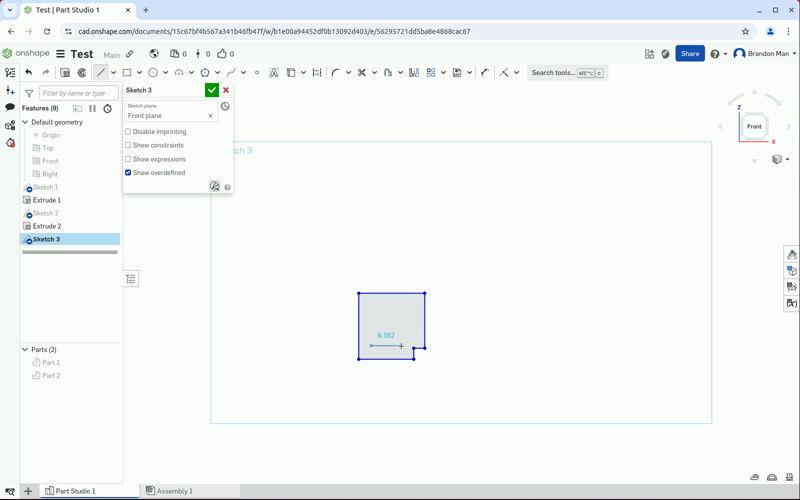
mouse_move(412, 345)
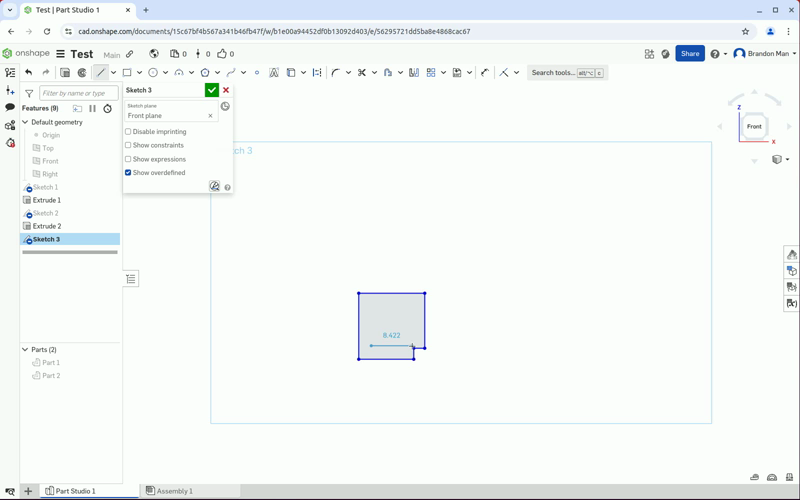
scroll(6)
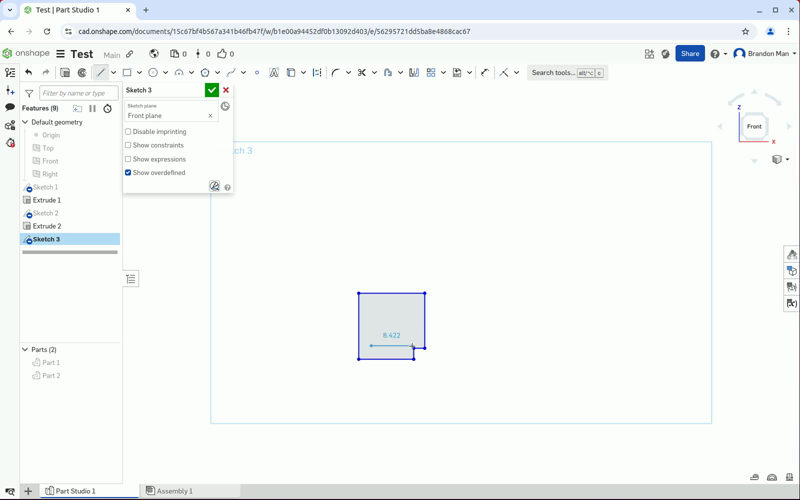
scroll(6)
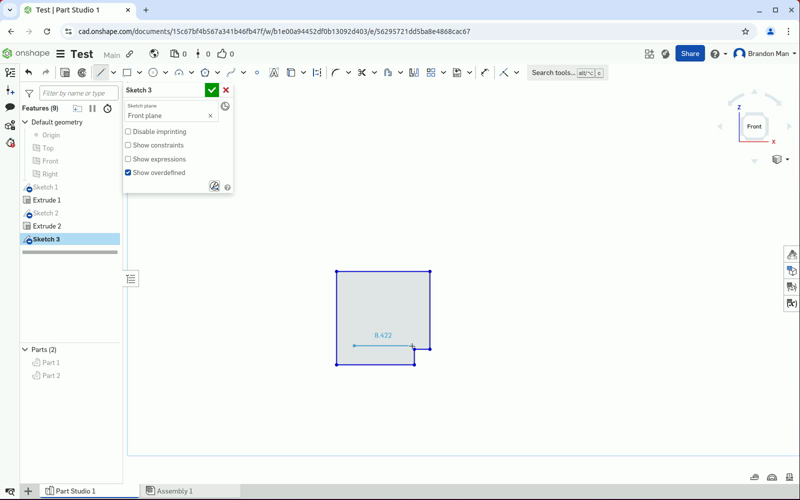
scroll(6)
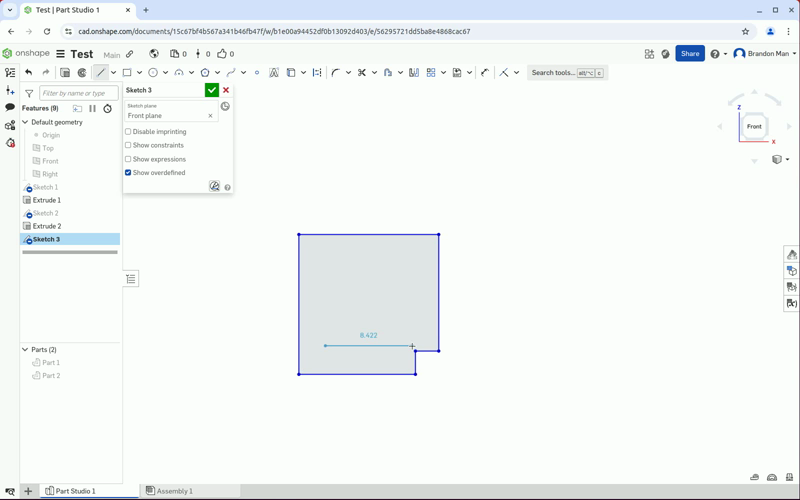
scroll(6)
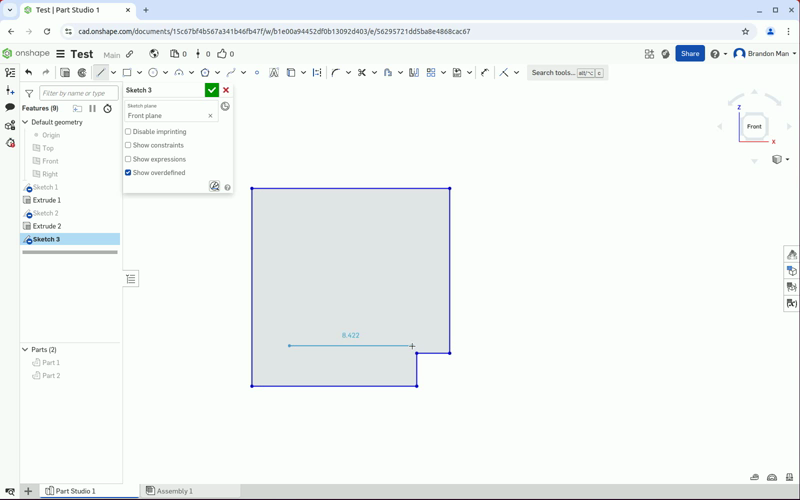
scroll(6)
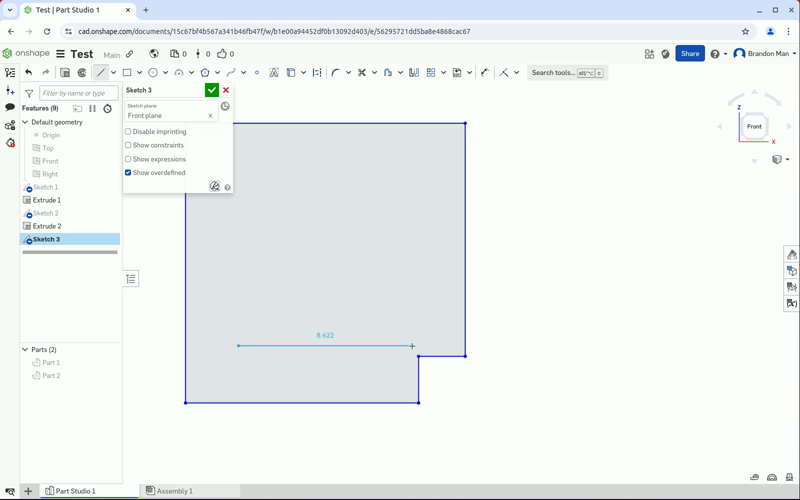
scroll(6)
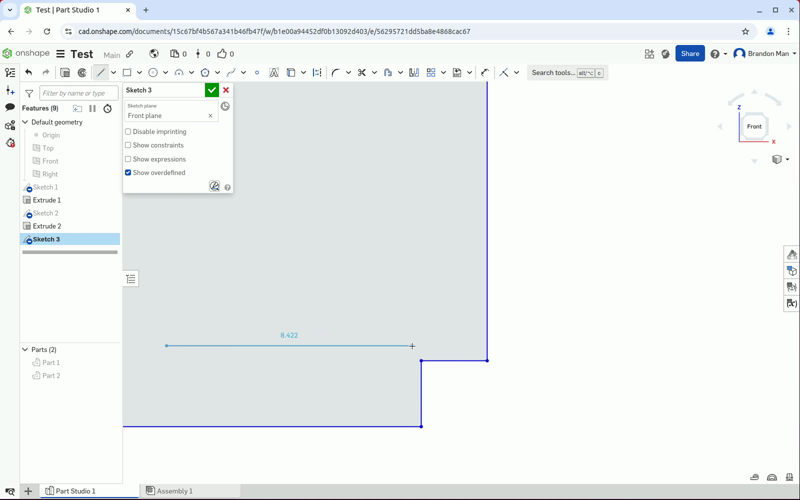
scroll(6)
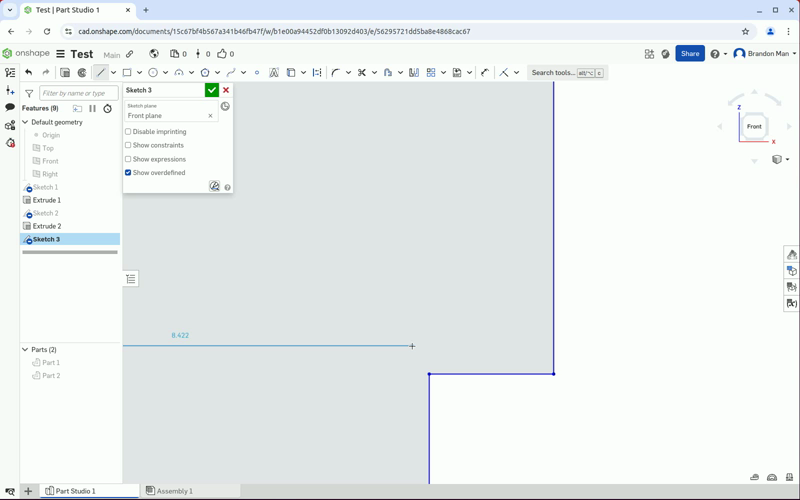
click(412, 345)
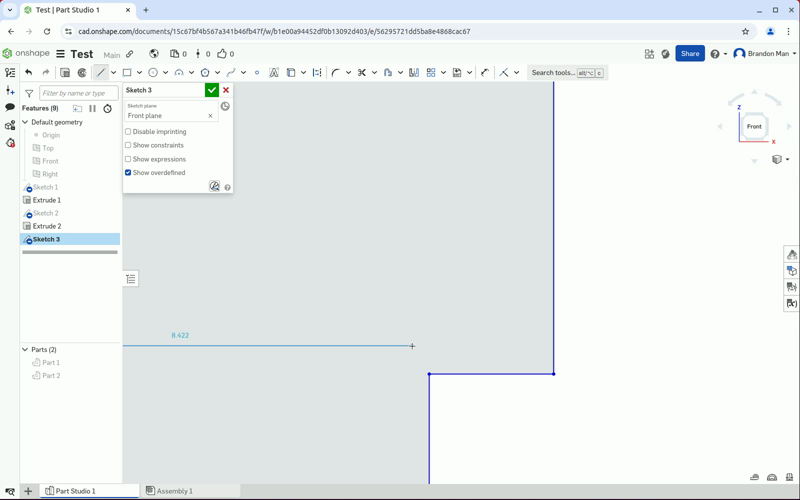
scroll(-6)
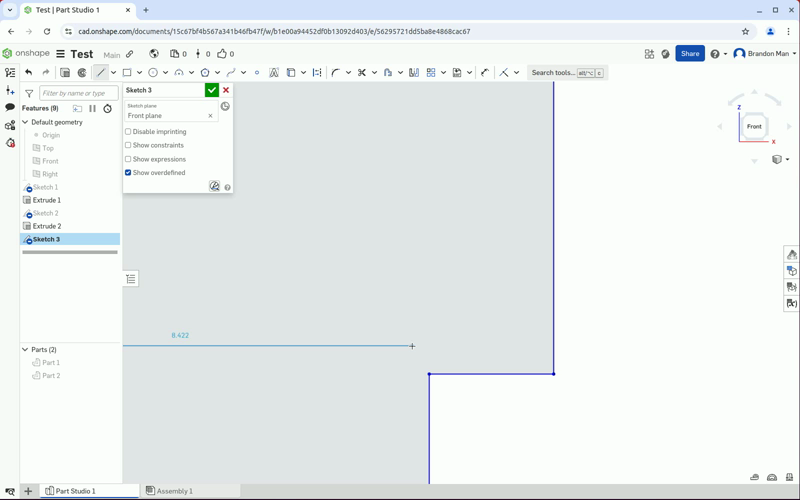
scroll(-6)
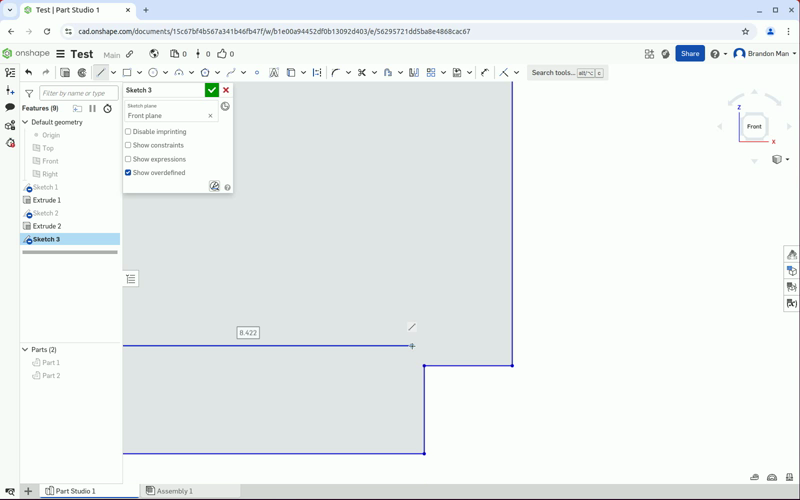
scroll(-6)
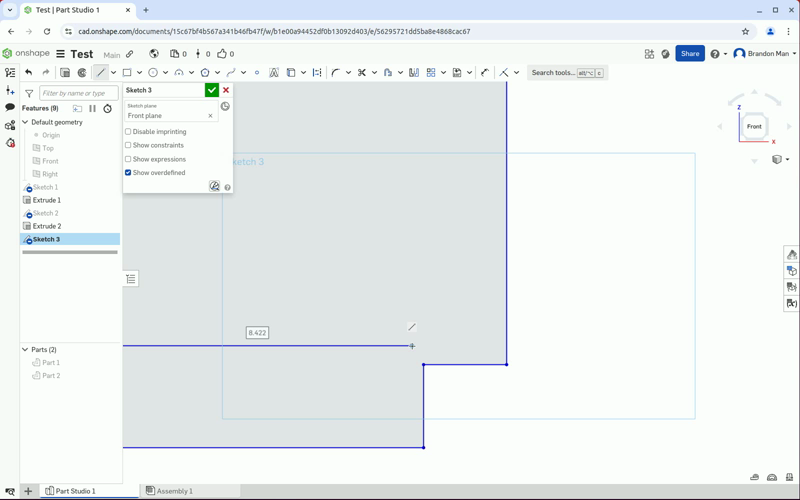
scroll(-6)
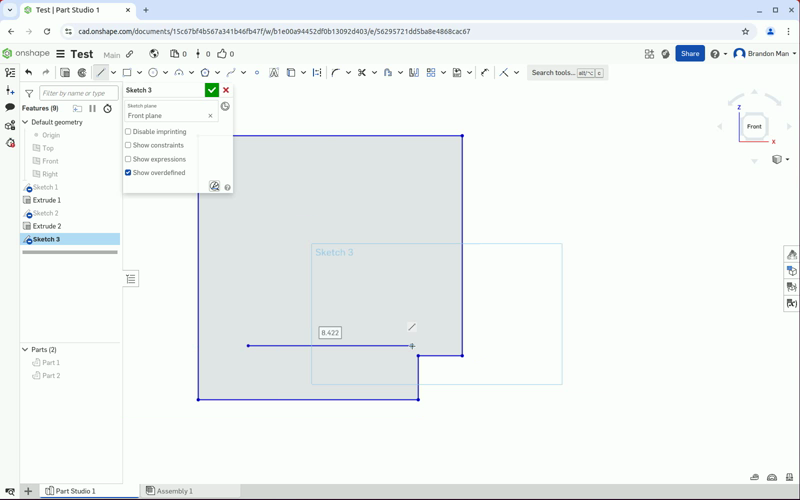
scroll(-6)
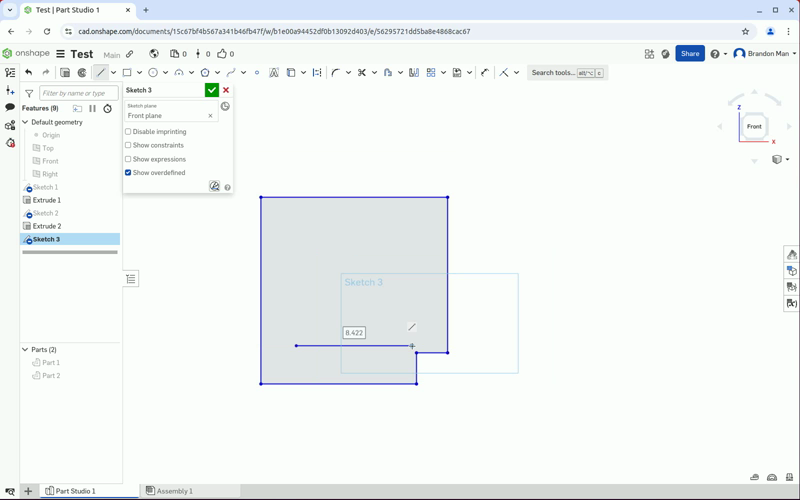
scroll(-6)
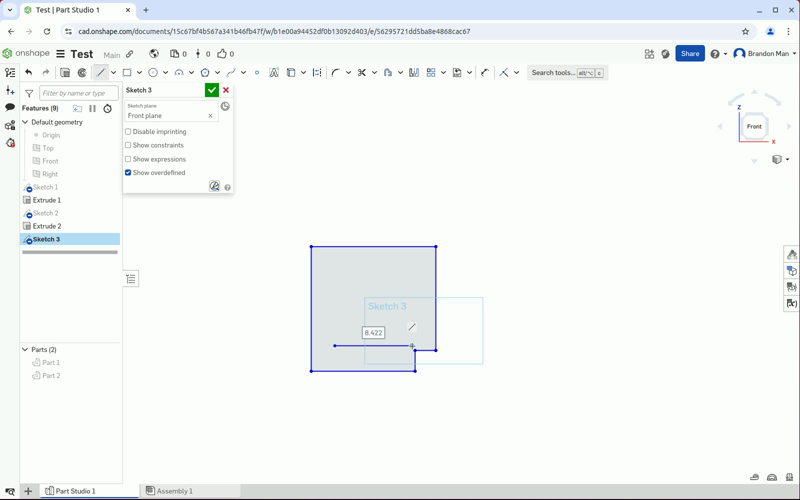
scroll(-6)
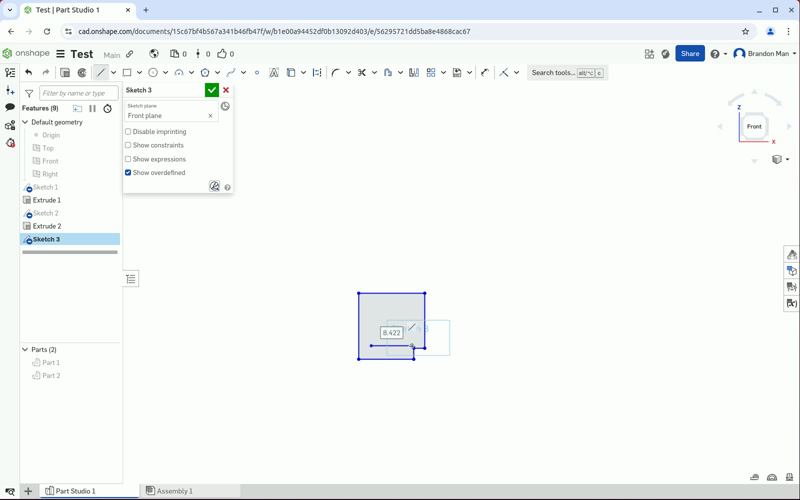
key_up(shift)
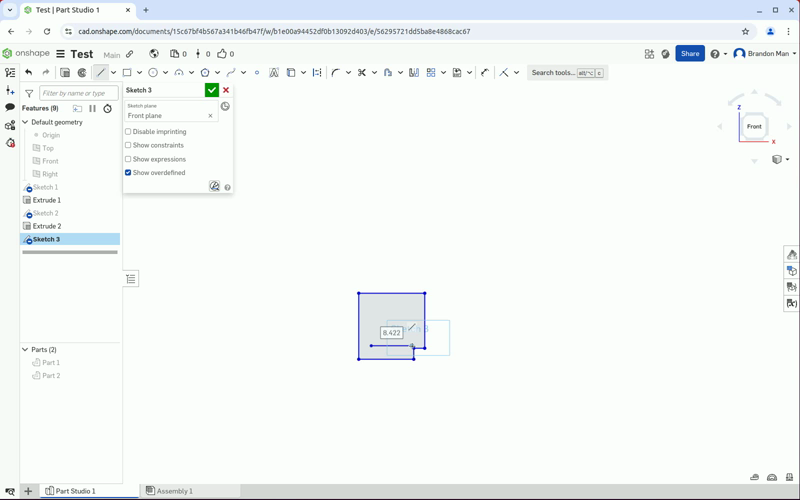
key_down(shift)
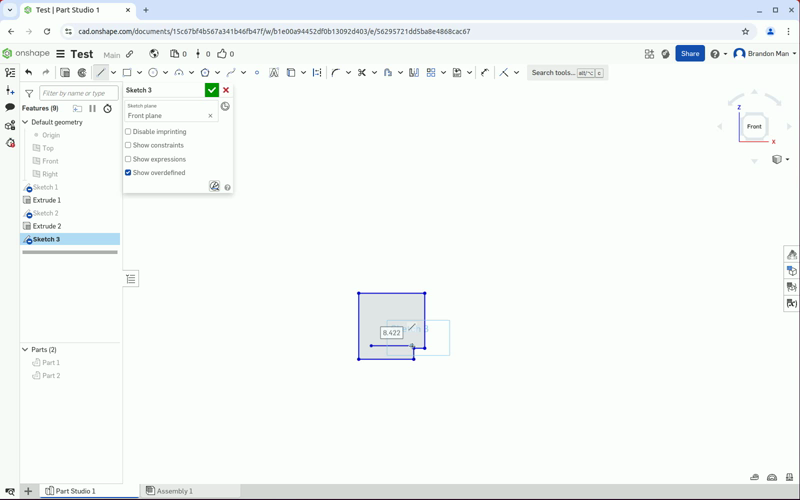
mouse_move(442, 345)
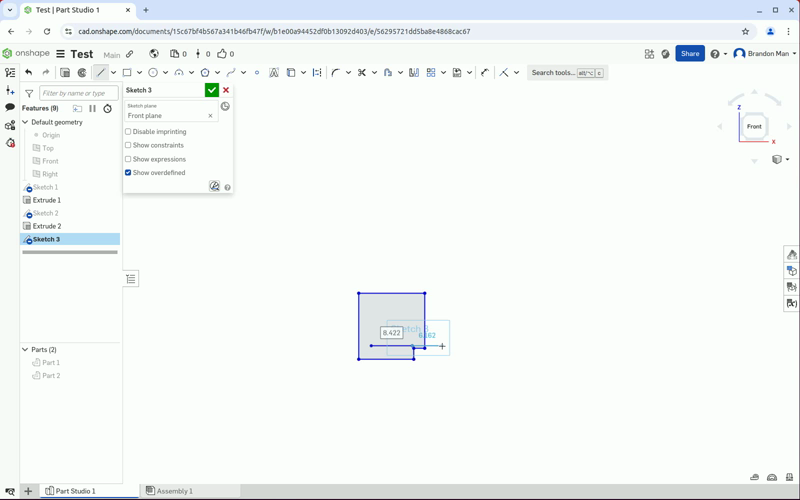
mouse_move(412, 332)
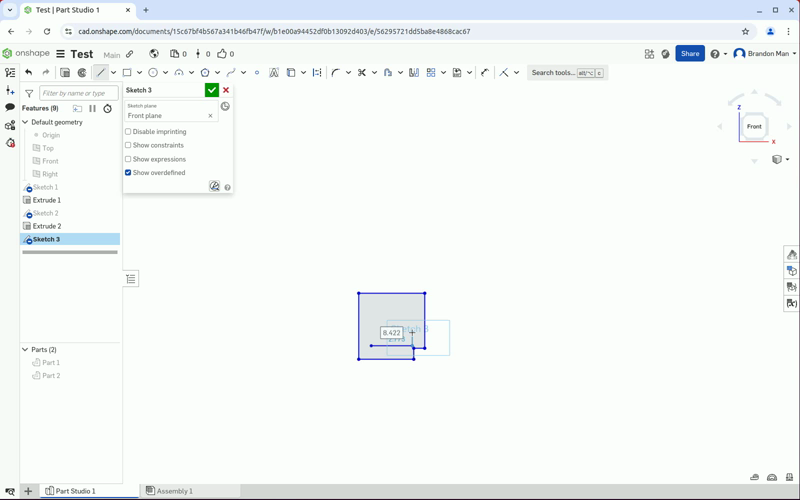
click(412, 332)
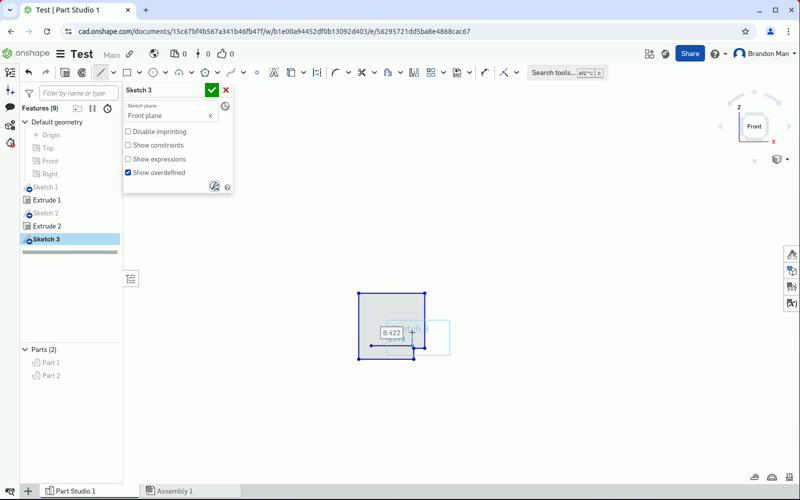
key_up(shift)
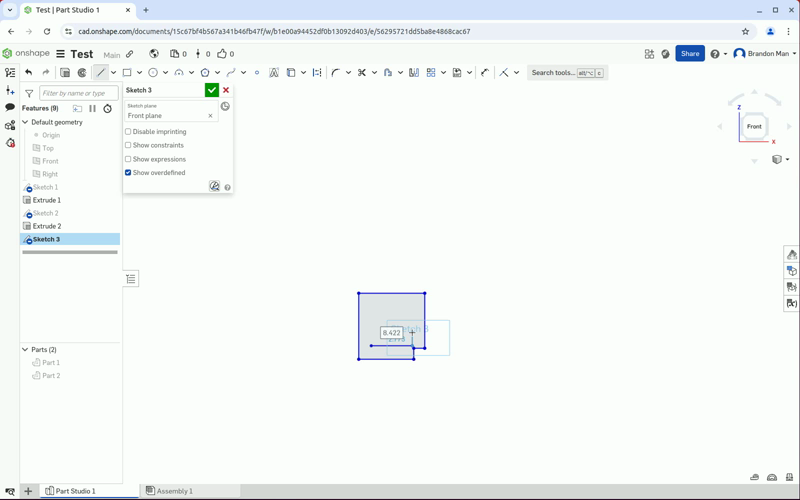
key(esc)
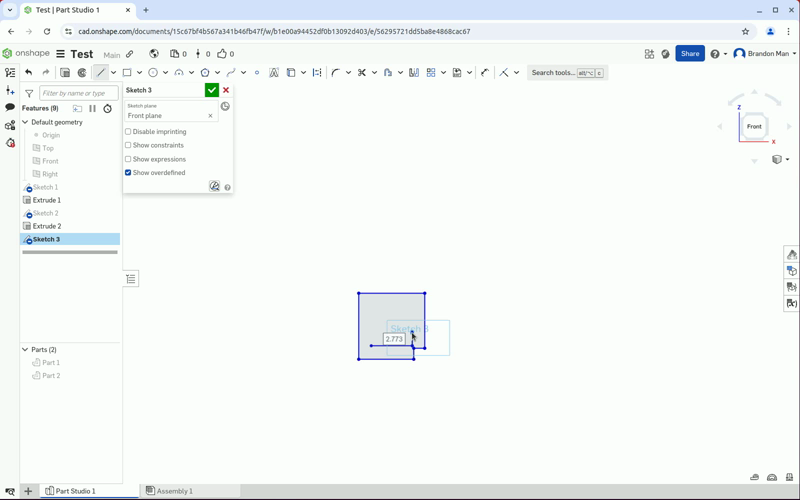
key(a)
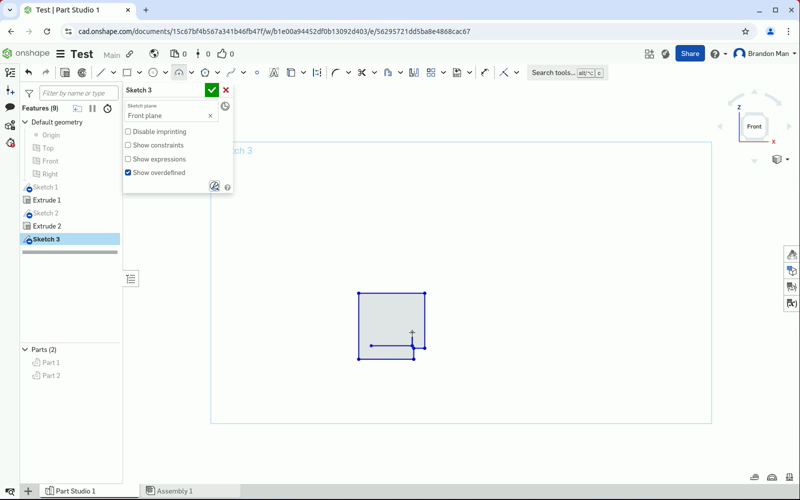
mouse_move(412, 332)
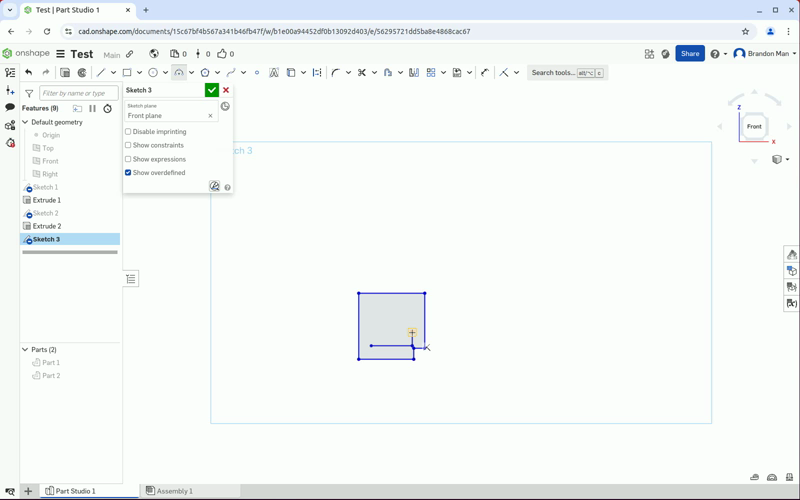
click(412, 332)
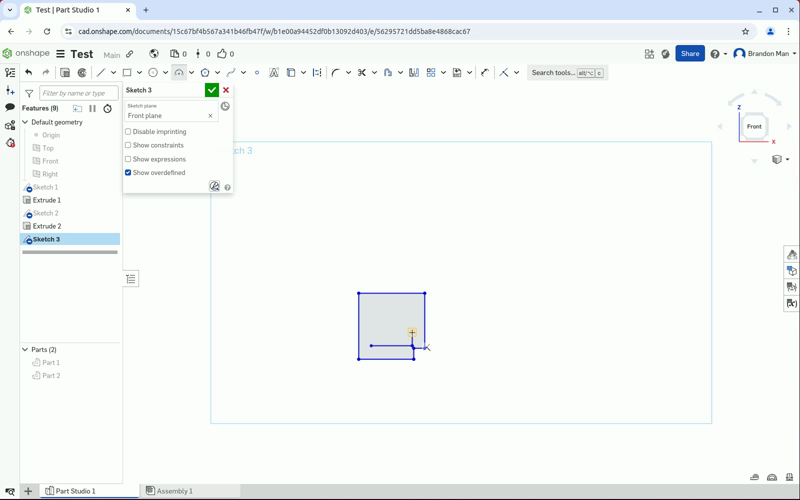
key_down(shift)
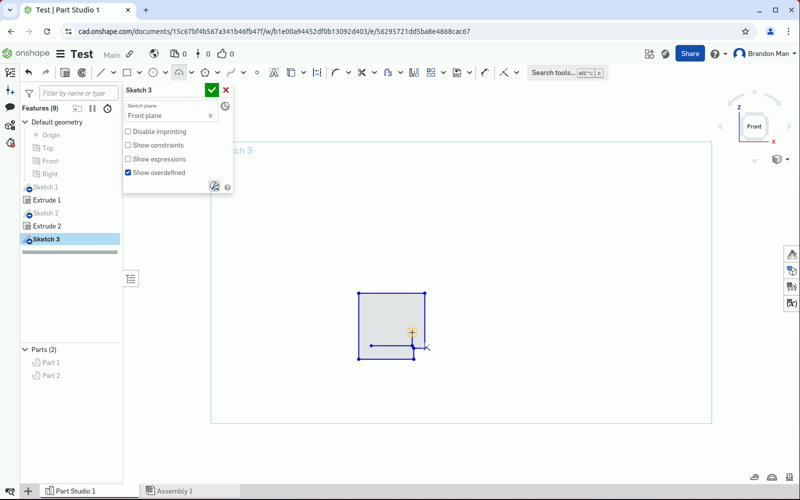
mouse_move(401, 320)
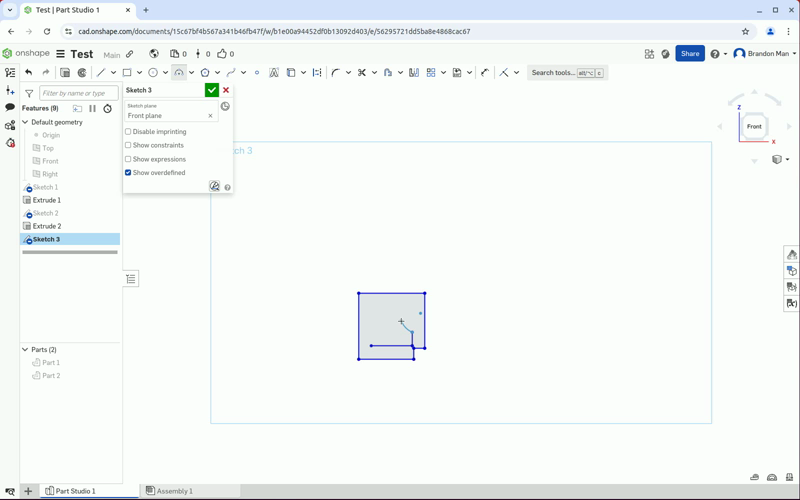
click(401, 320)
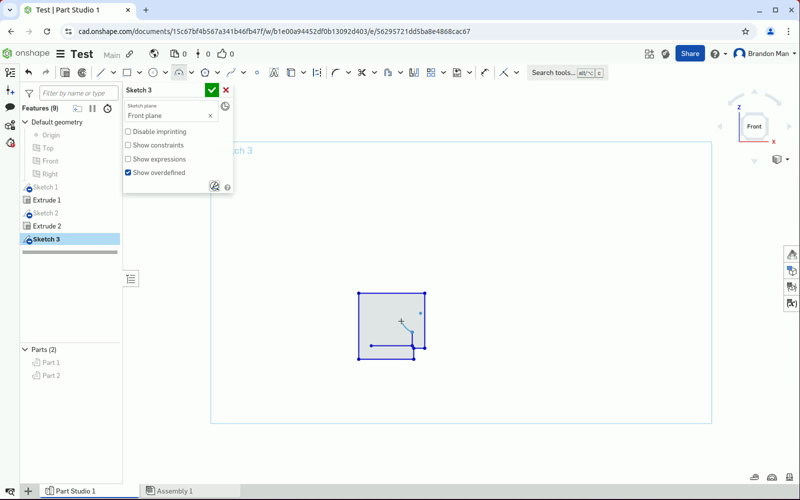
mouse_move(409, 324)
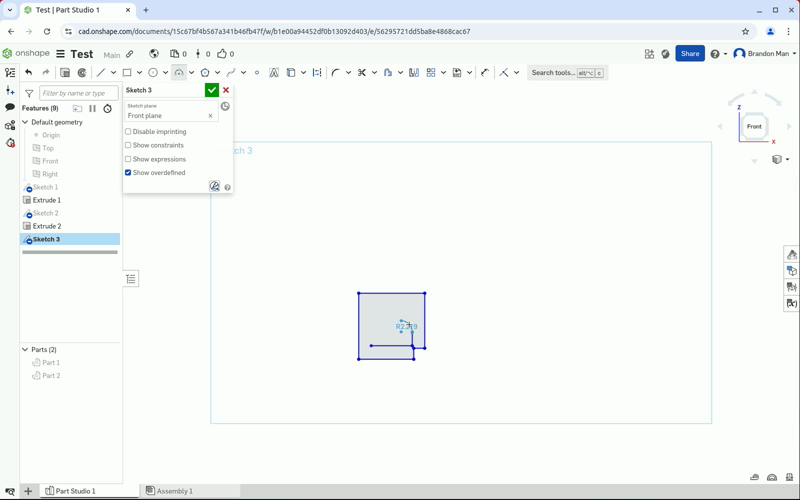
click(409, 324)
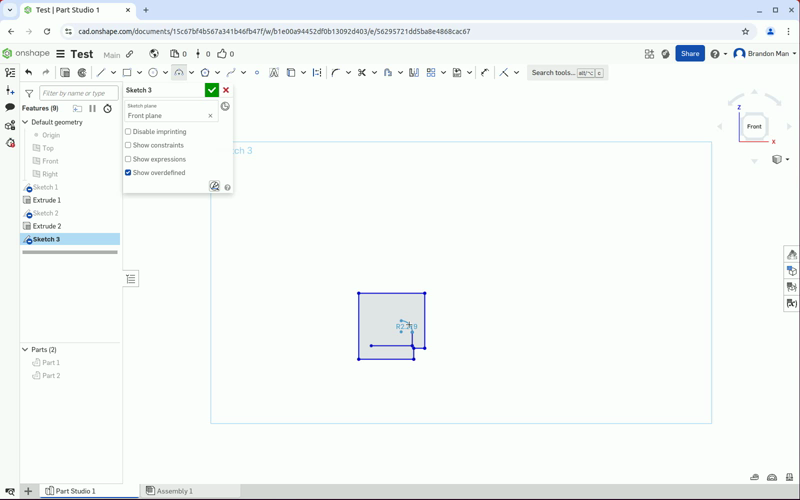
key_up(shift)
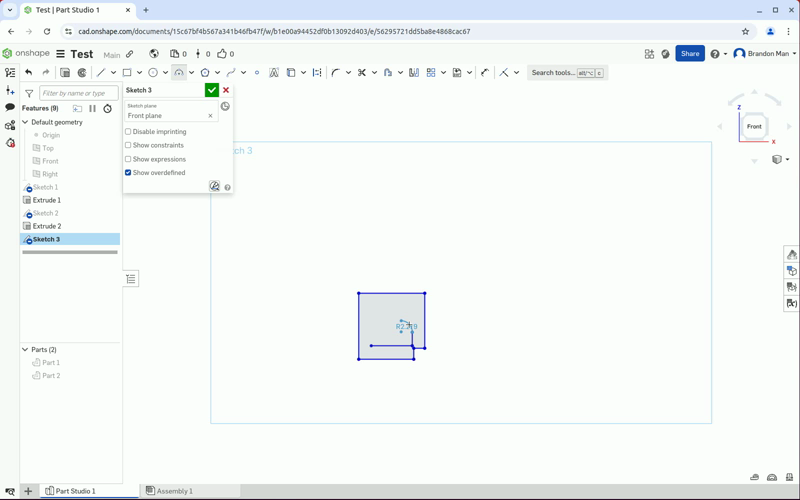
key(esc)
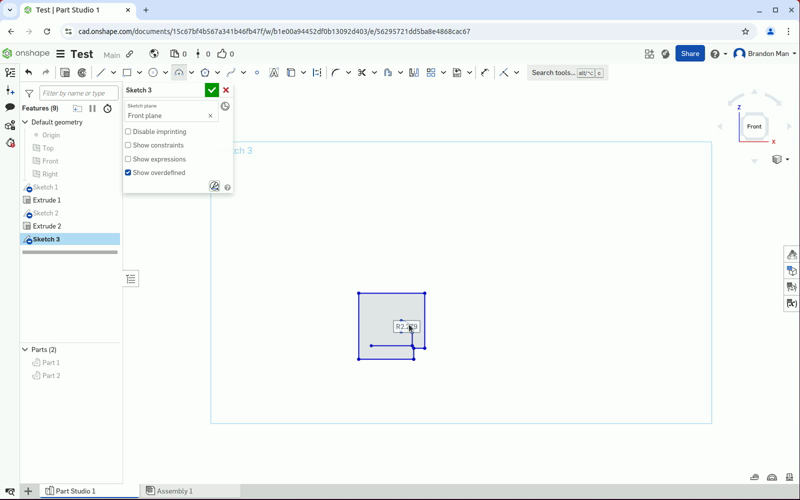
key(l)
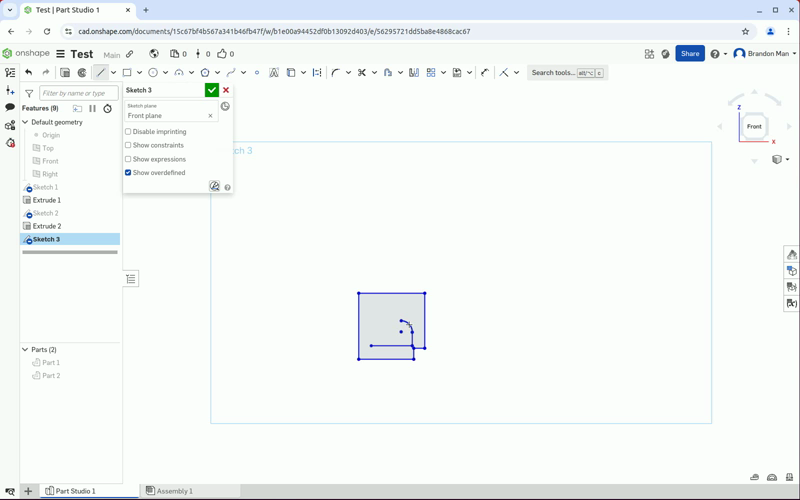
mouse_move(401, 320)
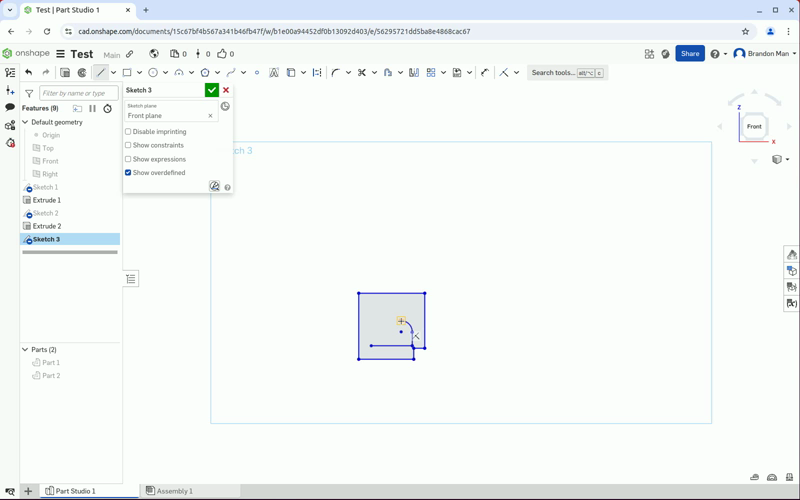
click(401, 320)
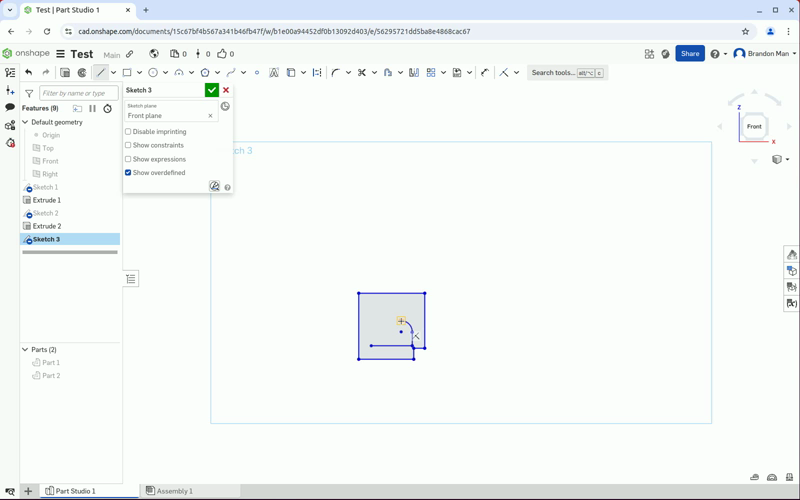
key_down(shift)
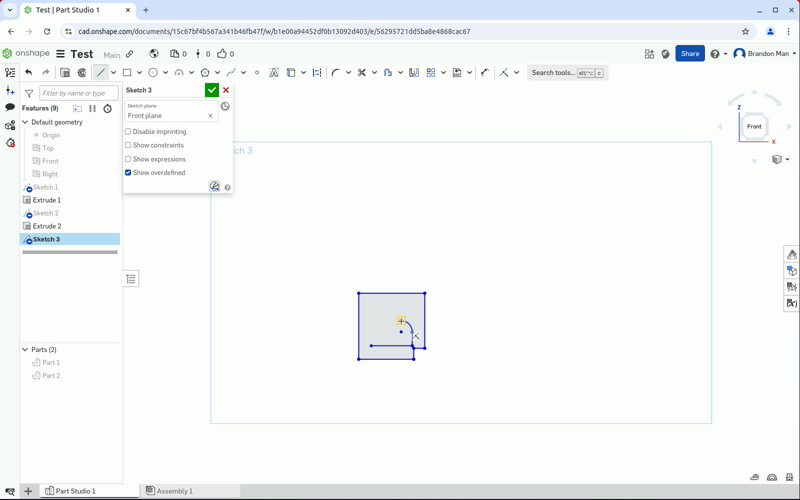
mouse_move(431, 320)
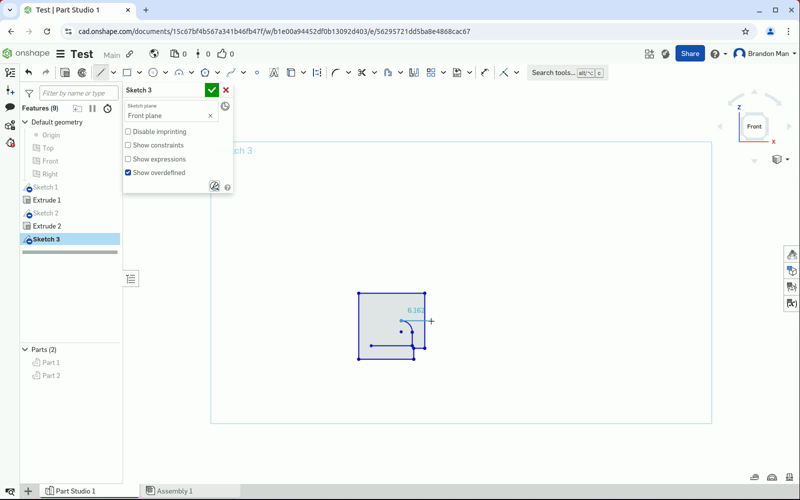
mouse_move(382, 320)
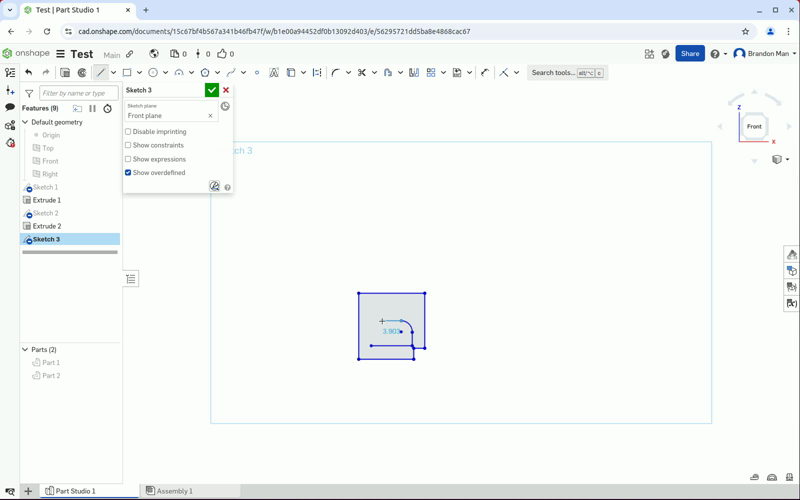
click(382, 320)
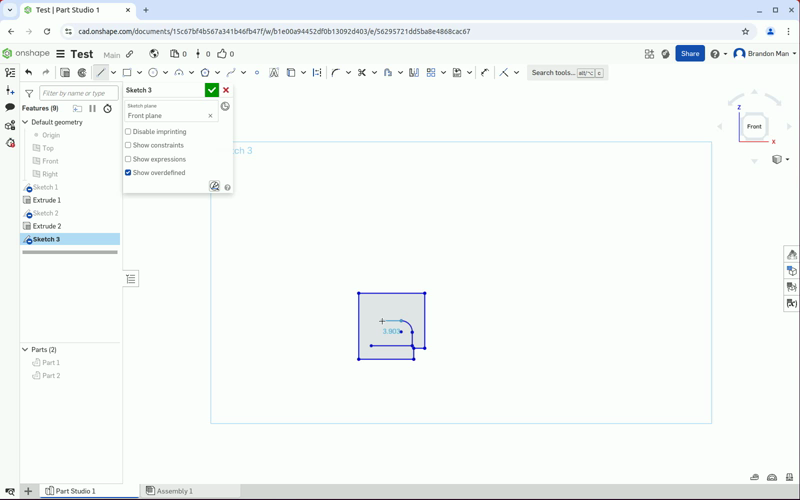
key_up(shift)
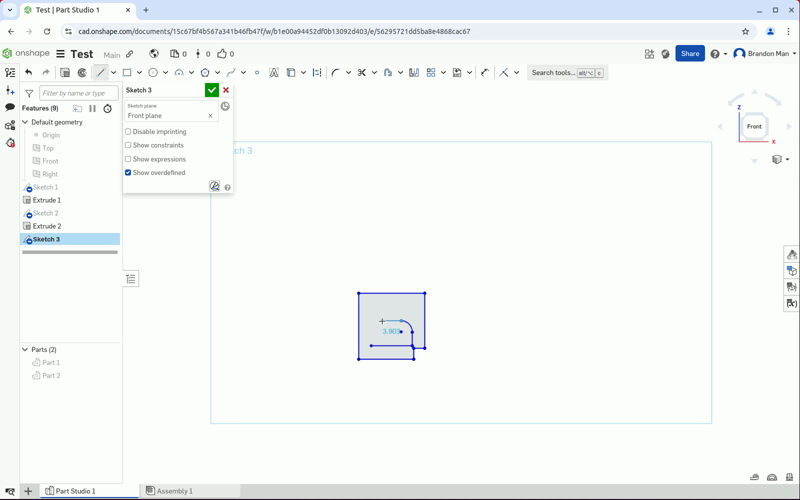
key(esc)
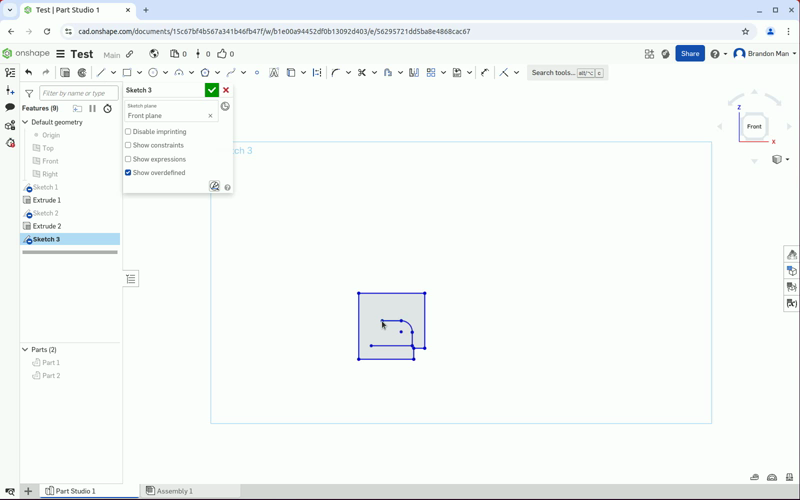
key(a)
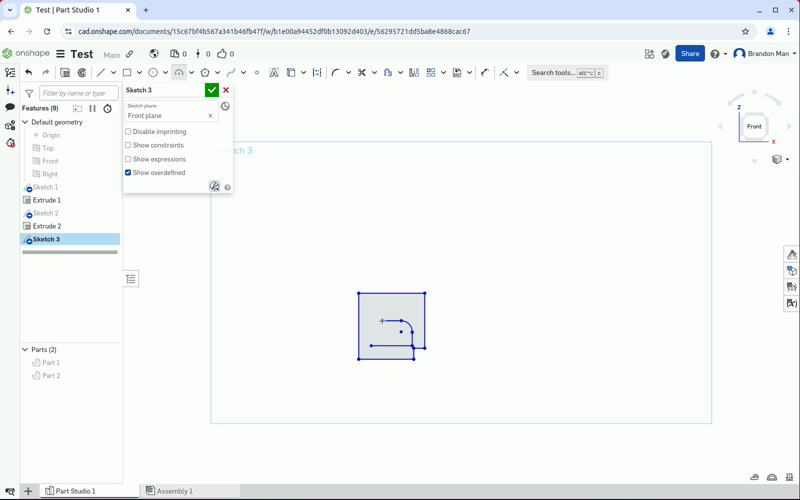
mouse_move(382, 320)
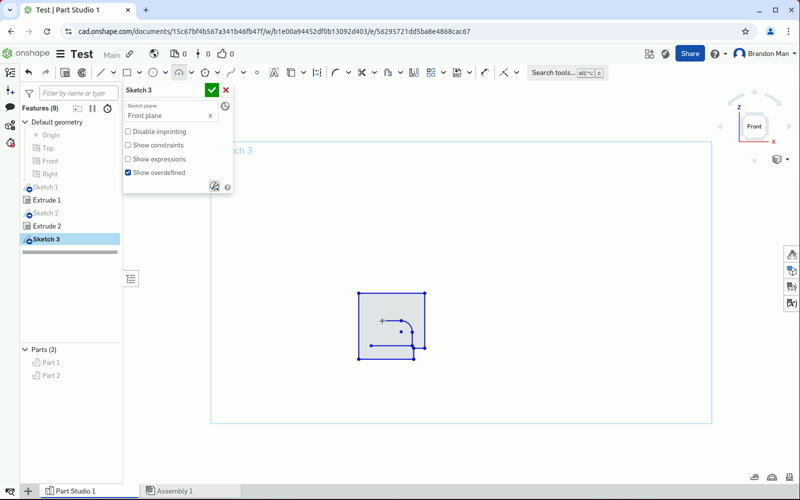
click(382, 320)
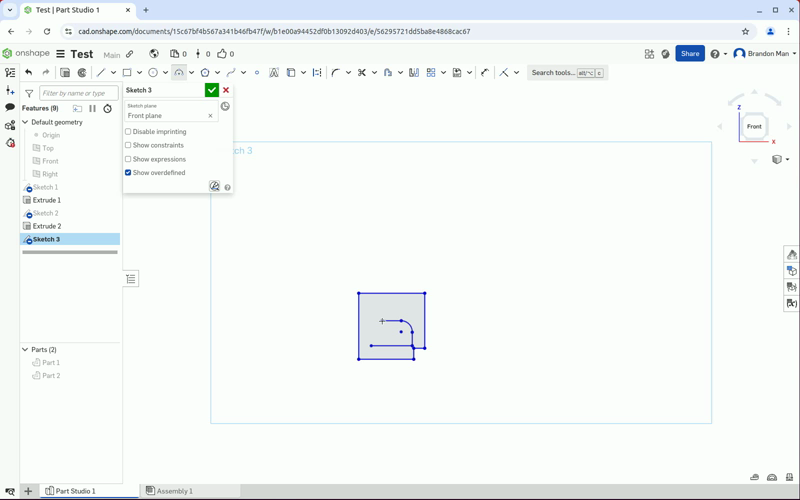
key_down(shift)
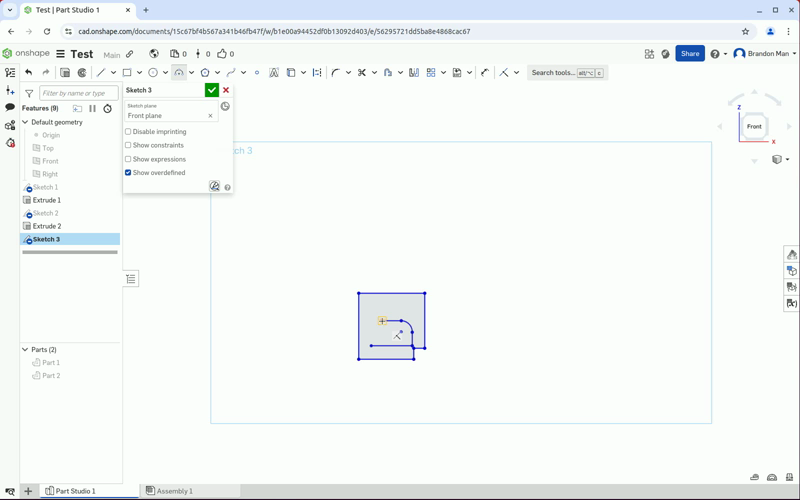
mouse_move(371, 332)
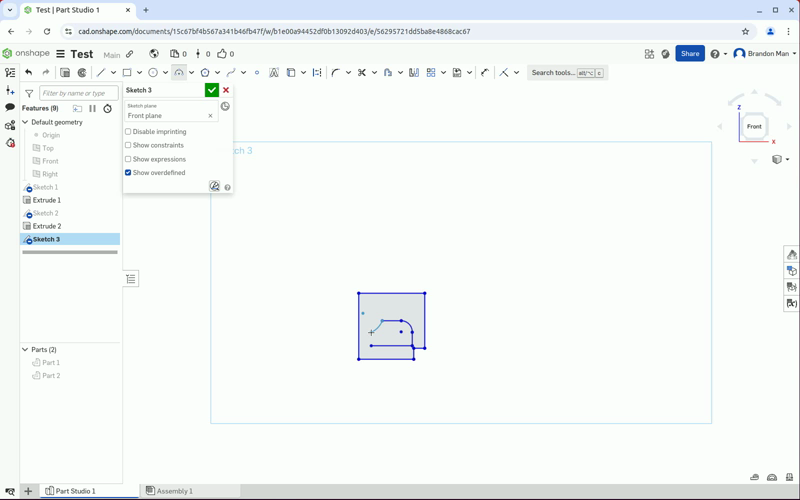
click(371, 332)
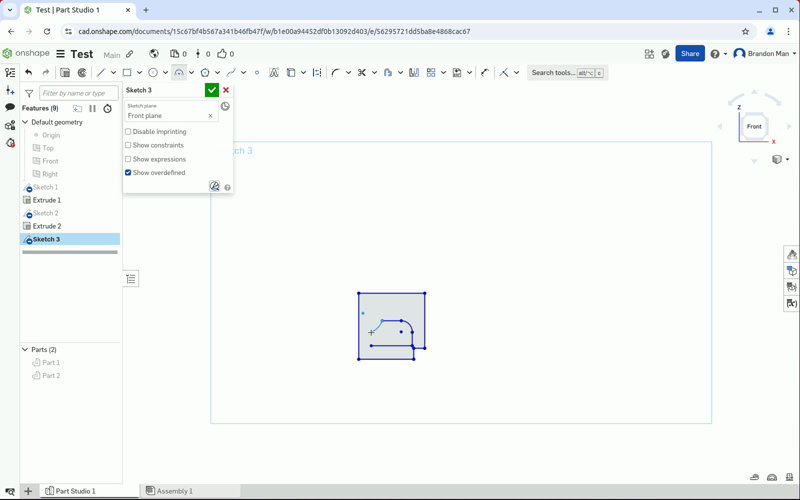
mouse_move(374, 324)
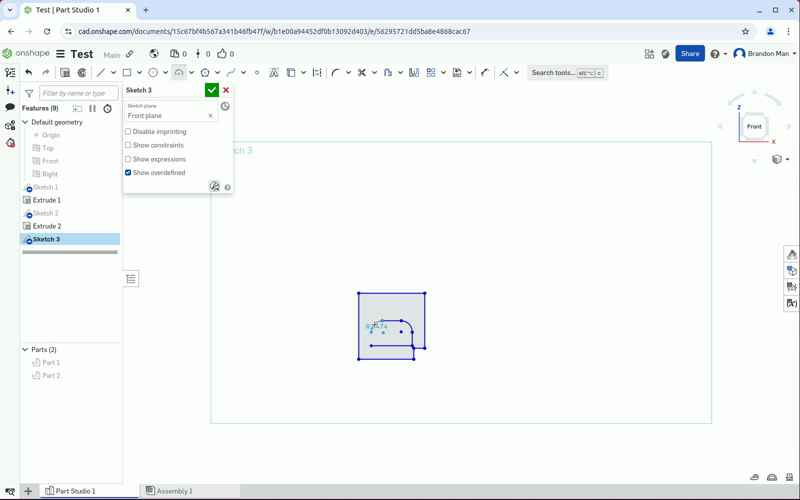
click(374, 324)
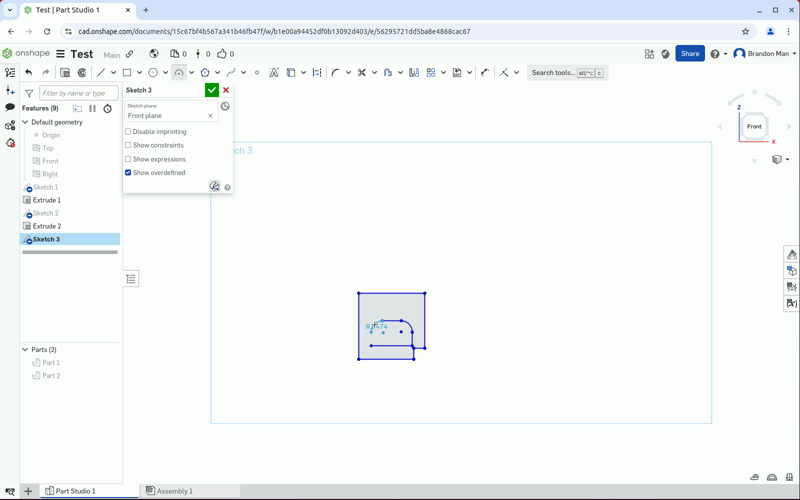
key_up(shift)
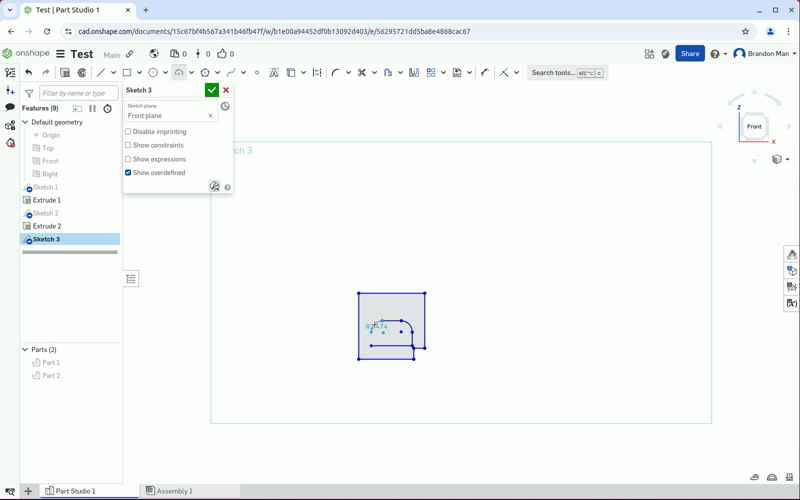
key(esc)
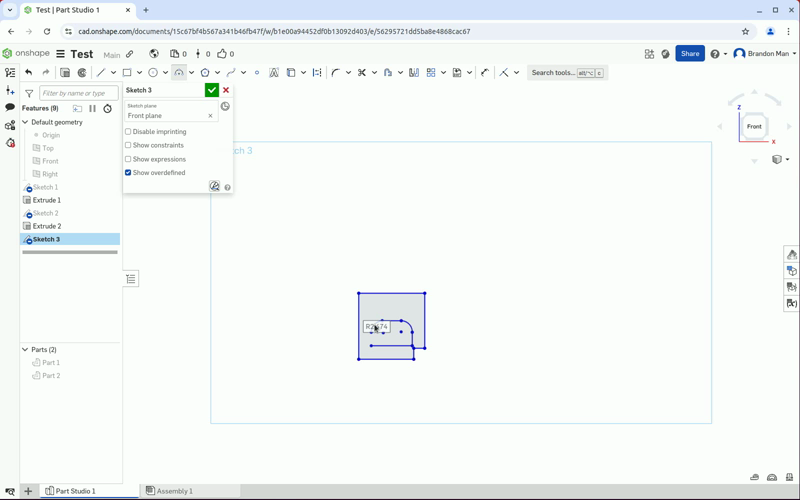
key(l)
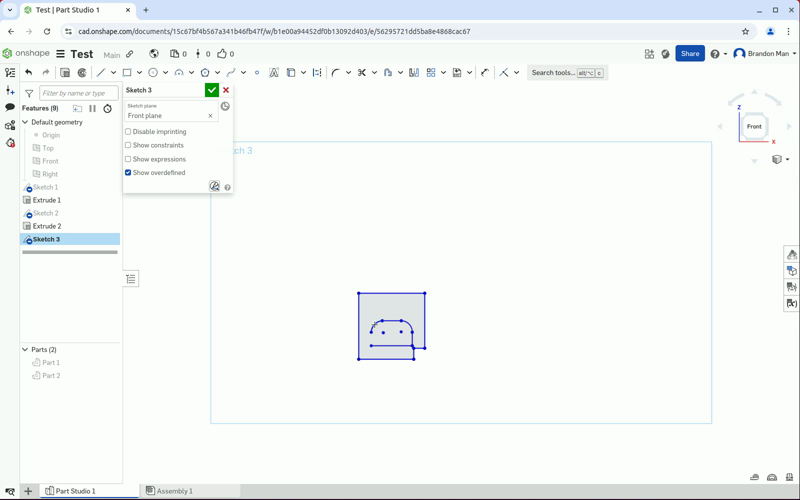
mouse_move(371, 332)
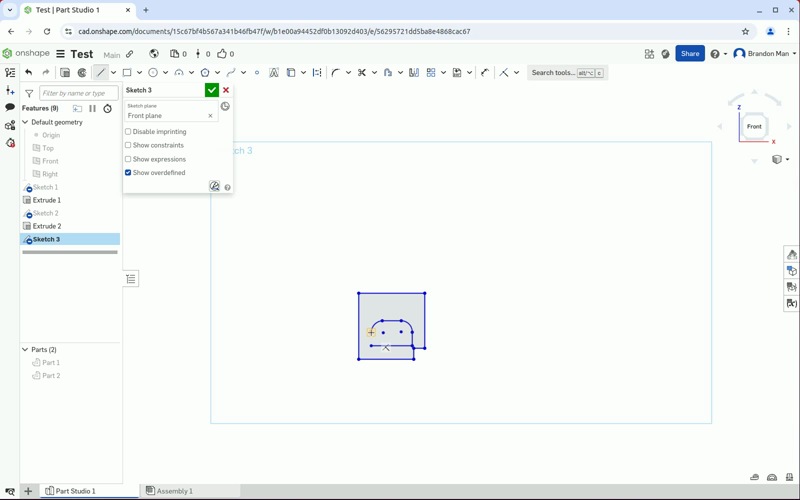
click(371, 332)
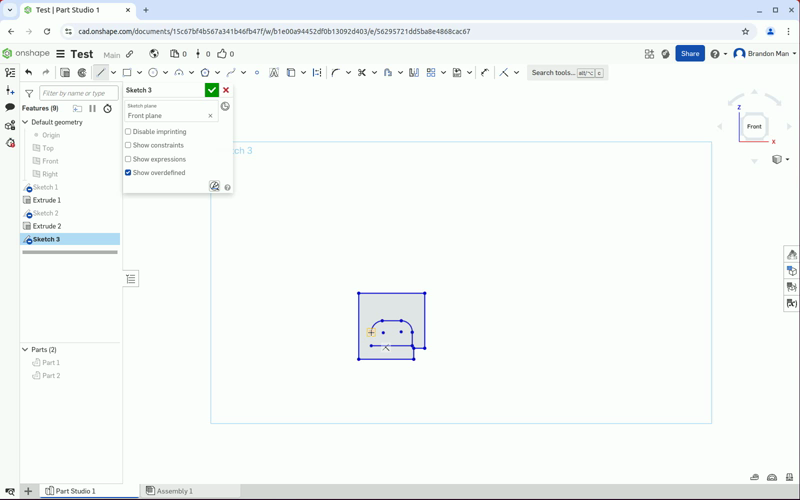
mouse_move(401, 332)
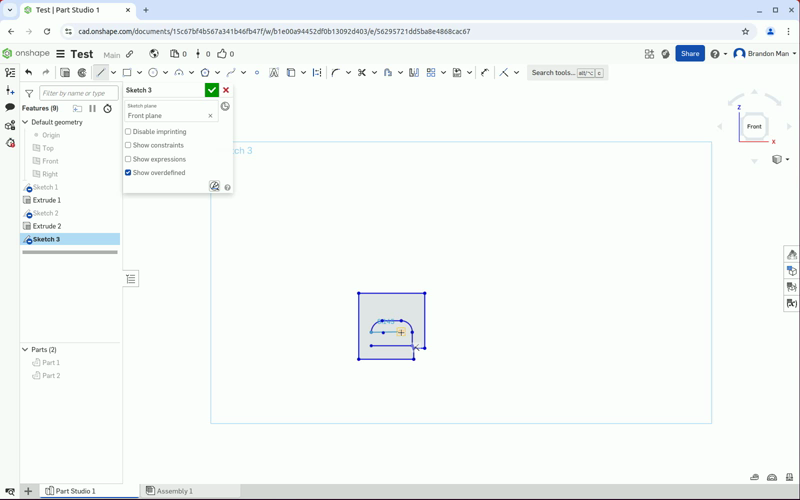
key_down(shift)
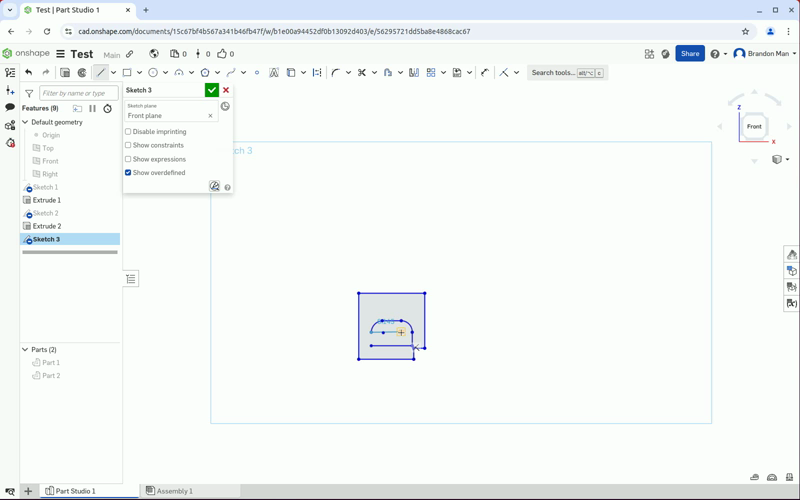
mouse_move(371, 345)
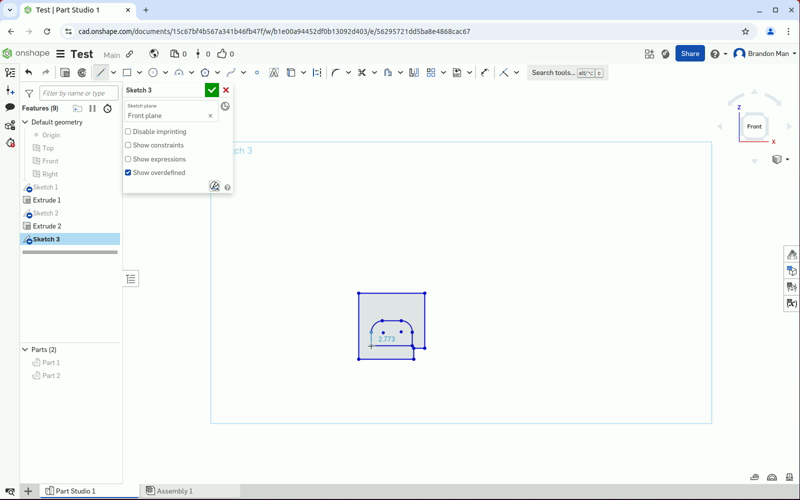
key_up(shift)
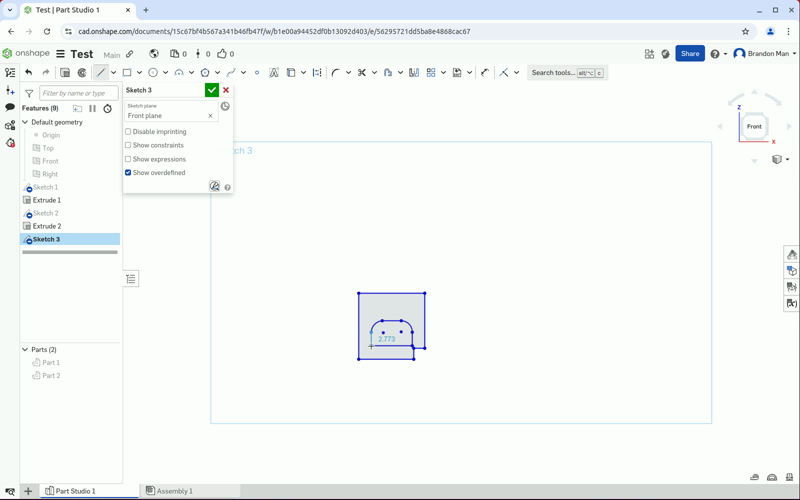
click(371, 345)
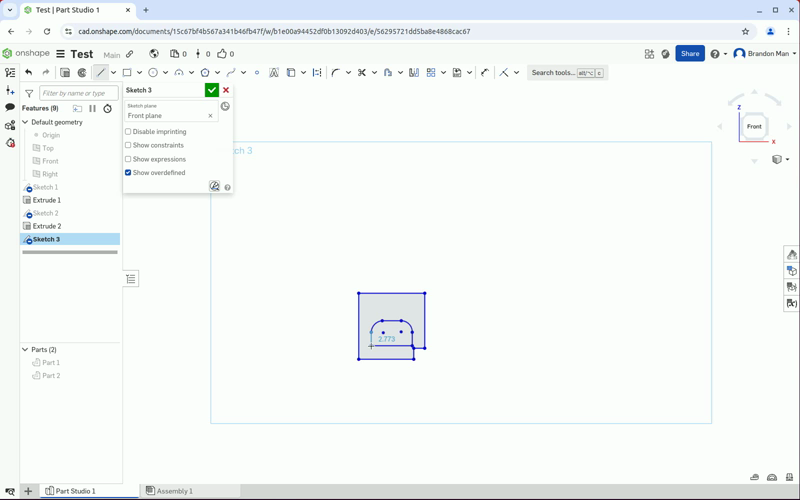
key(esc)
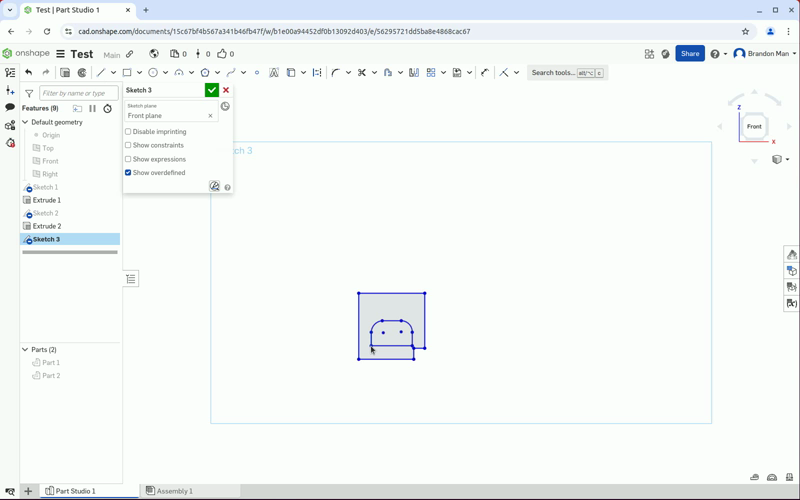
key(c)
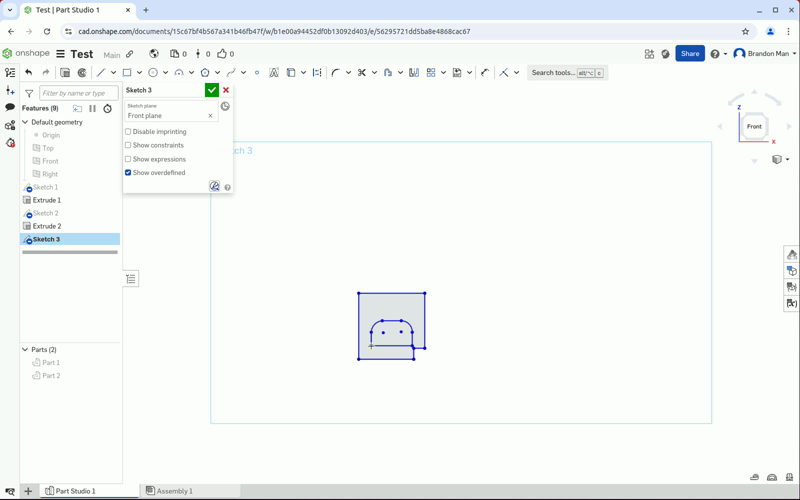
key_down(shift)
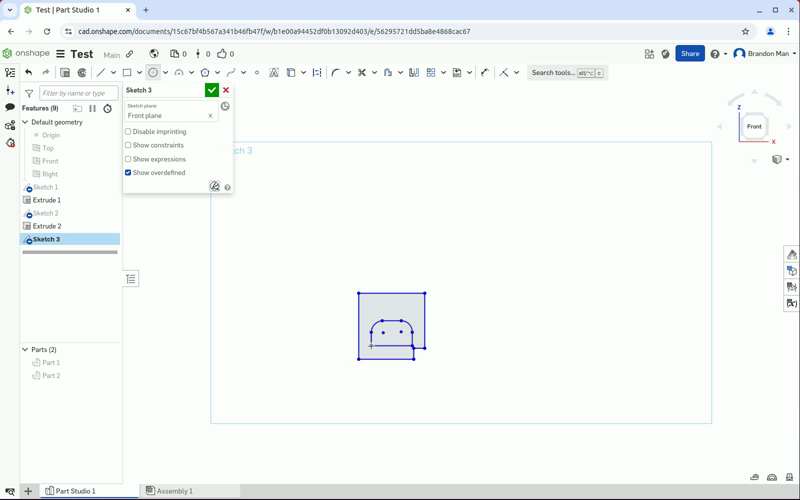
mouse_move(392, 309)
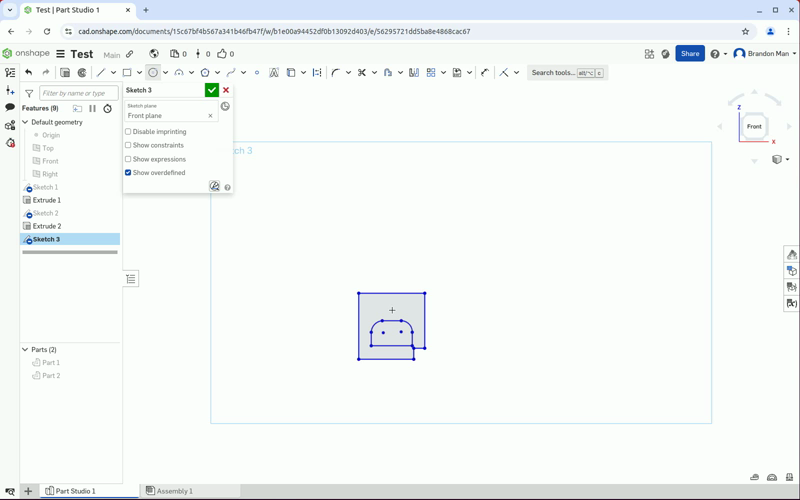
click(392, 309)
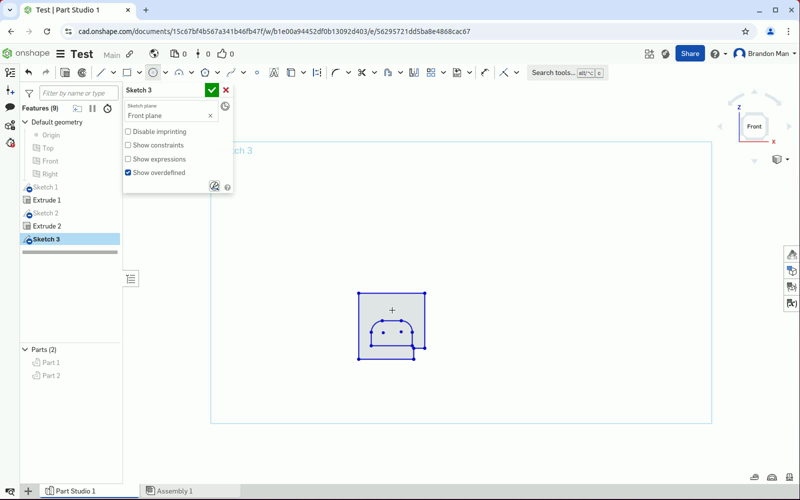
key_up(shift)
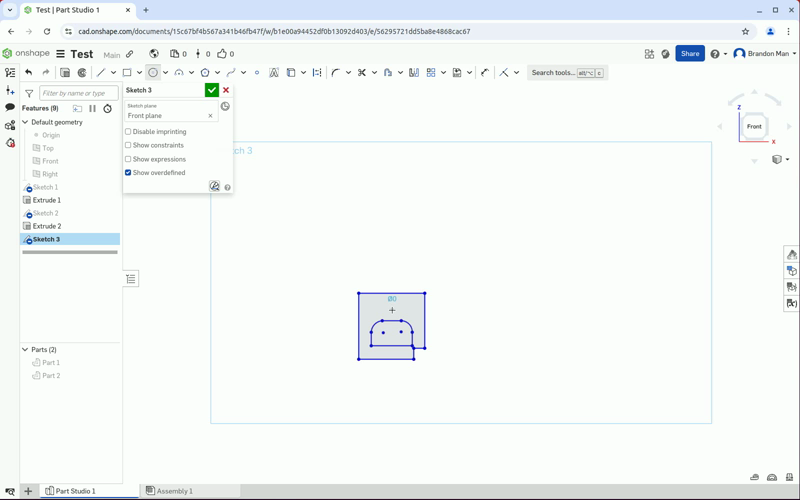
mouse_move(401, 309)
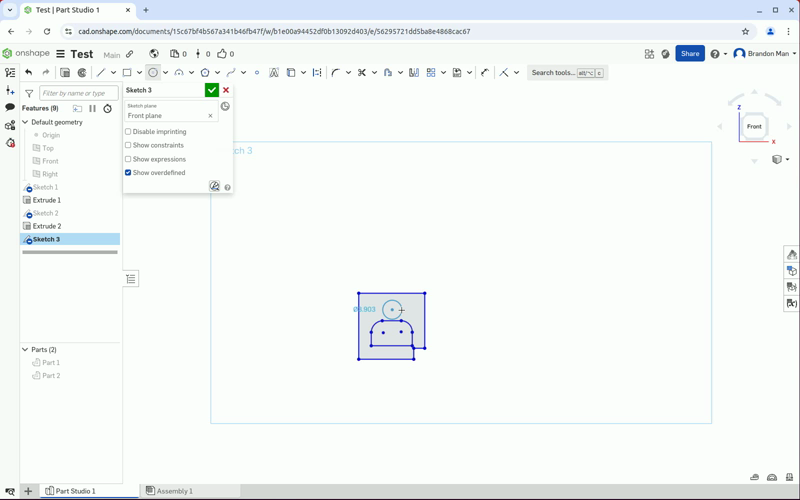
click(401, 309)
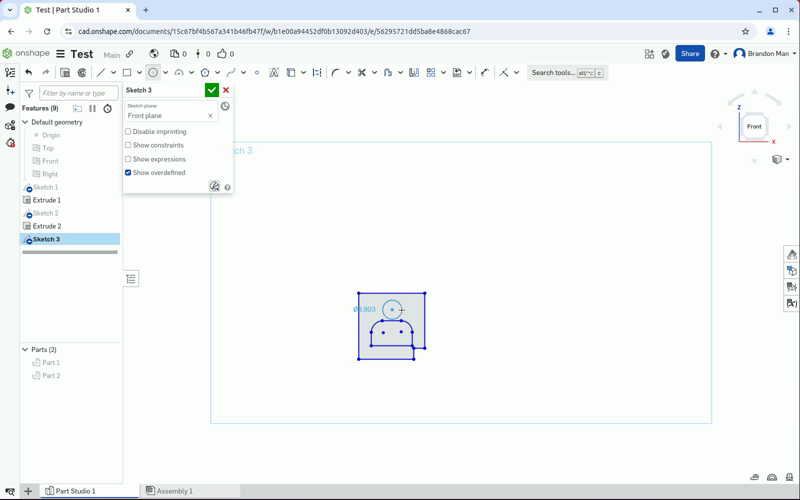
key(esc)
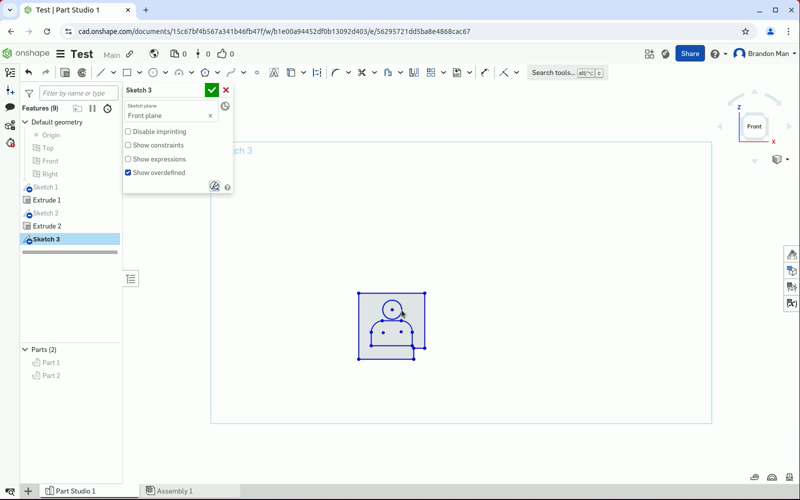
mouse_move(420, 330)
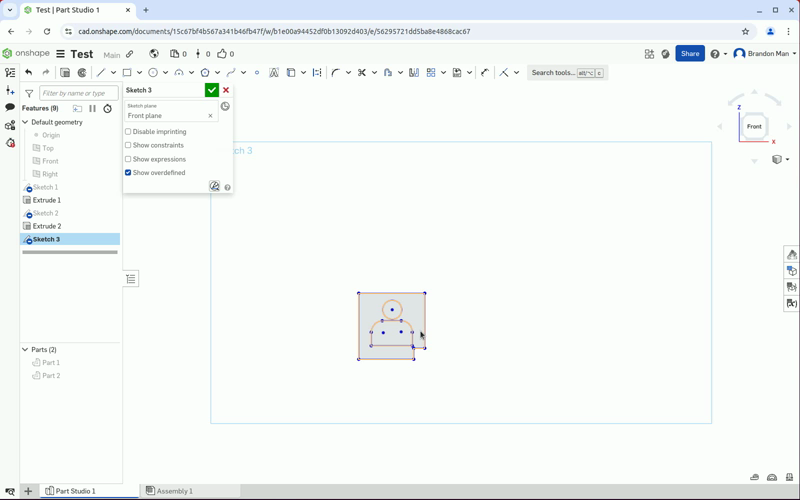
click(420, 330)
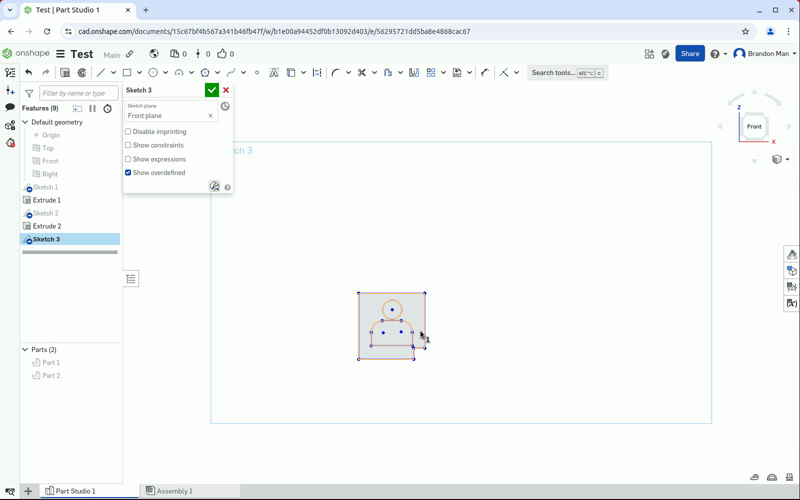
mouse_move(73, 352)
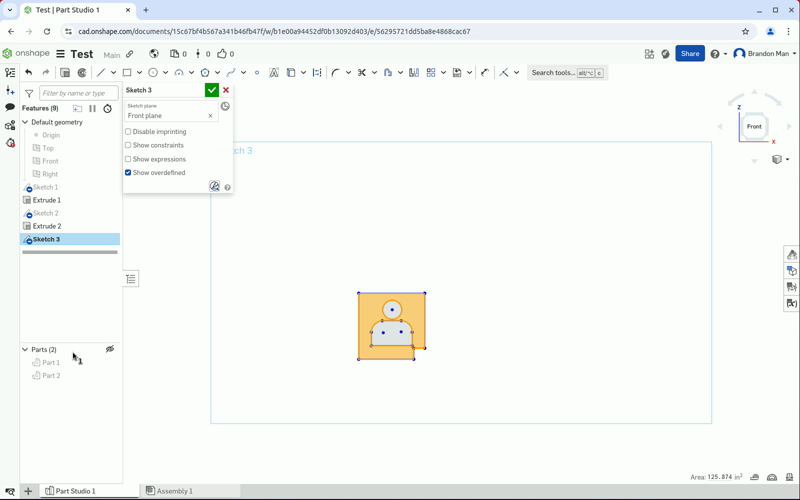
key(shift+y)
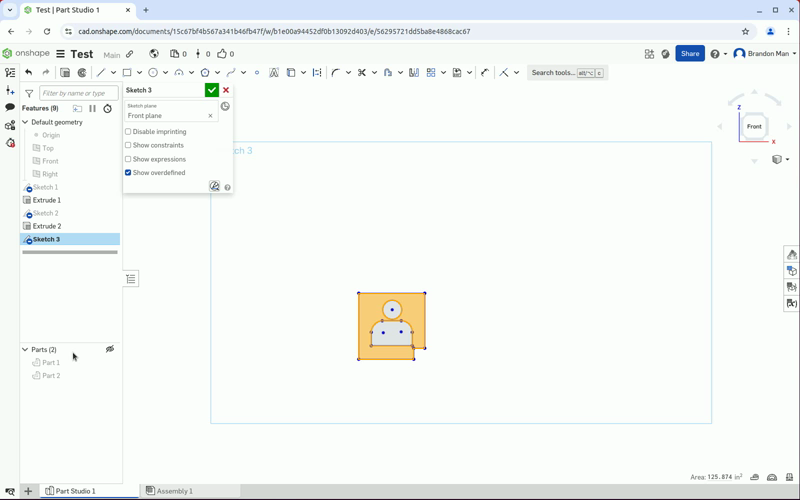
key(shift+e)
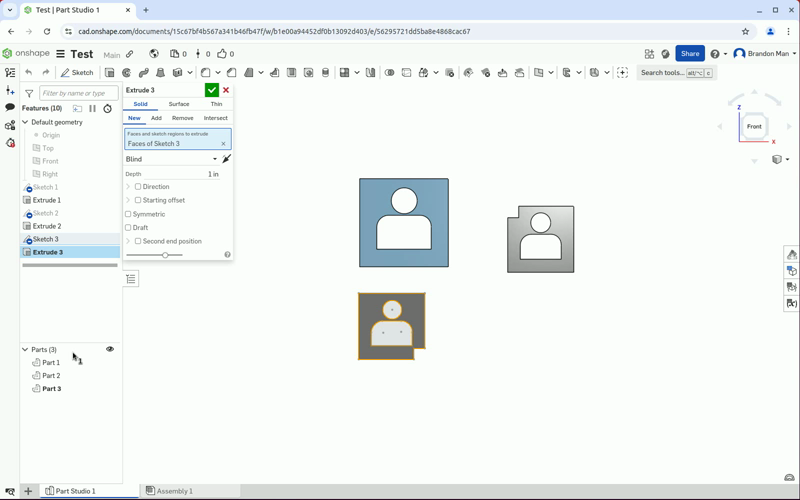
mouse_move(143, 106)
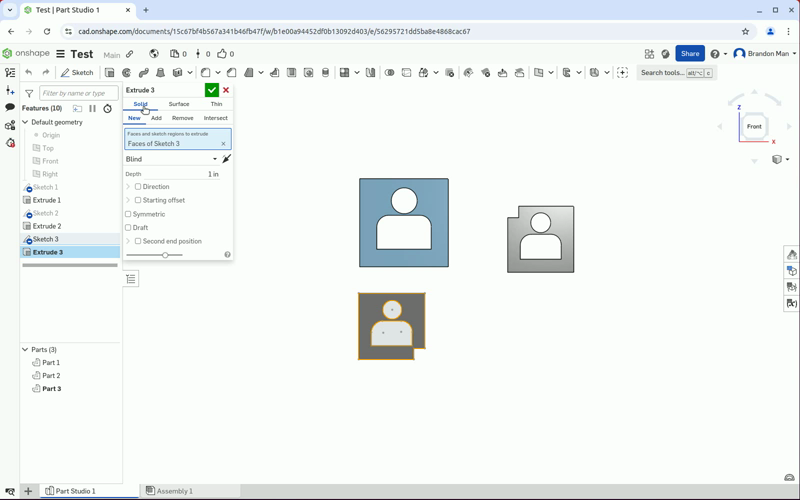
click(143, 106)
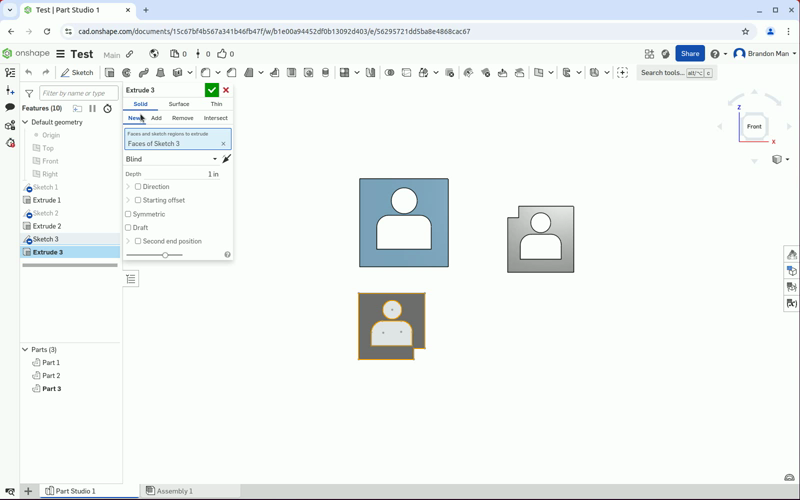
mouse_move(137, 120)
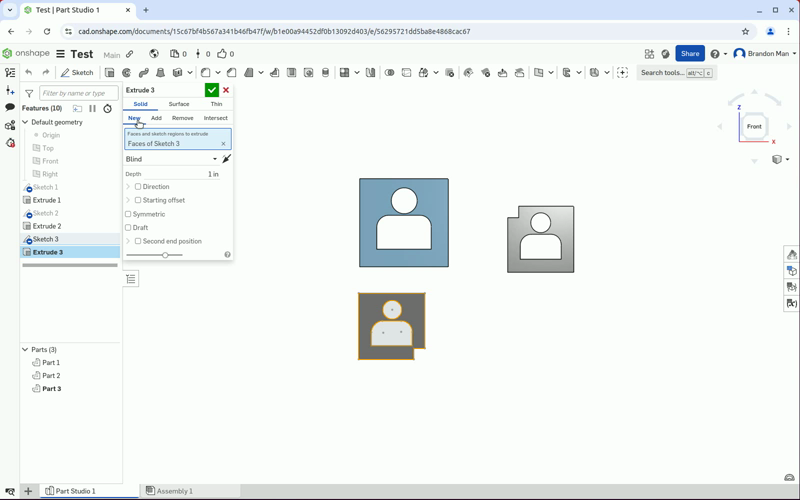
click(137, 120)
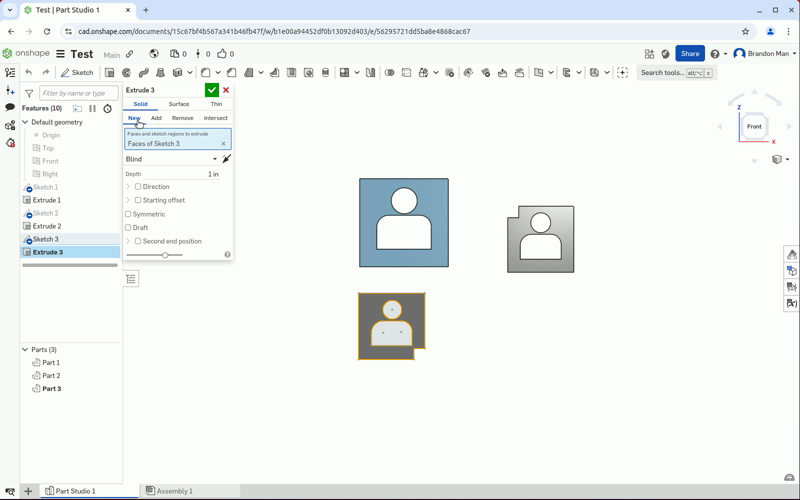
key(tab, 4)
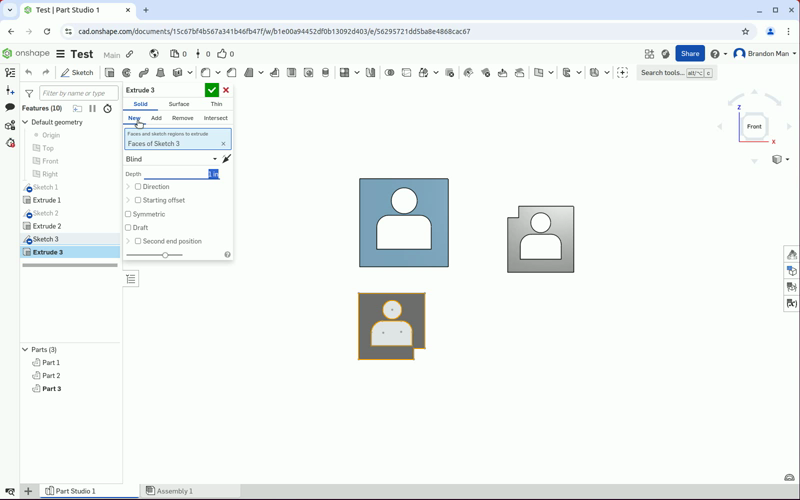
text(2.166)
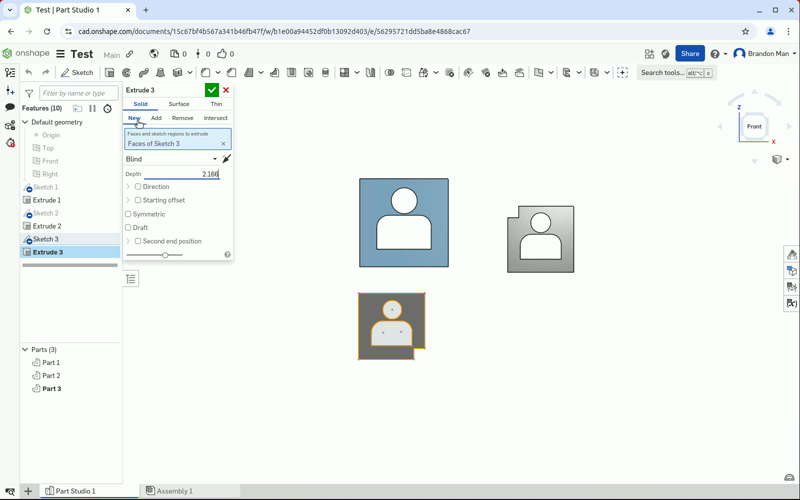
key(enter)
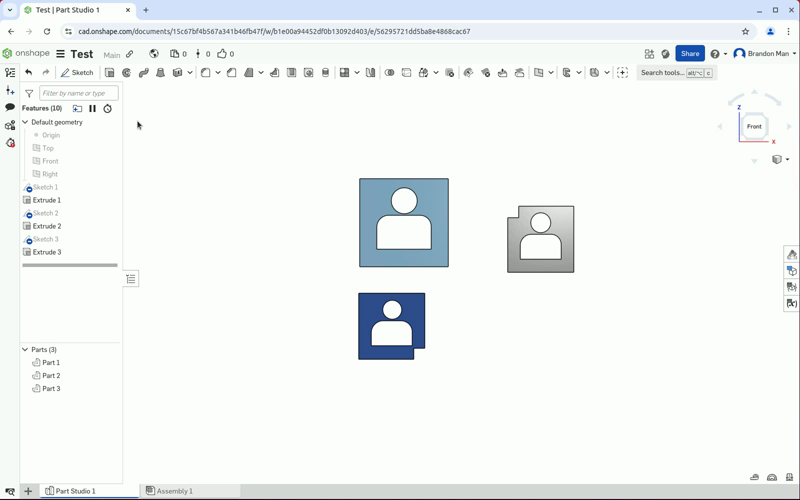
key(shift+h)
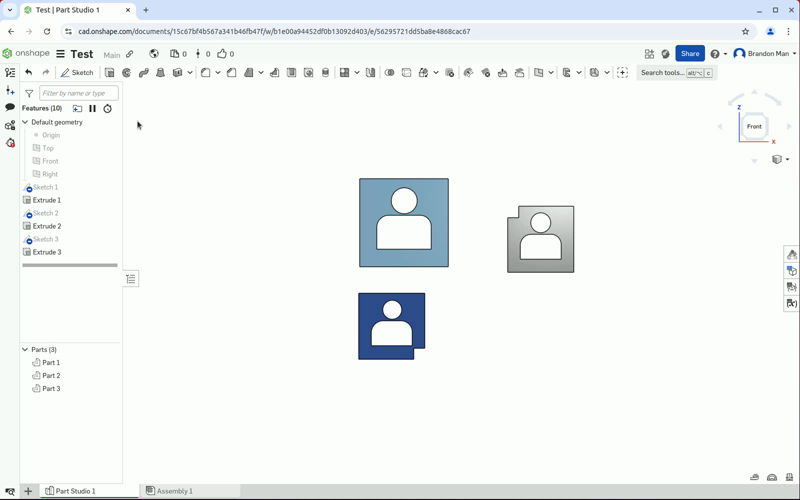
key(shift+h)
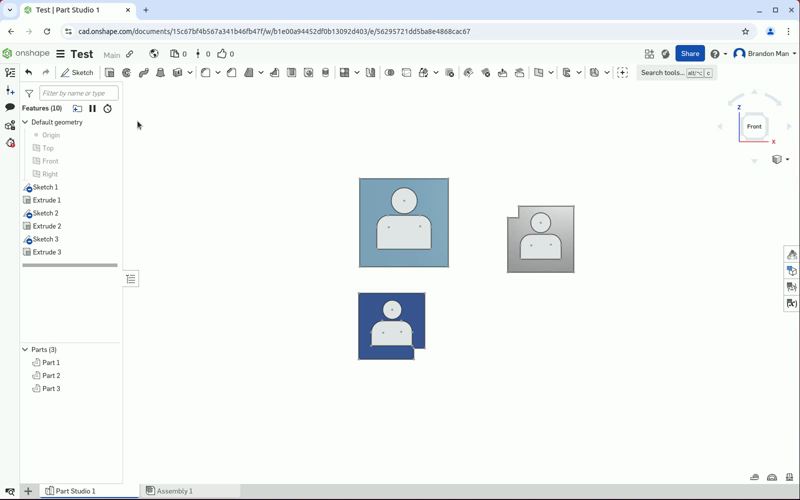
key(shift+7)
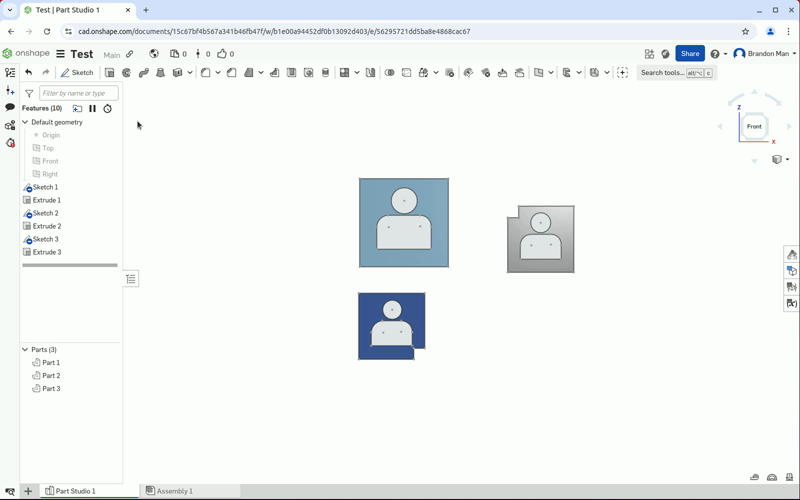
key(left, 2)
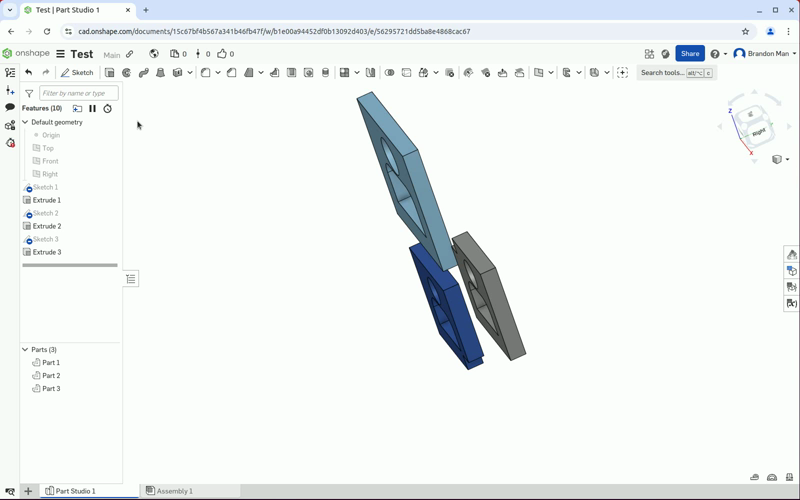
key(down, 2)
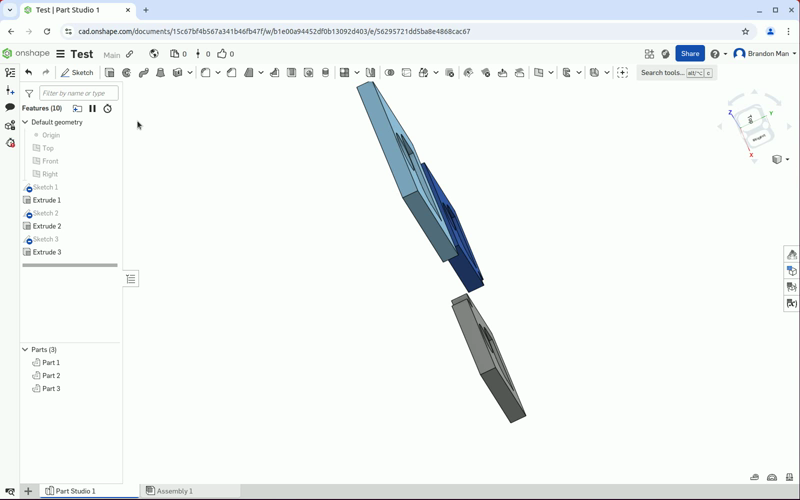
key(up, 2)
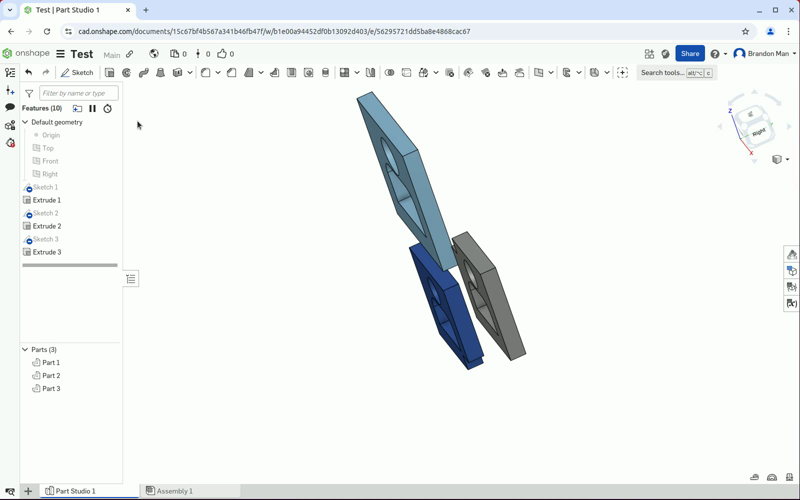
key(right, 2)
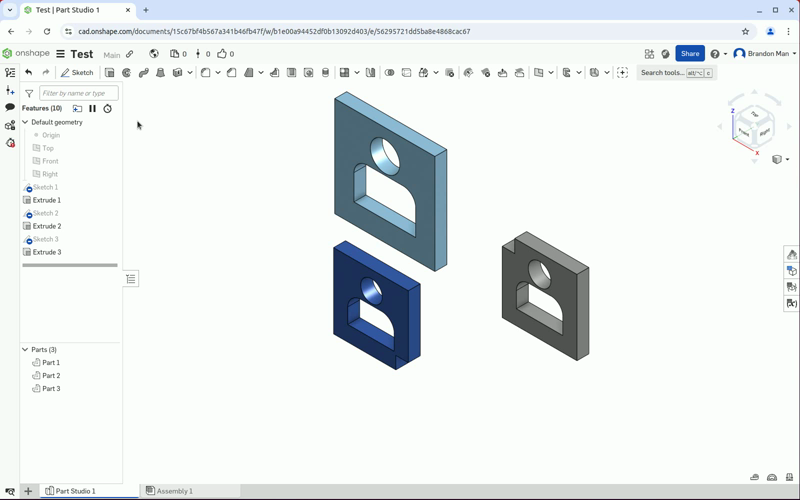
mouse_move(73, 189)
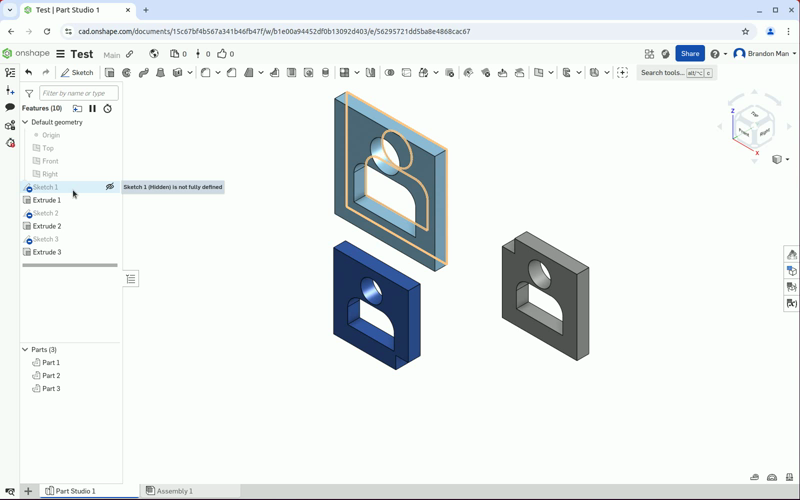
click(73, 189)